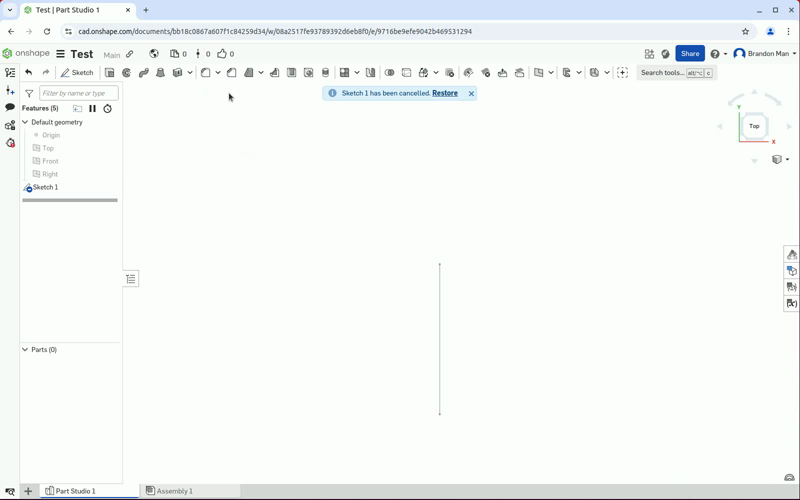
key(shift+h)
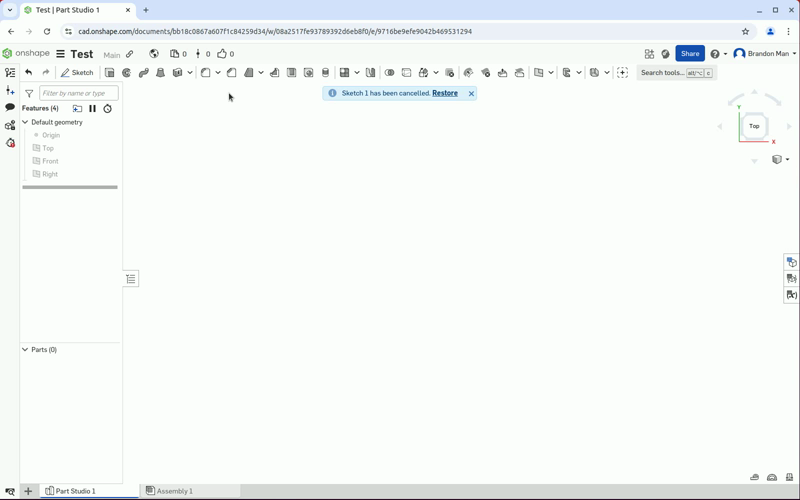
mouse_move(73, 352)
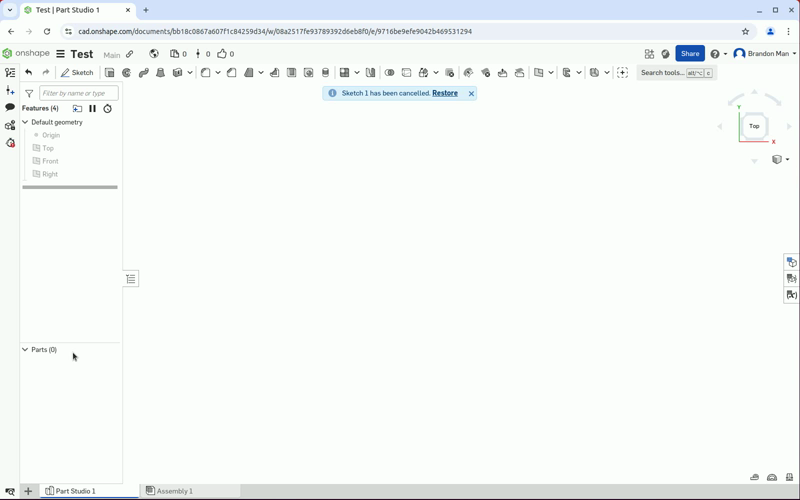
key(y)
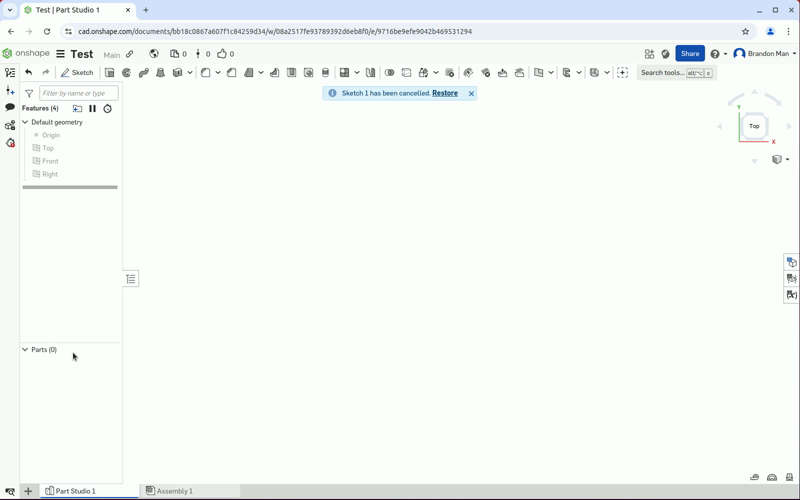
key(shift+p)
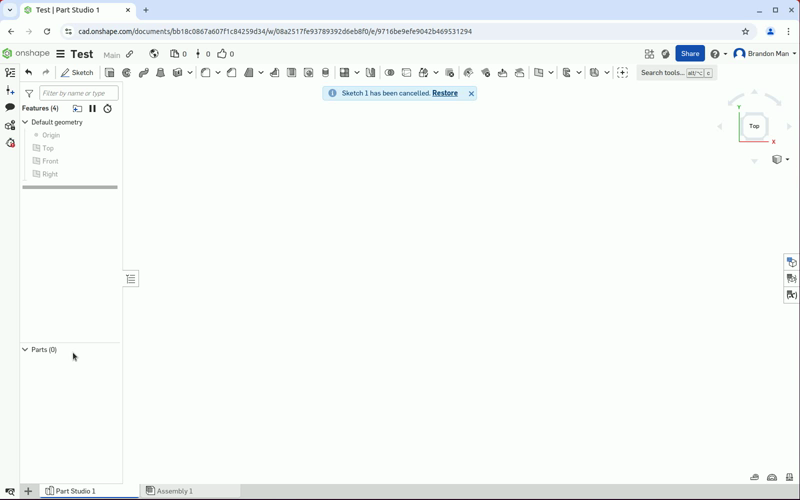
key(space)
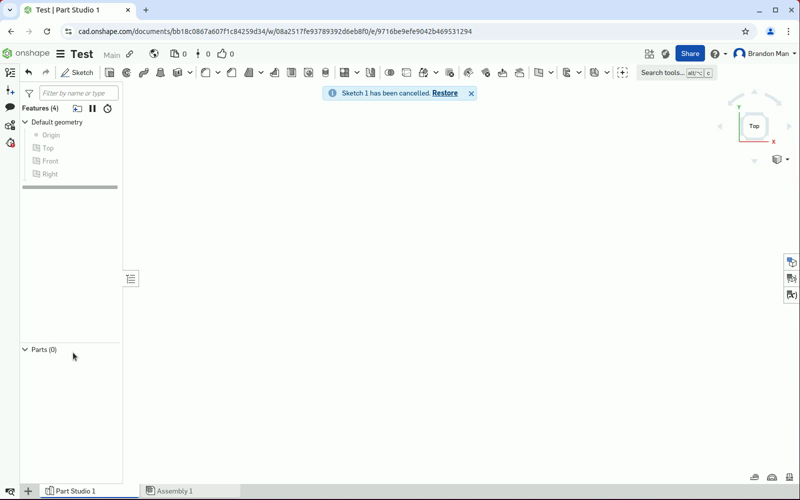
key_down(shift)
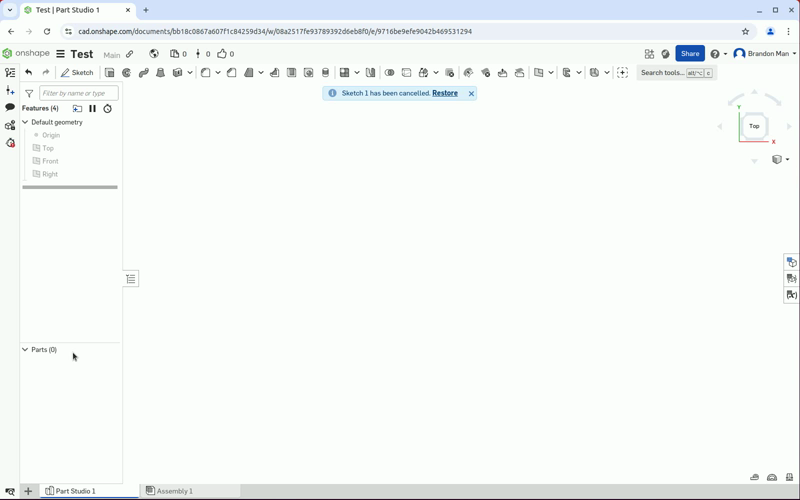
key(up)
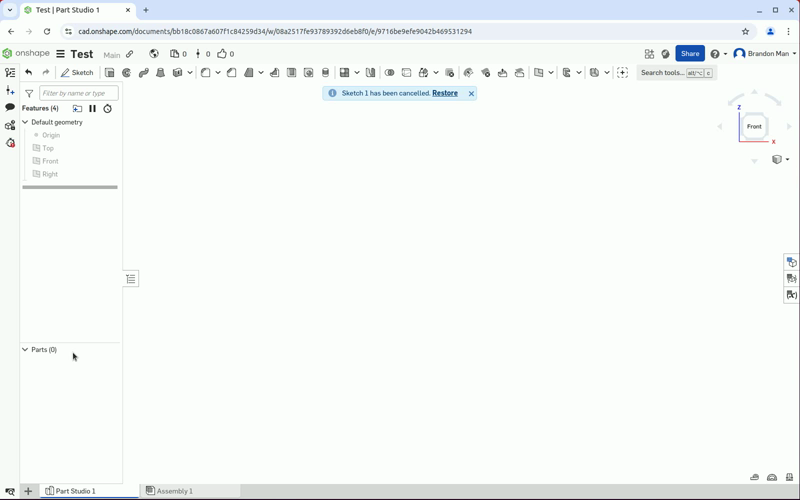
key_up(shift)
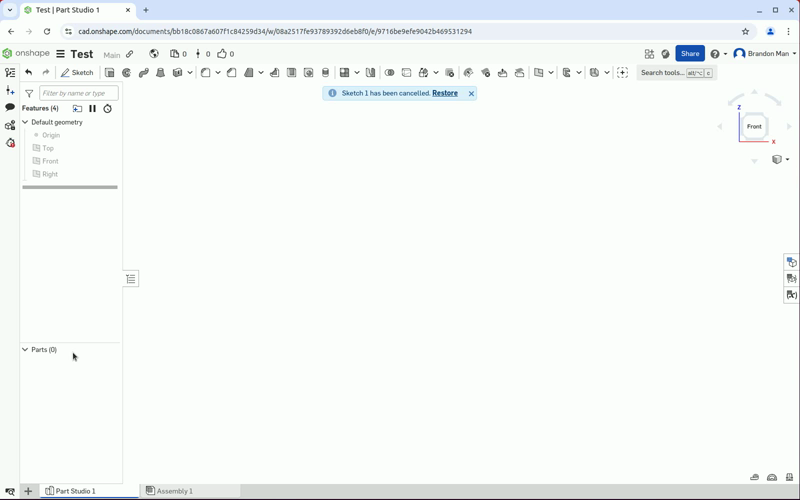
mouse_move(73, 352)
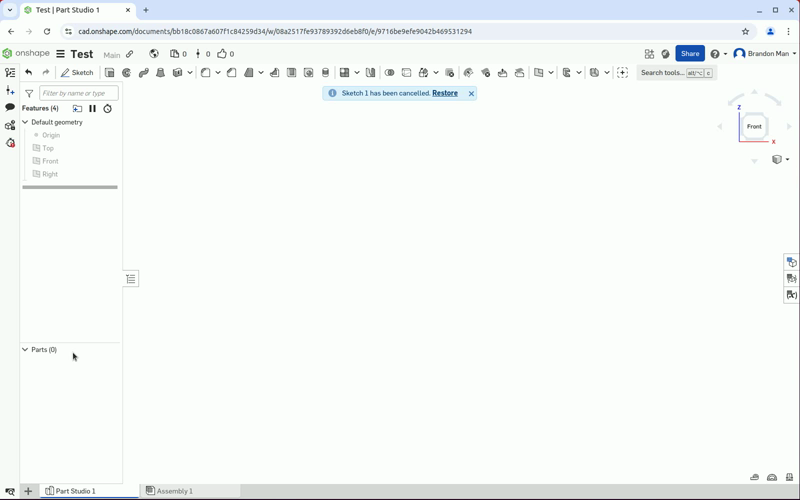
key(shift+y)
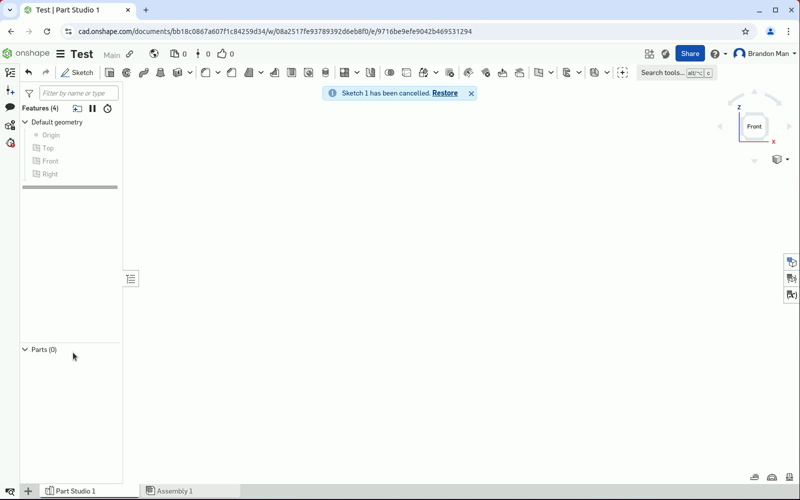
key(shift+s)
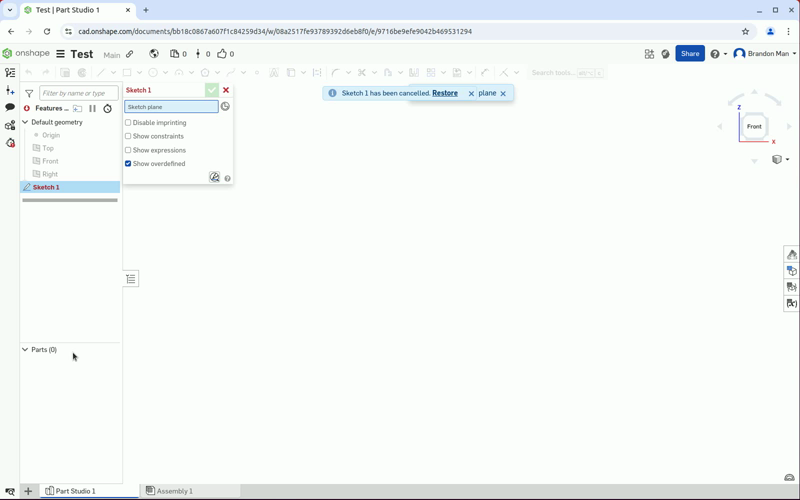
mouse_move(73, 163)
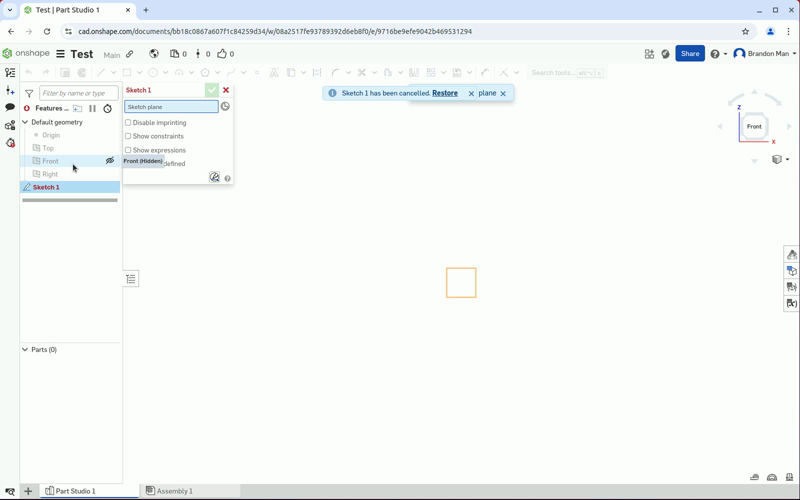
click(73, 163)
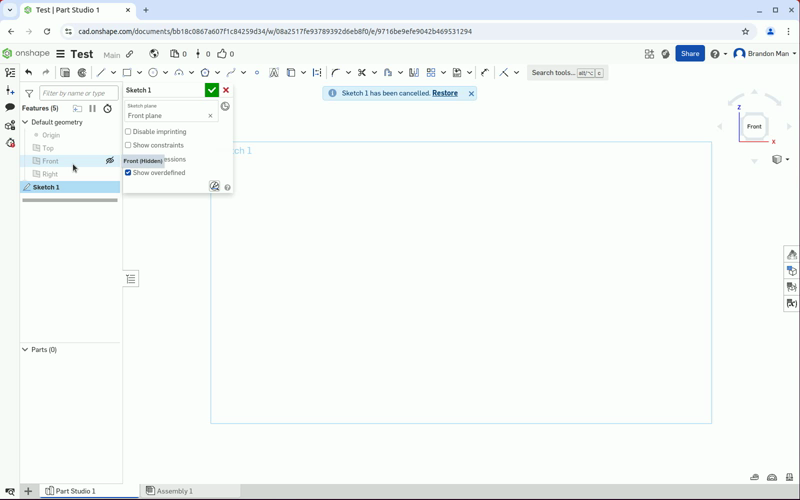
mouse_move(73, 352)
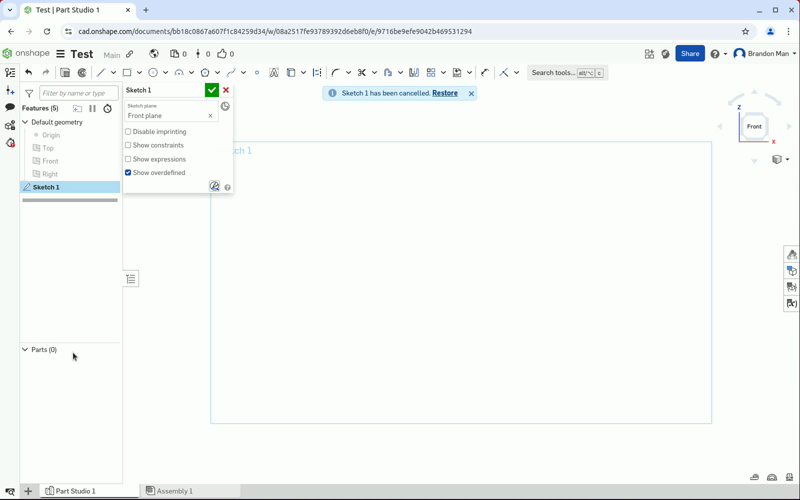
key(y)
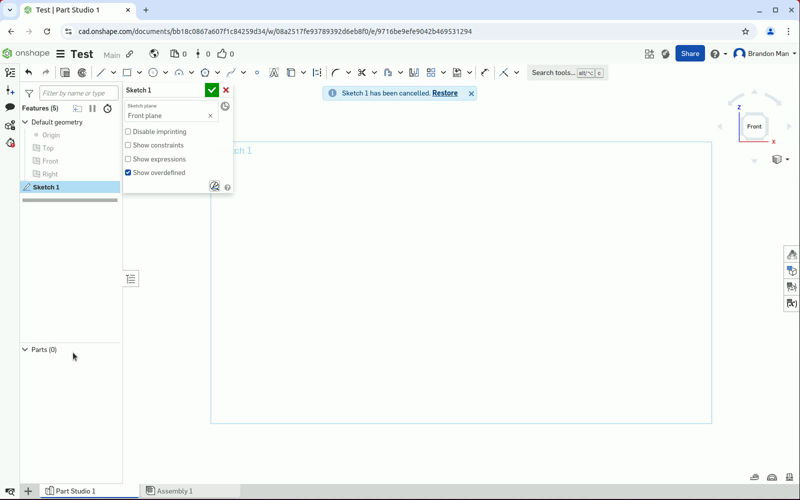
key(l)
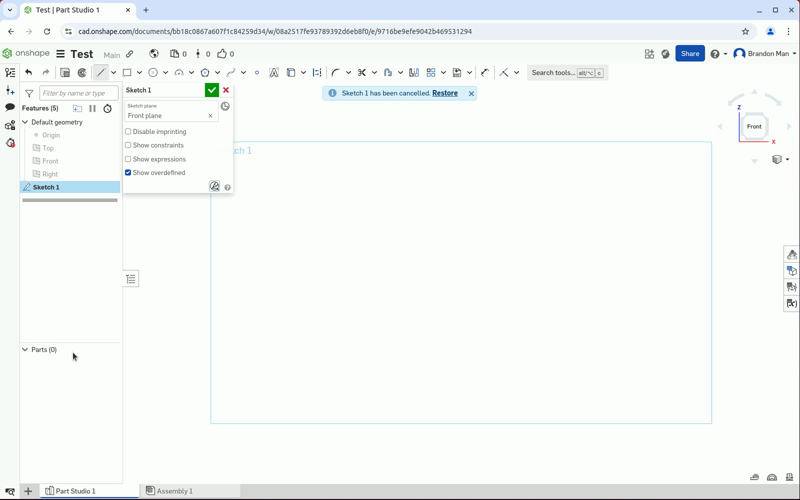
key_down(shift)
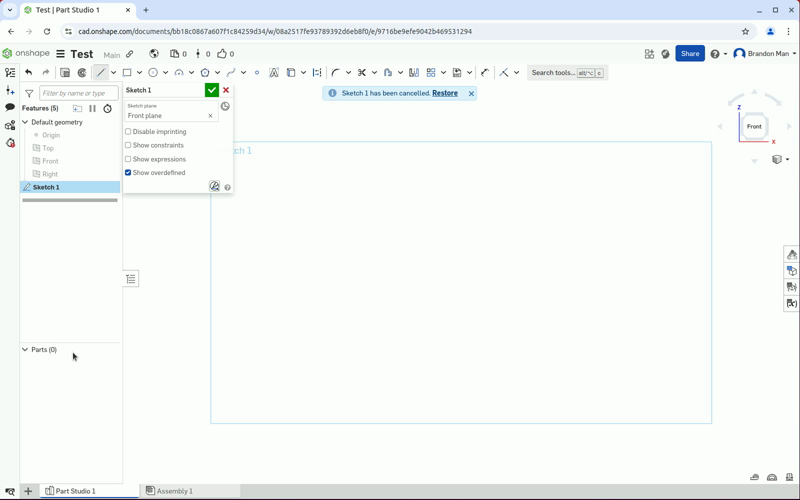
mouse_move(356, 295)
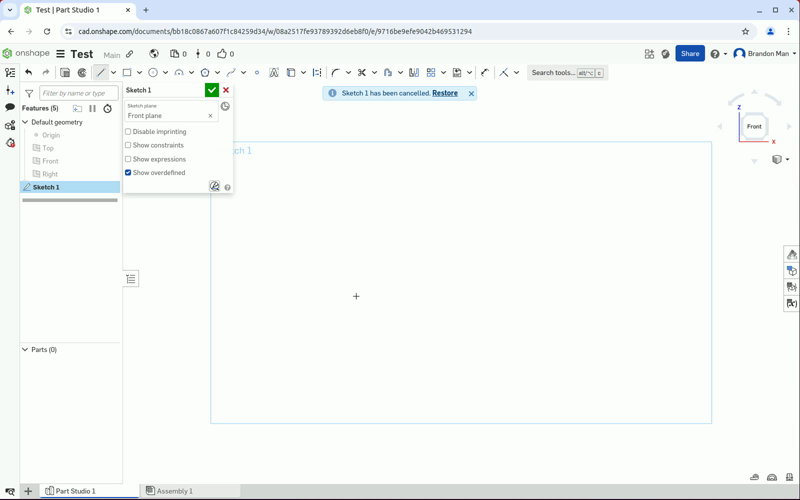
click(356, 295)
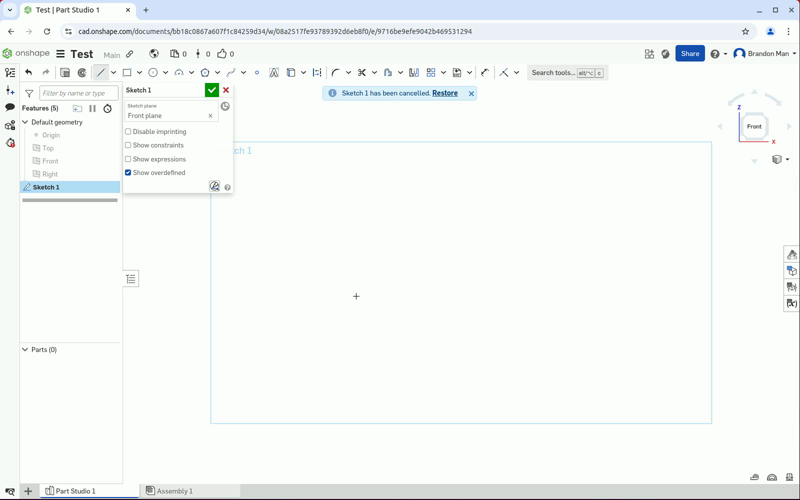
key_up(shift)
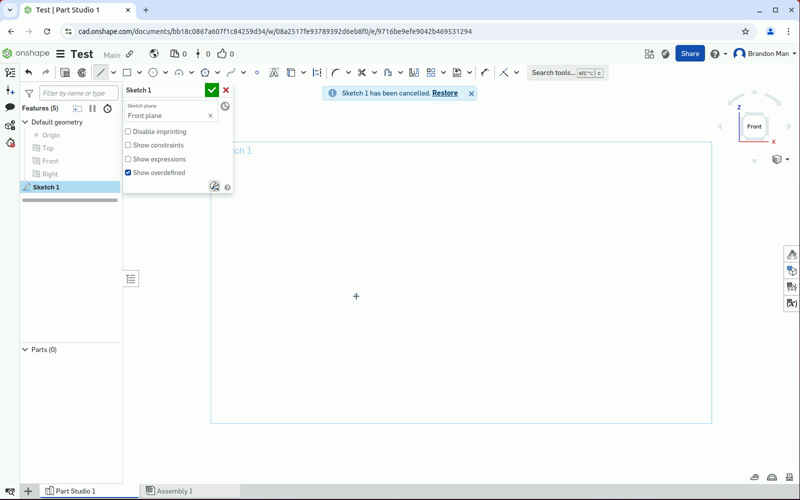
key_down(shift)
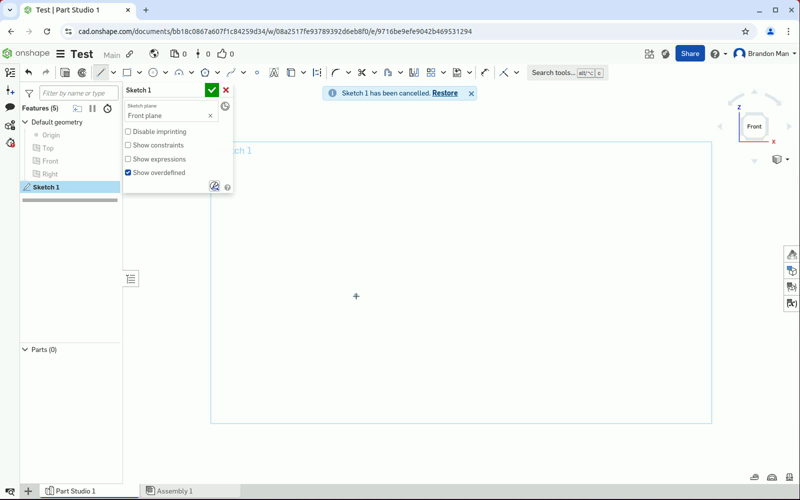
mouse_move(564, 295)
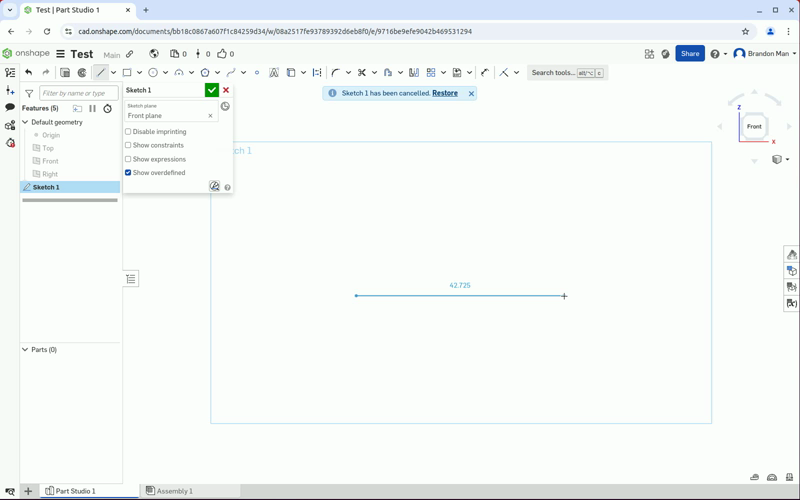
click(564, 295)
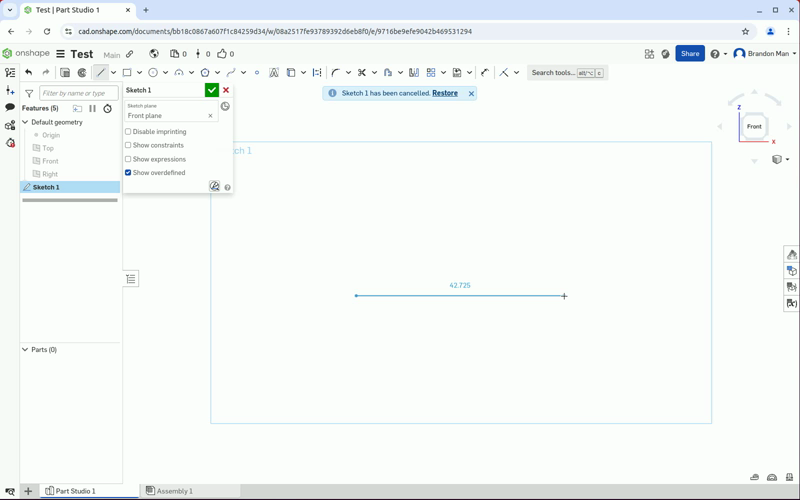
key_up(shift)
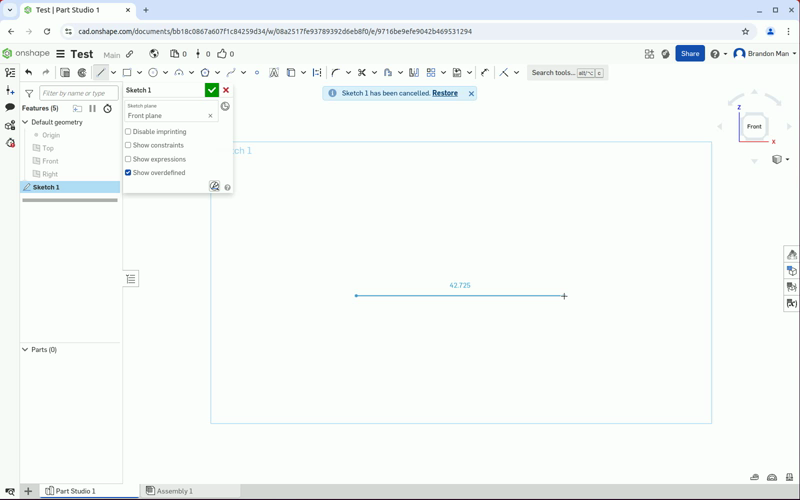
key_down(shift)
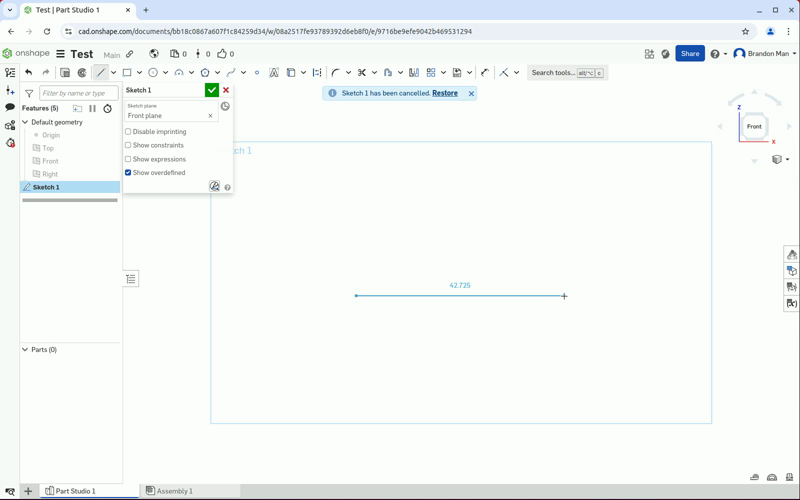
mouse_move(589, 295)
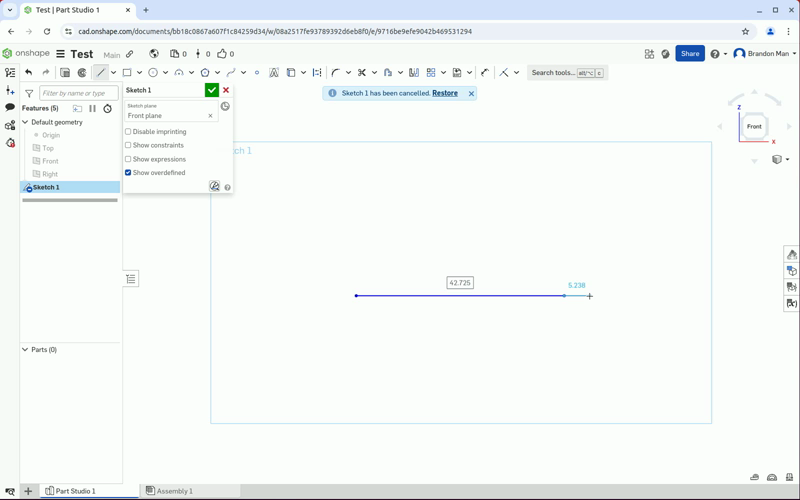
mouse_move(564, 271)
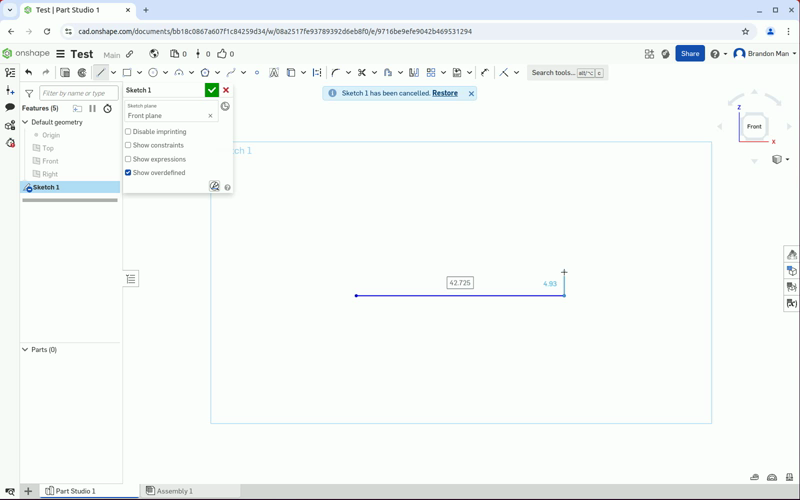
click(564, 271)
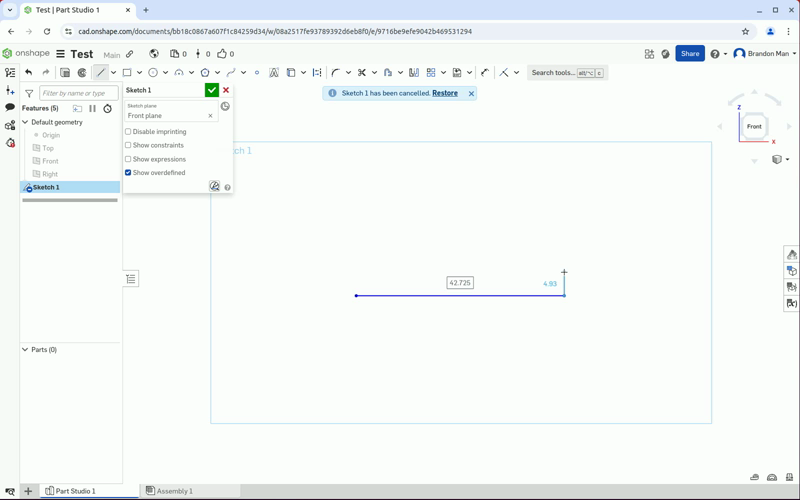
key_up(shift)
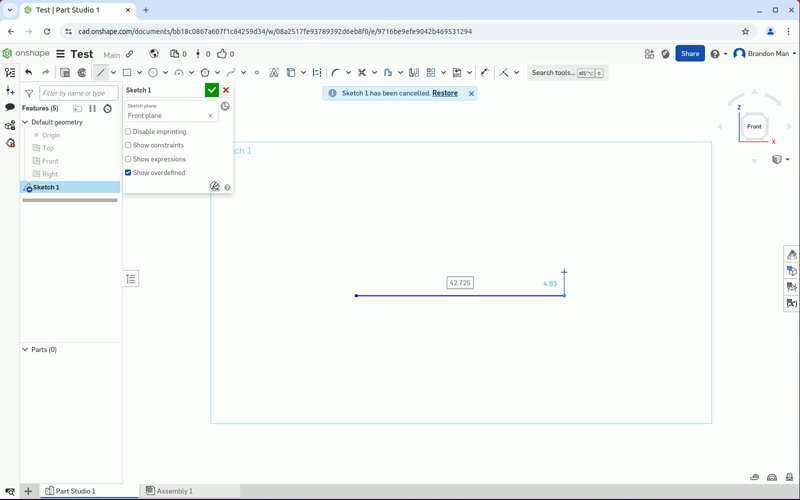
key_down(shift)
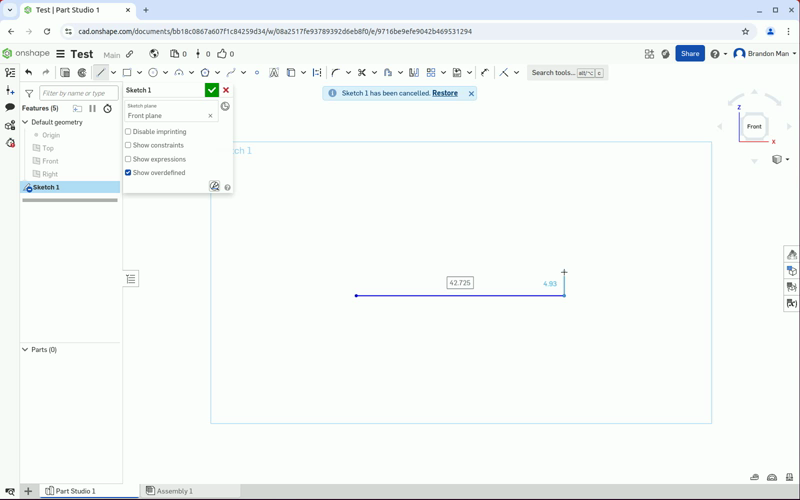
mouse_move(356, 271)
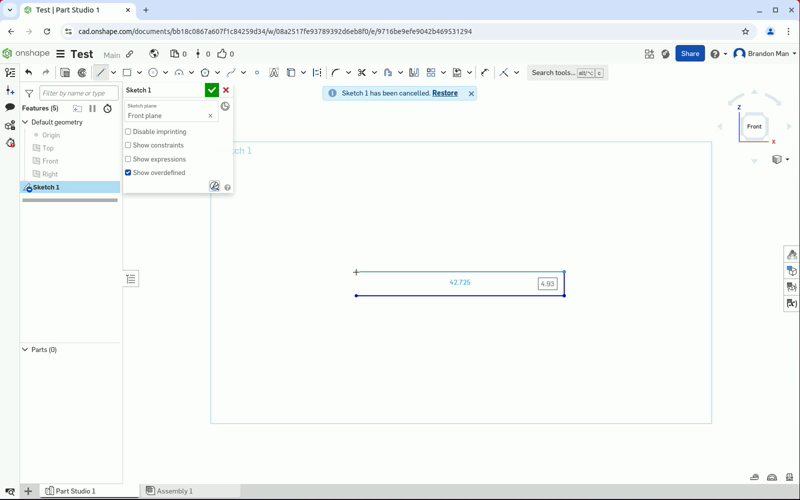
click(356, 271)
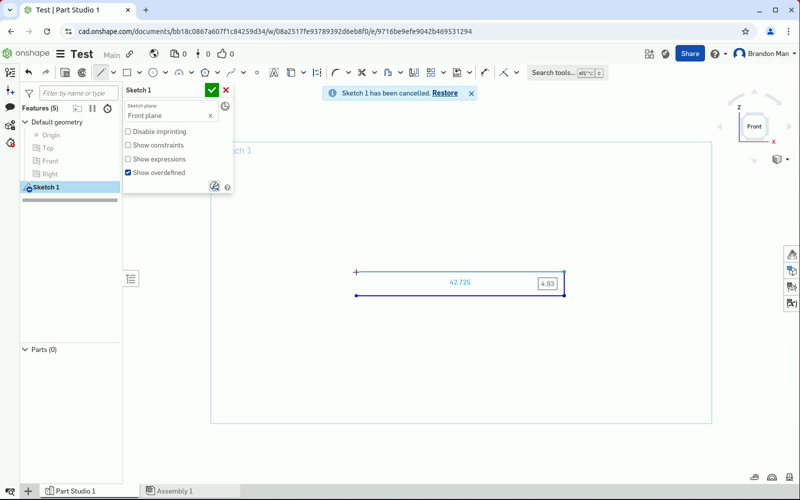
key_up(shift)
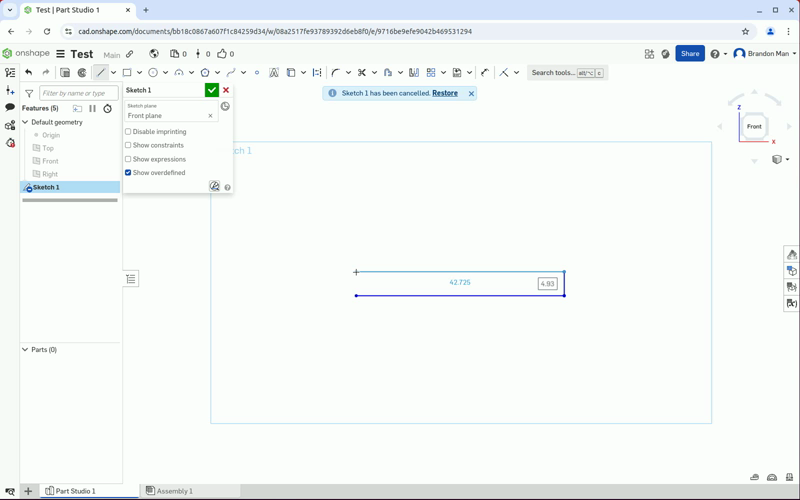
mouse_move(386, 271)
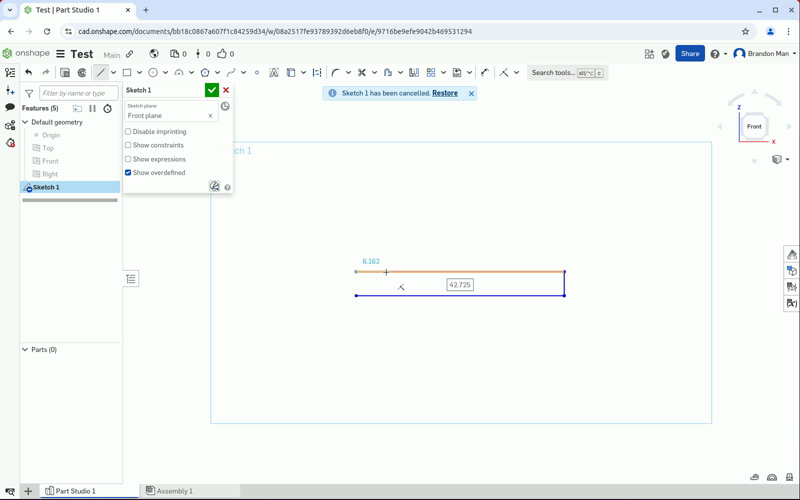
key_down(shift)
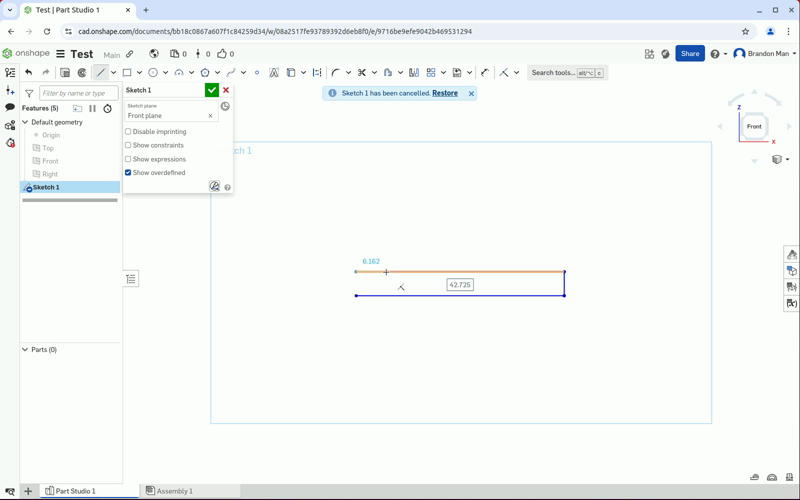
mouse_move(356, 295)
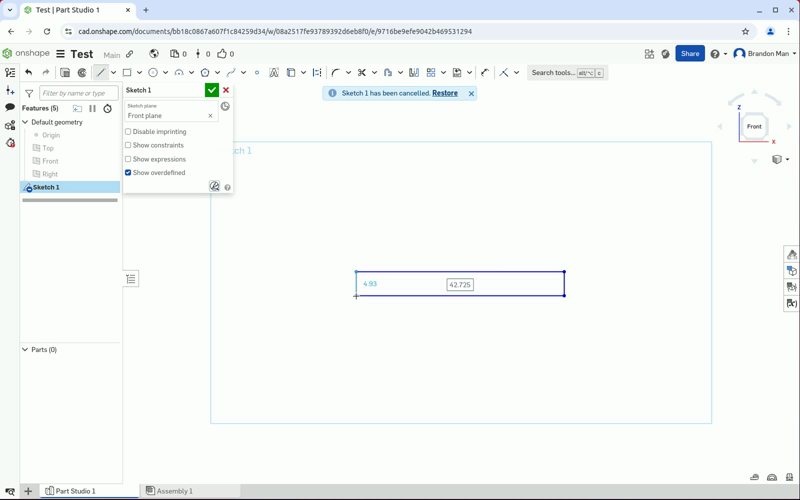
key_up(shift)
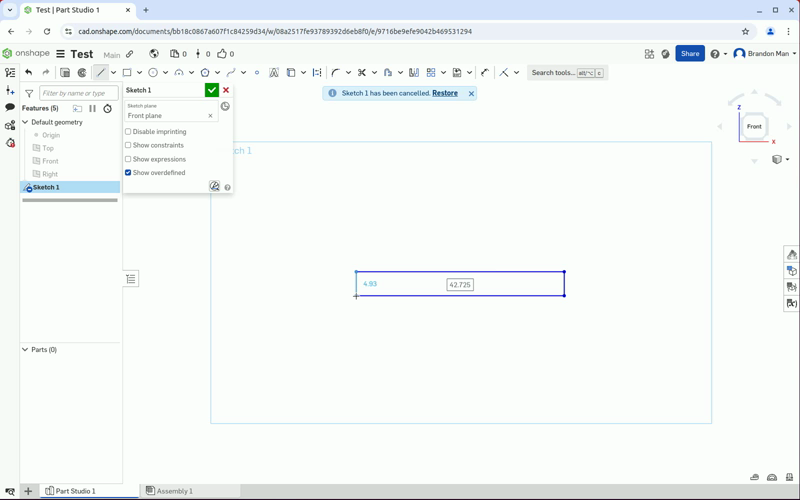
click(356, 295)
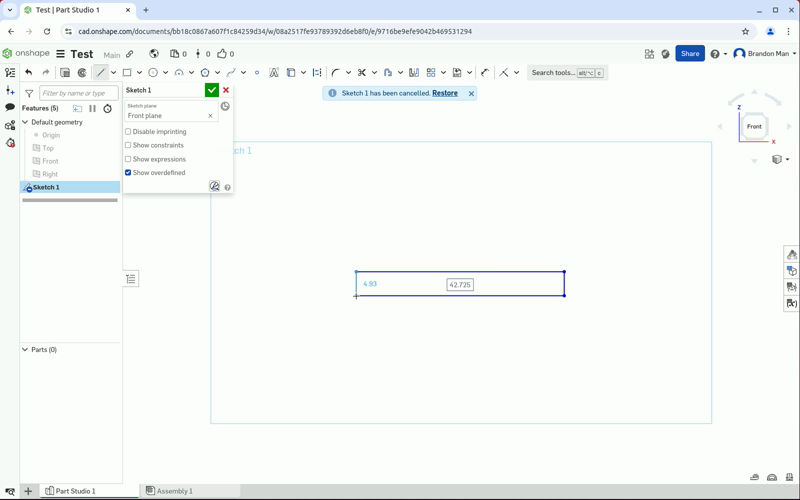
key(esc)
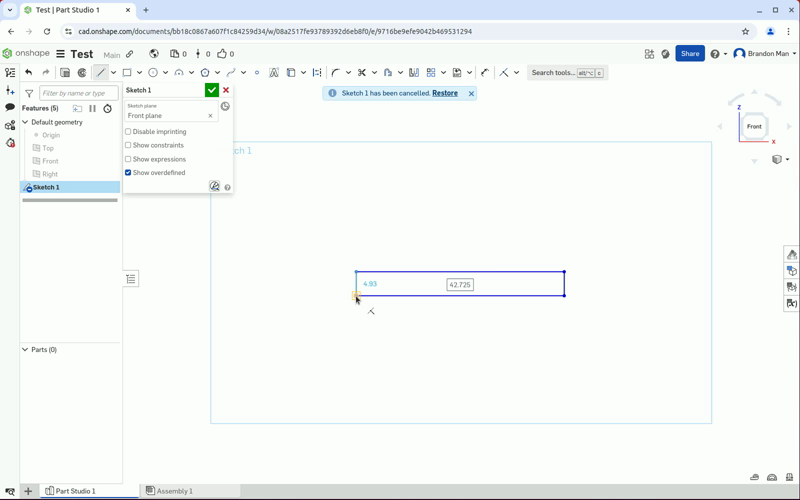
mouse_move(386, 292)
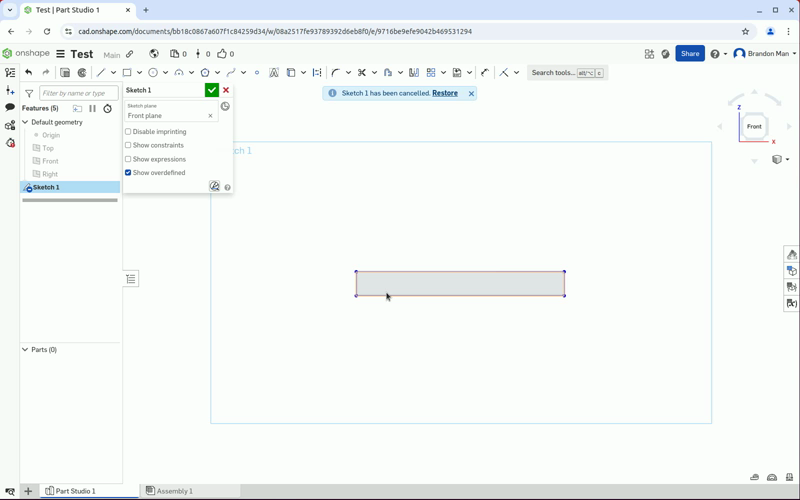
click(386, 292)
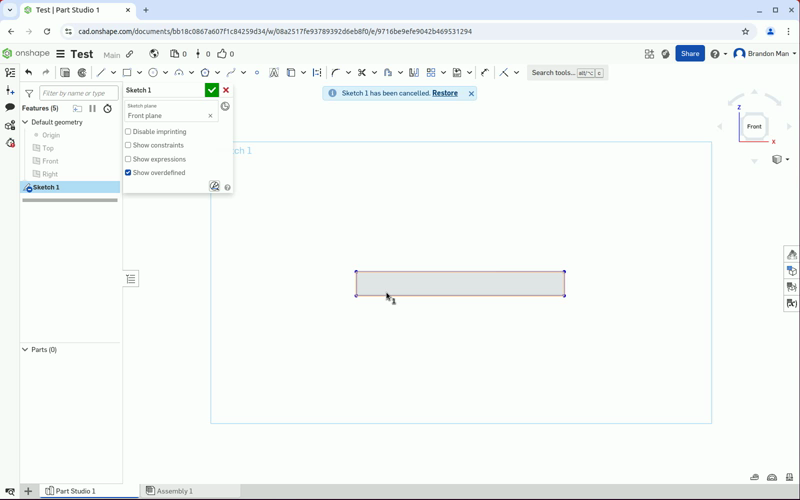
mouse_move(73, 352)
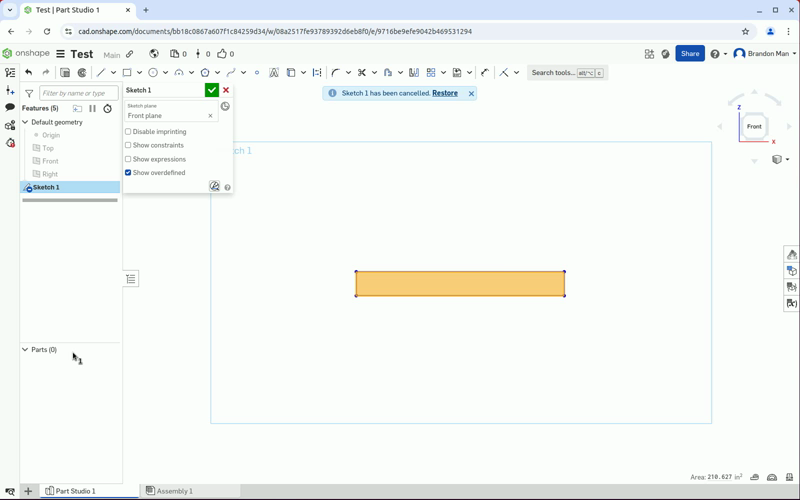
key(shift+y)
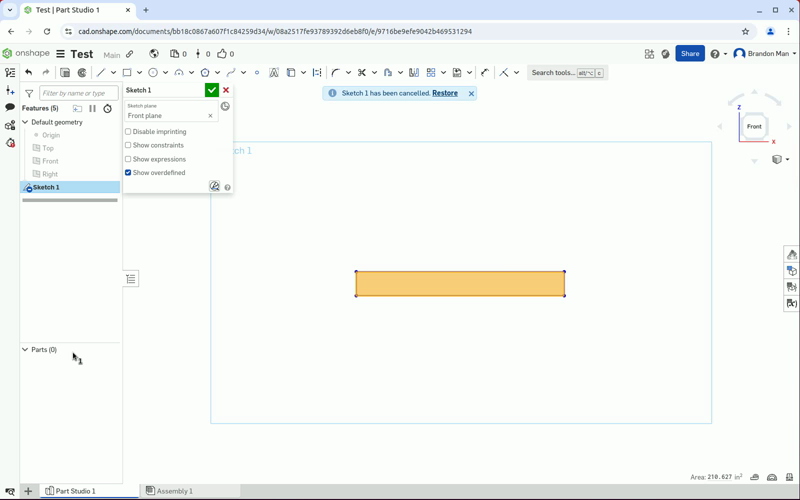
key(shift+e)
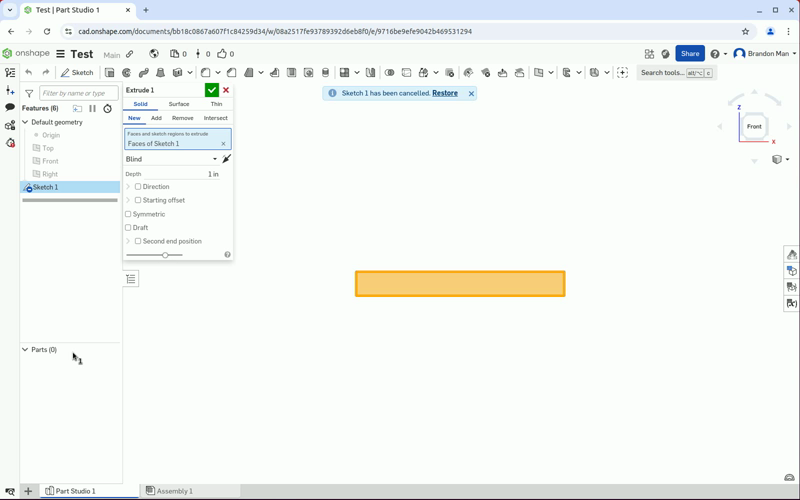
mouse_move(143, 106)
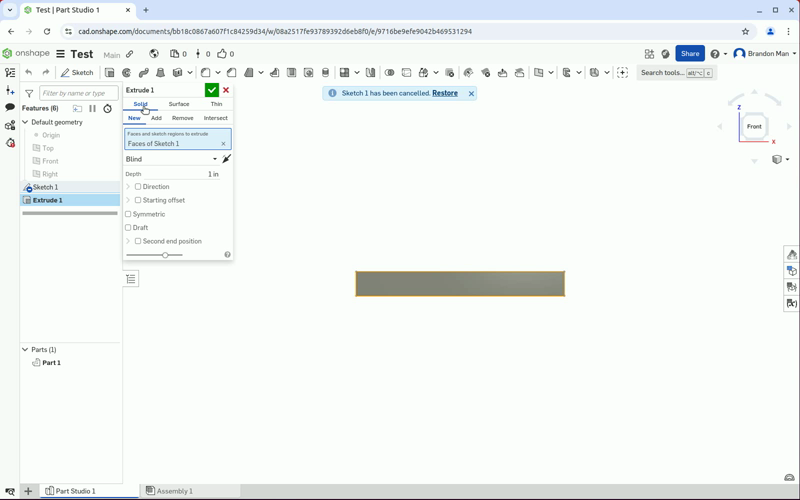
click(143, 106)
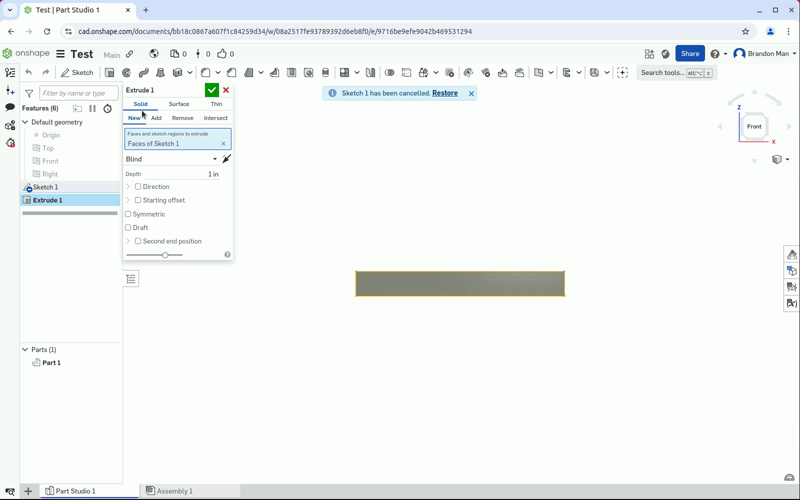
mouse_move(137, 120)
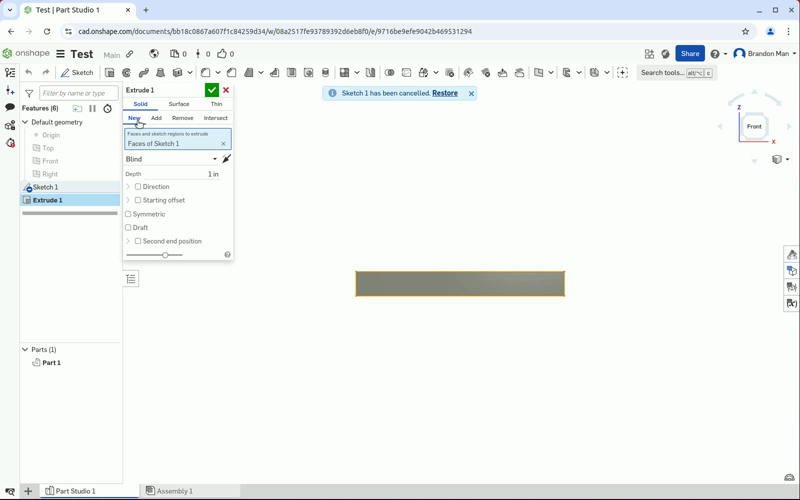
click(137, 120)
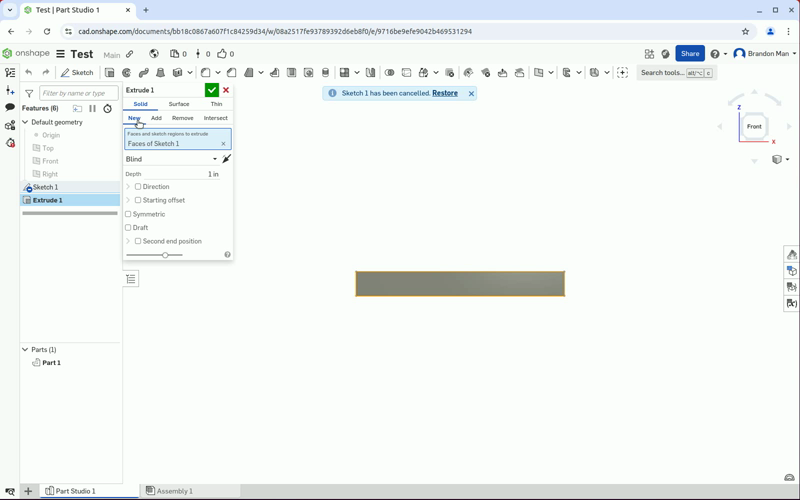
key(tab, 4)
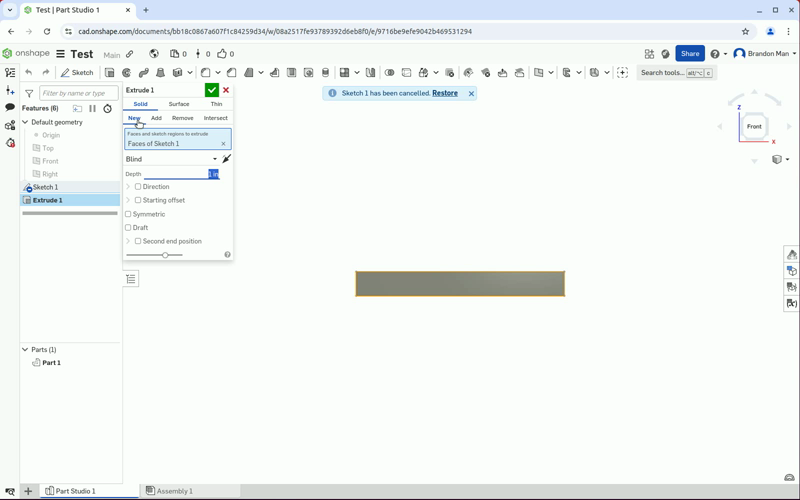
text(1.444)
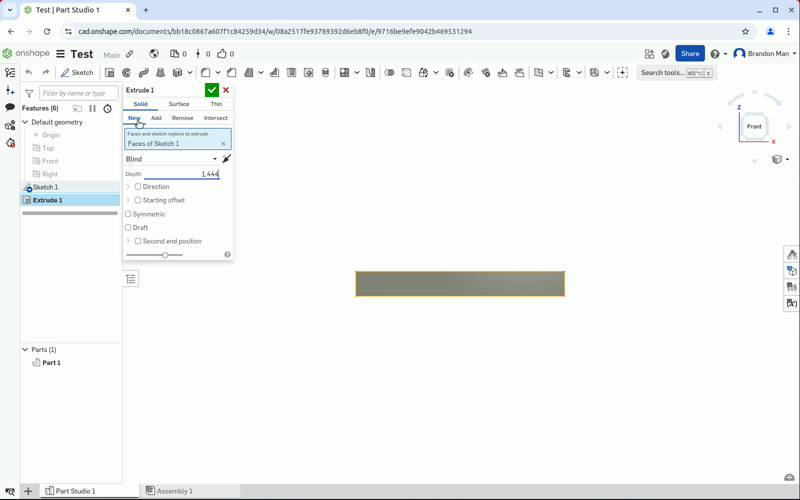
key(enter)
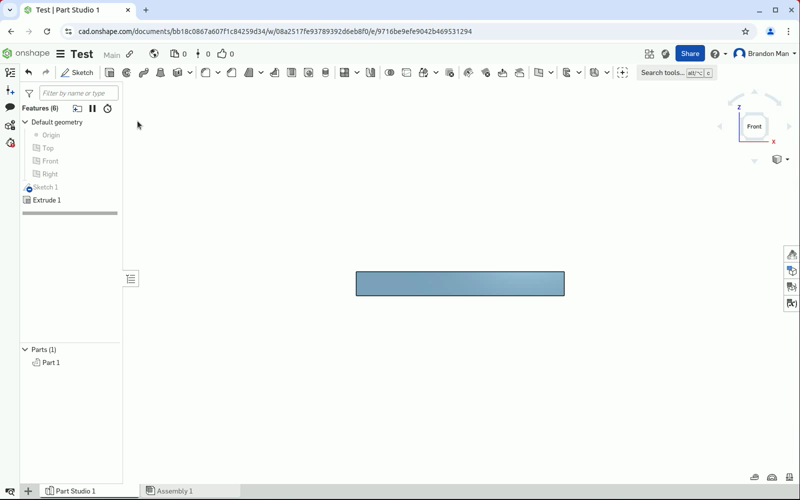
key(shift+h)
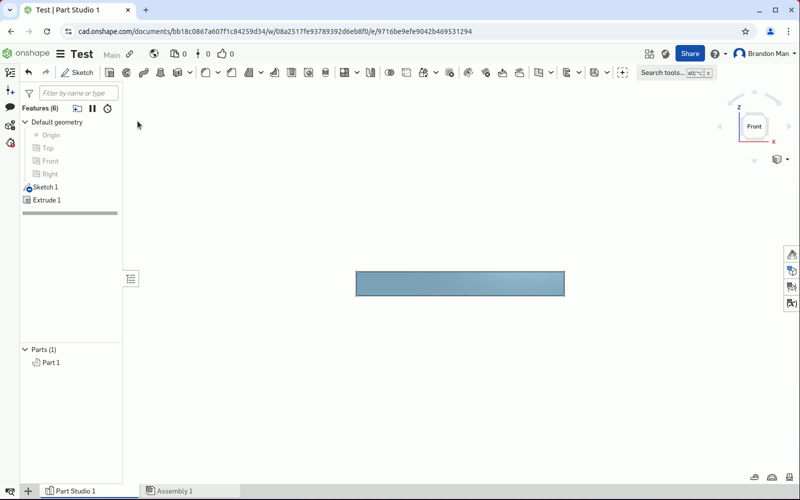
key(shift+h)
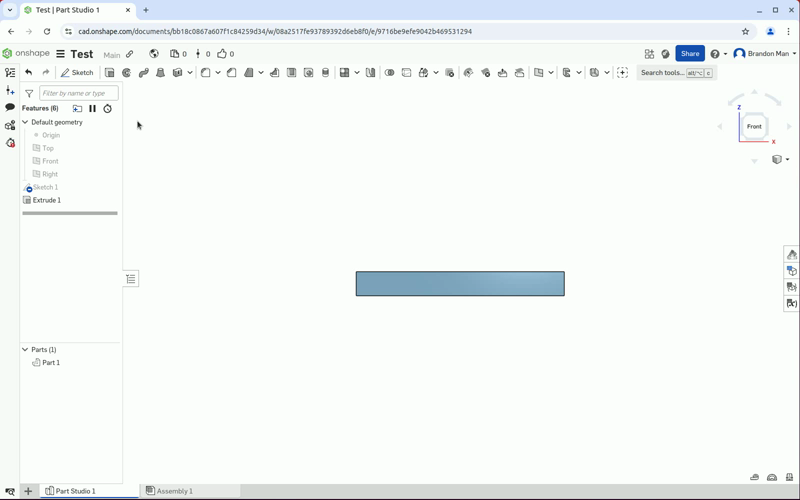
mouse_move(73, 189)
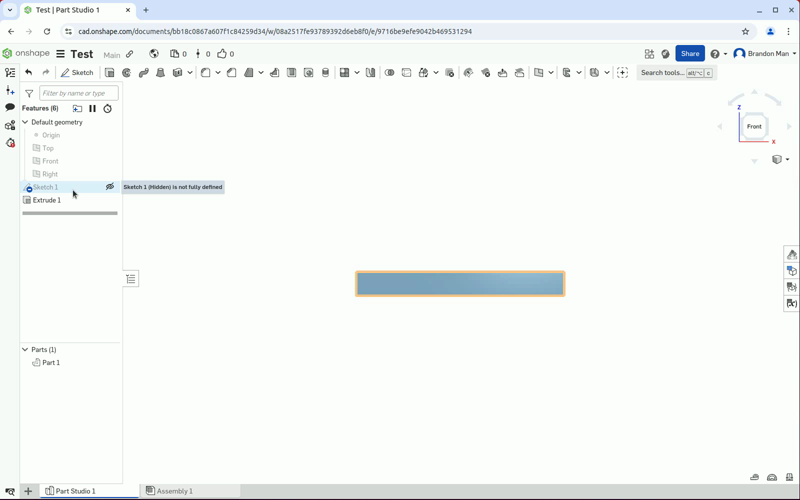
click(73, 189)
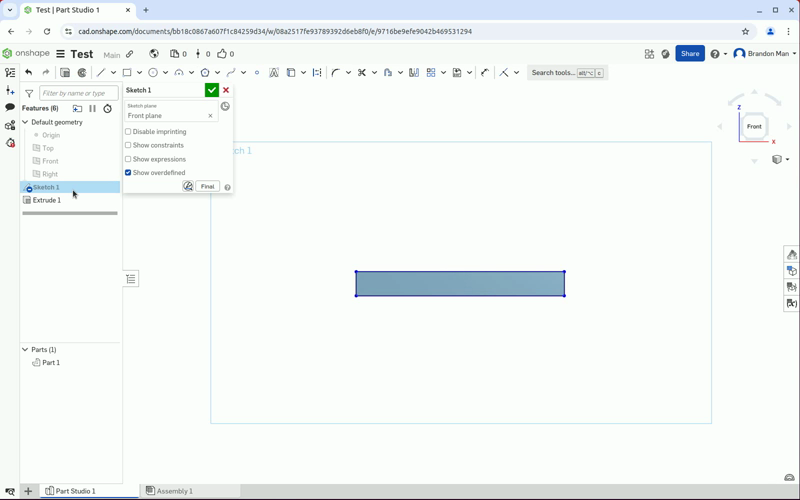
mouse_move(229, 92)
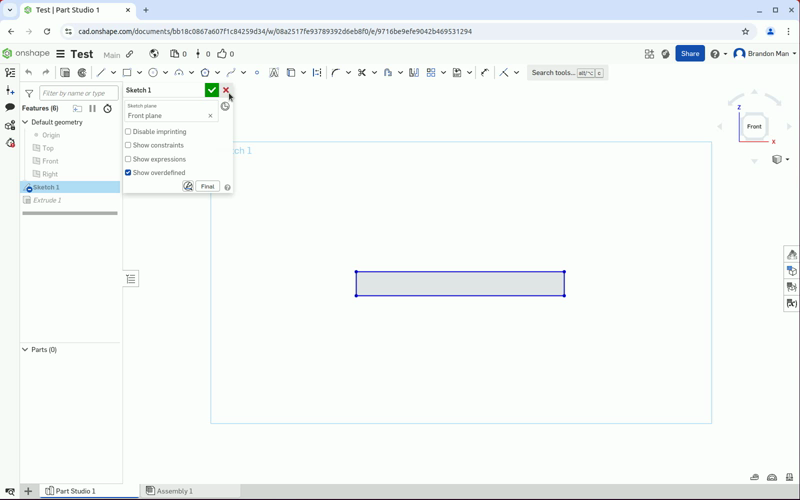
click(229, 92)
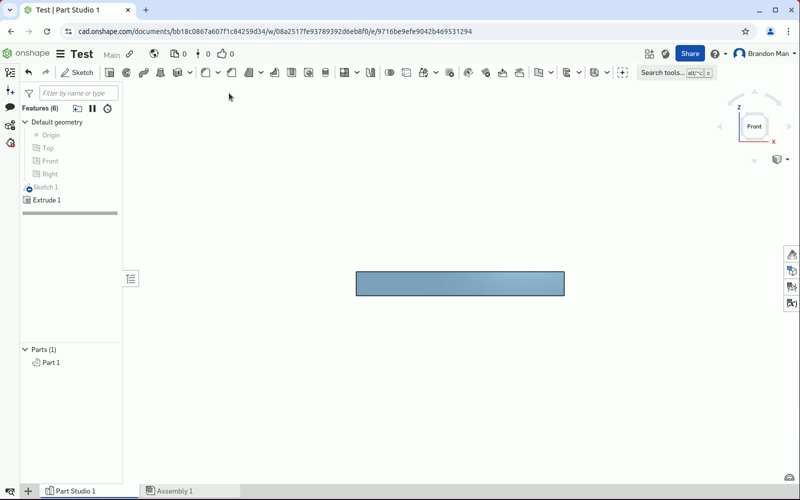
mouse_move(73, 352)
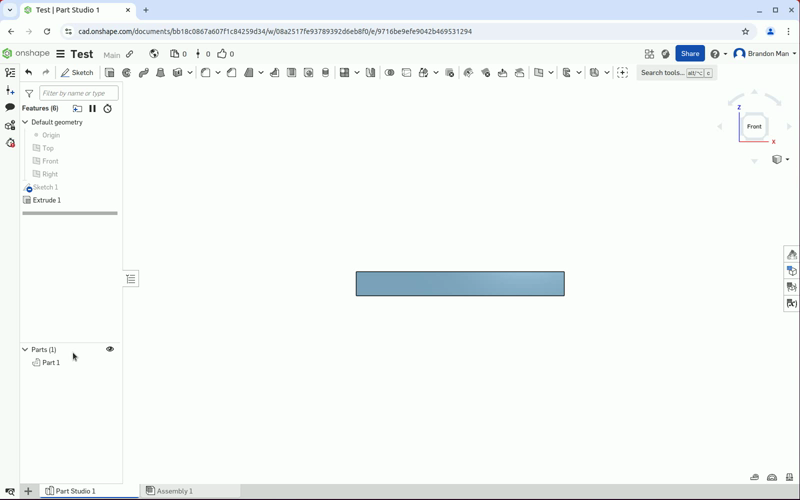
key(y)
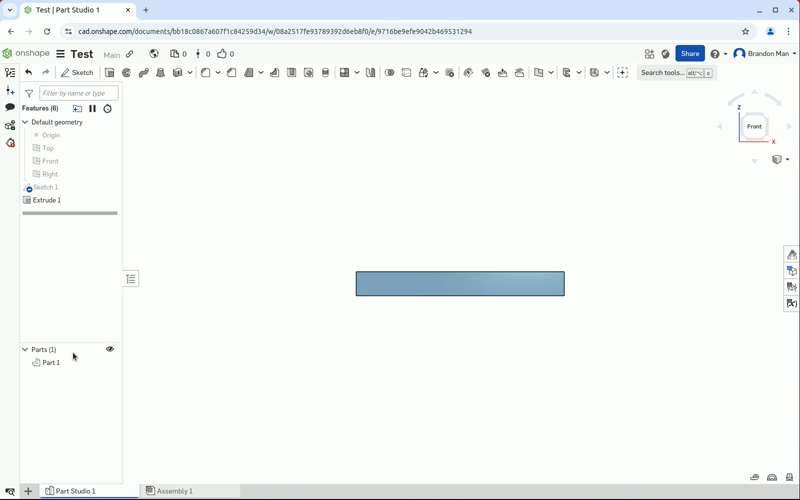
key(shift+p)
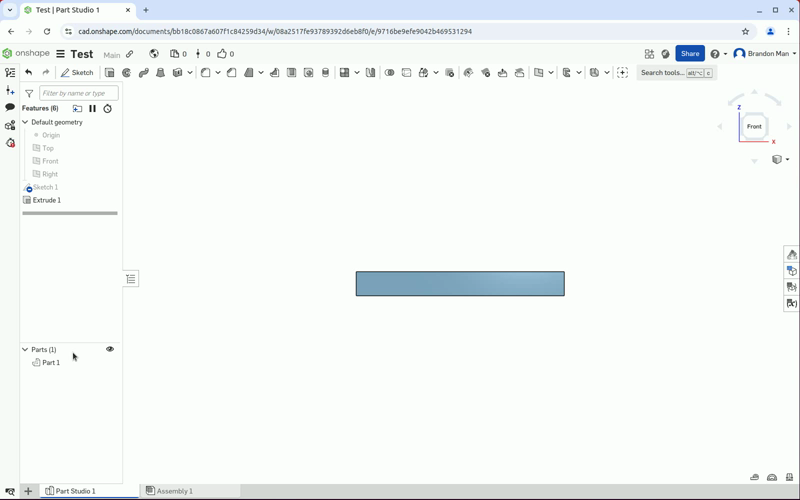
key(space)
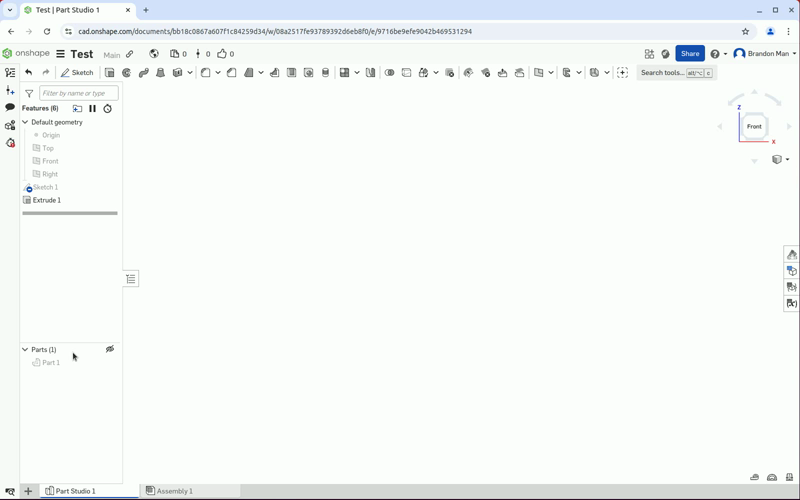
key_down(shift)
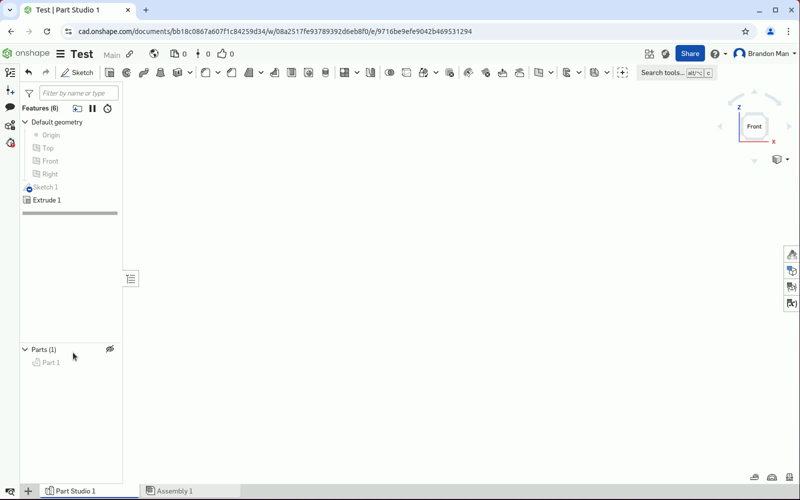
key(left)
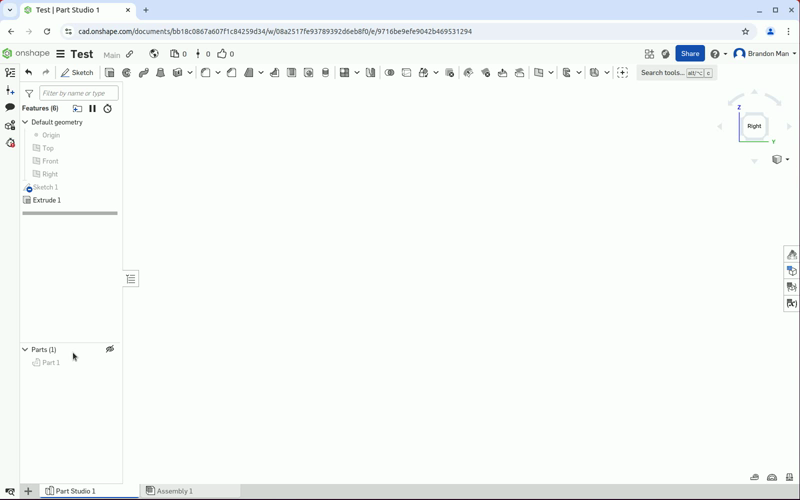
key_up(shift)
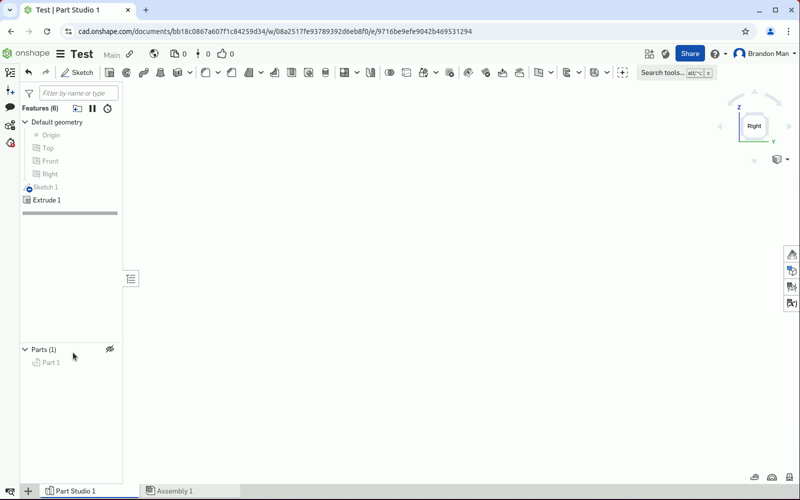
mouse_move(73, 352)
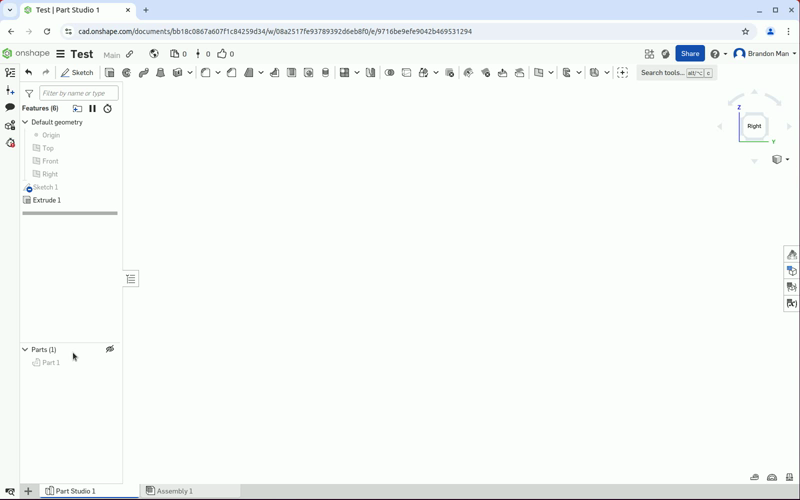
key(shift+y)
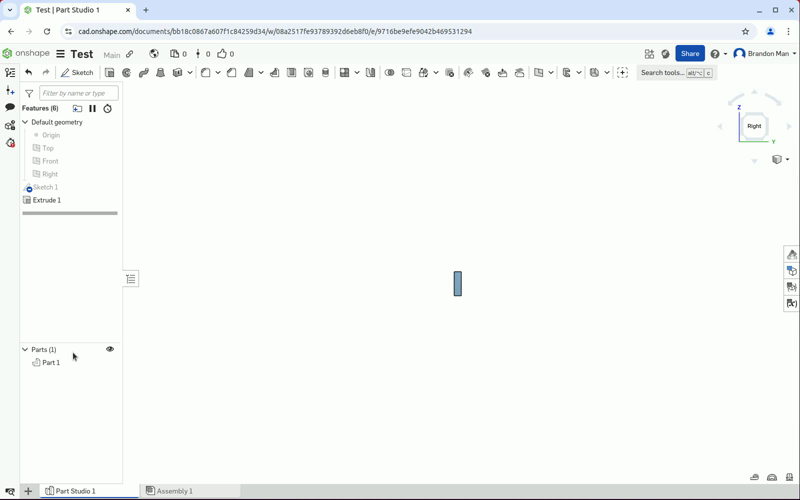
mouse_move(541, 75)
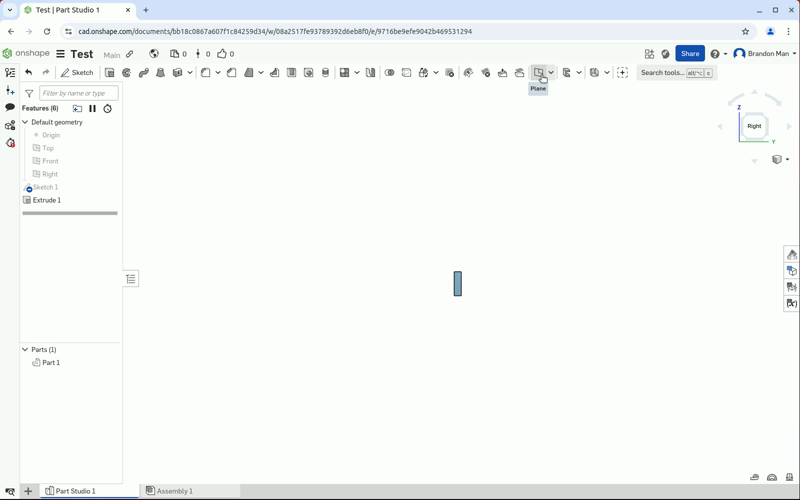
click(541, 75)
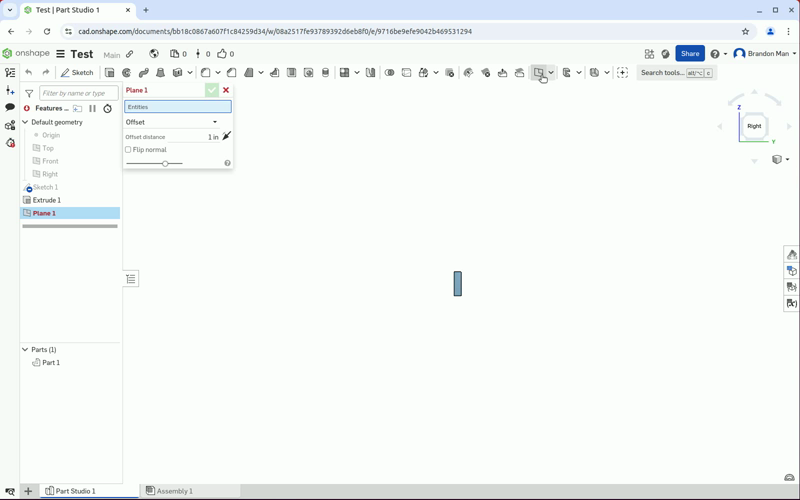
mouse_move(73, 176)
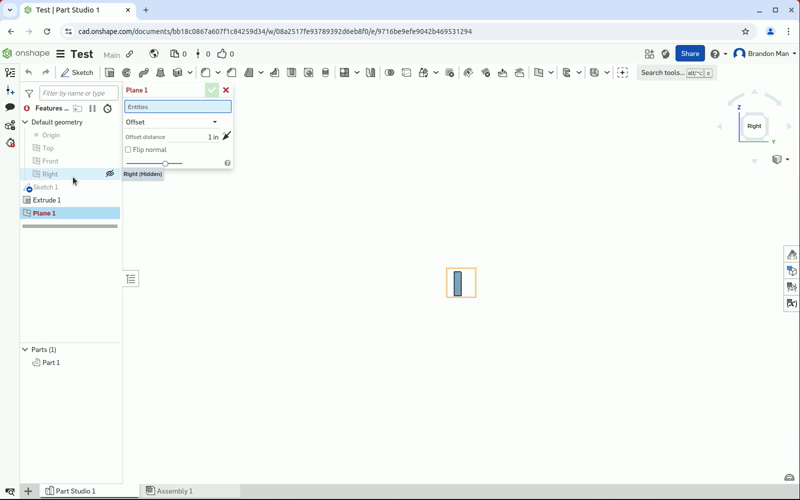
click(73, 176)
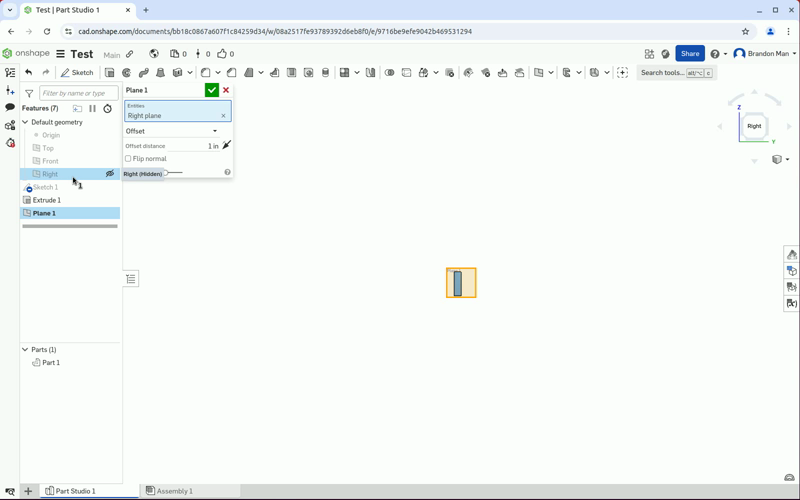
key(tab, 2)
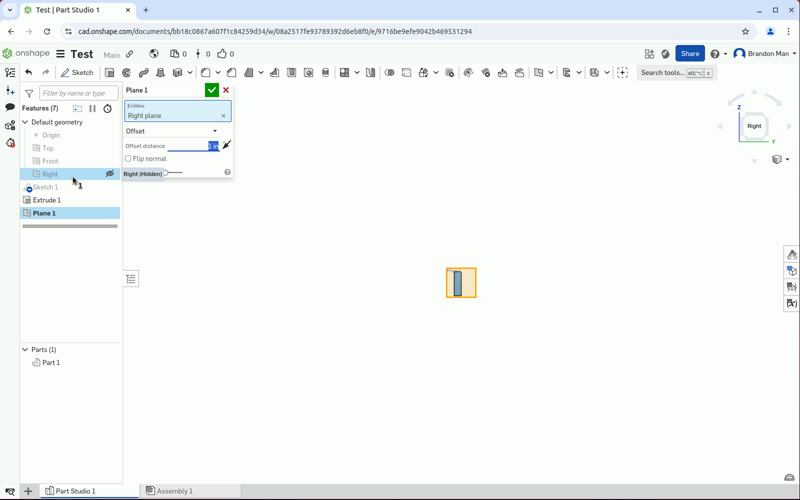
text(21.414)
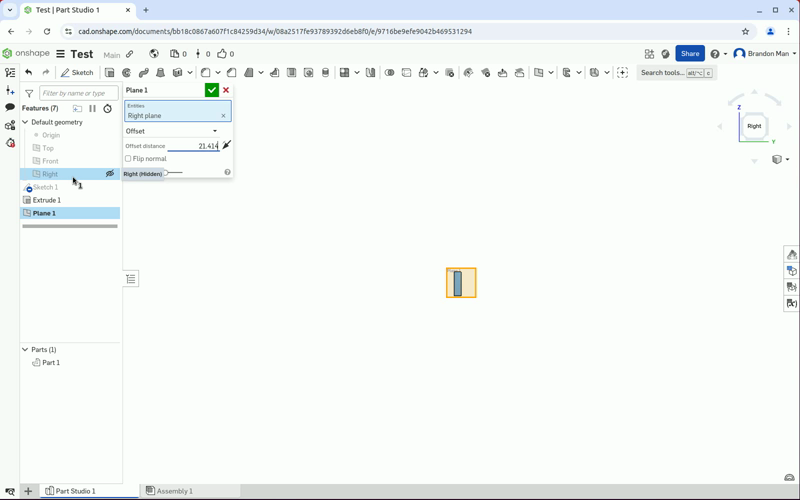
key(enter, 2)
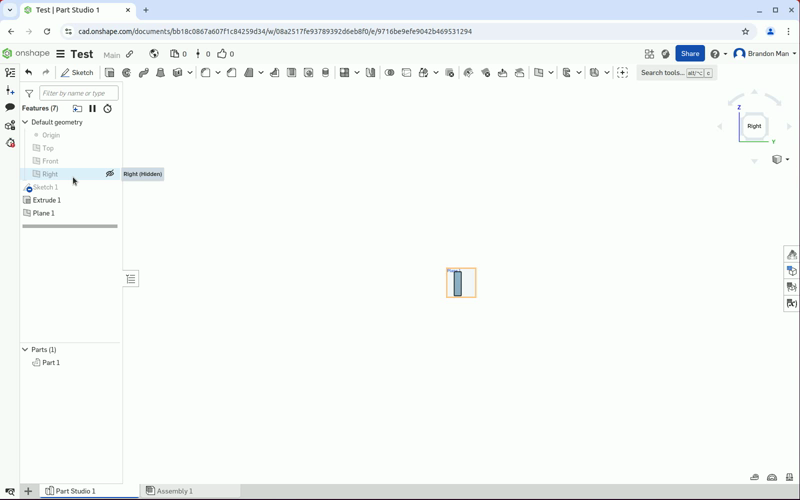
key(shift+s)
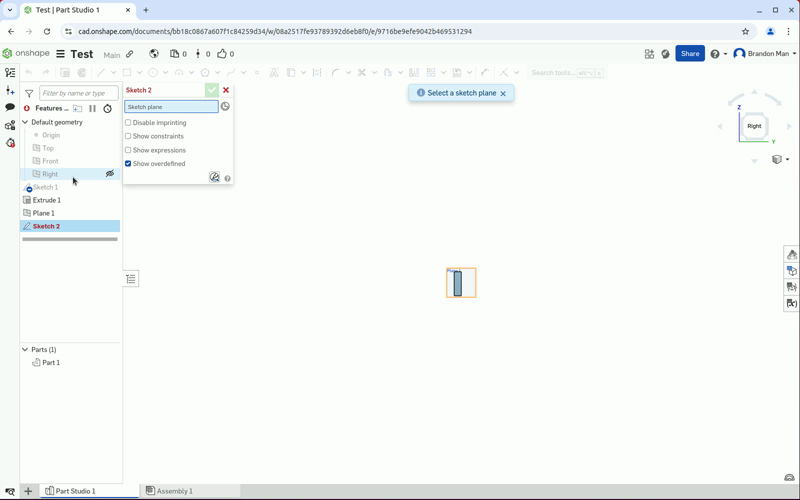
mouse_move(73, 215)
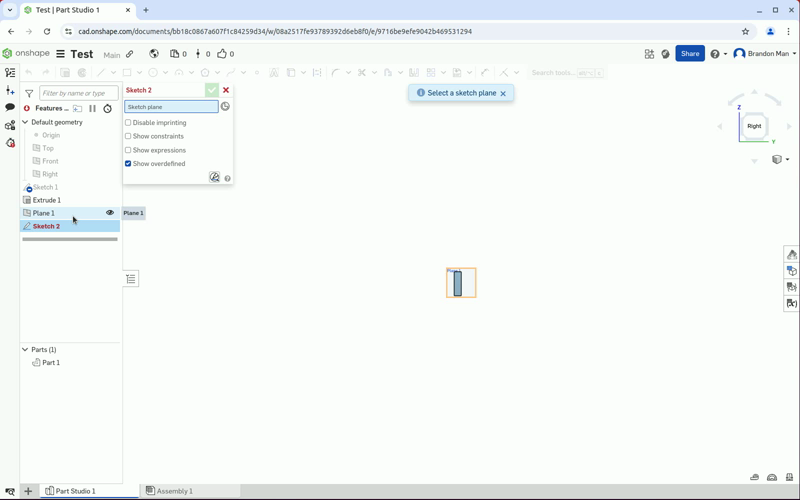
click(73, 215)
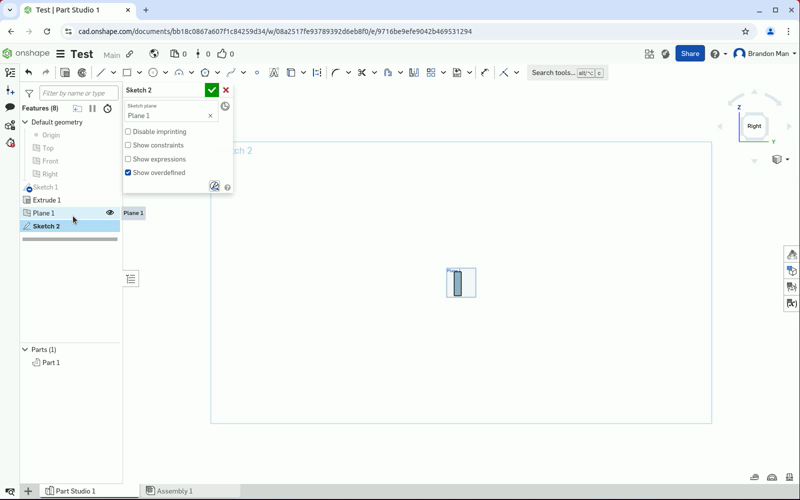
mouse_move(73, 352)
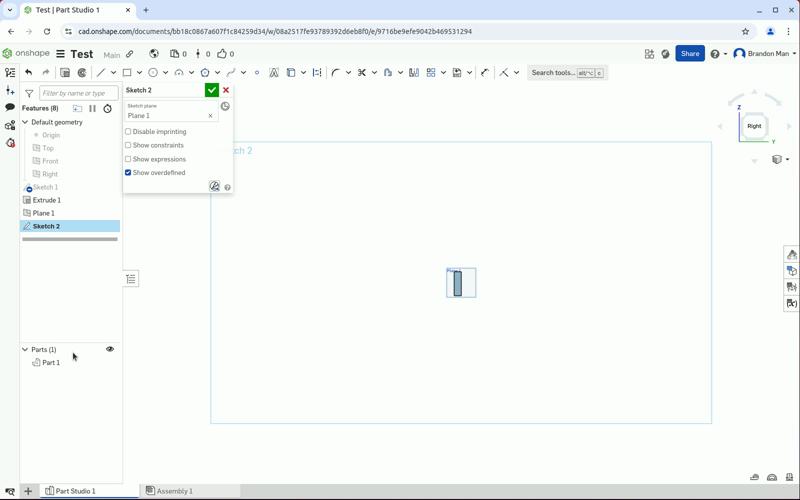
key(y)
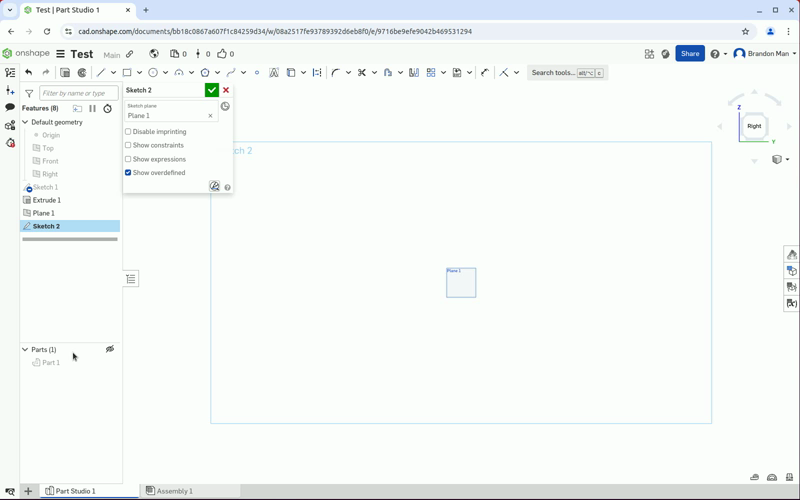
key(l)
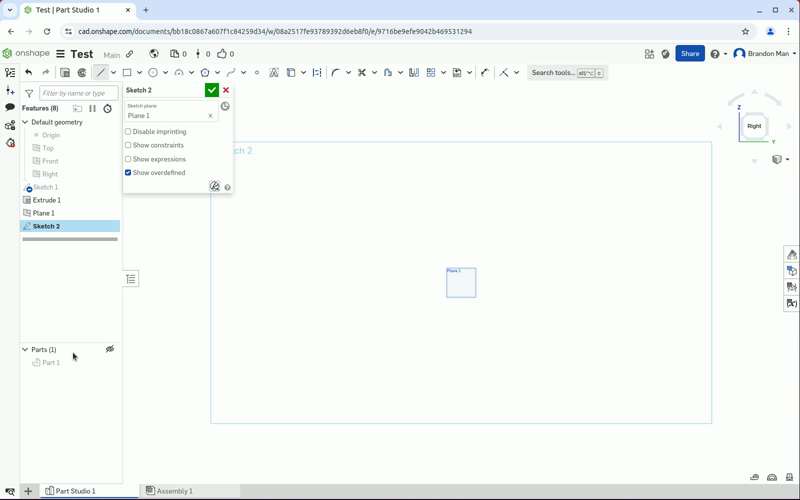
key_down(shift)
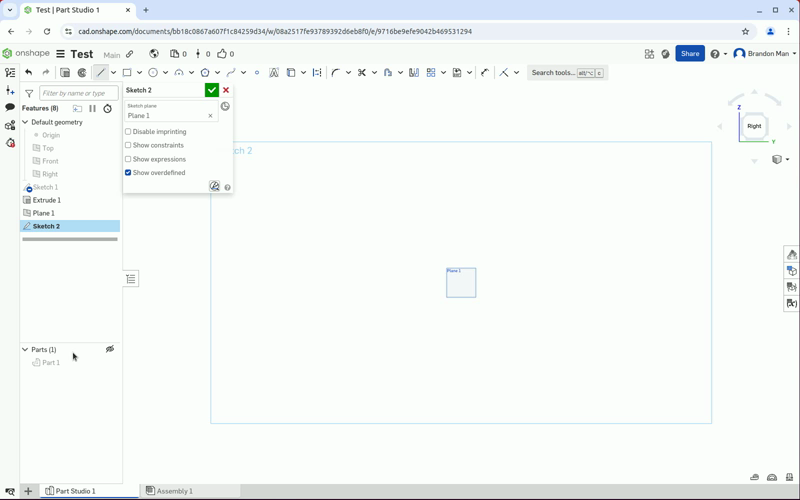
mouse_move(454, 280)
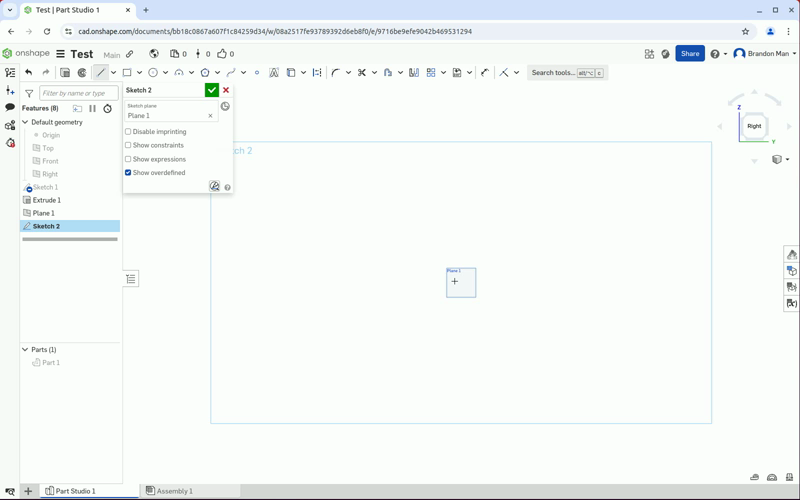
click(454, 280)
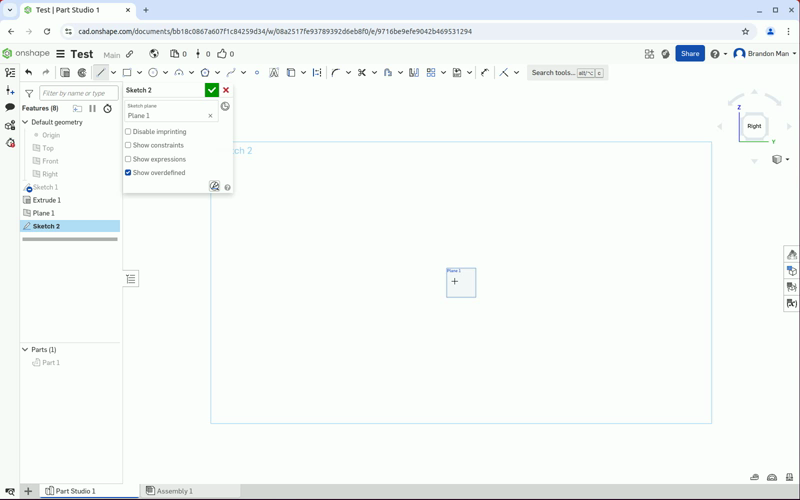
key_up(shift)
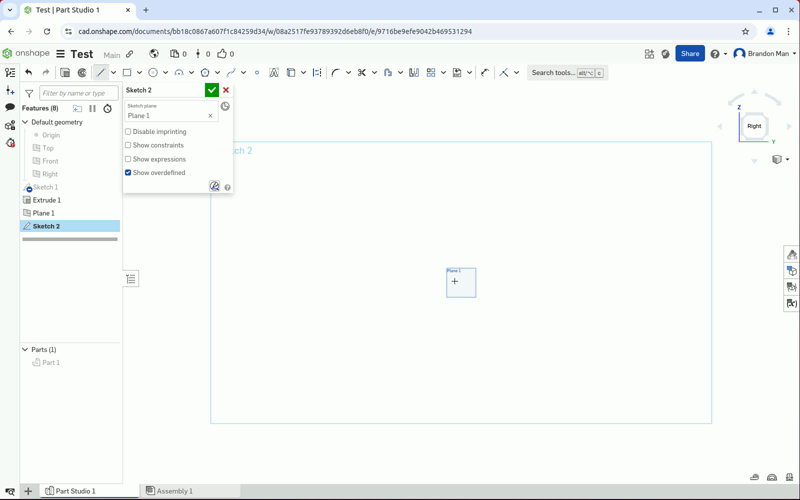
key_down(shift)
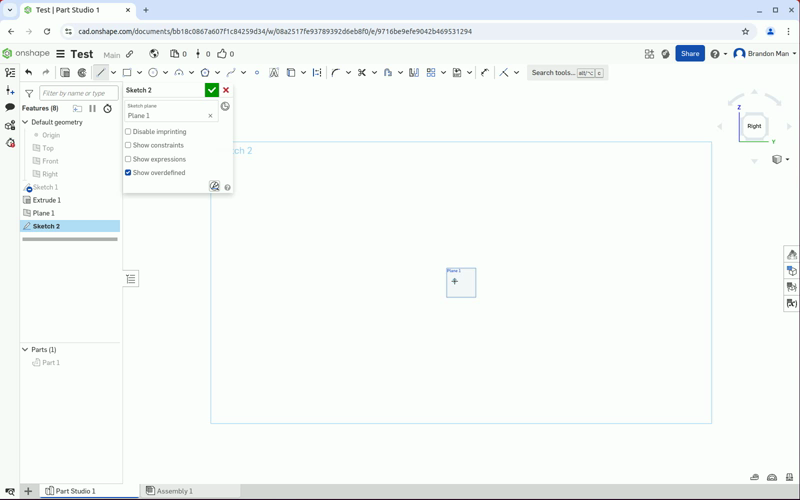
mouse_move(484, 280)
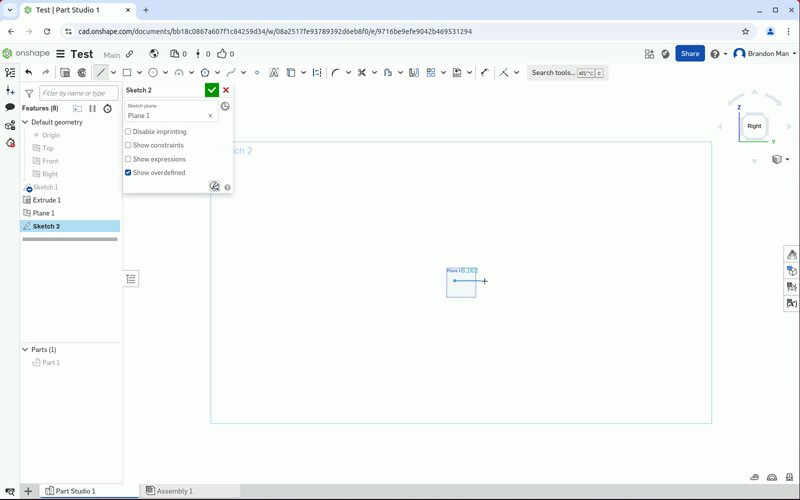
mouse_move(460, 280)
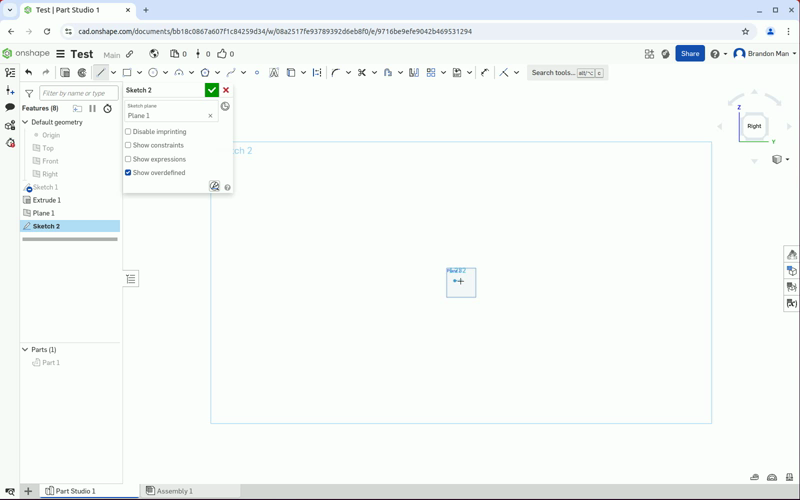
scroll(6)
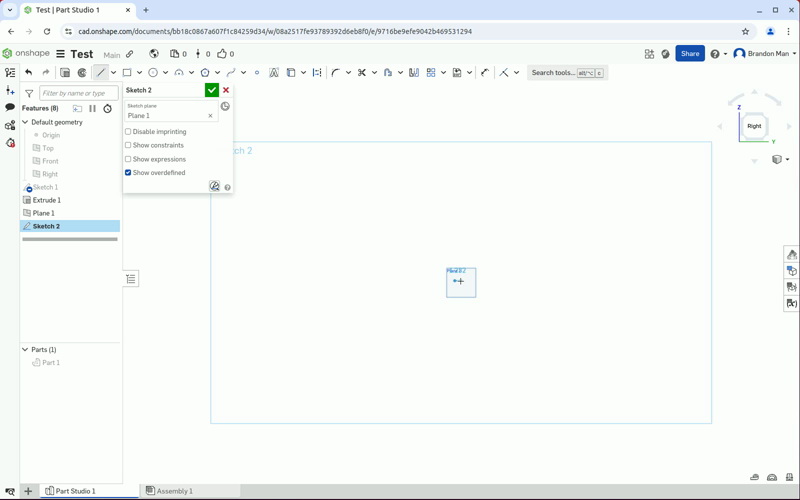
scroll(6)
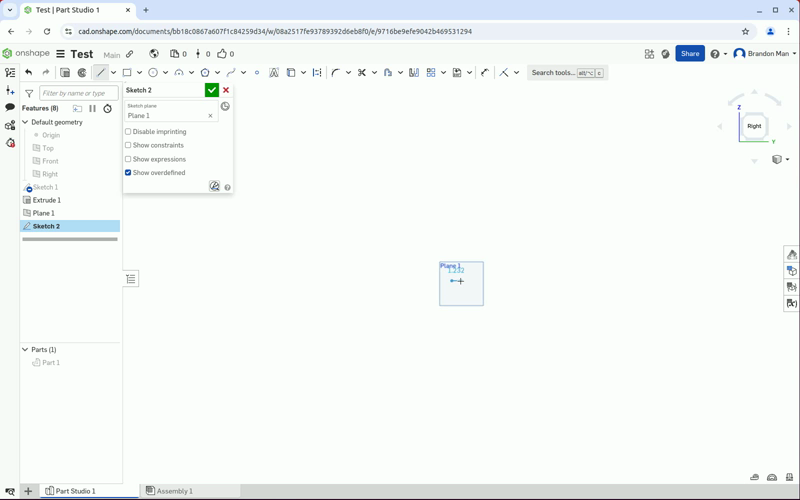
scroll(6)
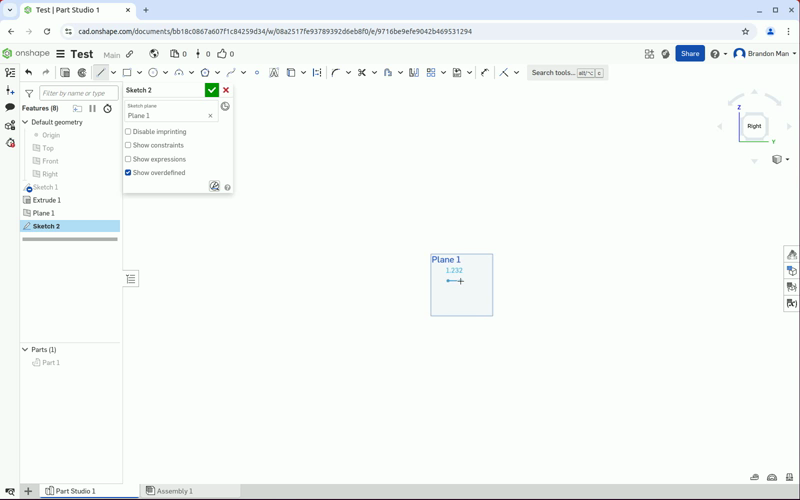
scroll(6)
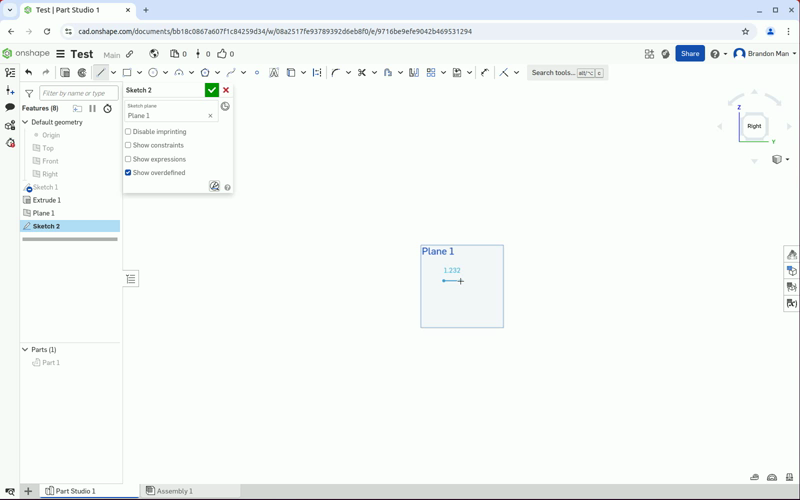
scroll(6)
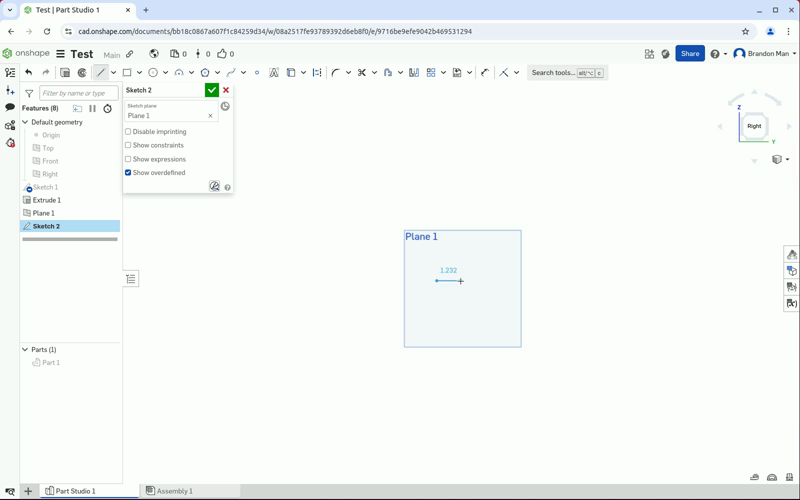
scroll(6)
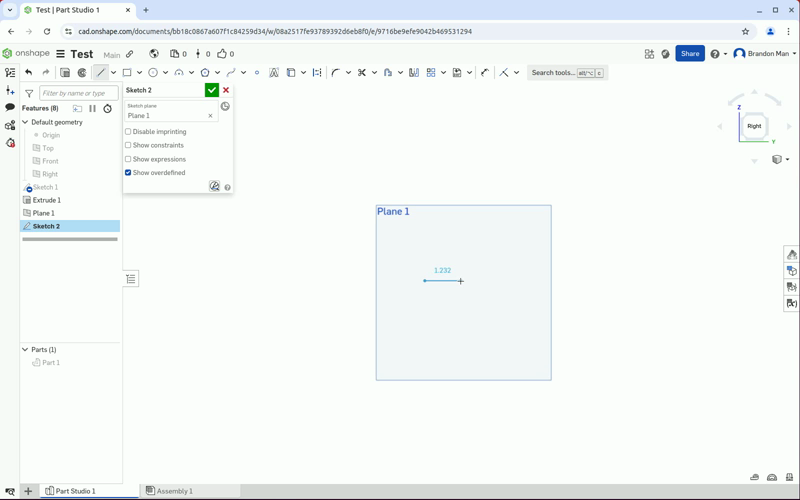
scroll(6)
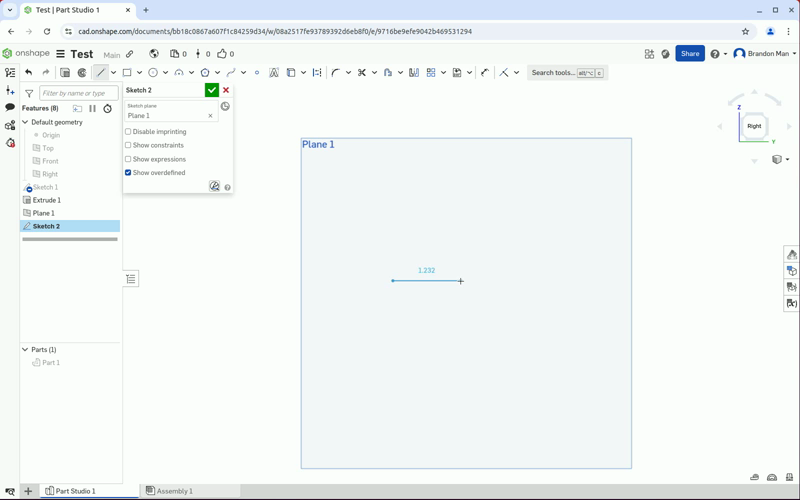
click(460, 280)
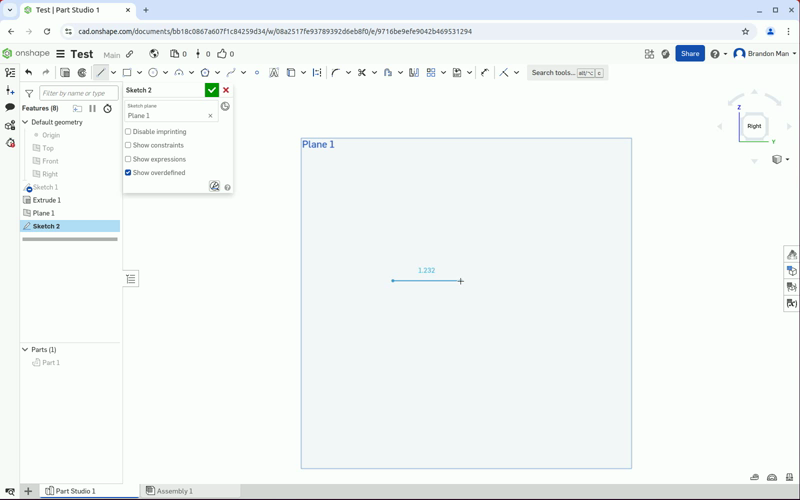
scroll(-6)
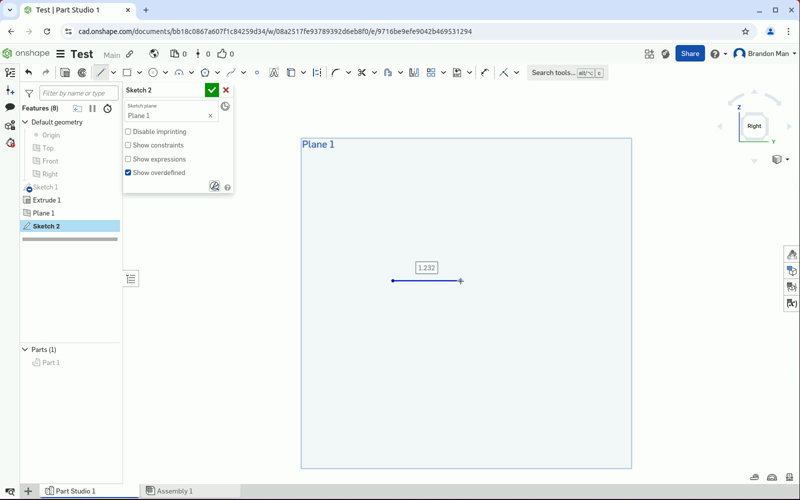
scroll(-6)
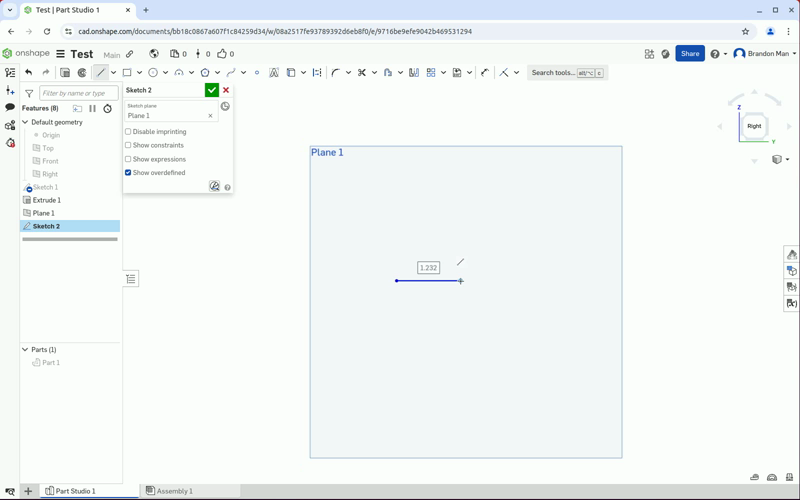
scroll(-6)
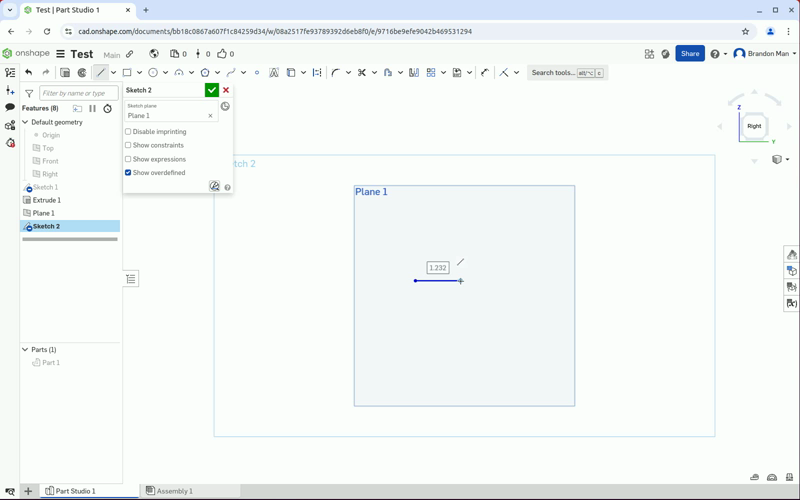
scroll(-6)
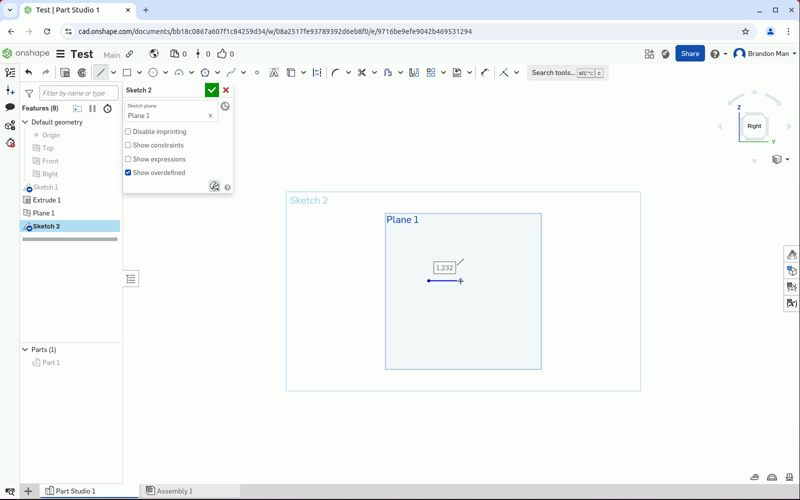
scroll(-6)
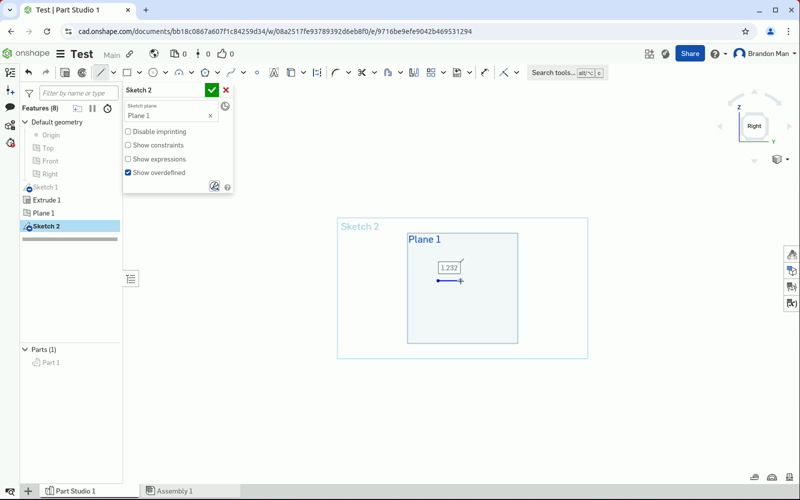
scroll(-6)
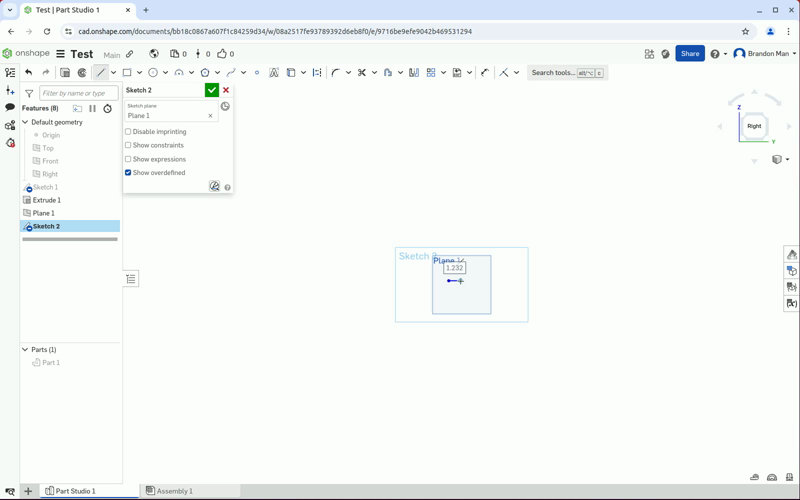
scroll(-6)
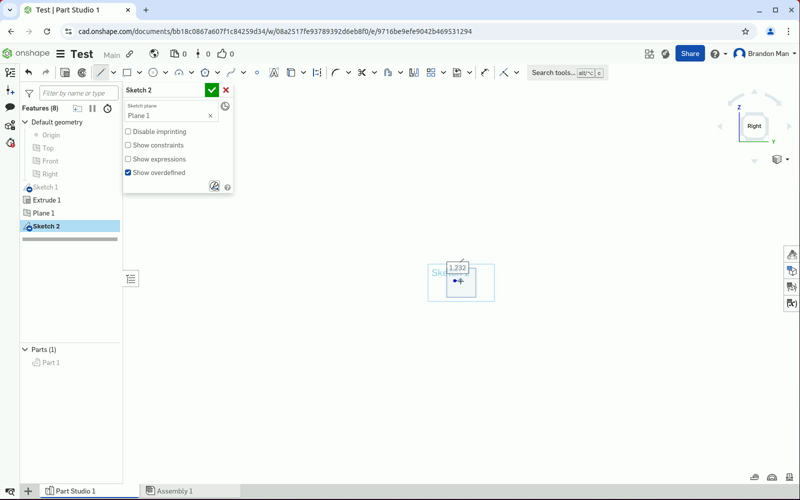
key_up(shift)
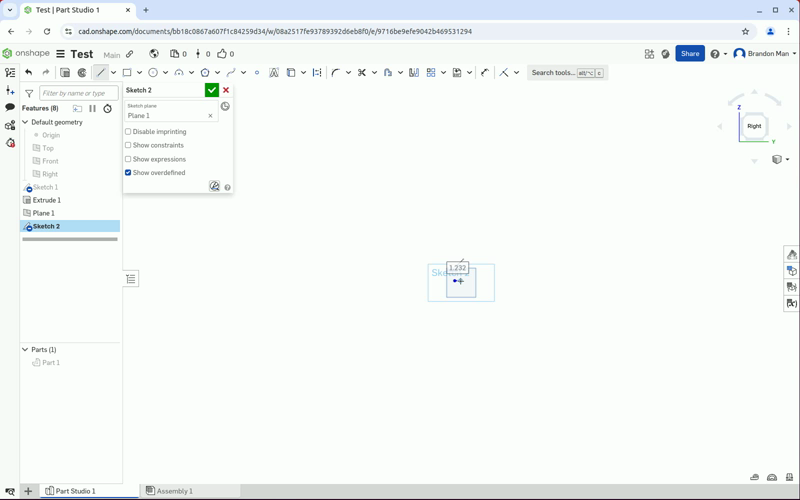
key_down(shift)
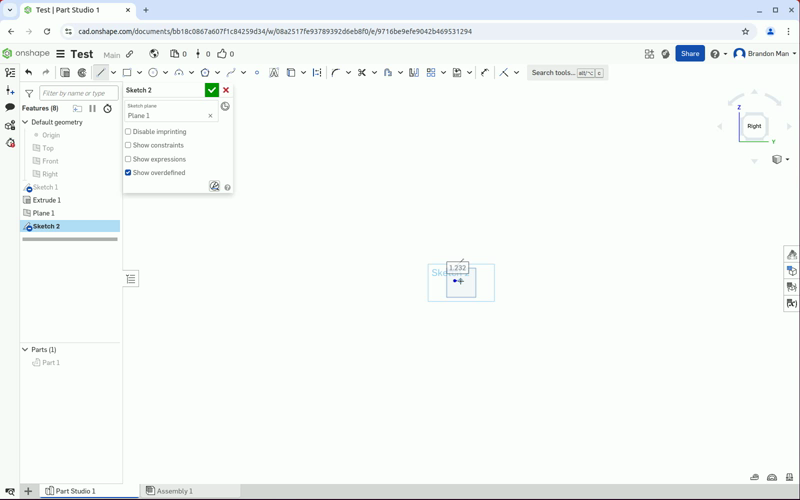
mouse_move(490, 280)
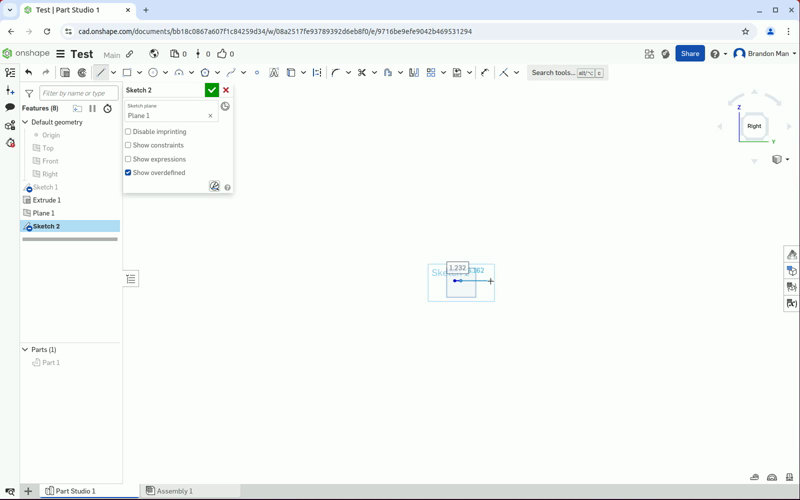
mouse_move(460, 274)
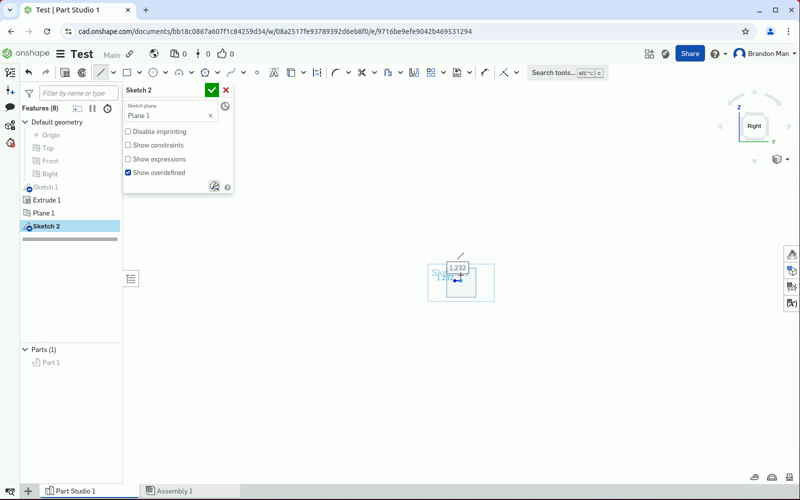
scroll(6)
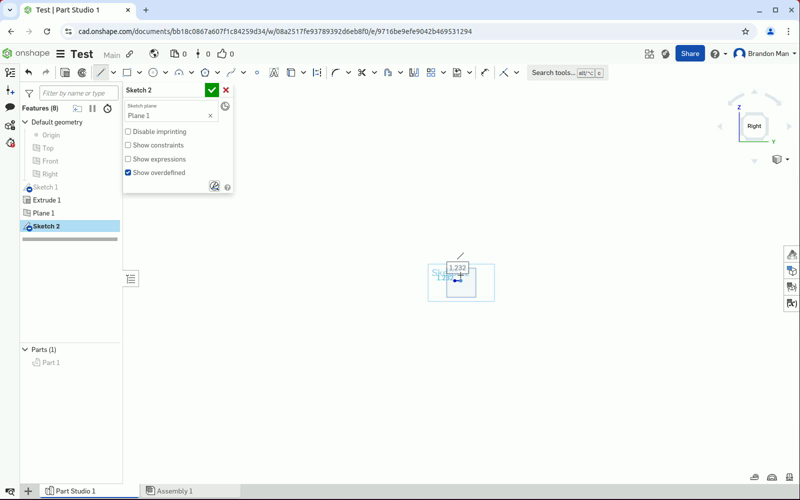
scroll(6)
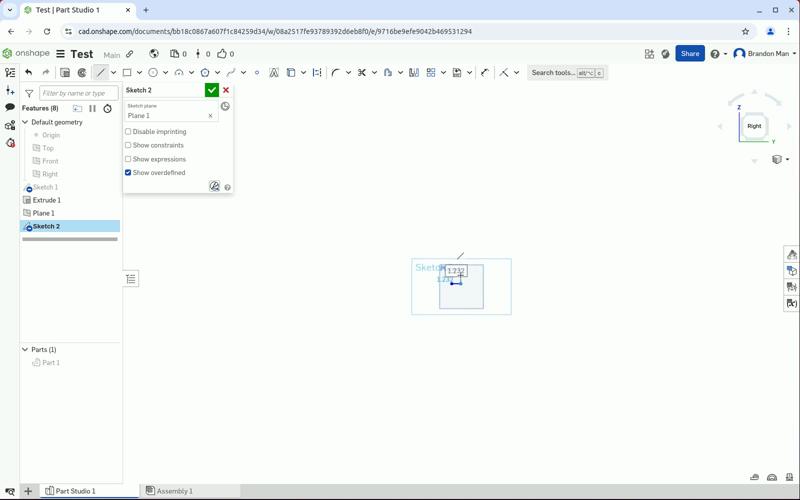
scroll(6)
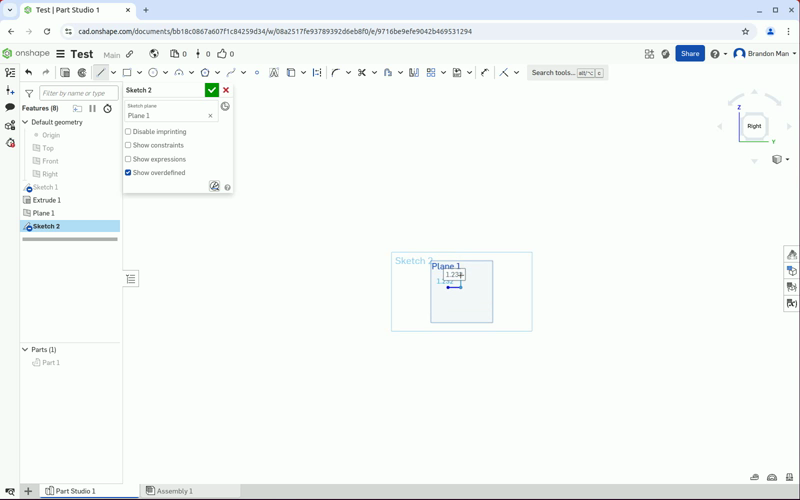
scroll(6)
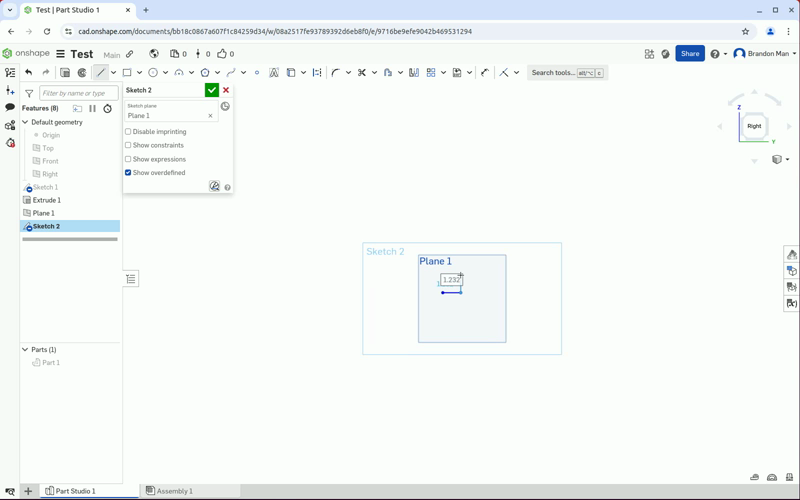
scroll(6)
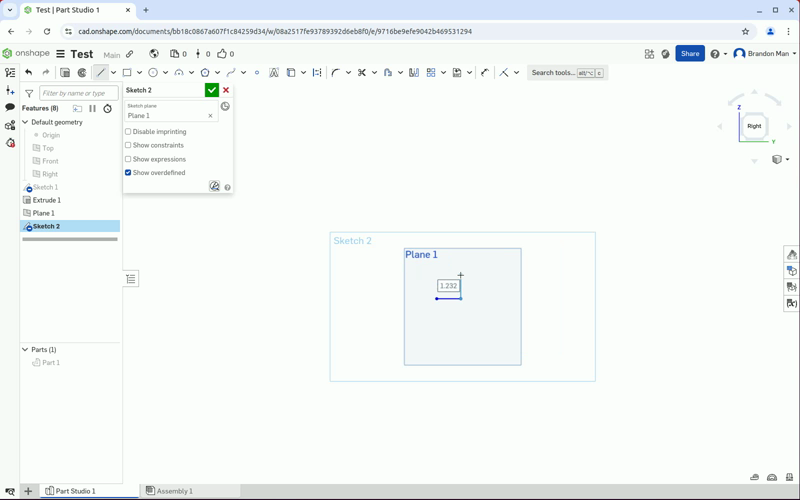
scroll(6)
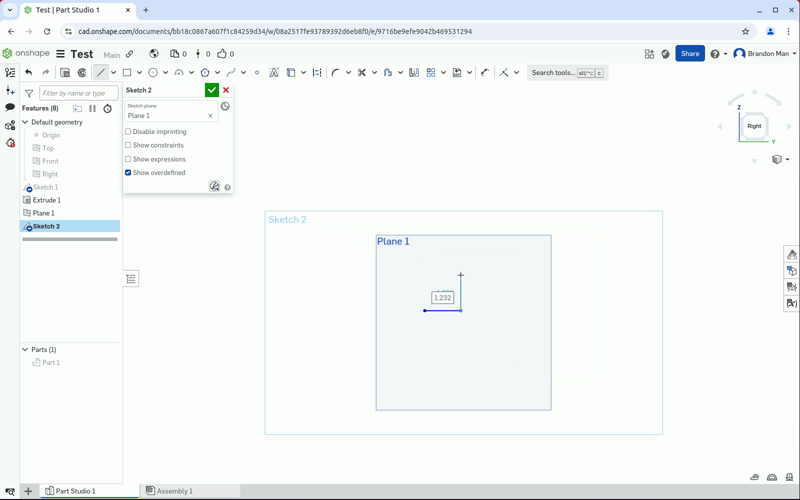
scroll(6)
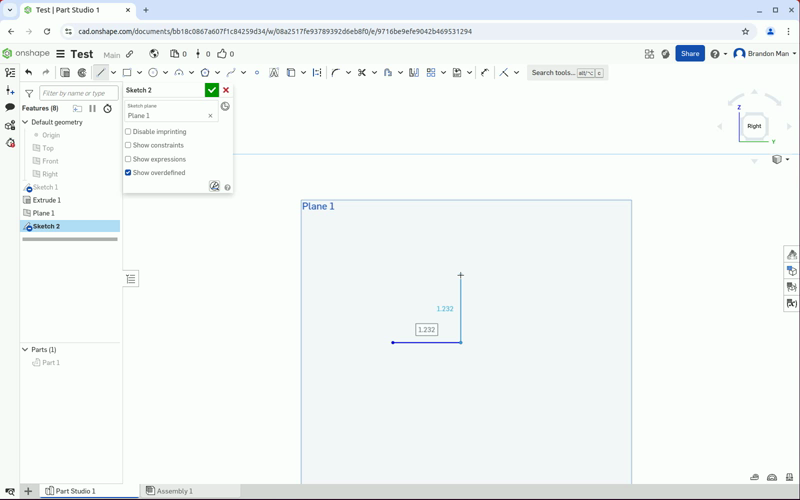
click(460, 274)
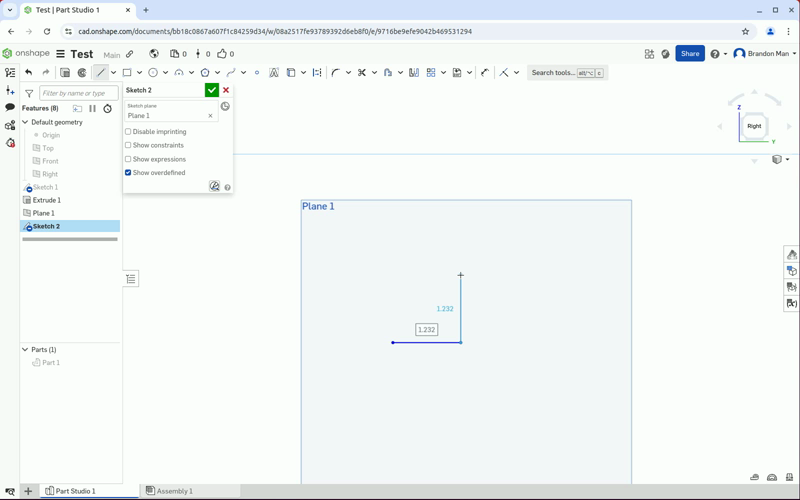
scroll(-6)
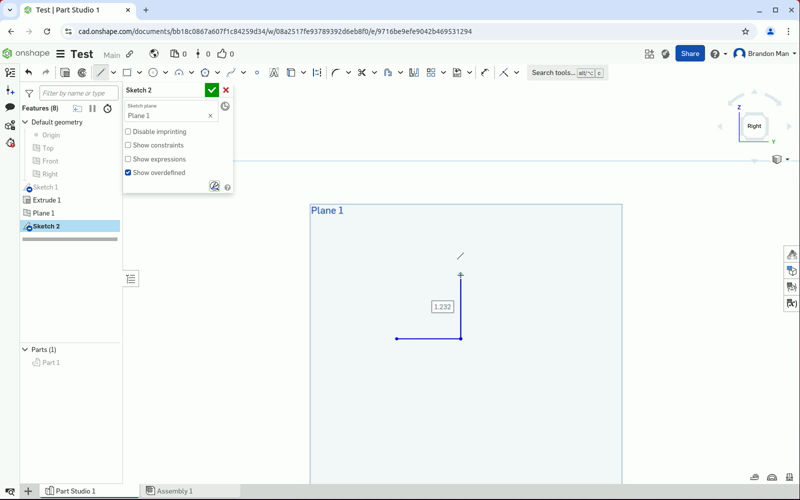
scroll(-6)
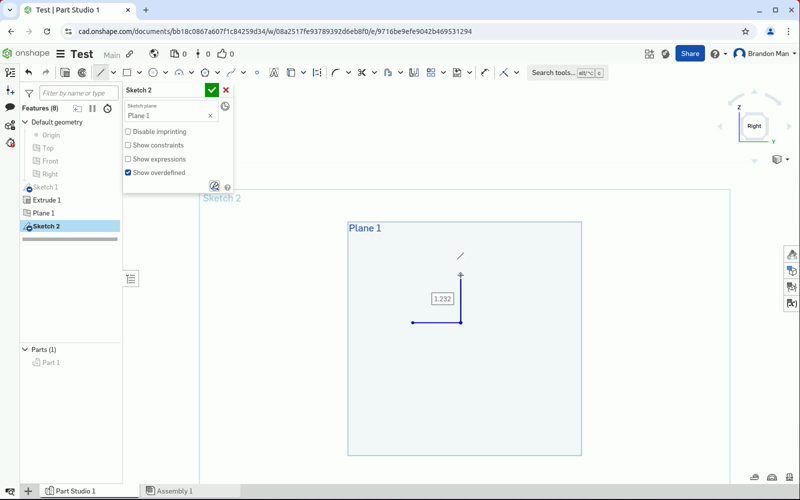
scroll(-6)
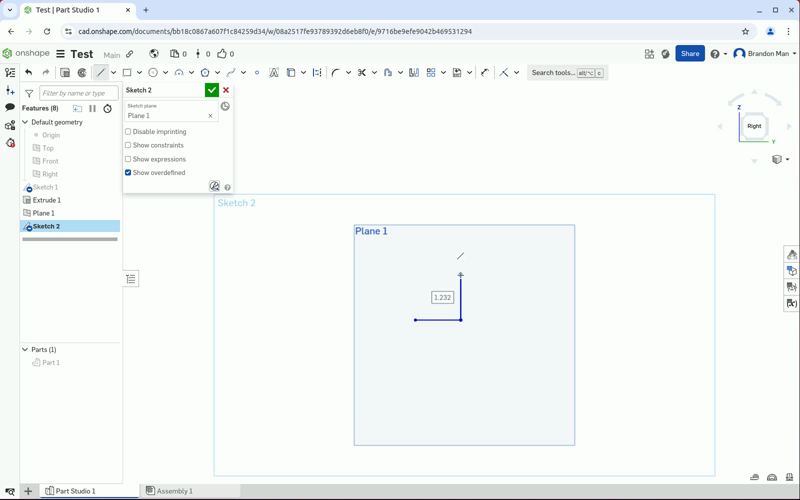
scroll(-6)
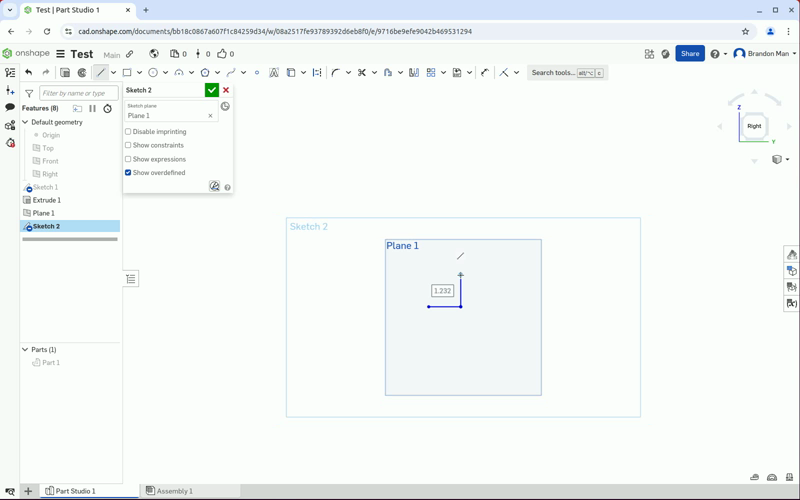
scroll(-6)
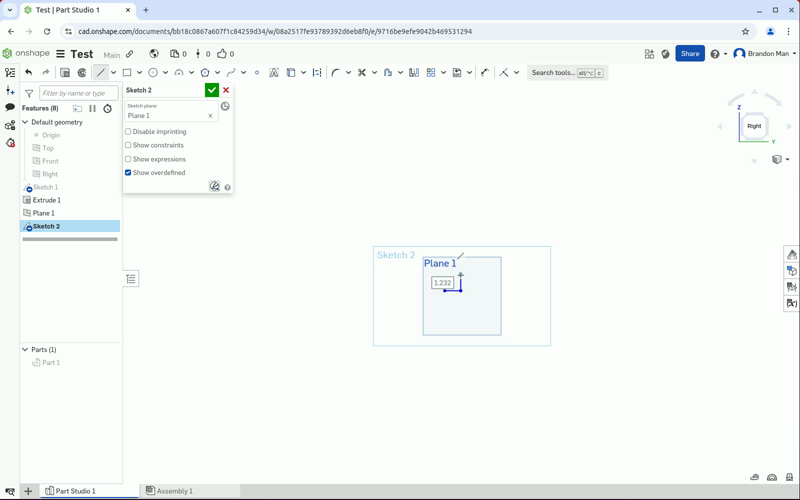
scroll(-6)
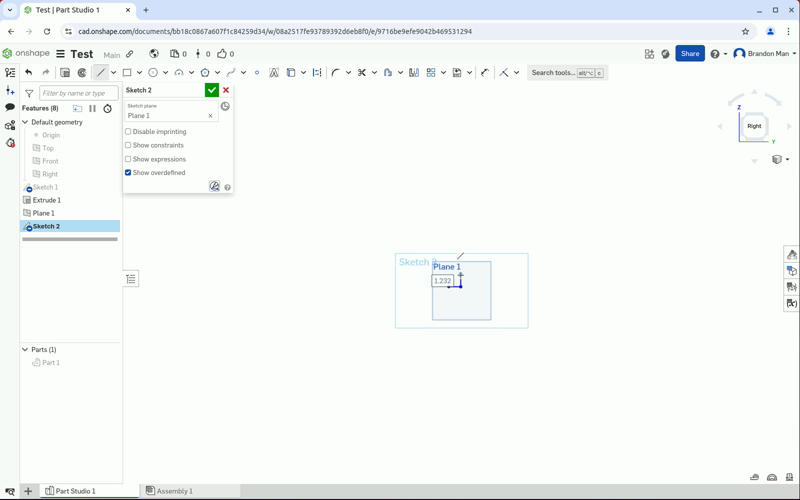
scroll(-6)
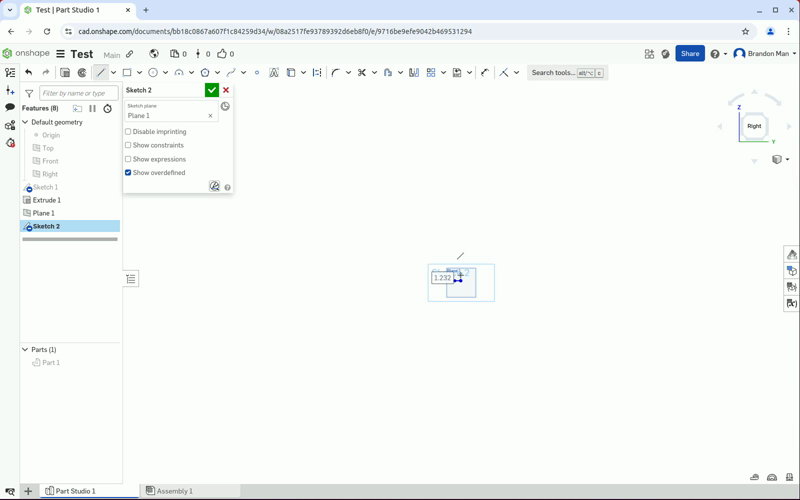
key_up(shift)
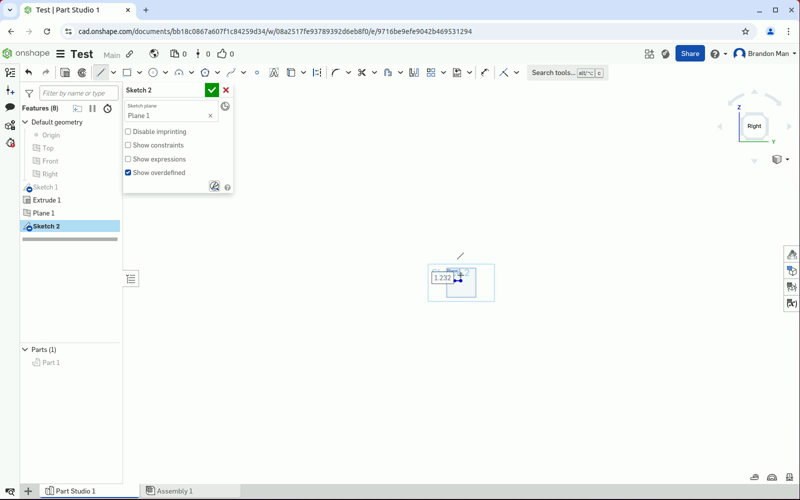
key_down(shift)
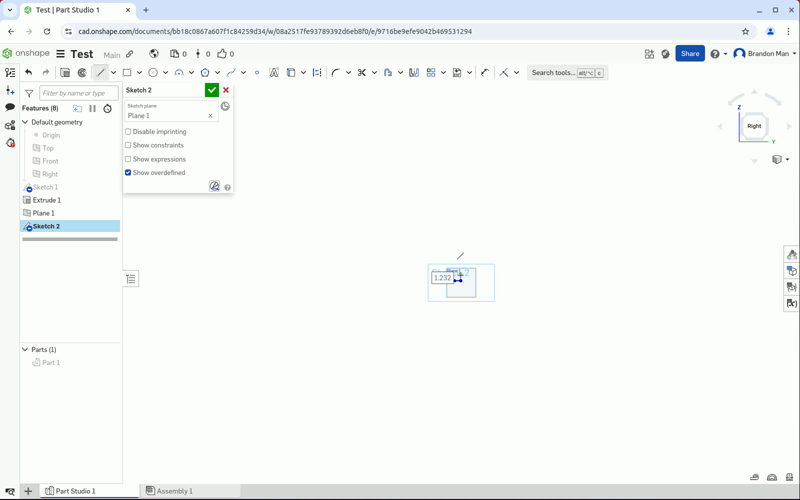
mouse_move(490, 274)
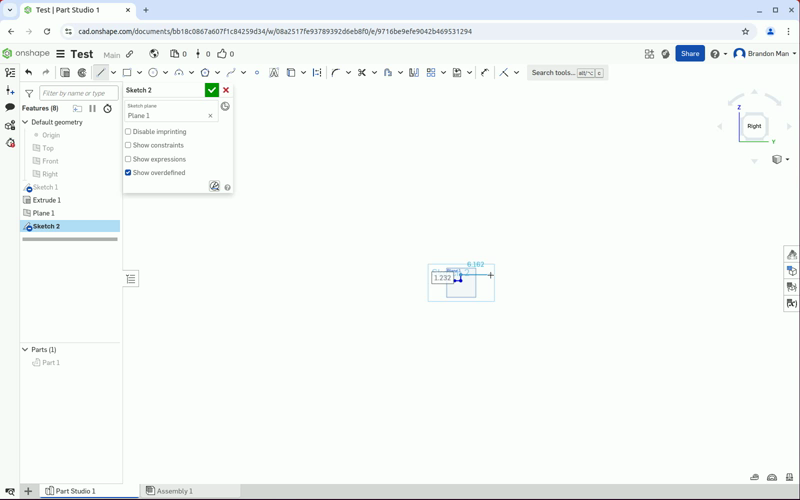
mouse_move(454, 274)
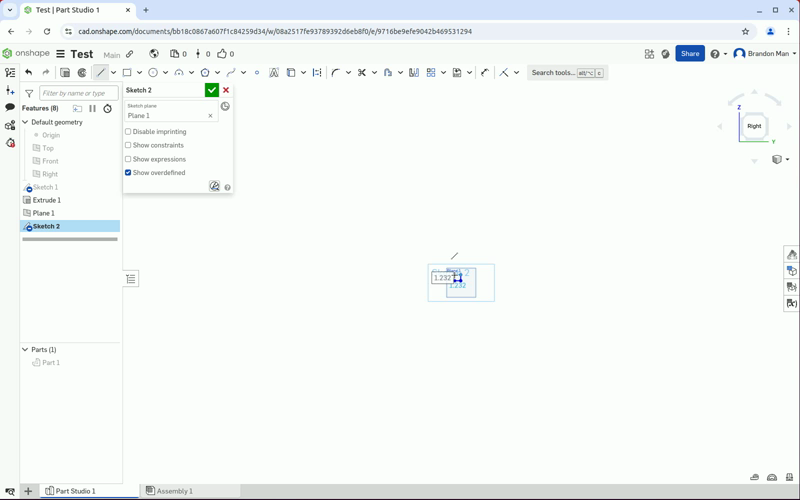
scroll(6)
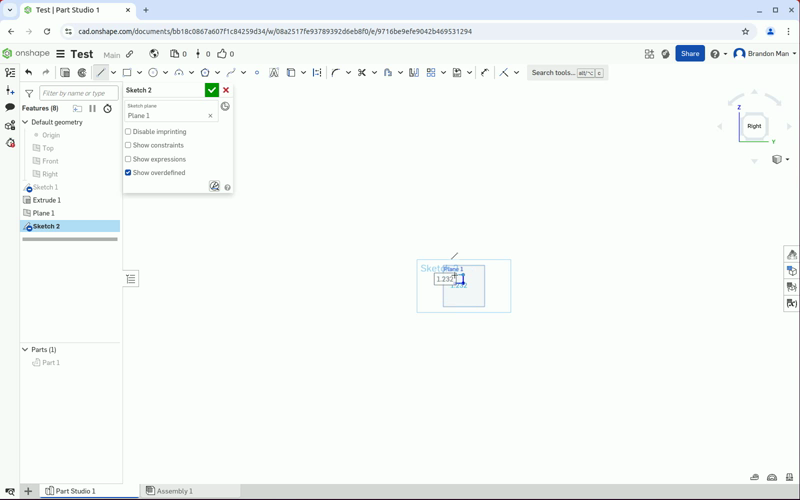
scroll(6)
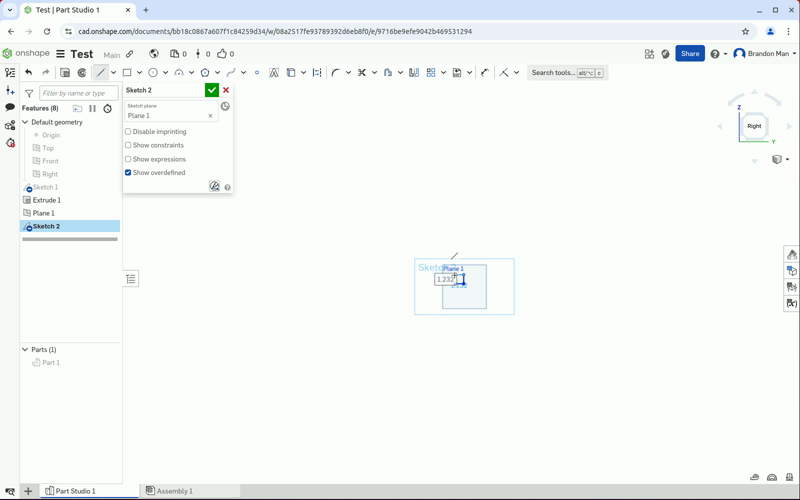
scroll(6)
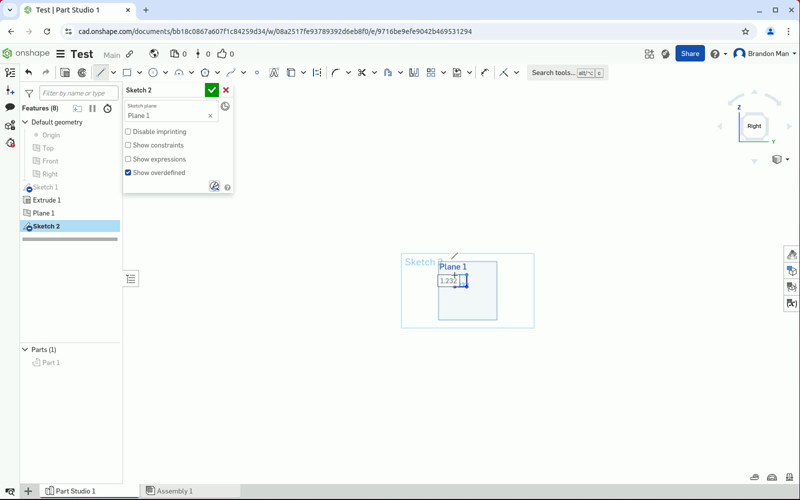
scroll(6)
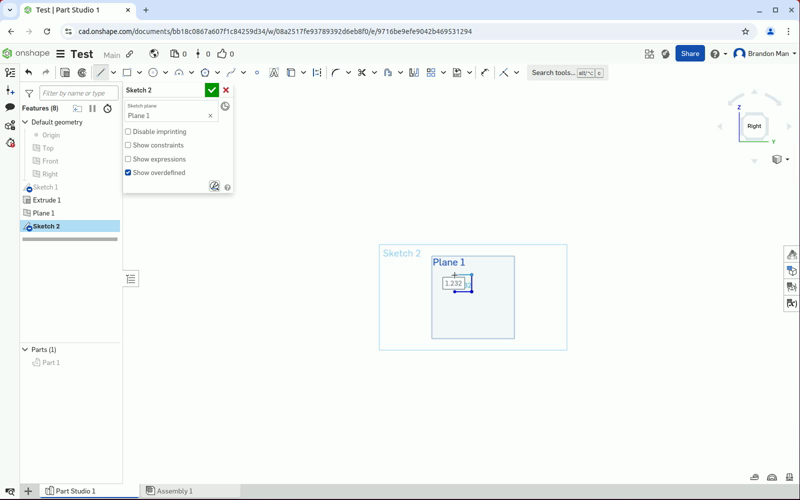
scroll(6)
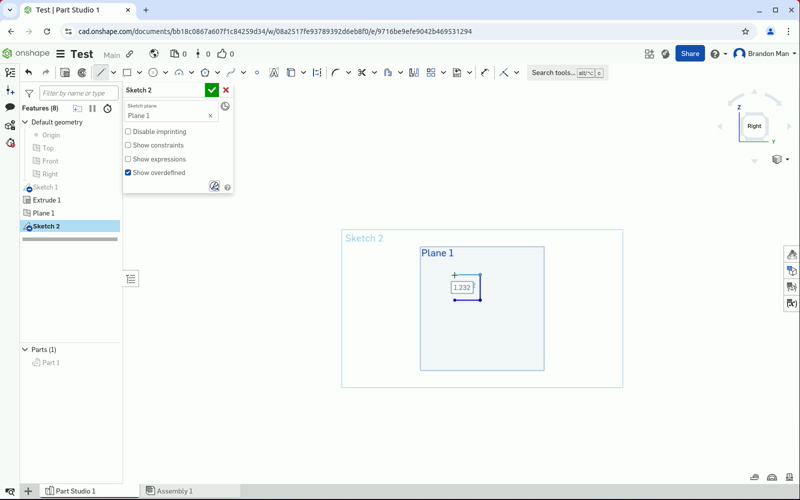
scroll(6)
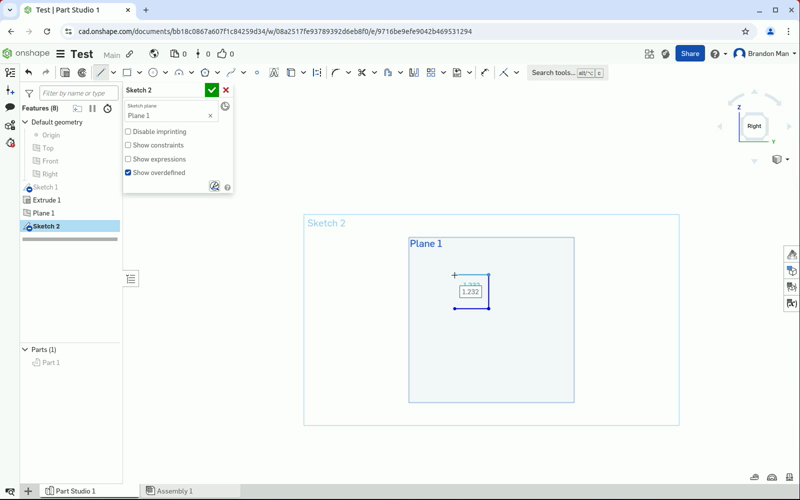
scroll(6)
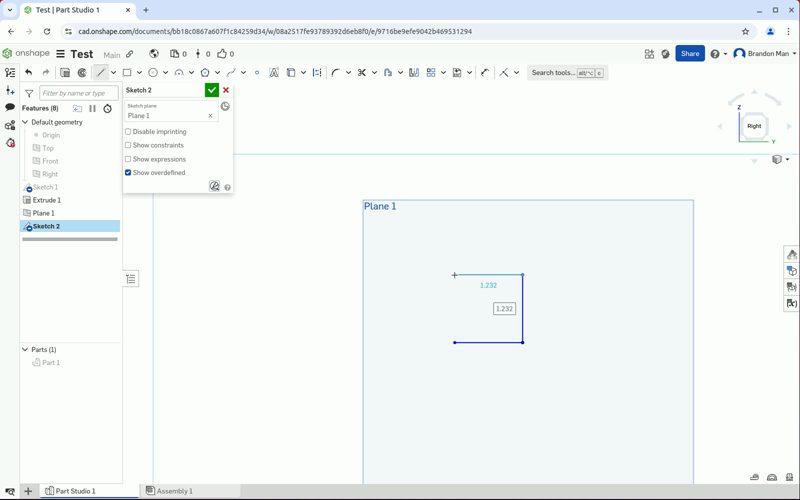
click(454, 274)
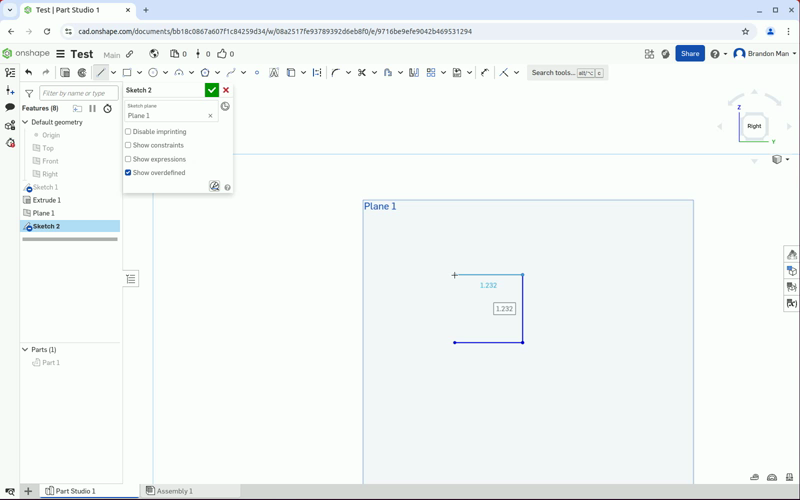
scroll(-6)
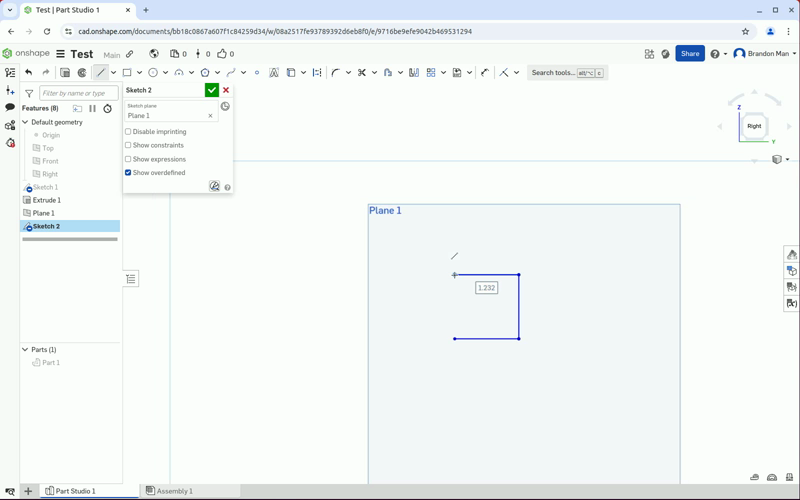
scroll(-6)
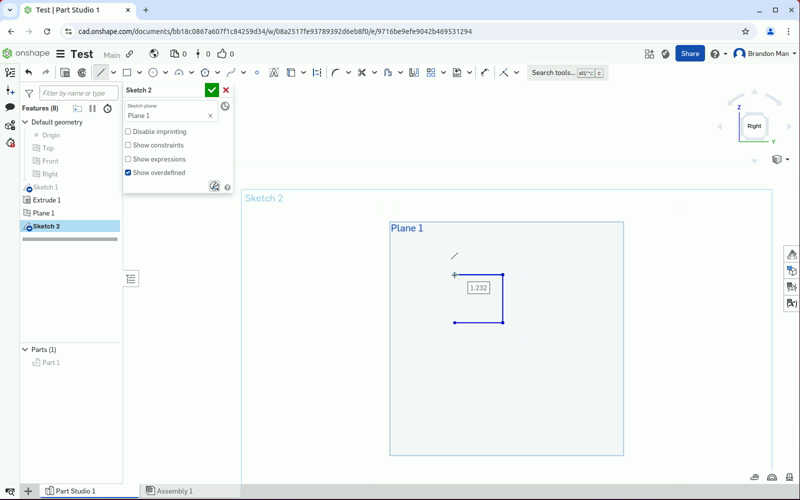
scroll(-6)
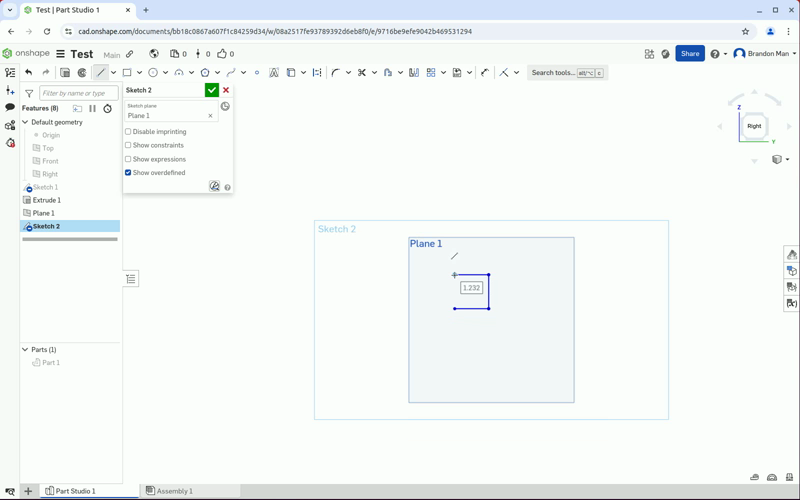
scroll(-6)
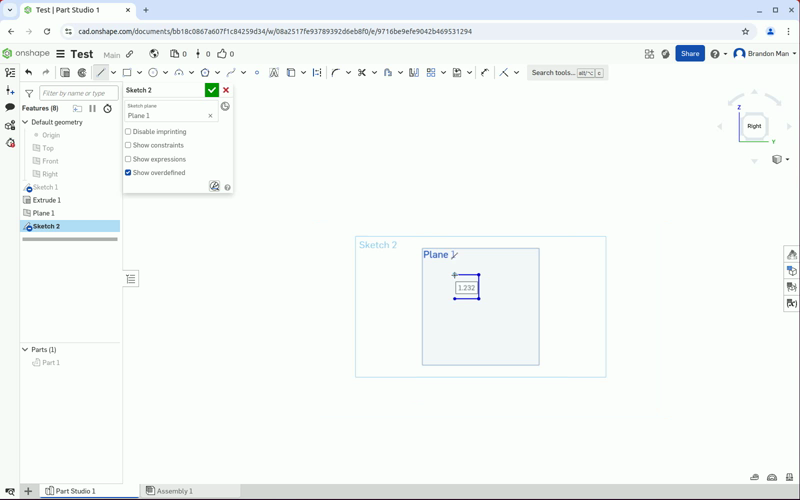
scroll(-6)
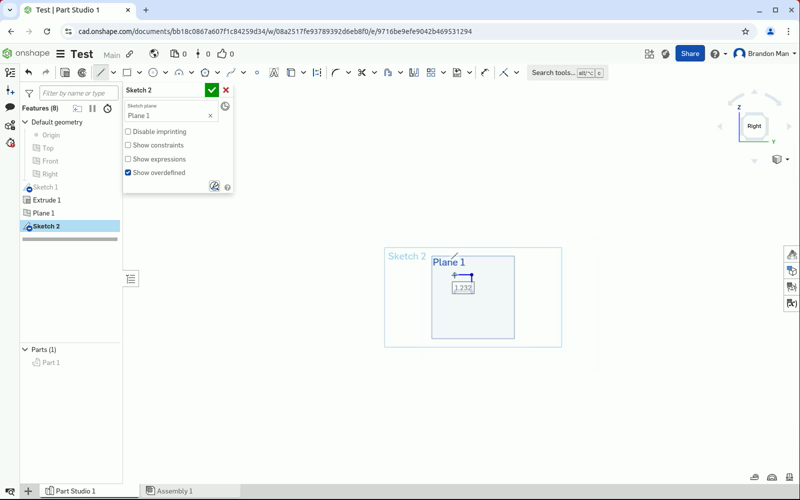
scroll(-6)
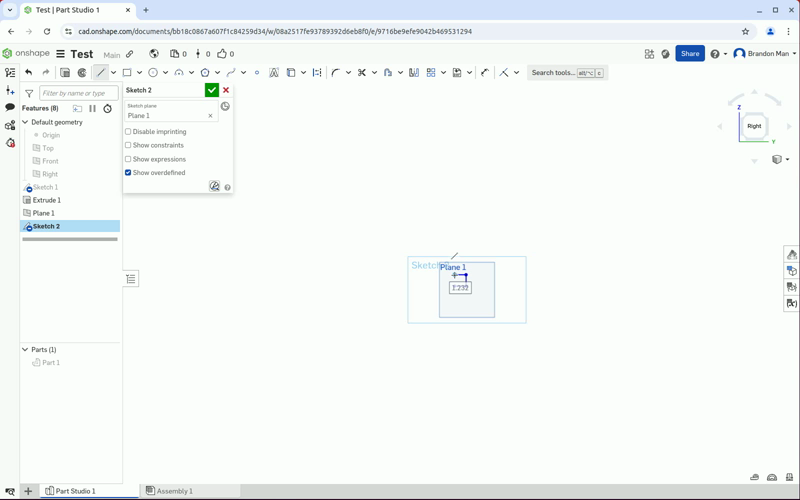
scroll(-6)
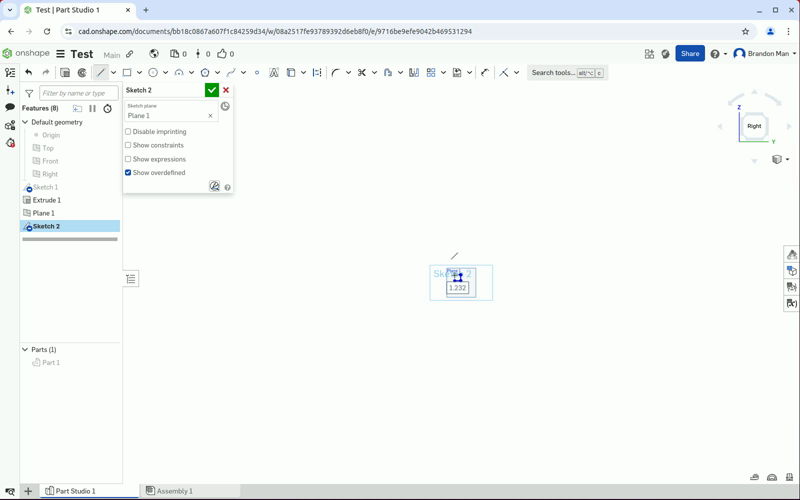
key_up(shift)
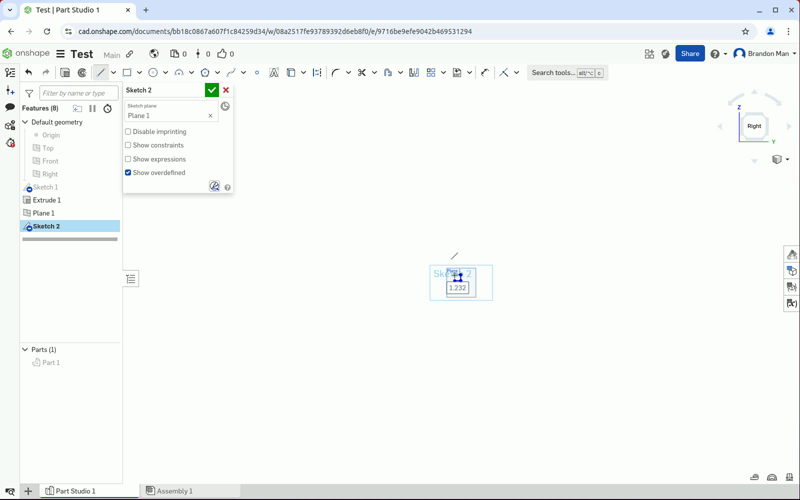
mouse_move(484, 274)
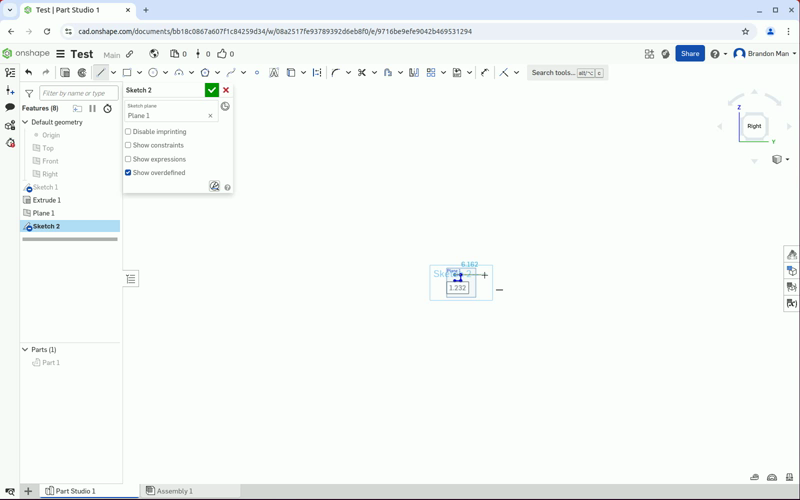
key_down(shift)
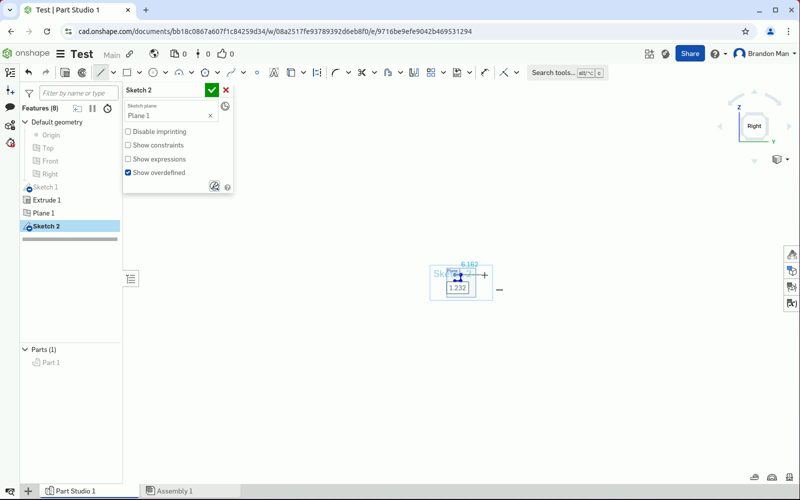
mouse_move(454, 280)
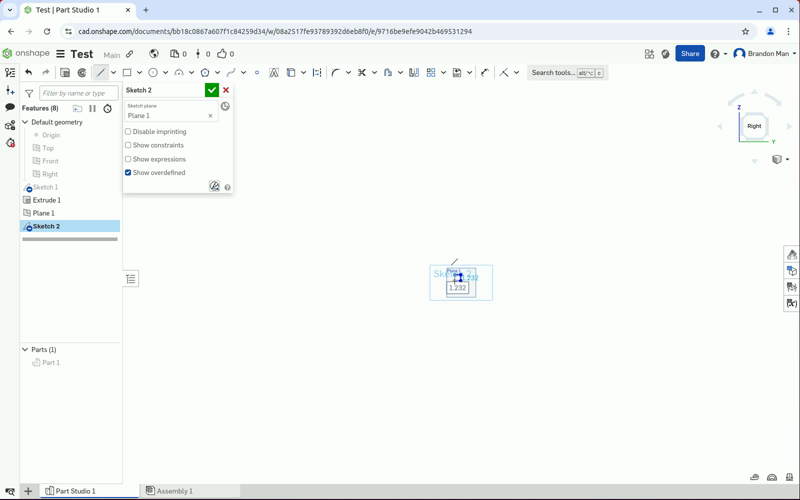
scroll(6)
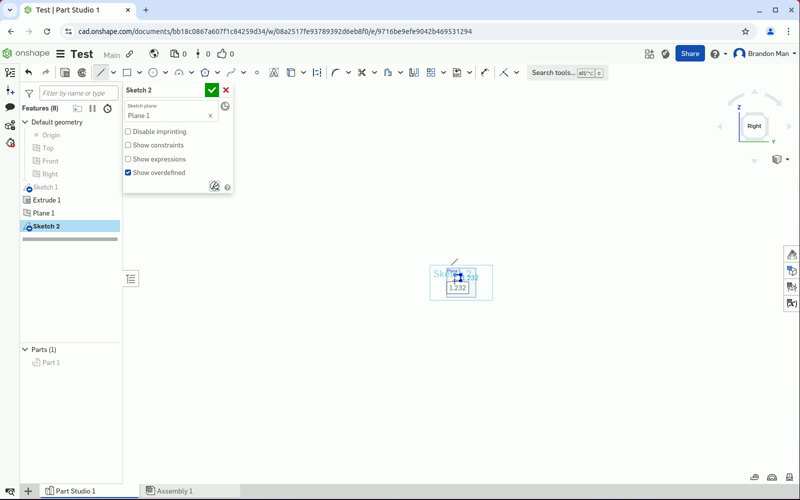
scroll(6)
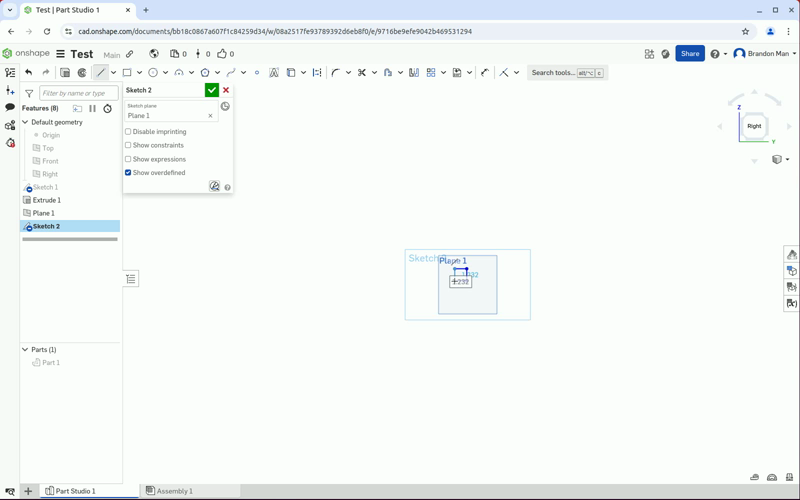
scroll(6)
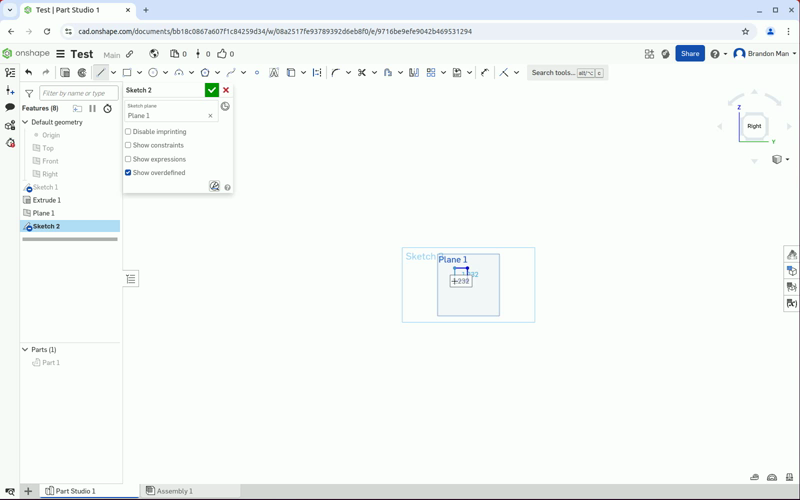
scroll(6)
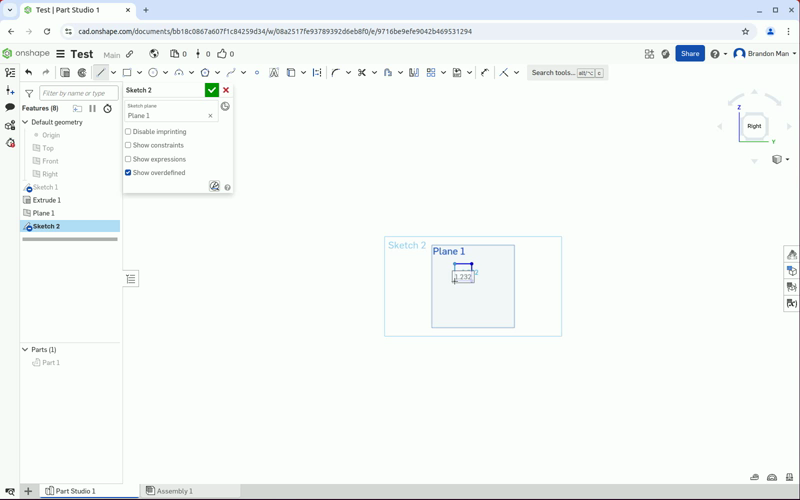
scroll(6)
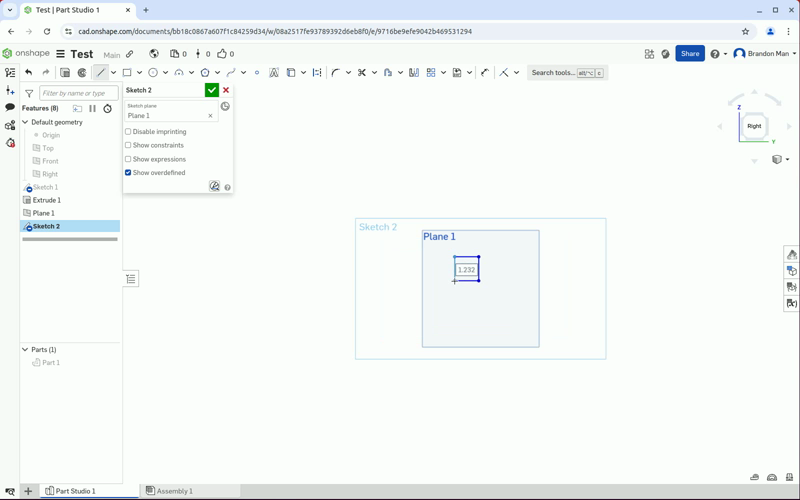
scroll(6)
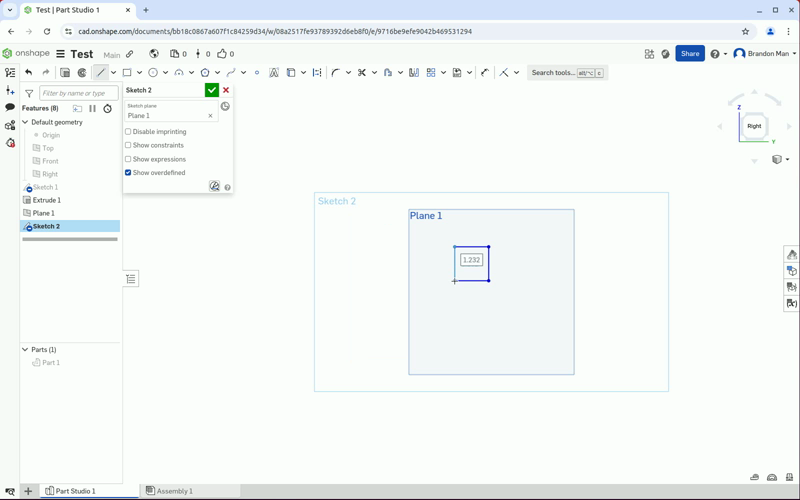
scroll(6)
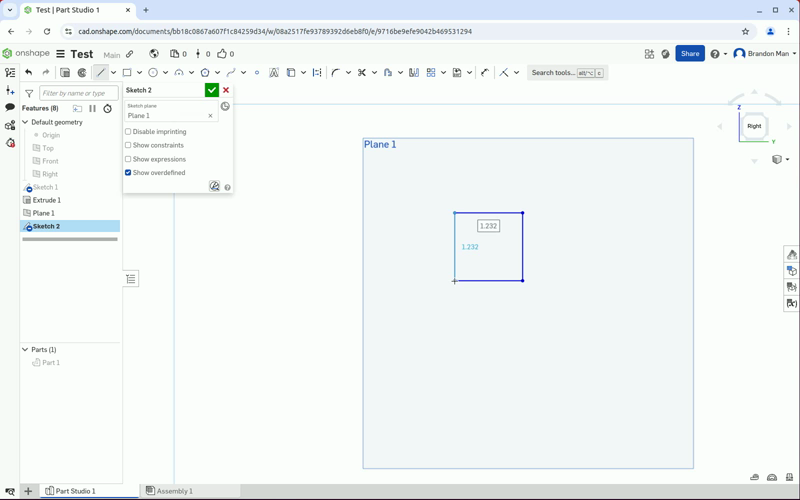
key_up(shift)
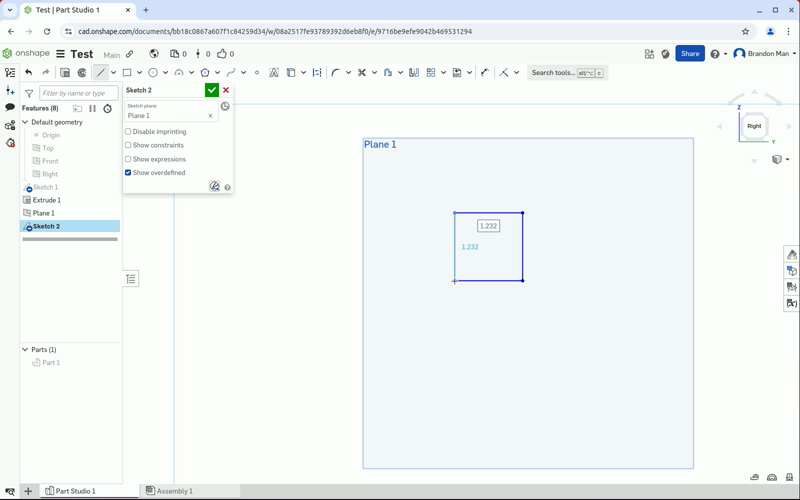
click(454, 280)
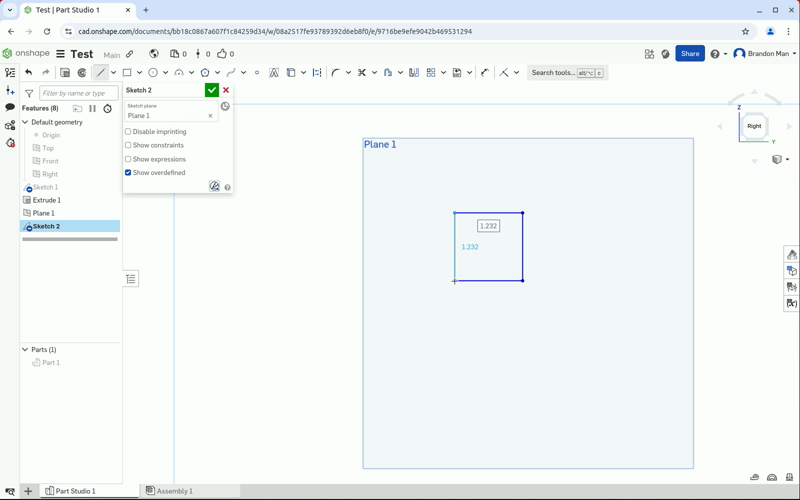
scroll(-6)
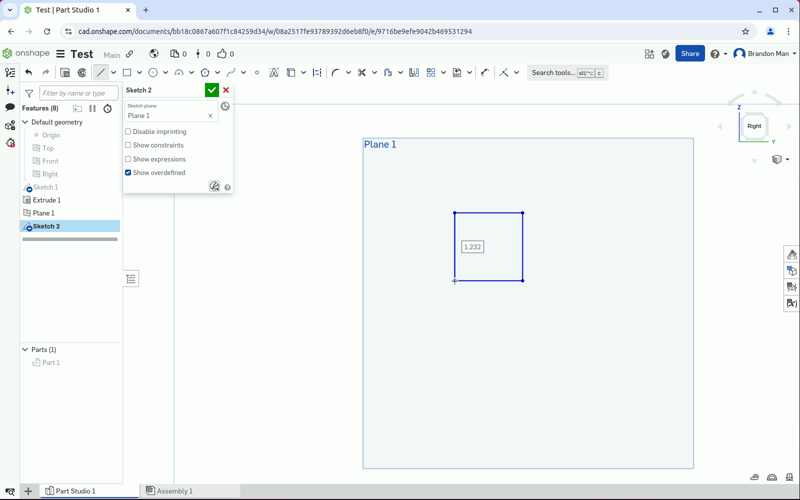
scroll(-6)
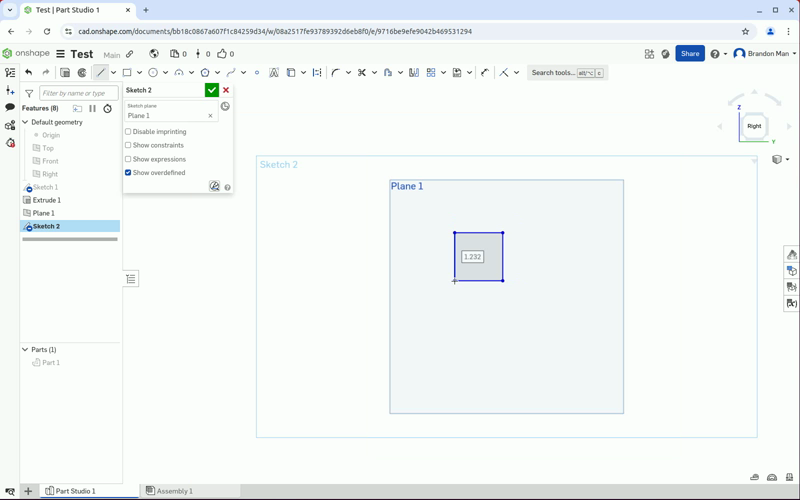
scroll(-6)
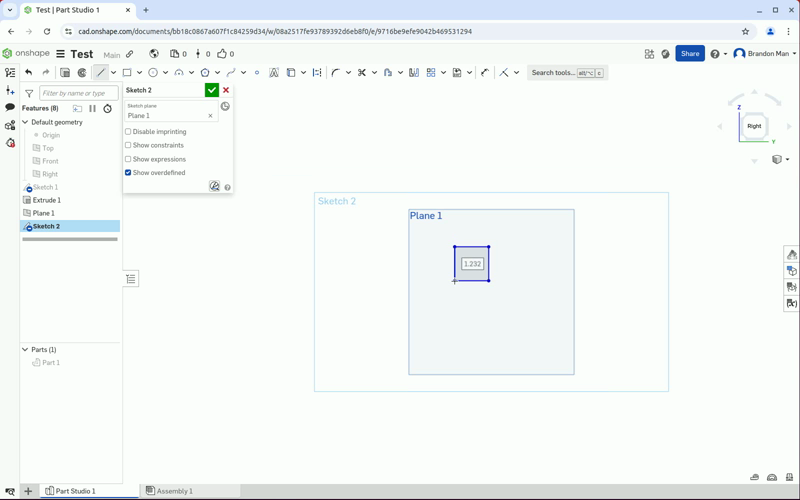
scroll(-6)
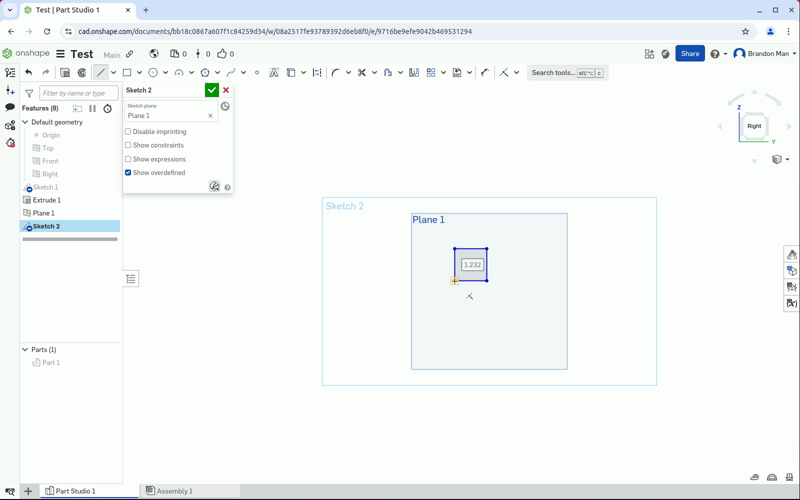
scroll(-6)
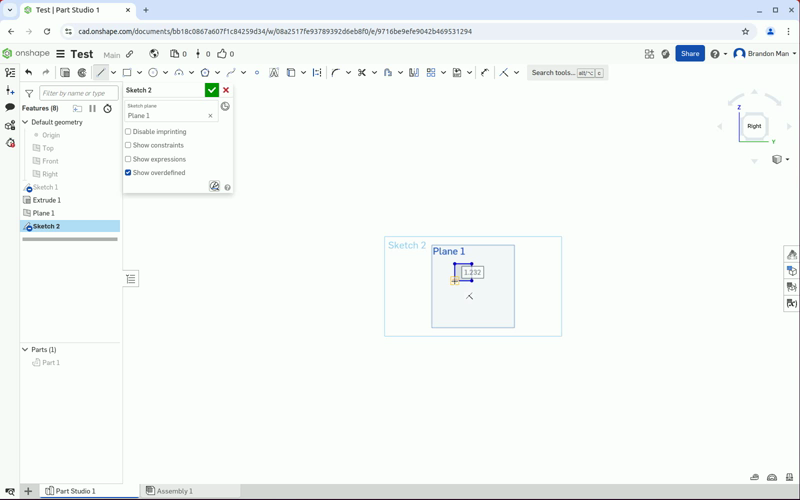
scroll(-6)
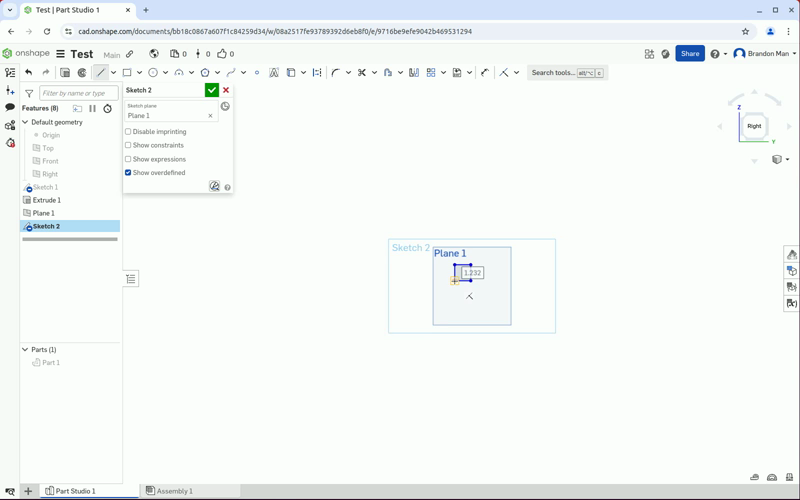
scroll(-6)
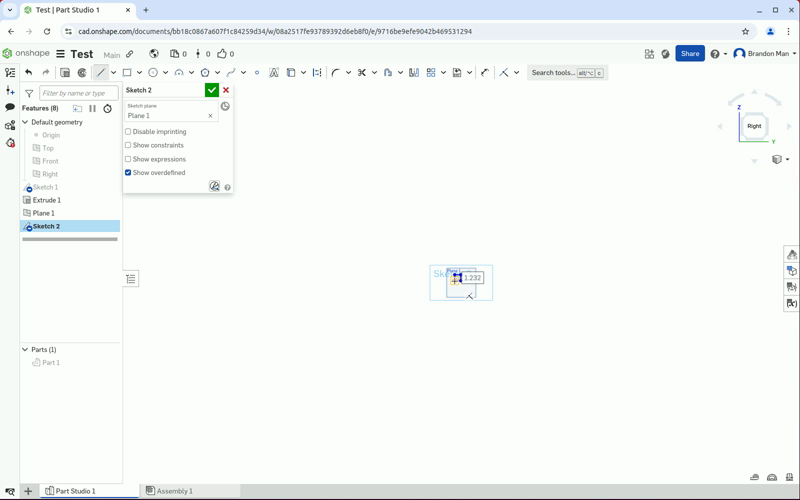
key(esc)
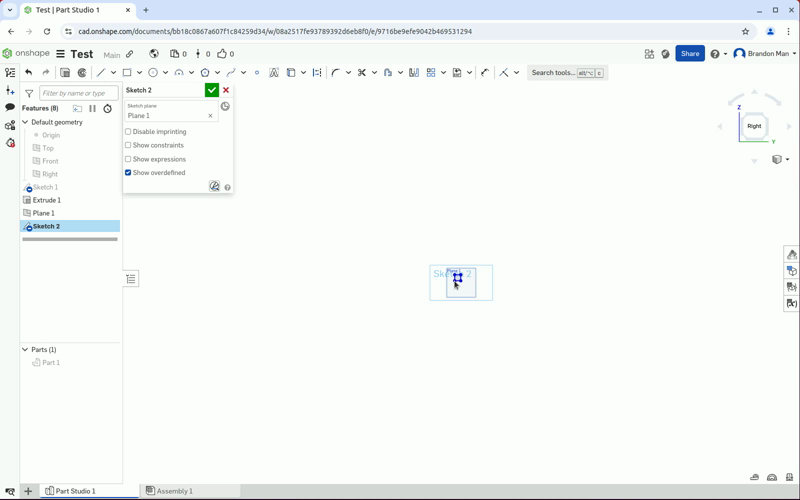
mouse_move(456, 279)
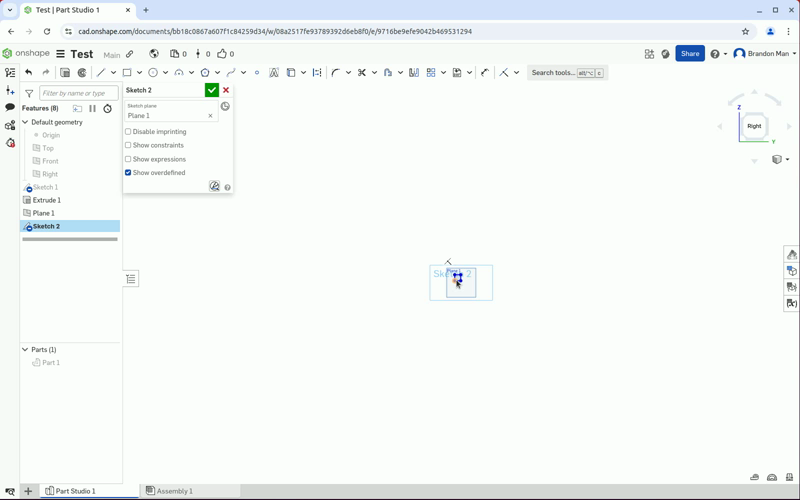
scroll(6)
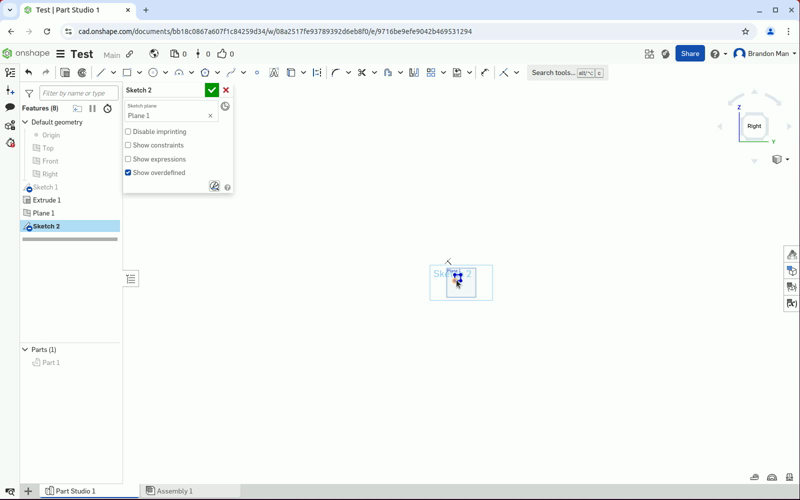
scroll(6)
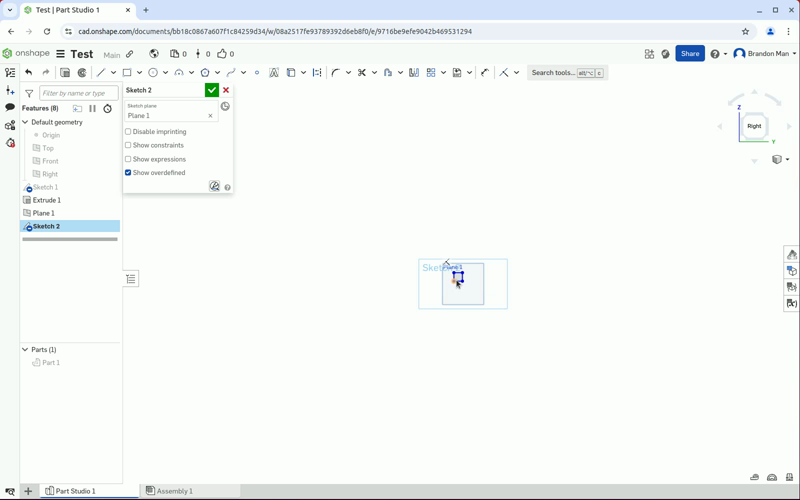
scroll(6)
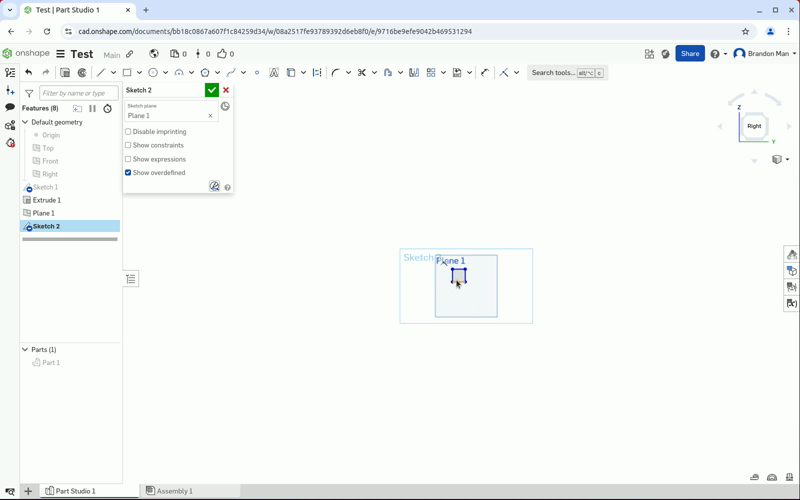
scroll(6)
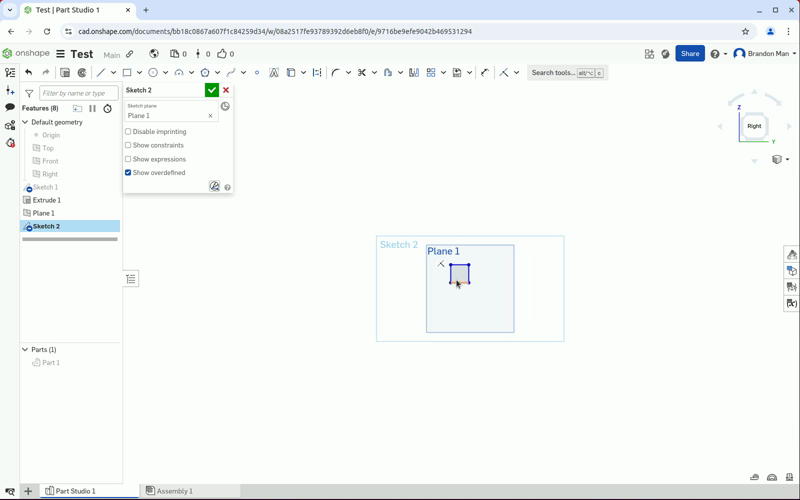
scroll(6)
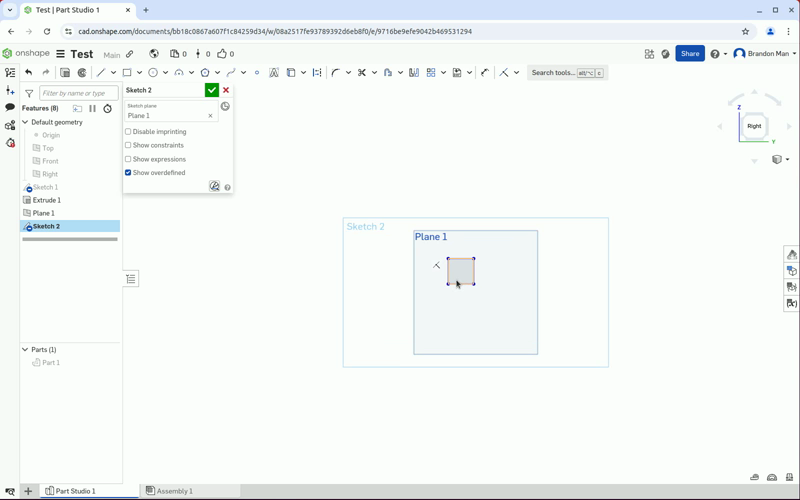
scroll(6)
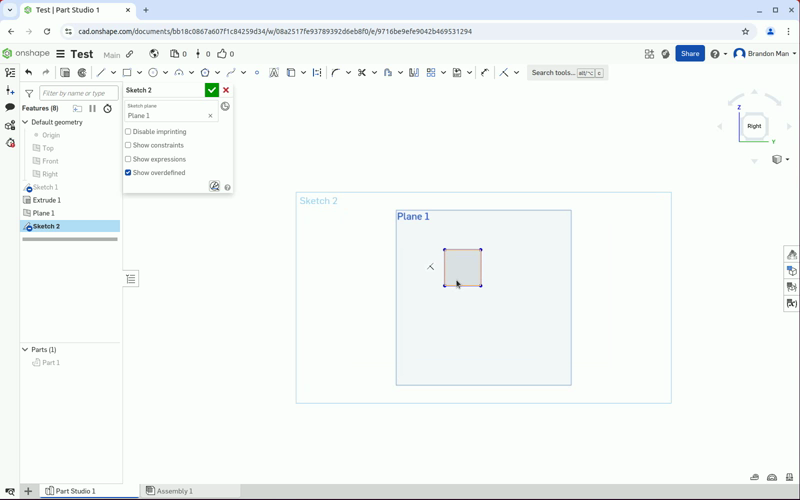
scroll(6)
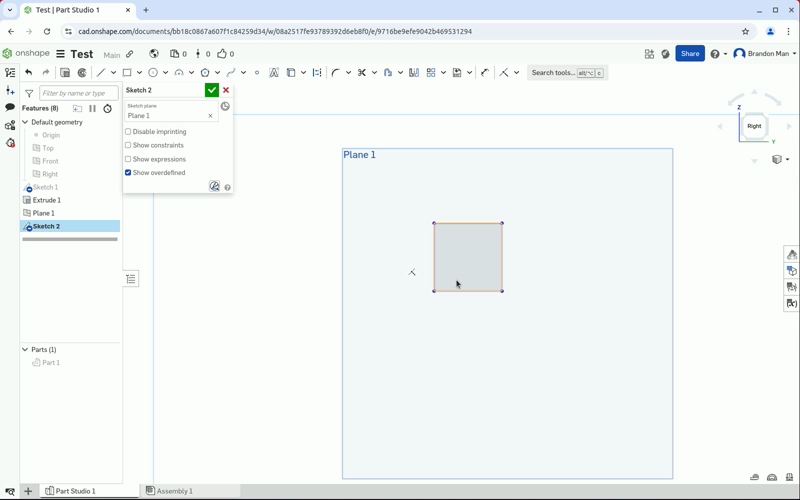
click(456, 279)
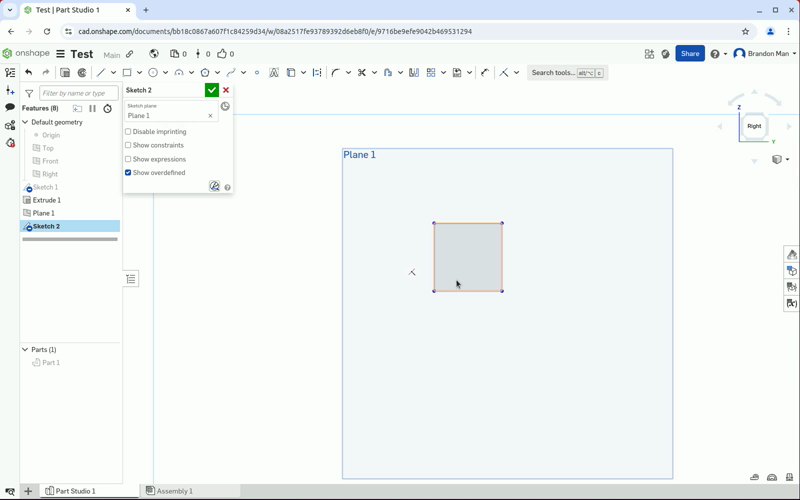
scroll(-6)
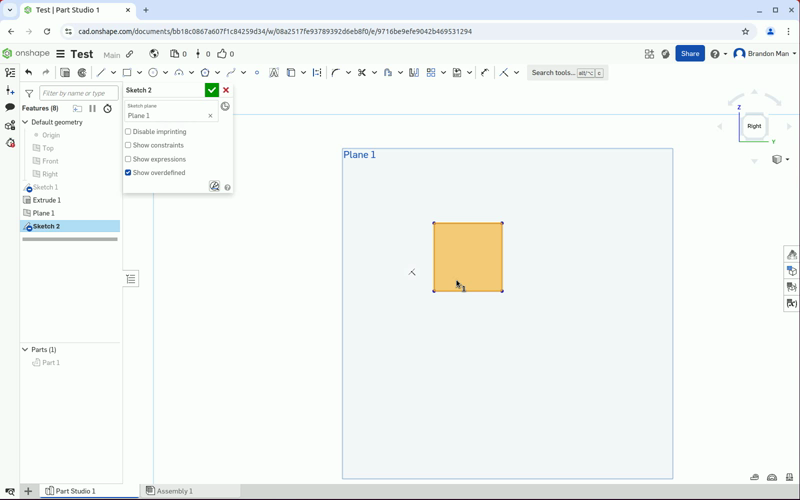
scroll(-6)
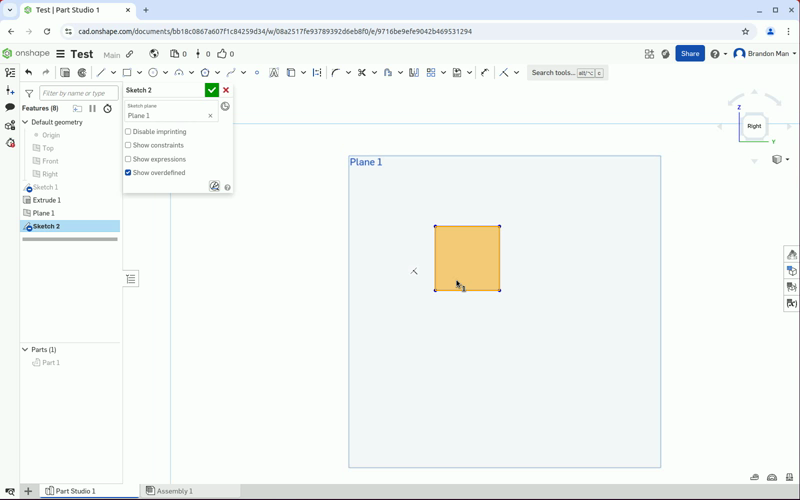
scroll(-6)
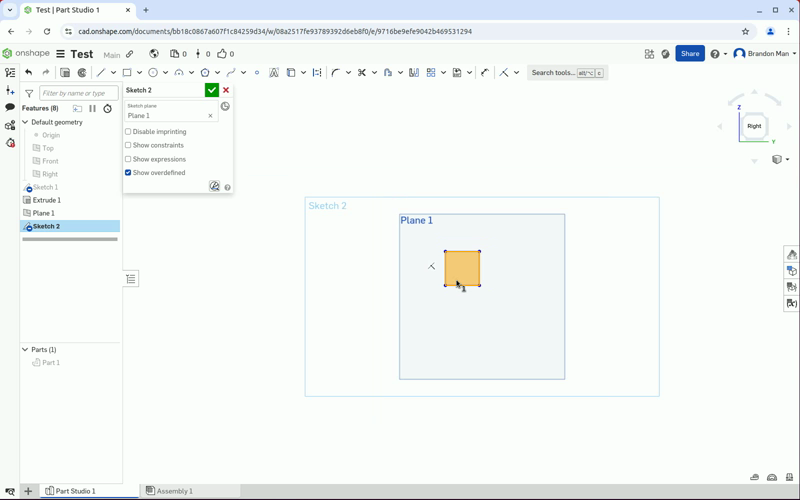
scroll(-6)
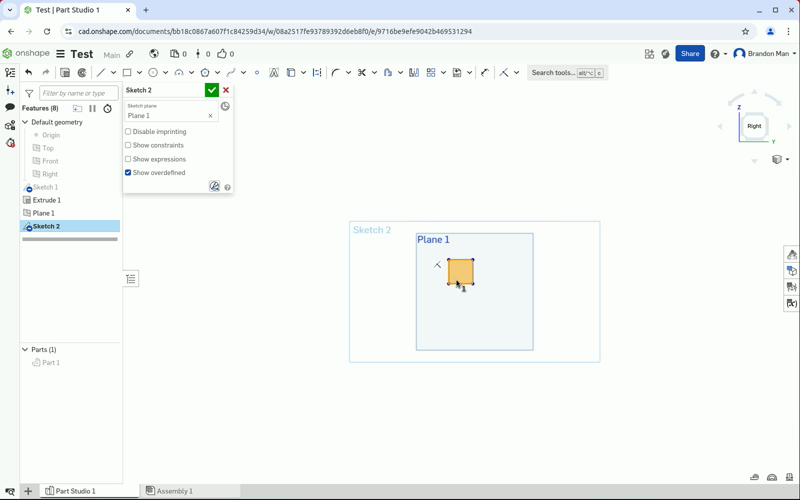
scroll(-6)
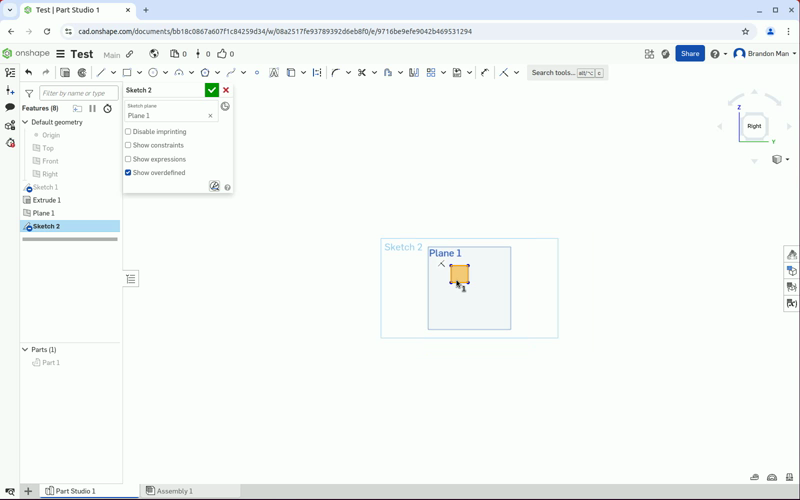
scroll(-6)
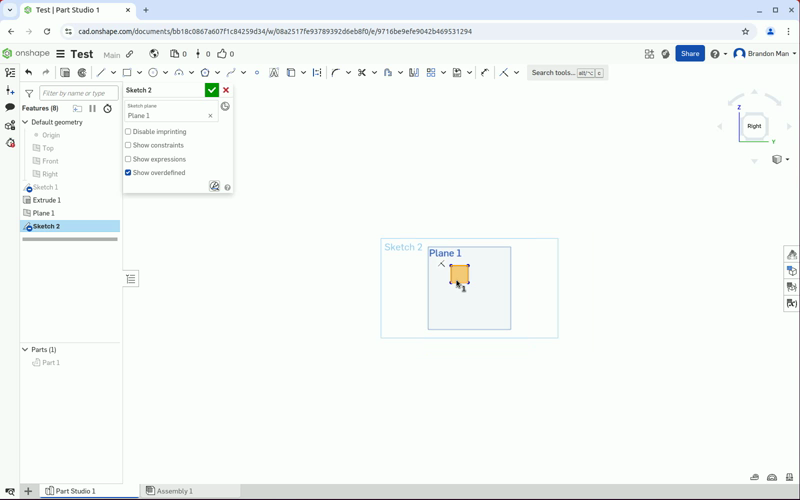
scroll(-6)
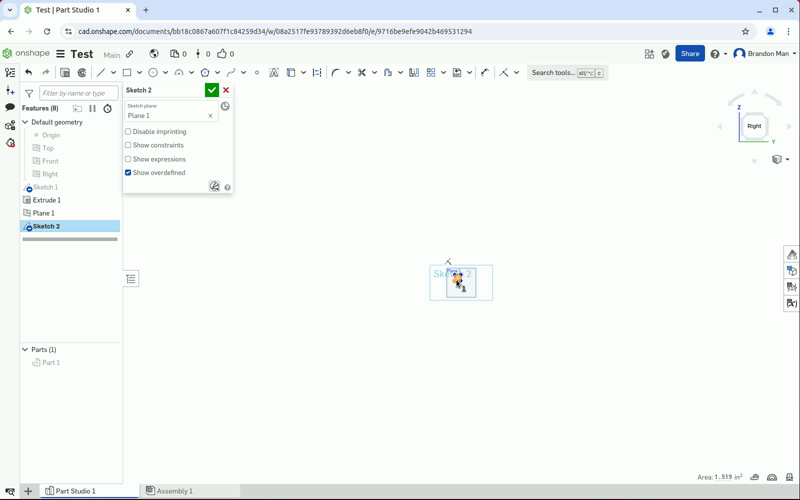
mouse_move(73, 352)
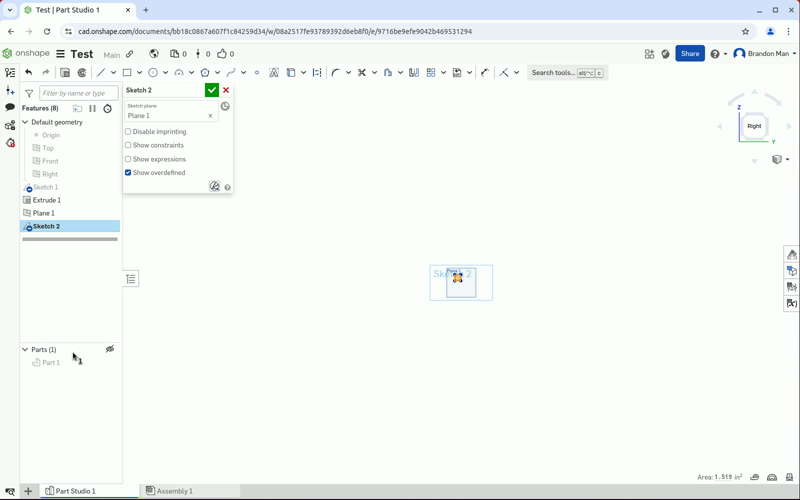
key(shift+y)
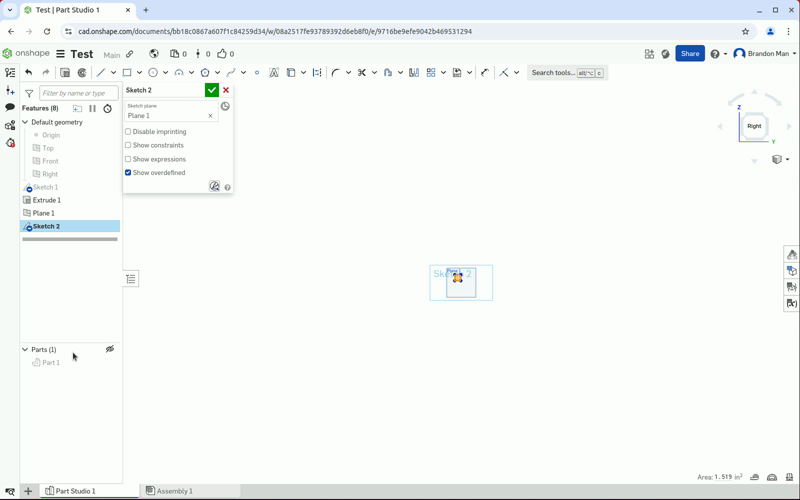
key(shift+e)
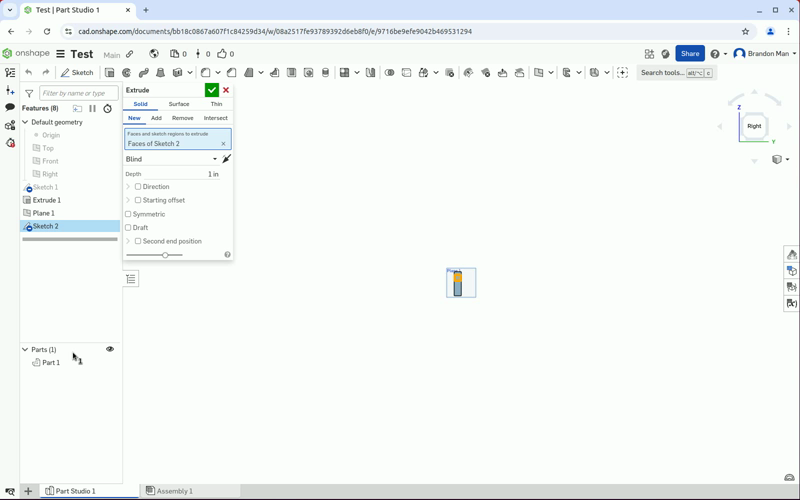
mouse_move(143, 106)
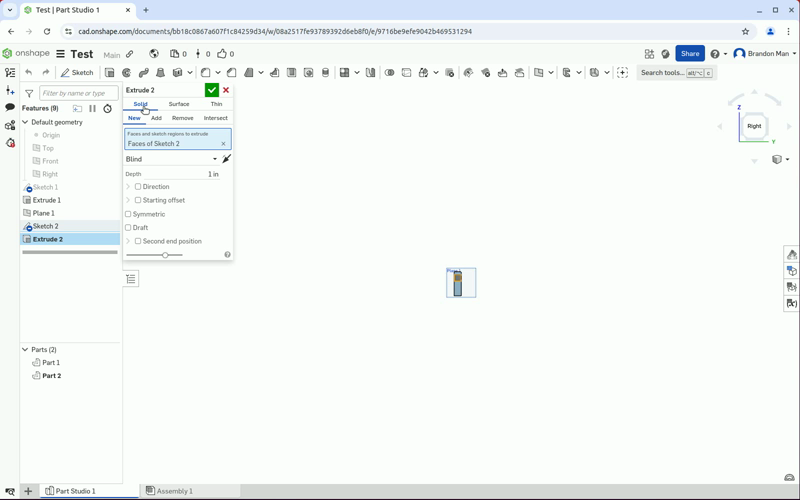
click(143, 106)
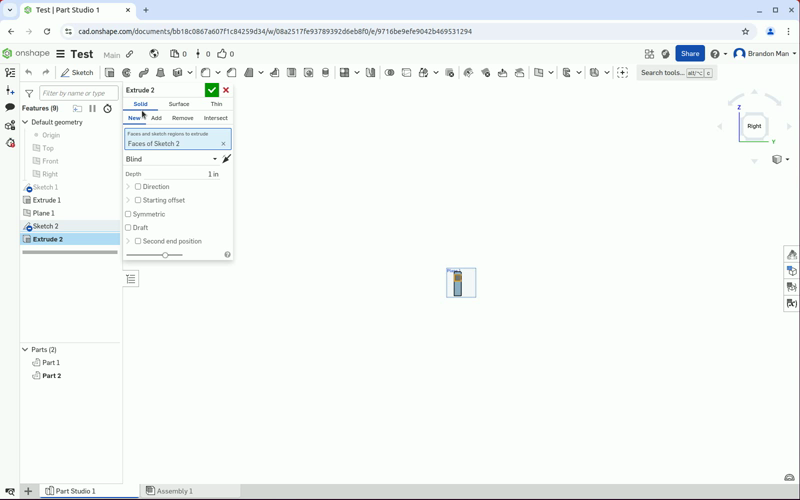
mouse_move(137, 120)
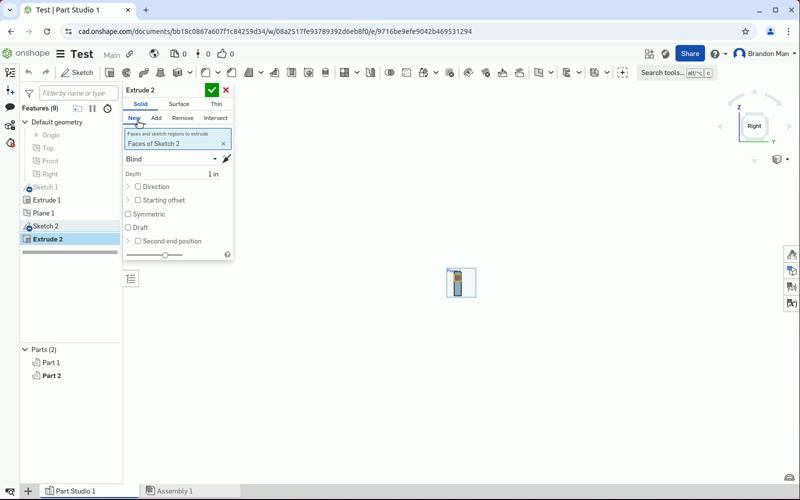
click(137, 120)
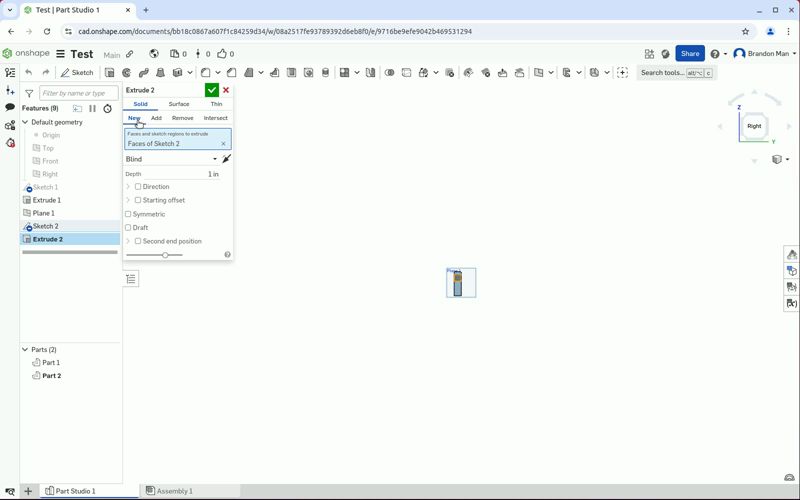
key(tab, 4)
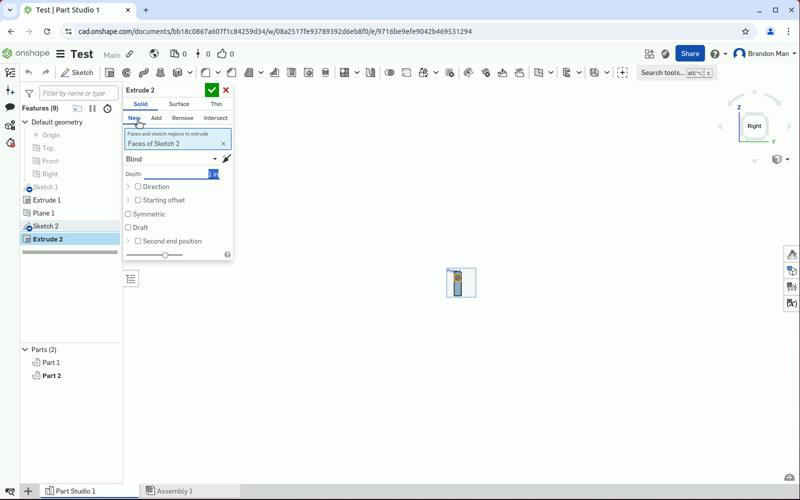
text(1.685)
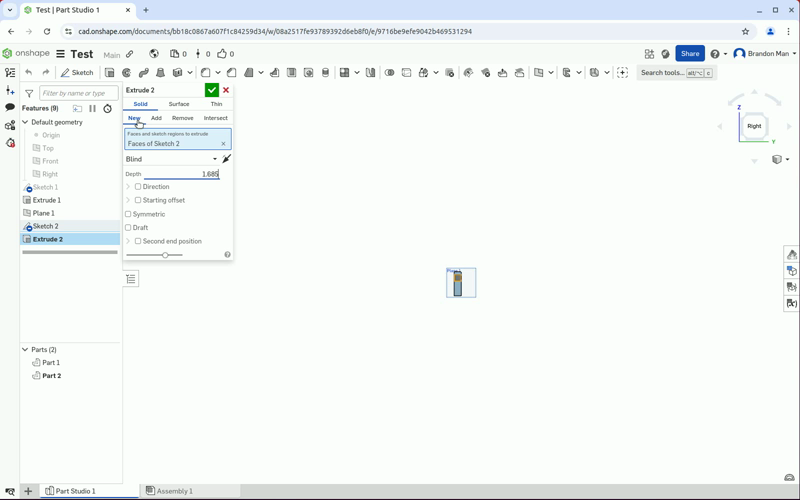
key(enter)
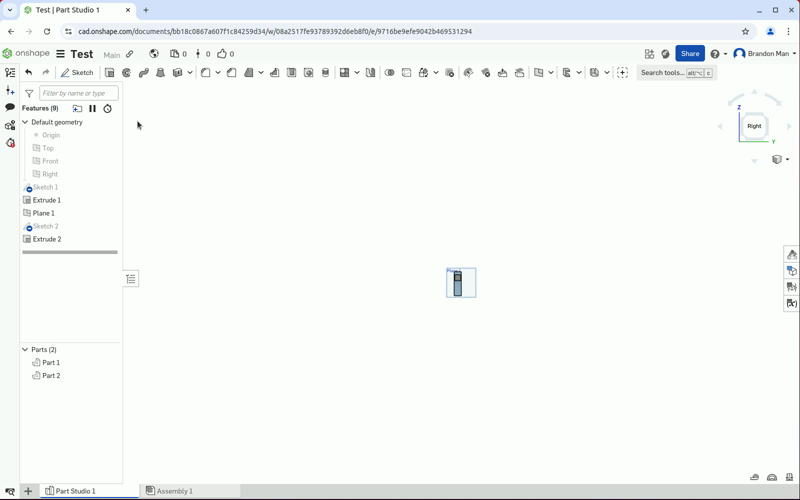
key(shift+h)
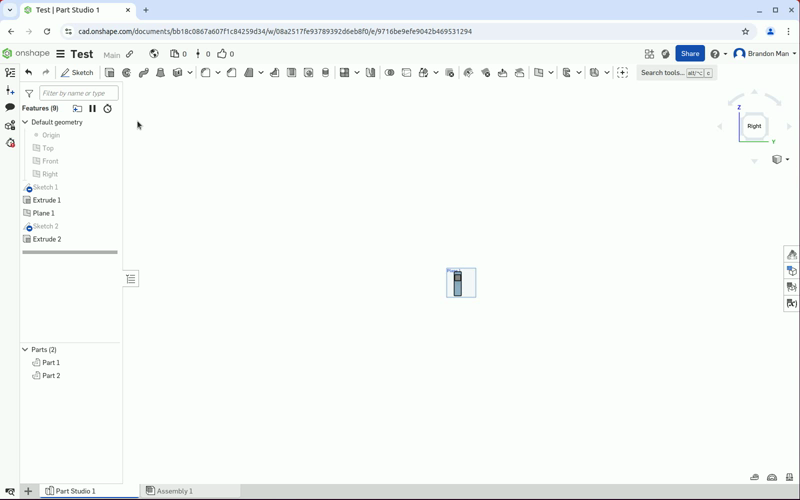
key(shift+h)
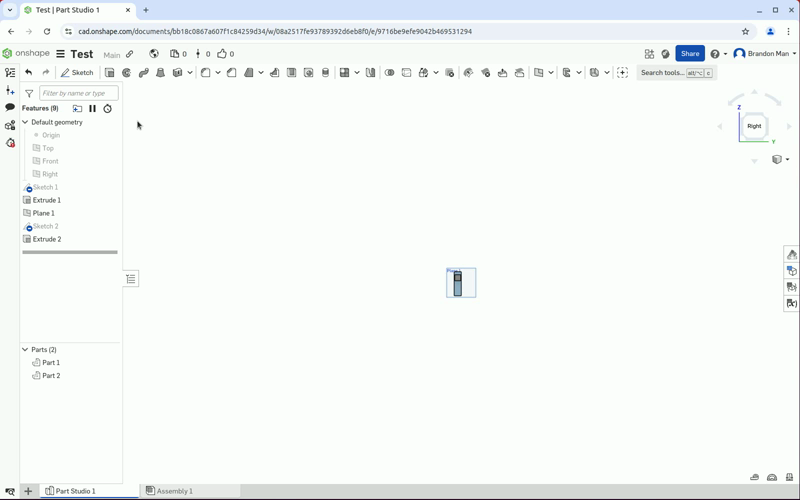
mouse_move(73, 189)
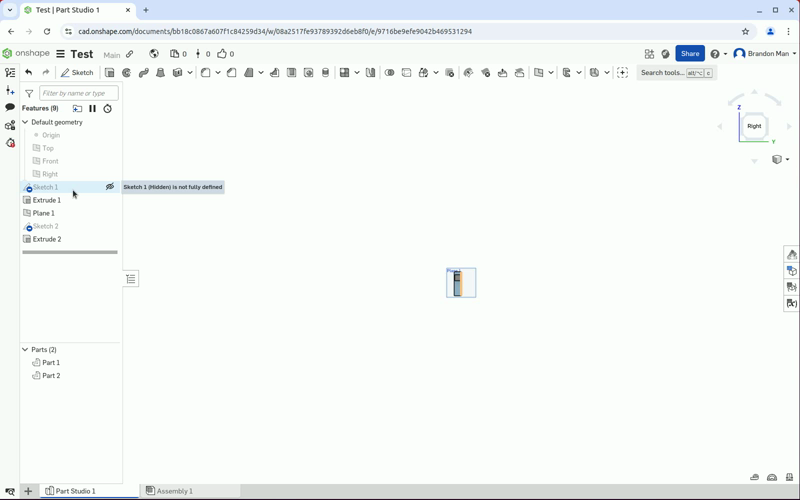
click(73, 189)
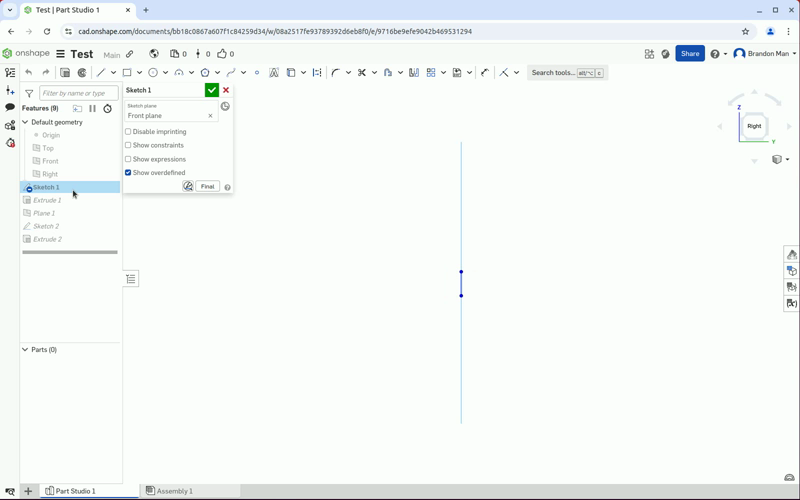
mouse_move(229, 92)
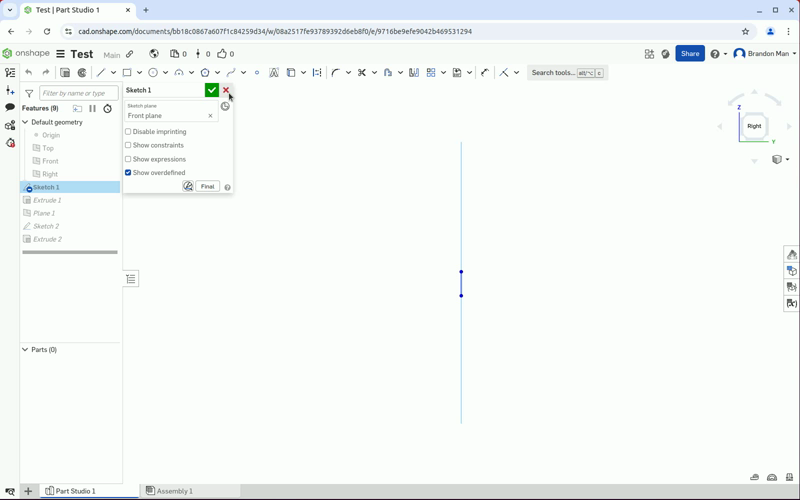
click(229, 92)
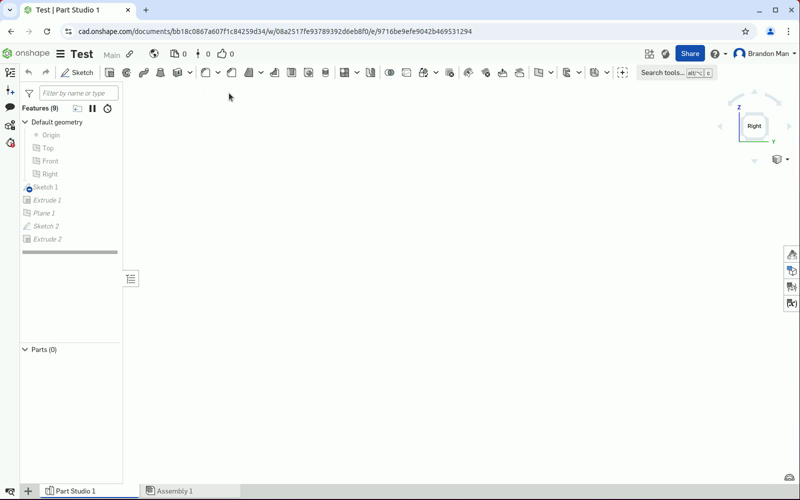
key(shift+s)
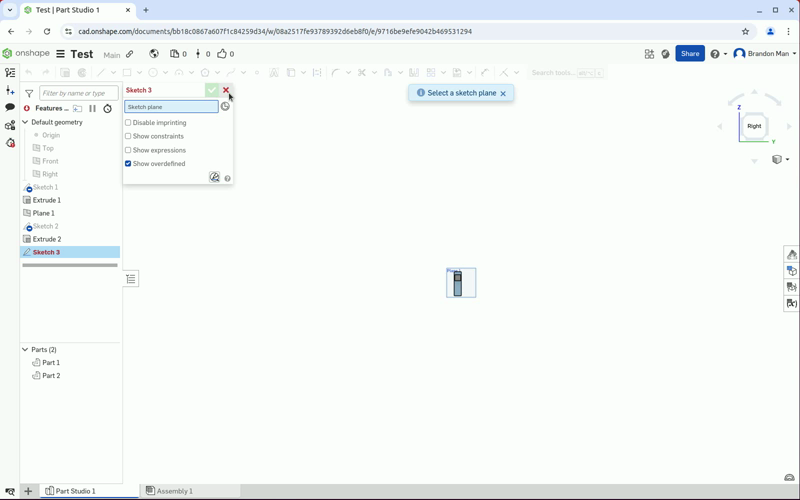
mouse_move(73, 215)
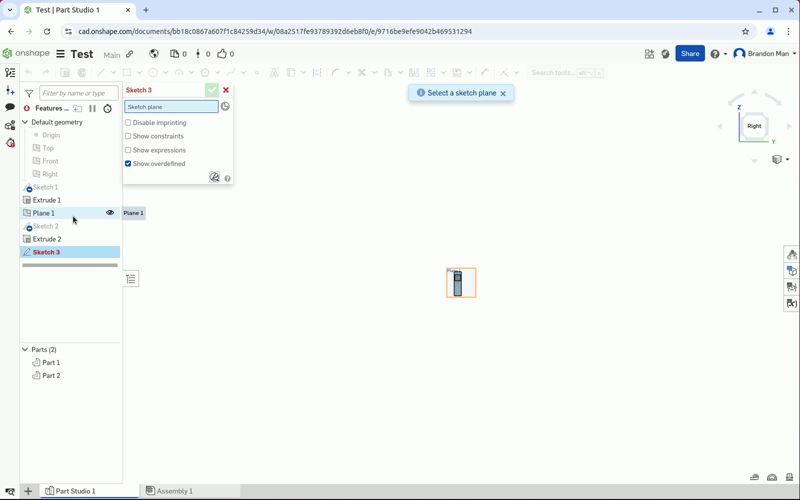
click(73, 215)
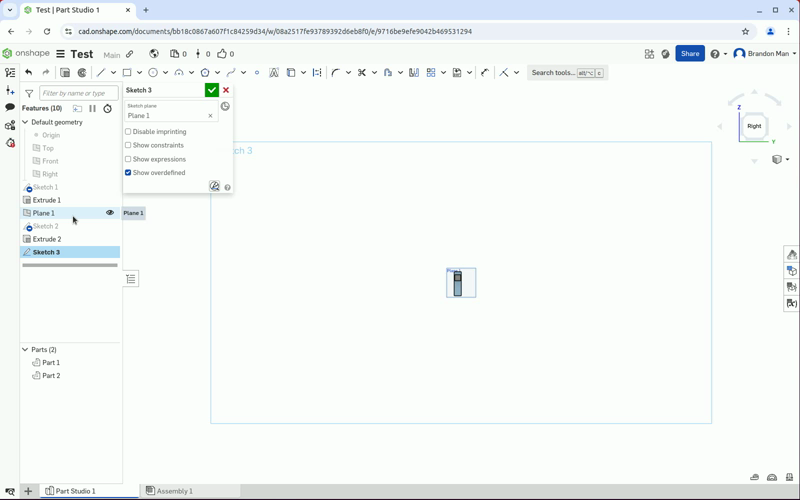
mouse_move(73, 352)
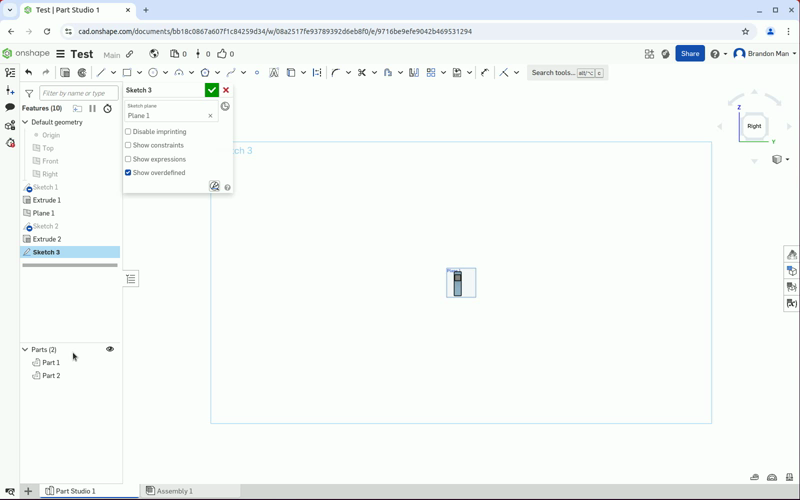
key(y)
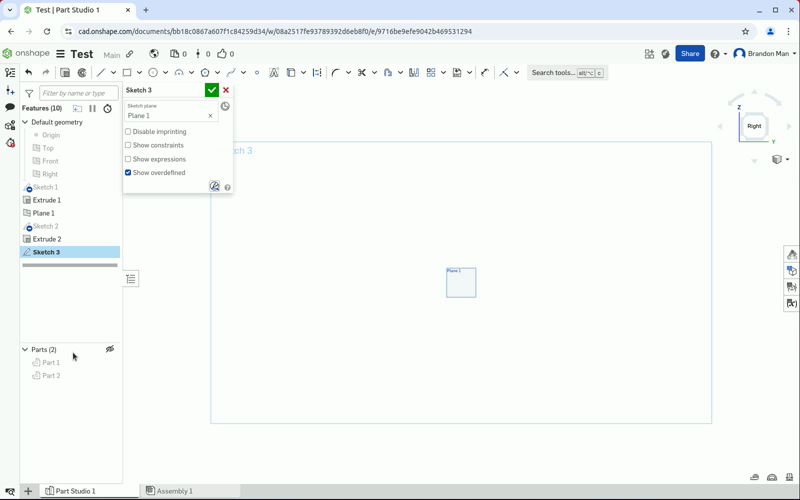
key(l)
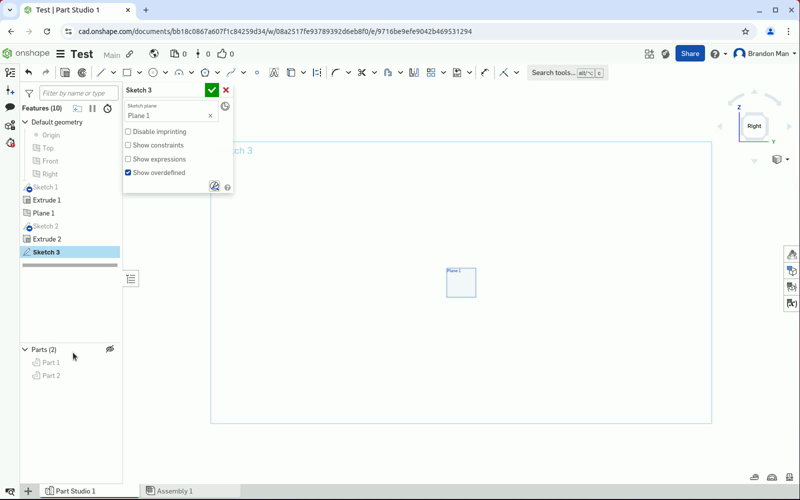
key_down(shift)
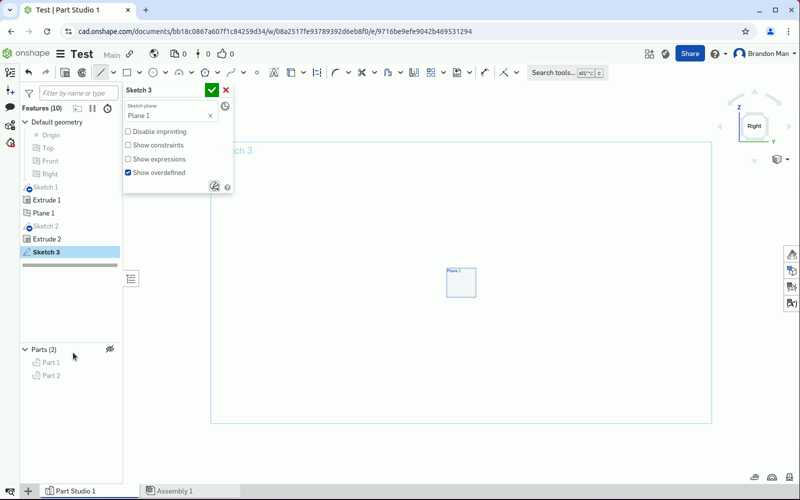
mouse_move(454, 290)
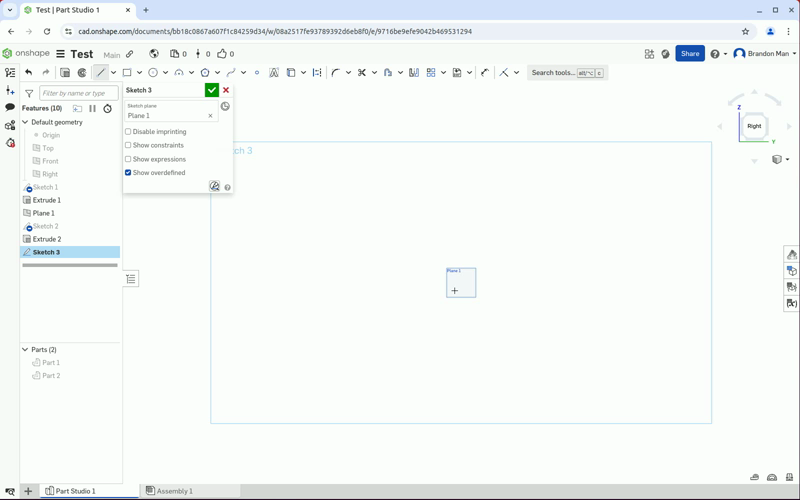
click(454, 290)
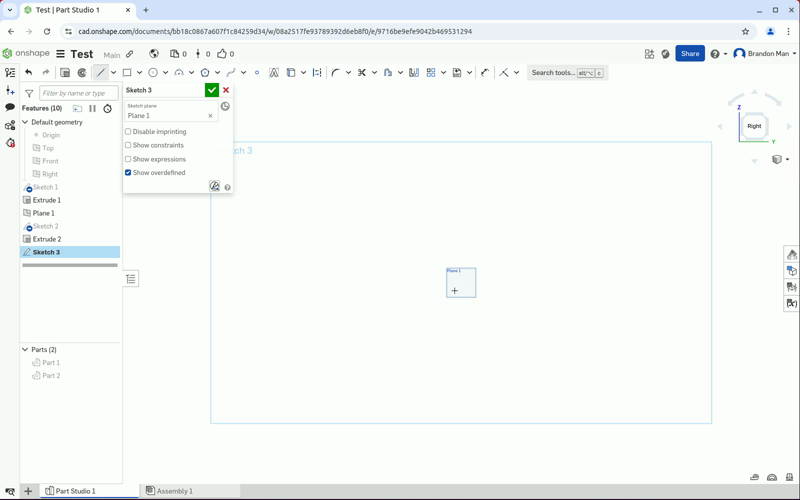
key_up(shift)
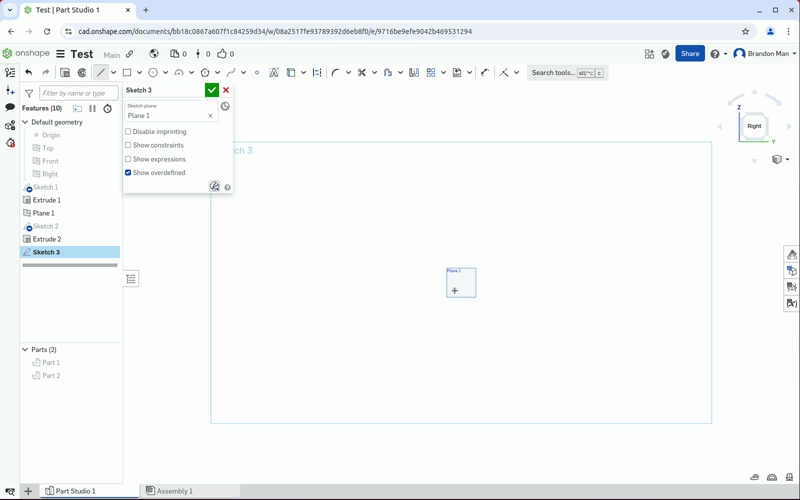
key_down(shift)
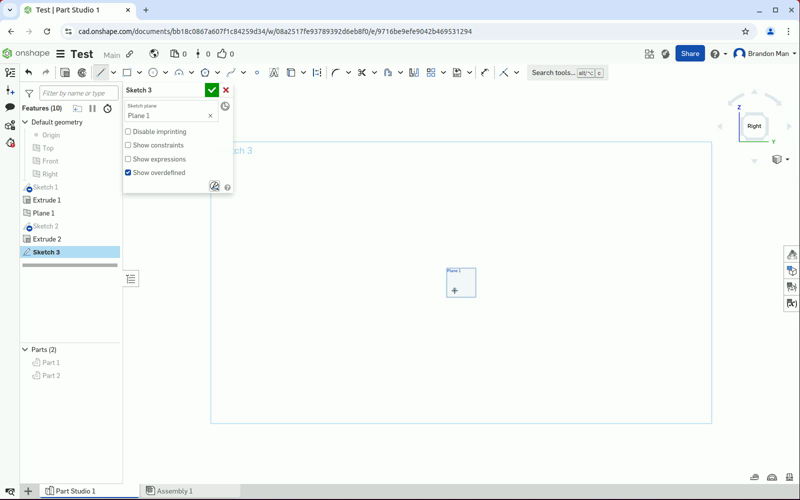
mouse_move(484, 290)
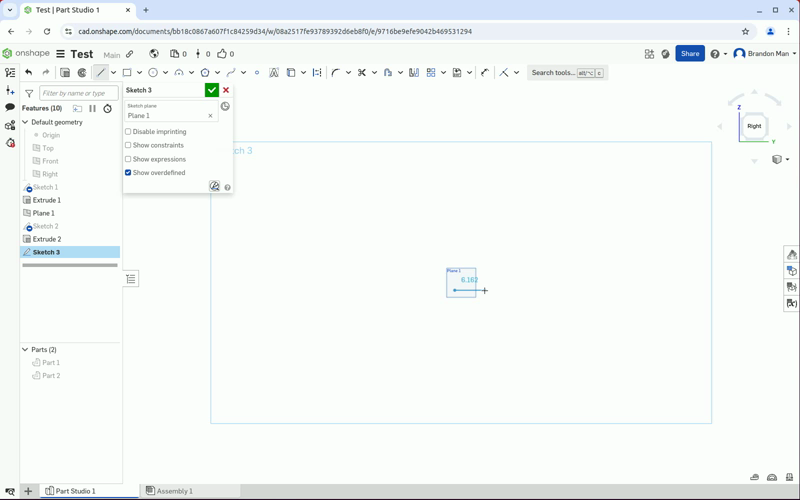
mouse_move(460, 290)
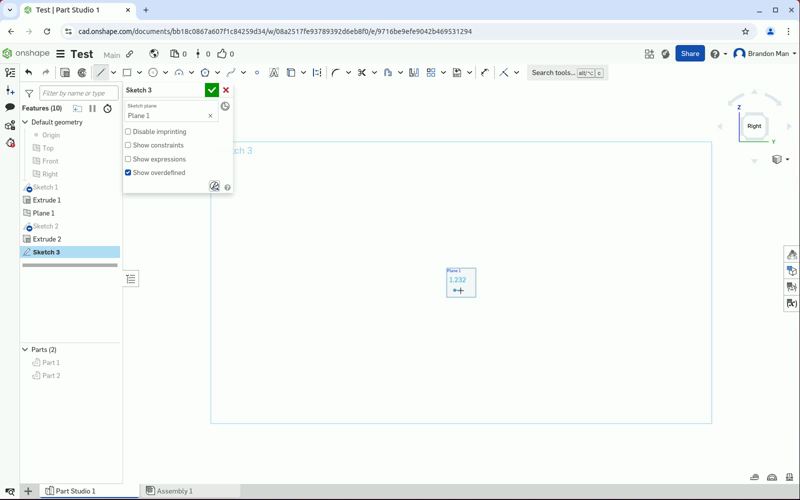
scroll(6)
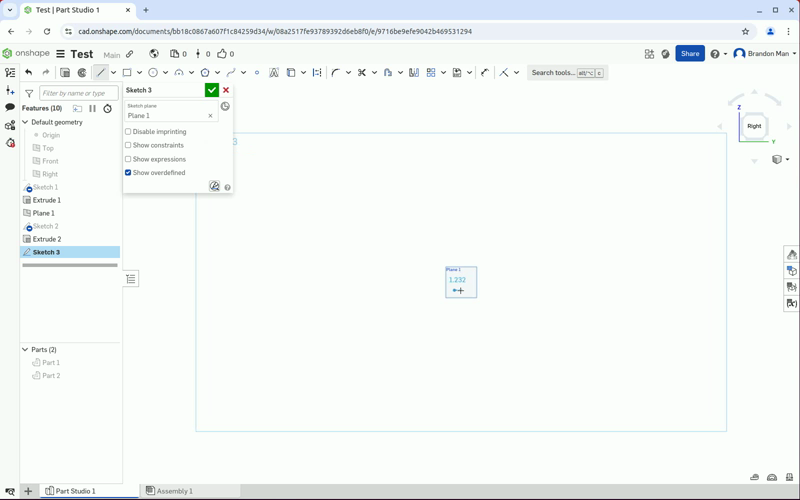
scroll(6)
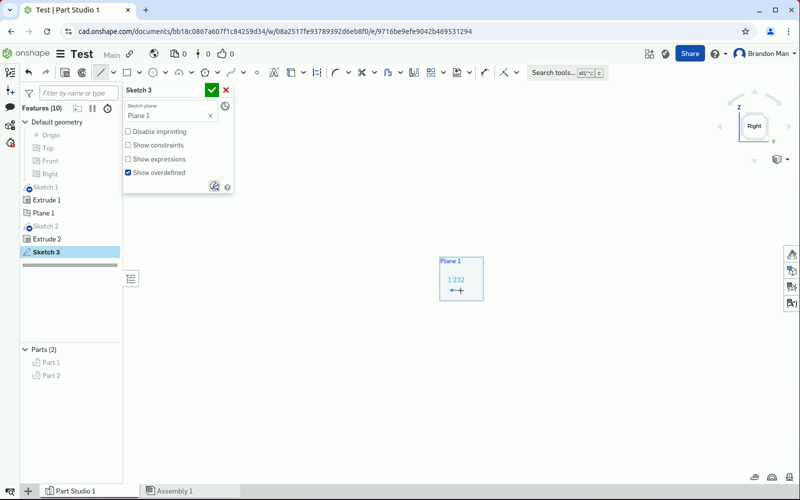
scroll(6)
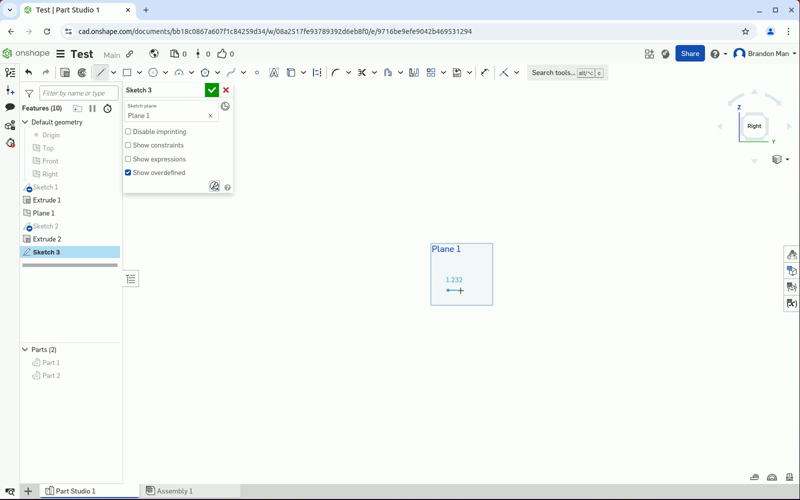
scroll(6)
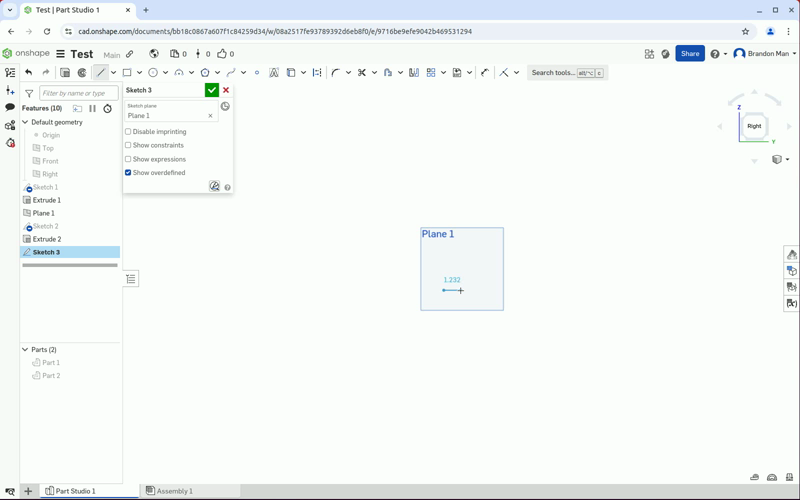
scroll(6)
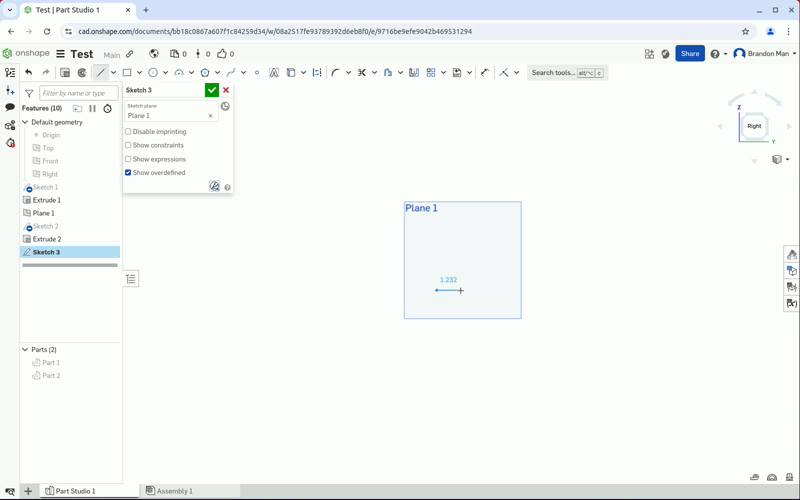
scroll(6)
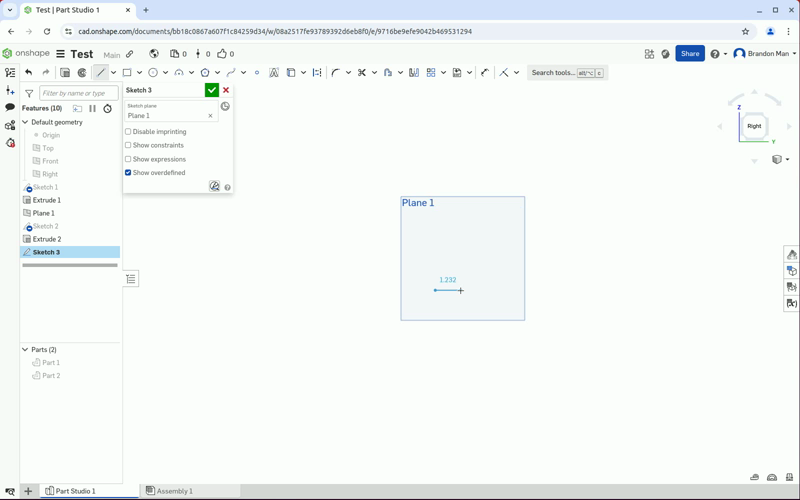
scroll(6)
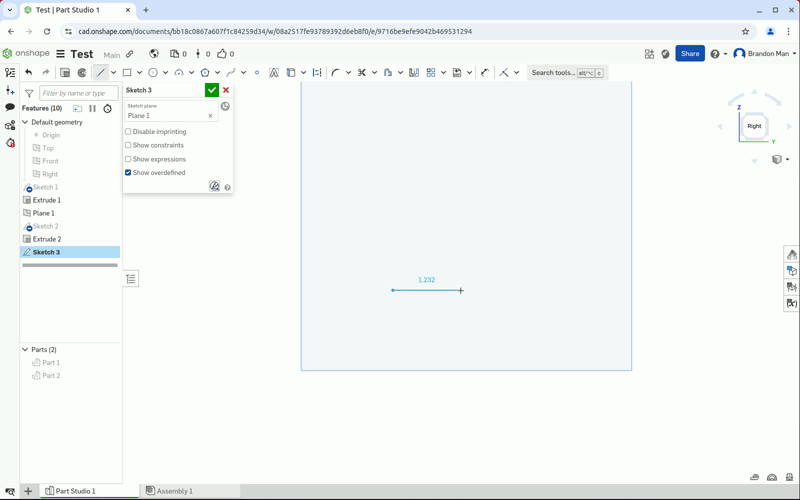
click(460, 290)
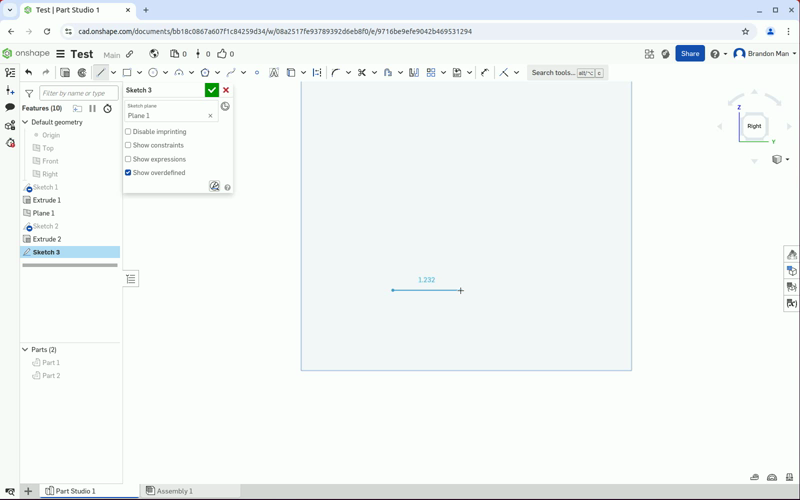
scroll(-6)
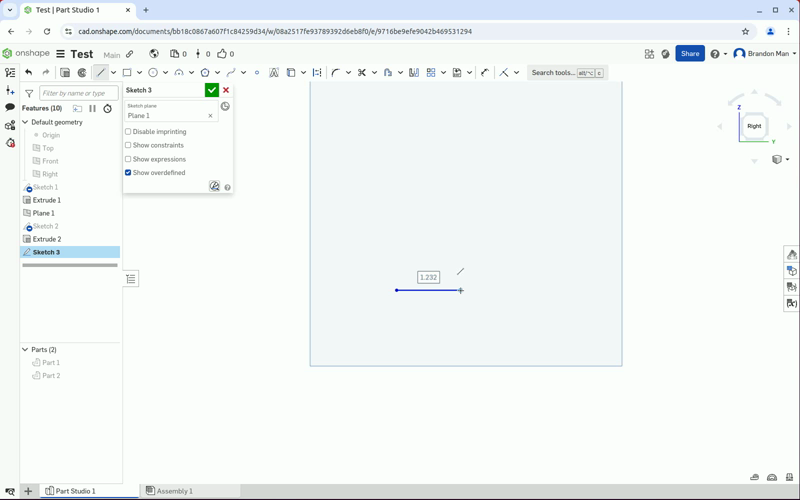
scroll(-6)
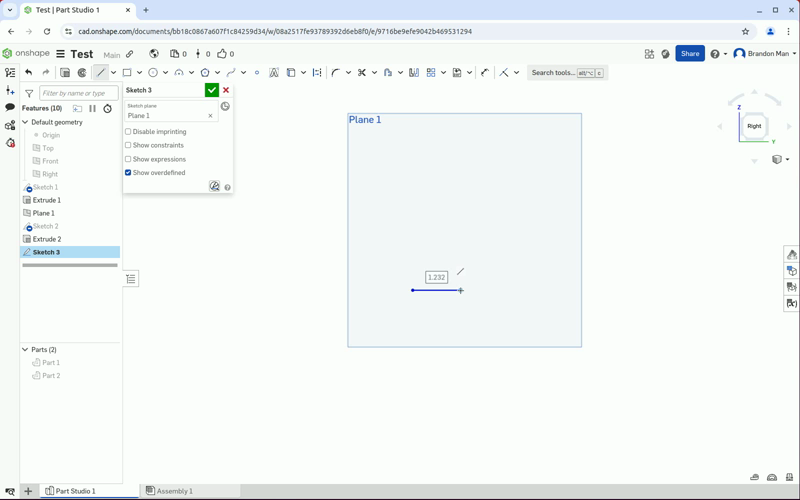
scroll(-6)
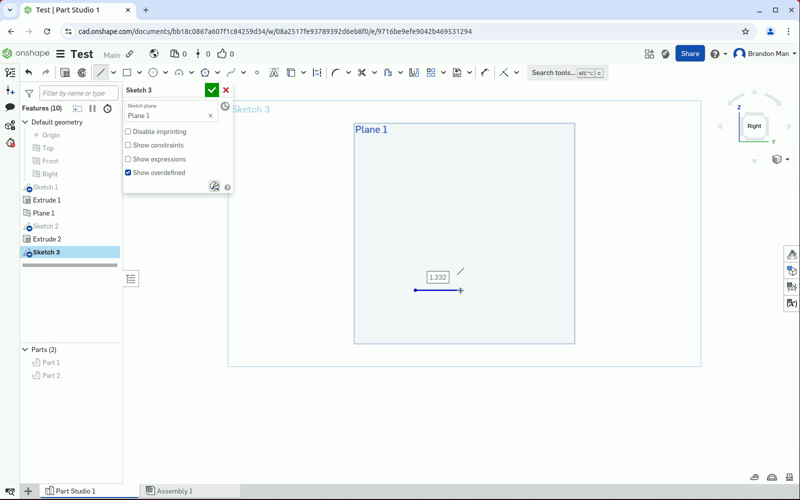
scroll(-6)
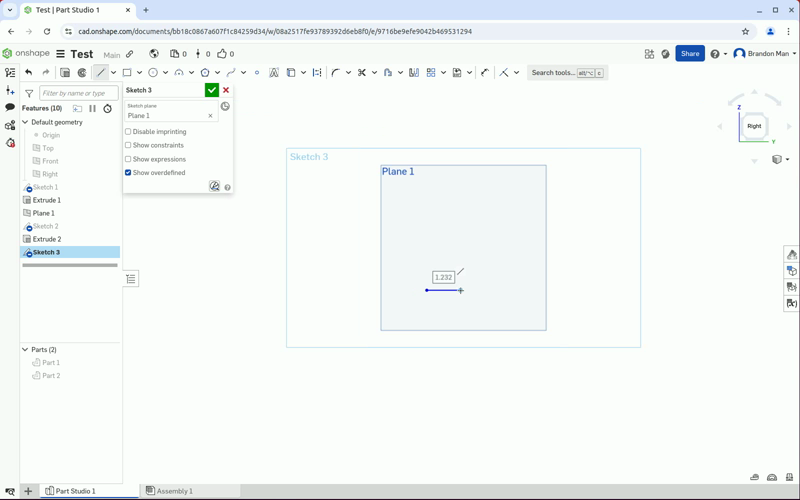
scroll(-6)
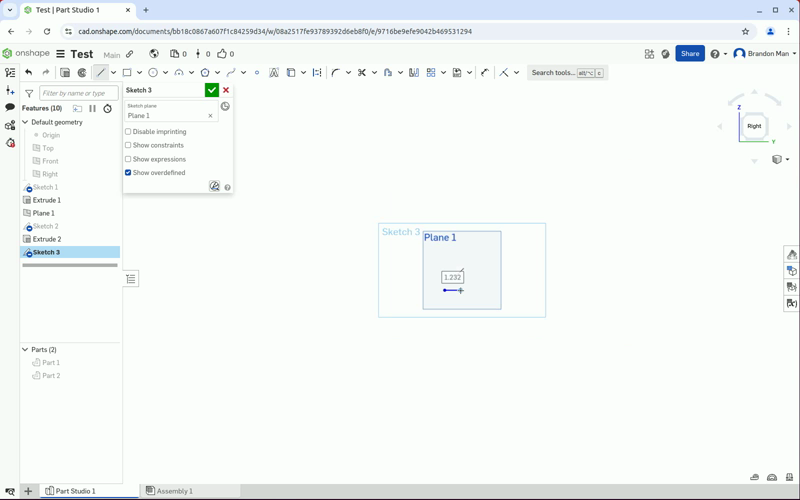
scroll(-6)
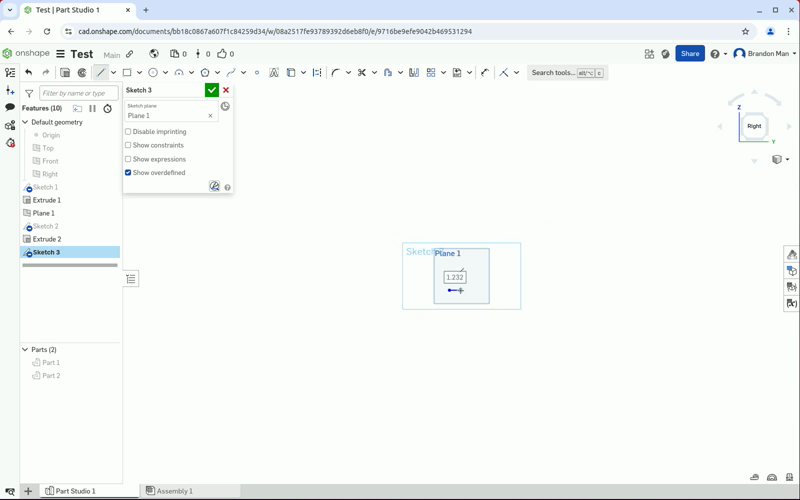
scroll(-6)
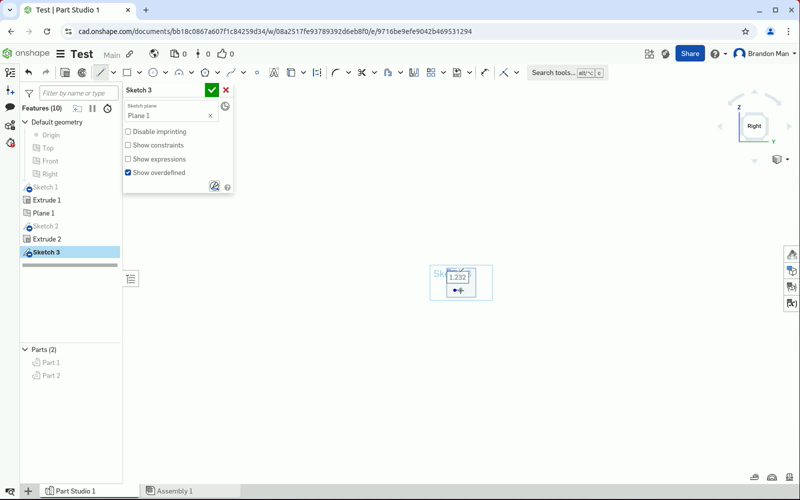
key_up(shift)
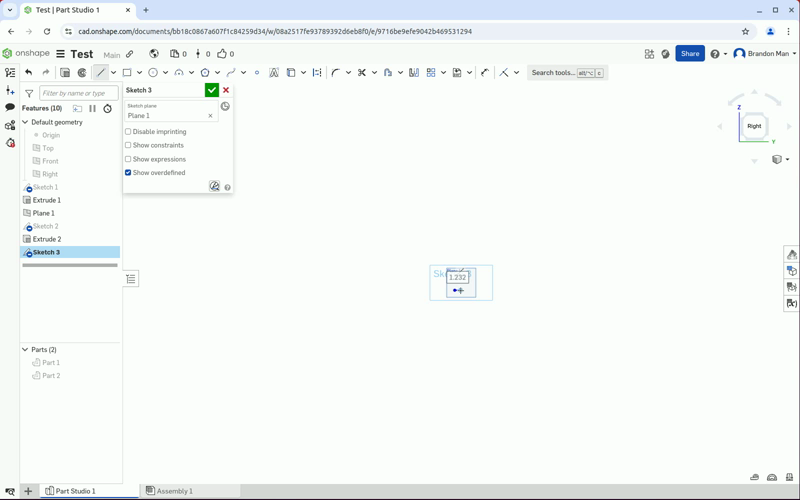
key_down(shift)
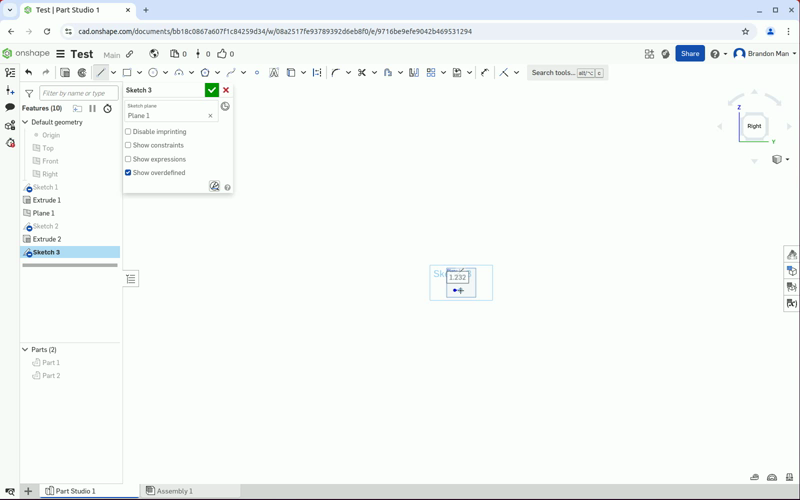
mouse_move(490, 290)
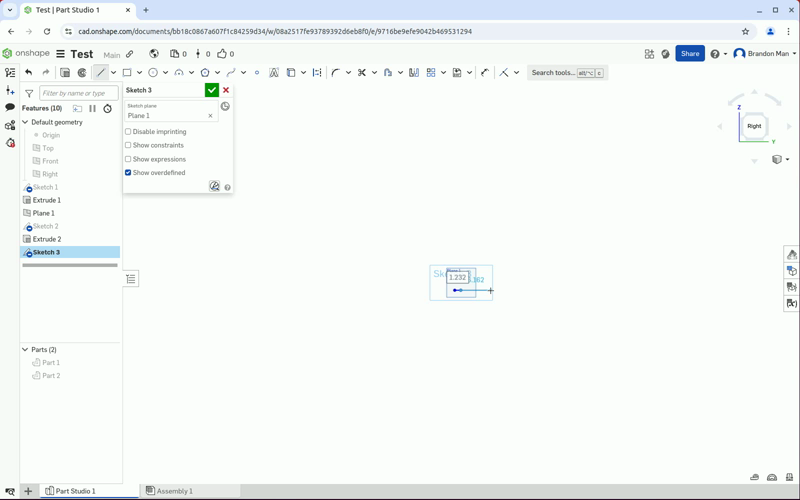
mouse_move(460, 284)
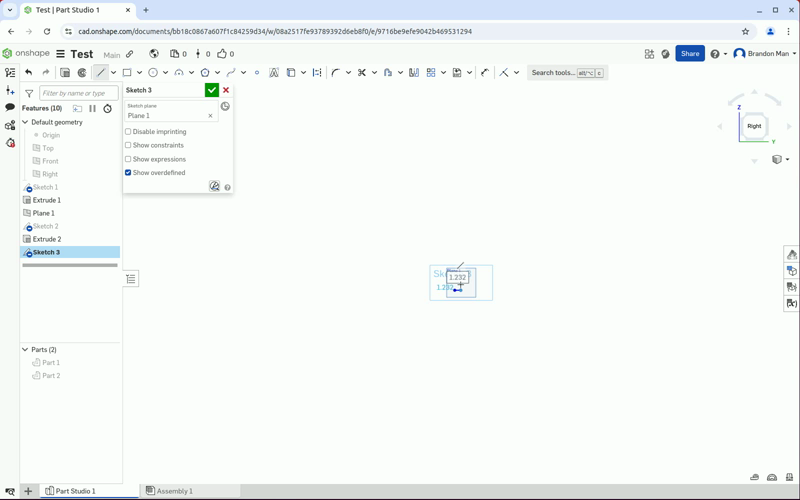
scroll(6)
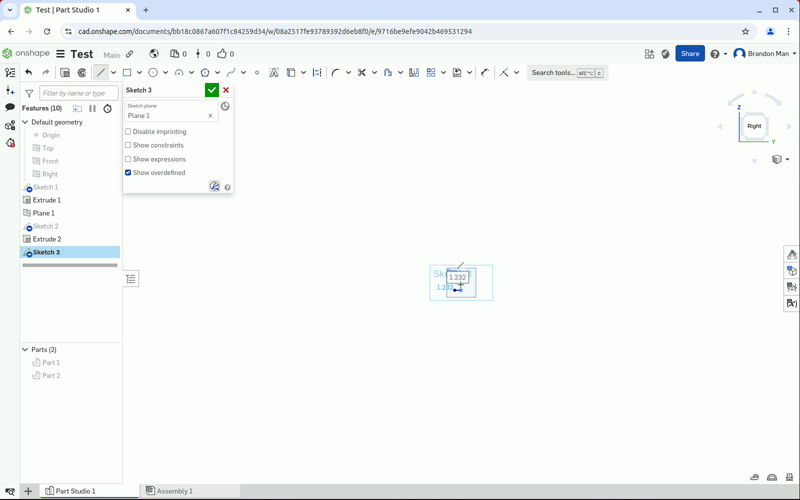
scroll(6)
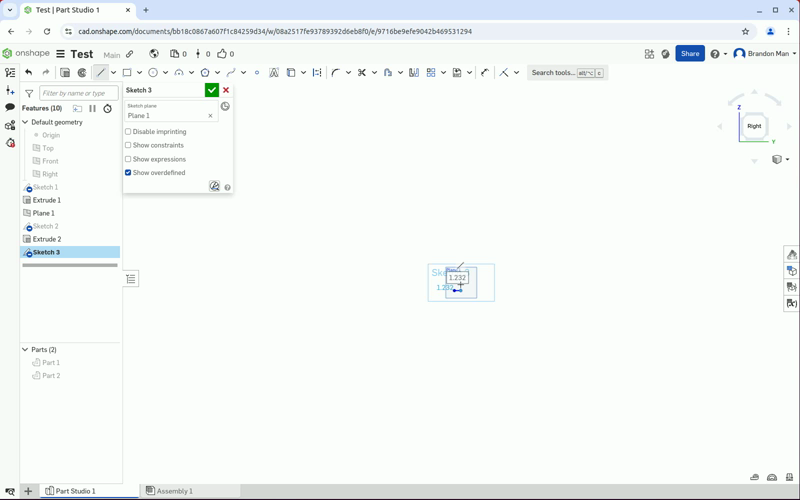
scroll(6)
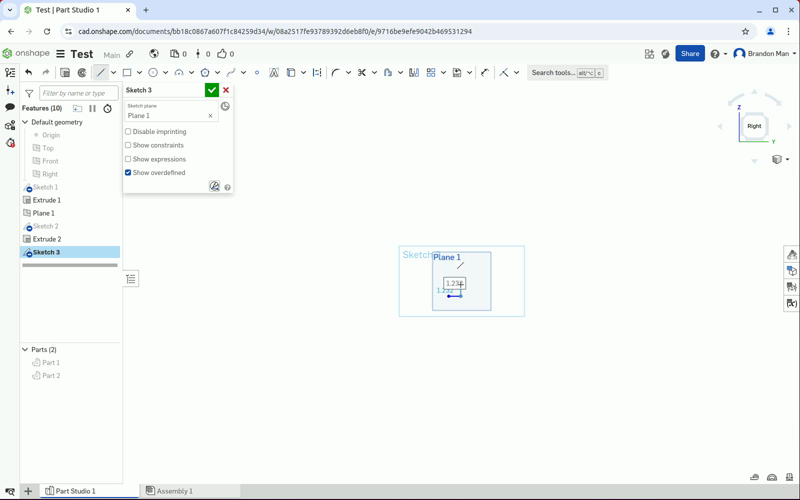
scroll(6)
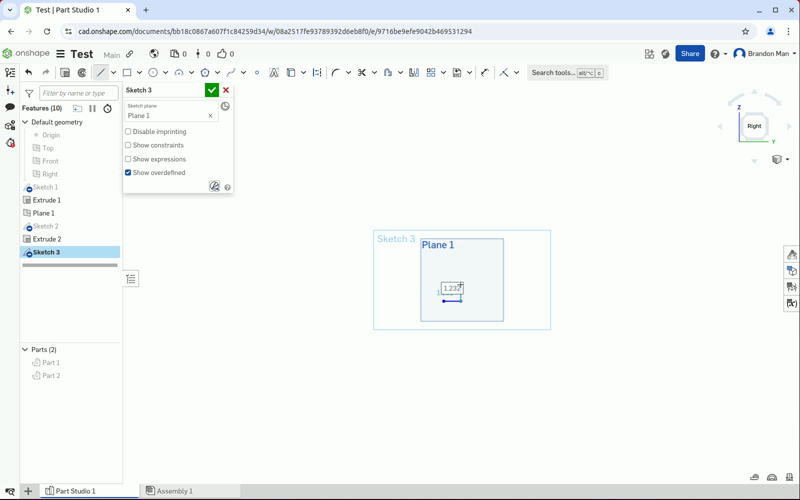
scroll(6)
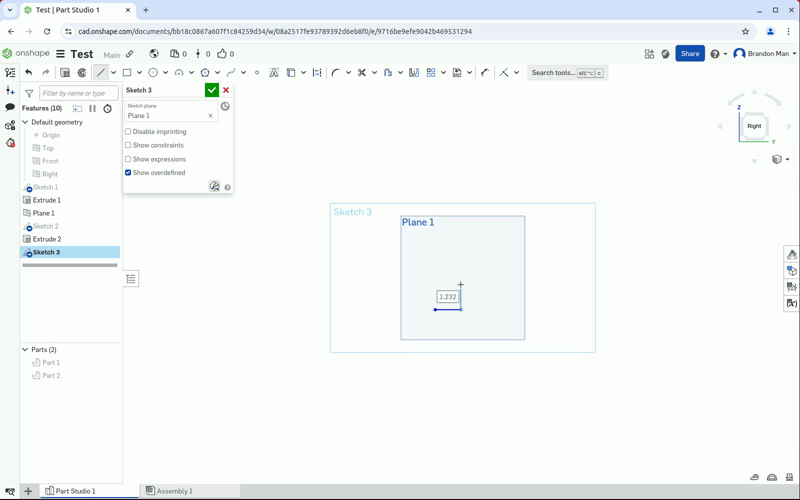
scroll(6)
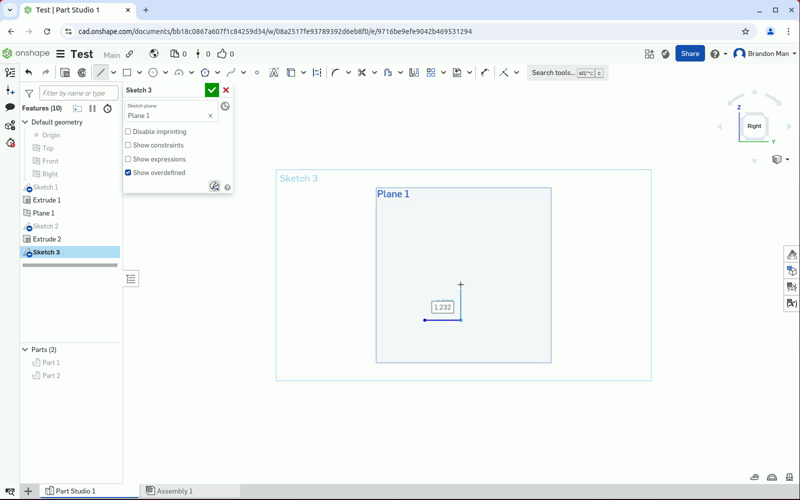
scroll(6)
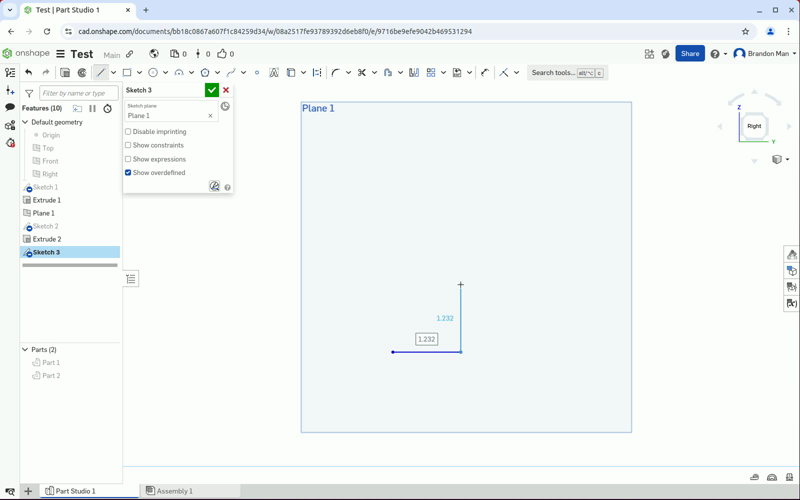
click(460, 284)
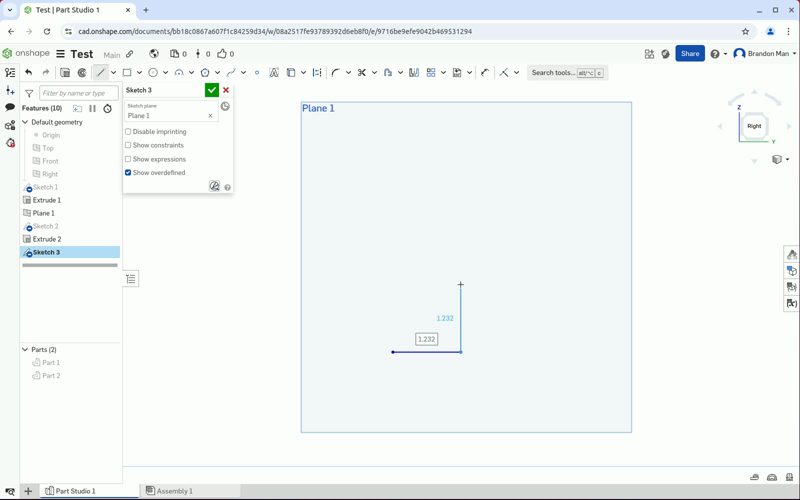
scroll(-6)
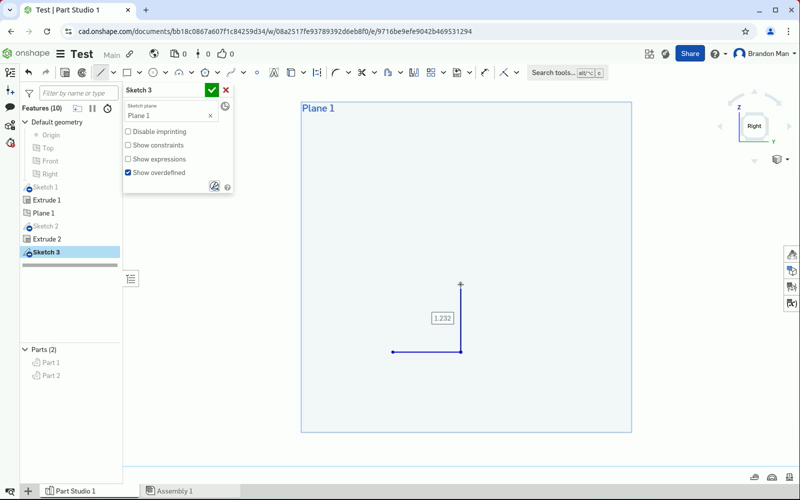
scroll(-6)
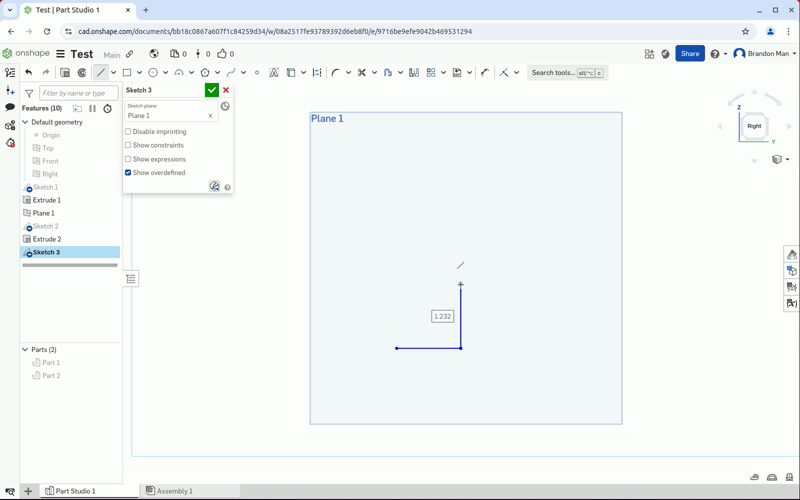
scroll(-6)
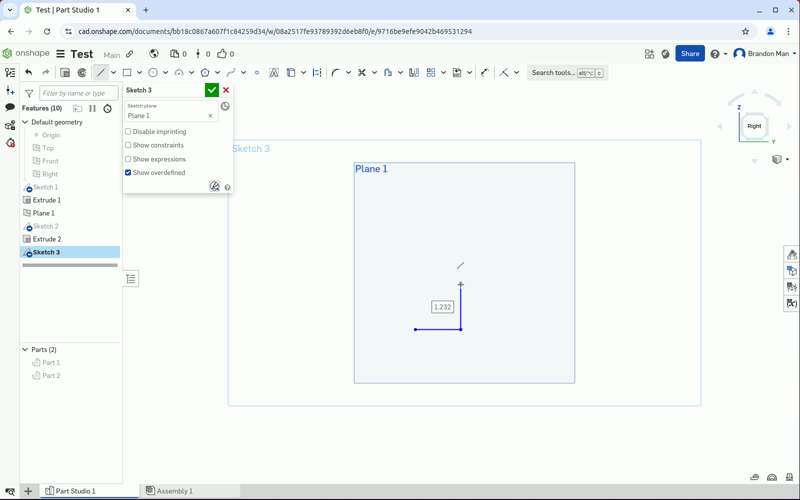
scroll(-6)
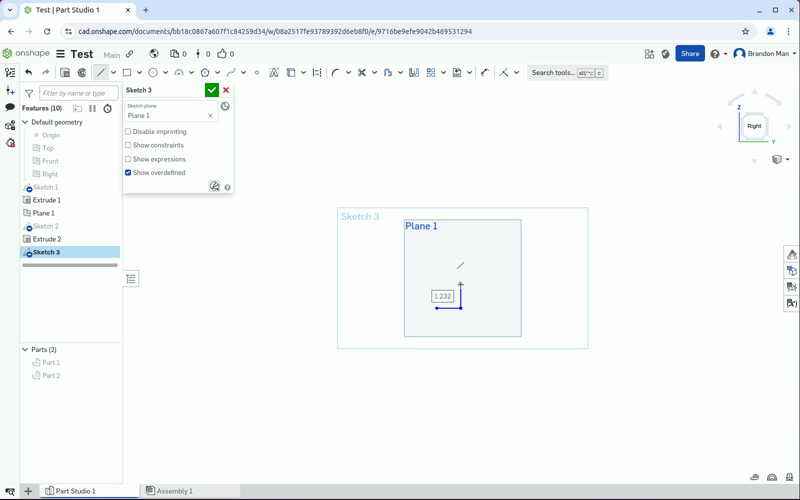
scroll(-6)
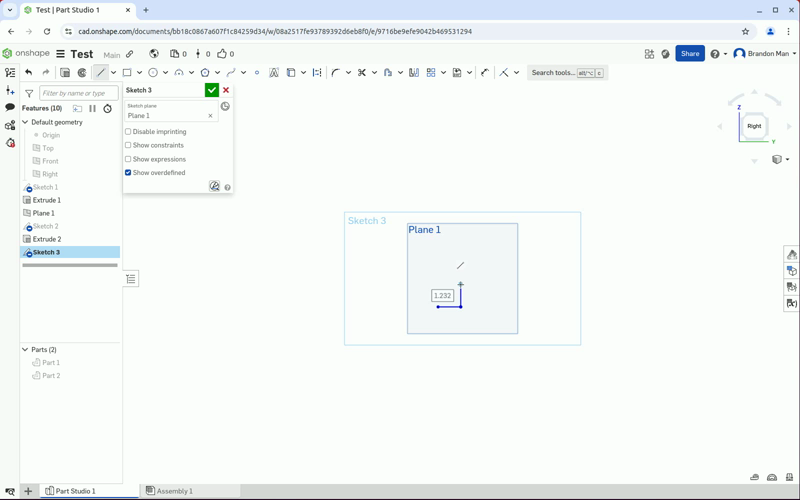
scroll(-6)
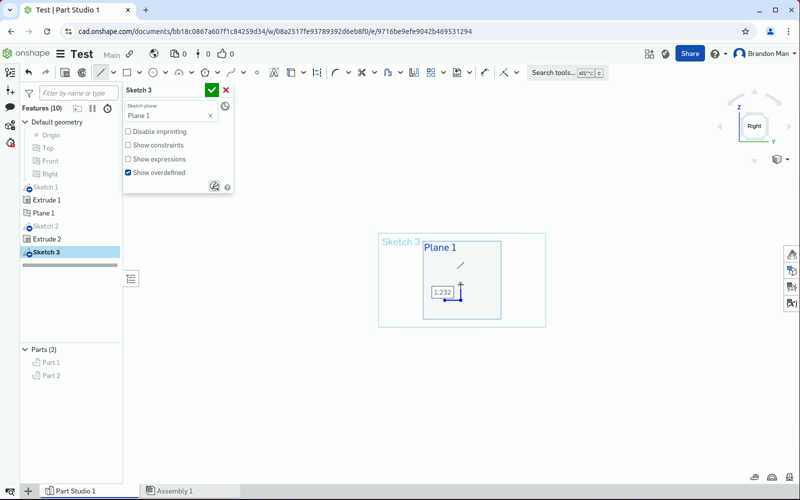
scroll(-6)
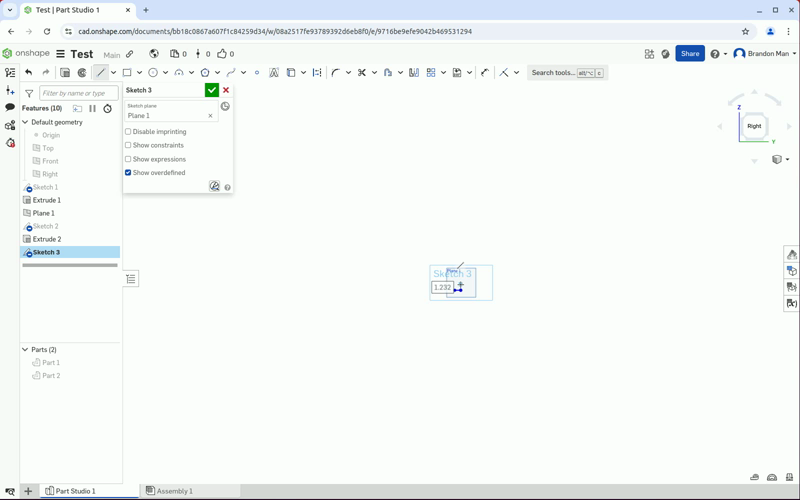
key_up(shift)
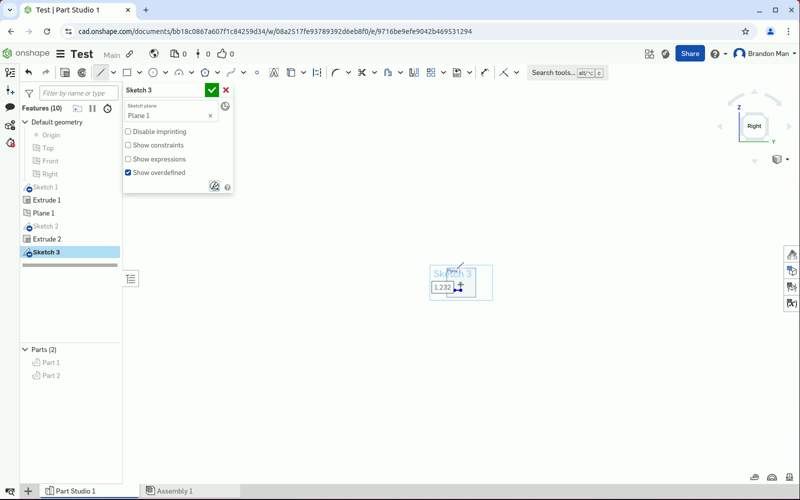
key_down(shift)
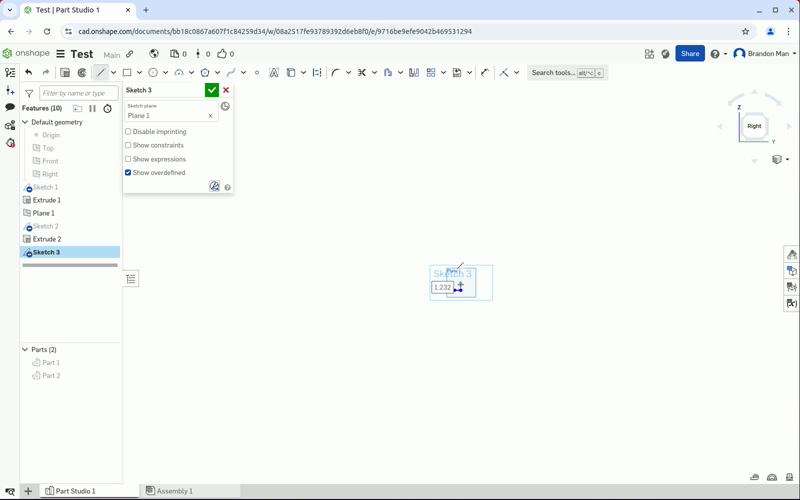
mouse_move(490, 284)
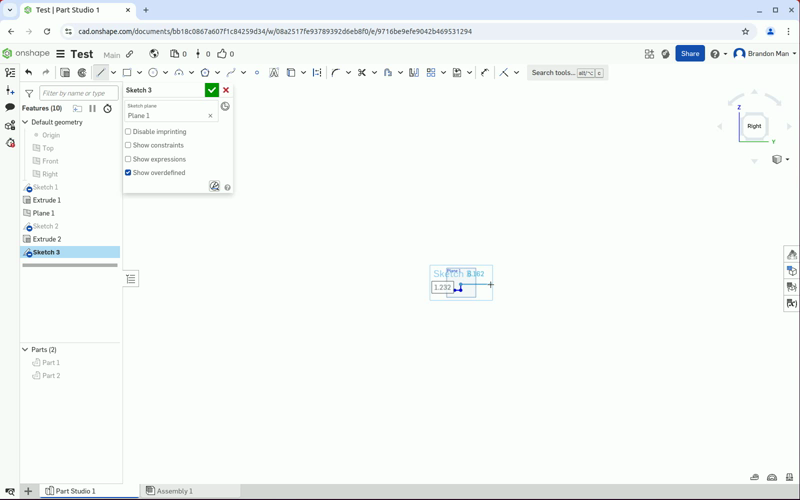
mouse_move(454, 284)
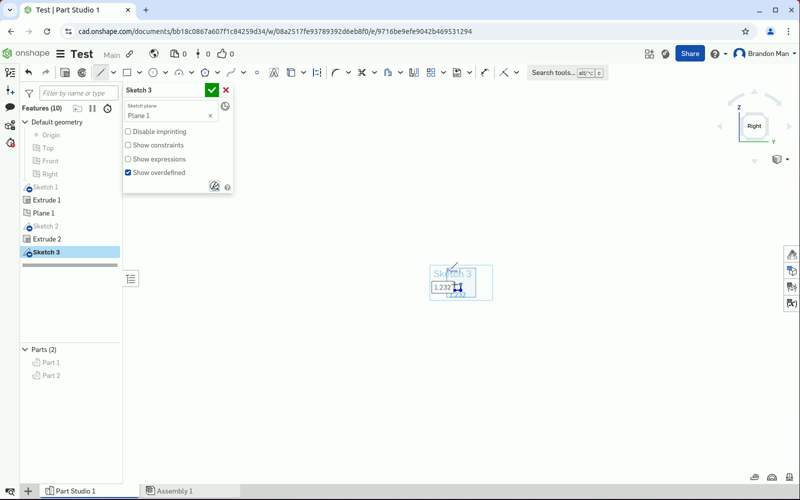
scroll(6)
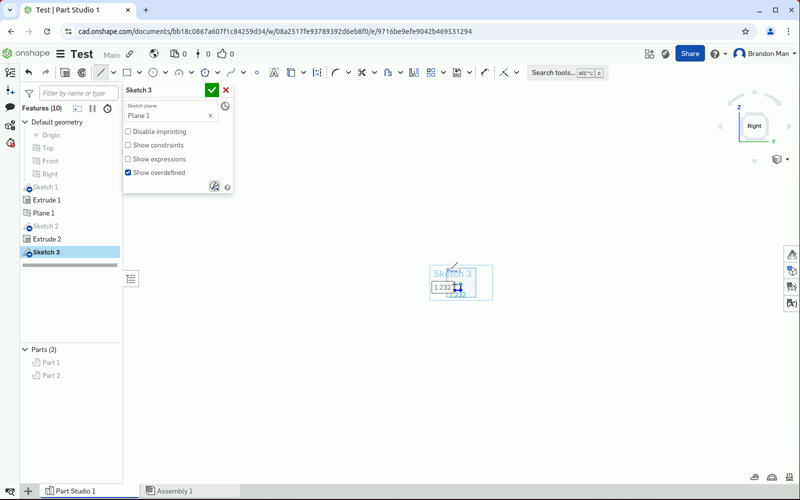
scroll(6)
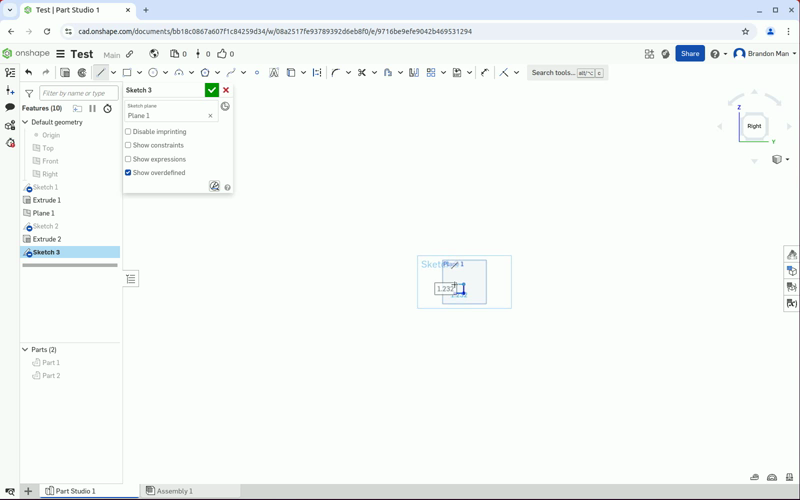
scroll(6)
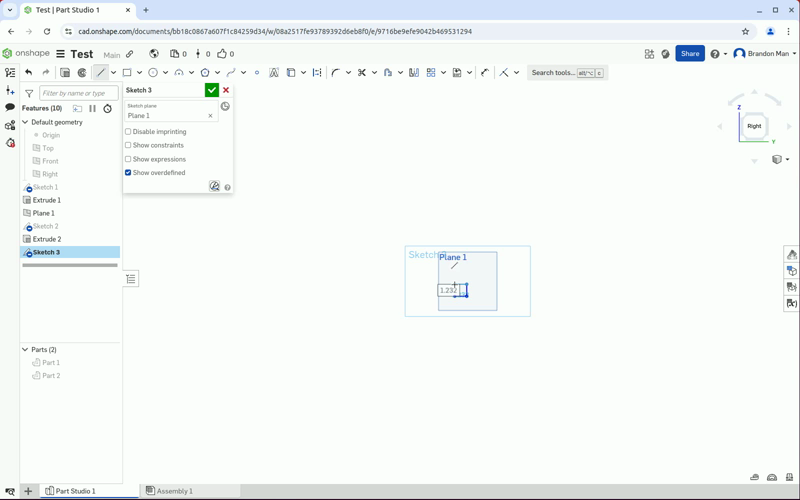
scroll(6)
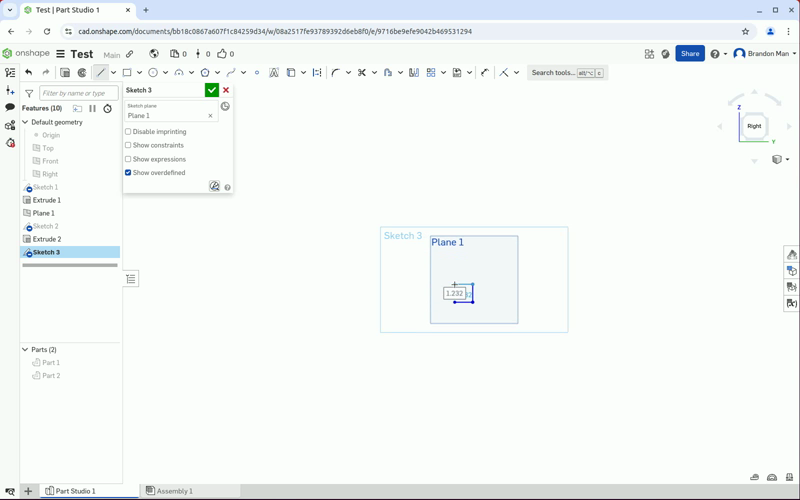
scroll(6)
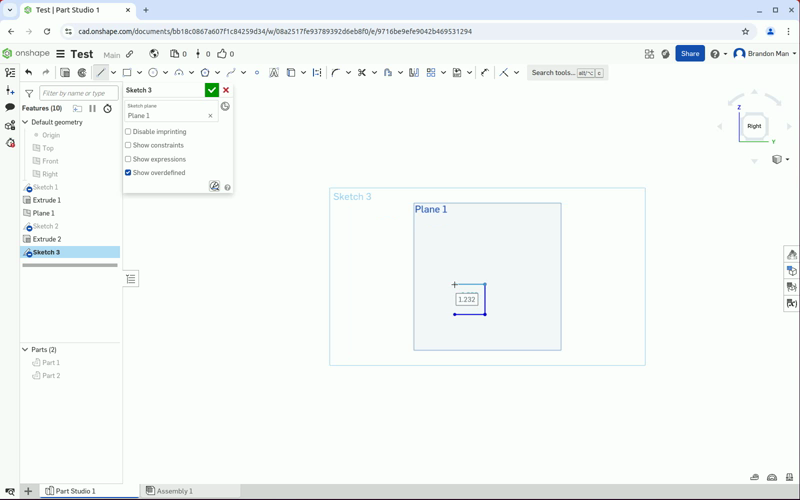
scroll(6)
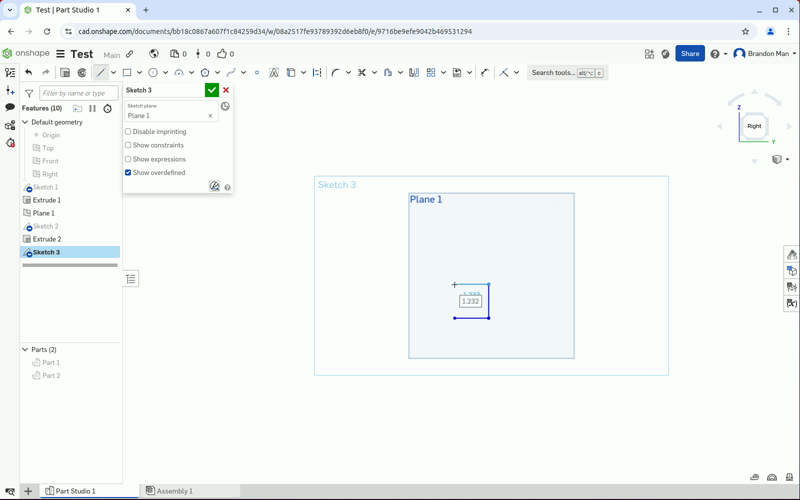
scroll(6)
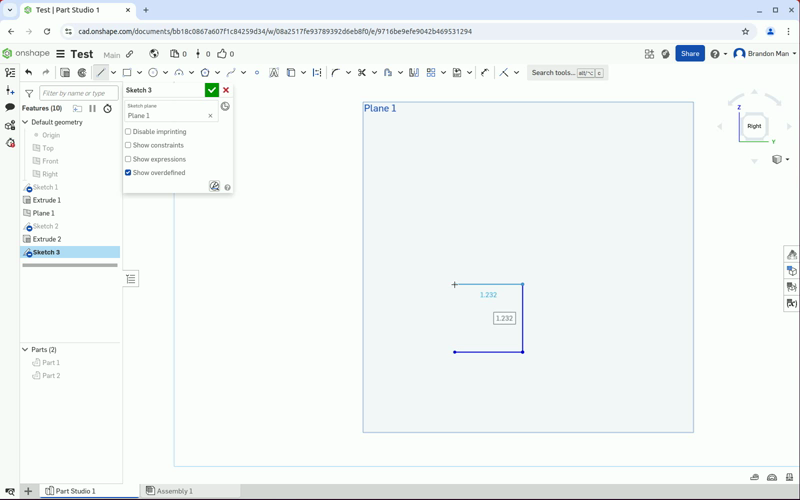
click(454, 284)
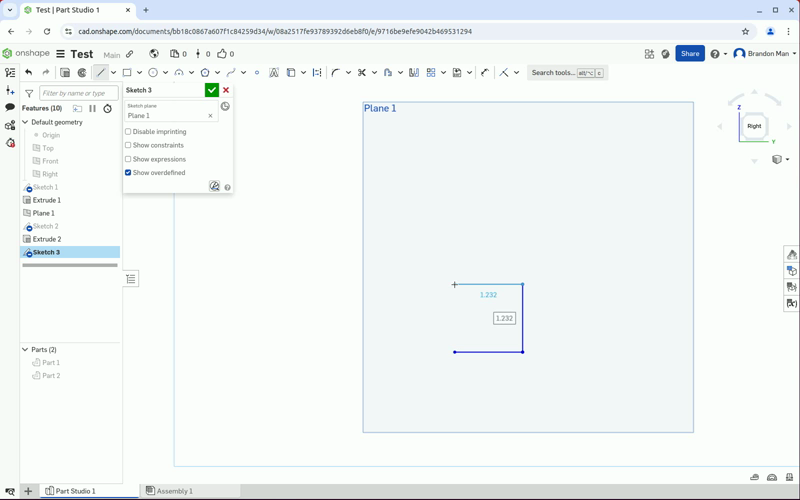
scroll(-6)
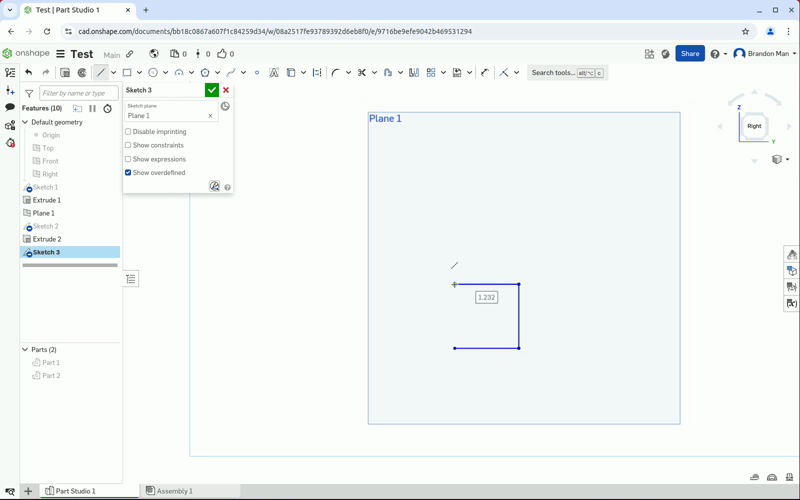
scroll(-6)
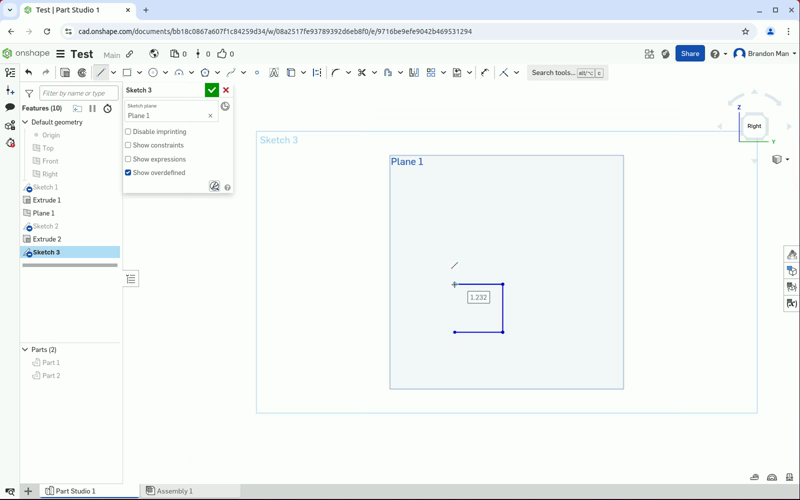
scroll(-6)
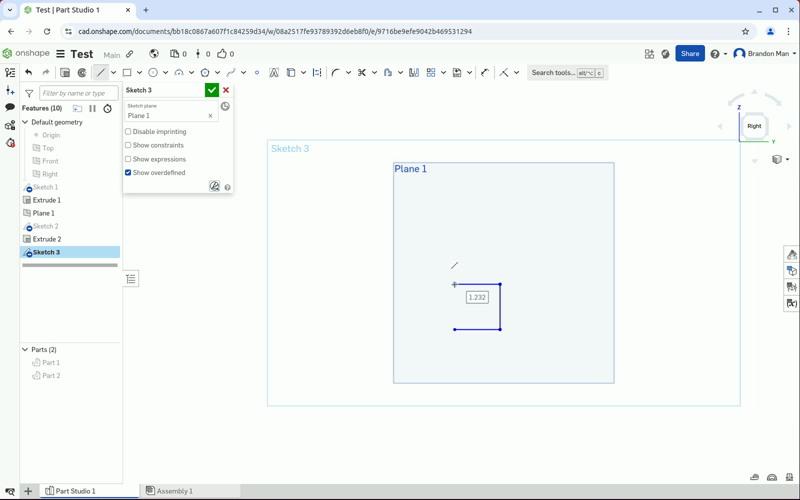
scroll(-6)
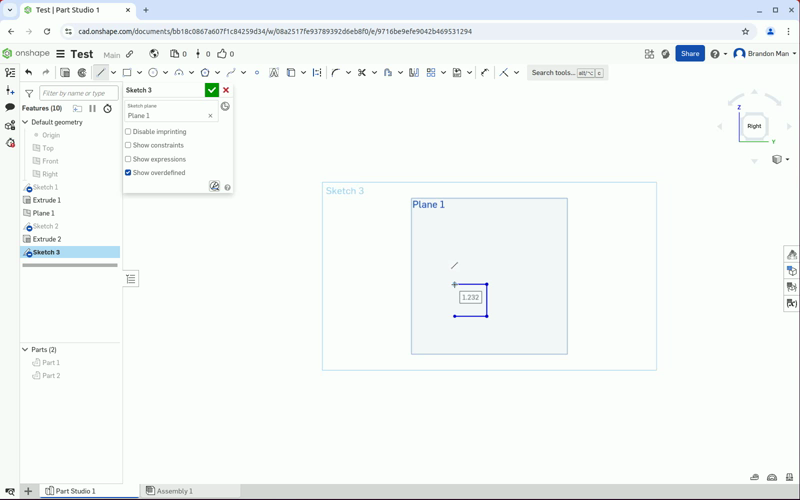
scroll(-6)
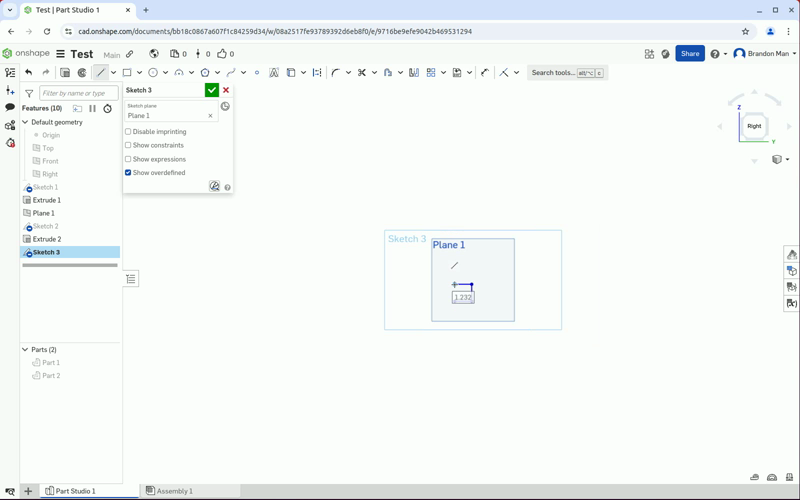
scroll(-6)
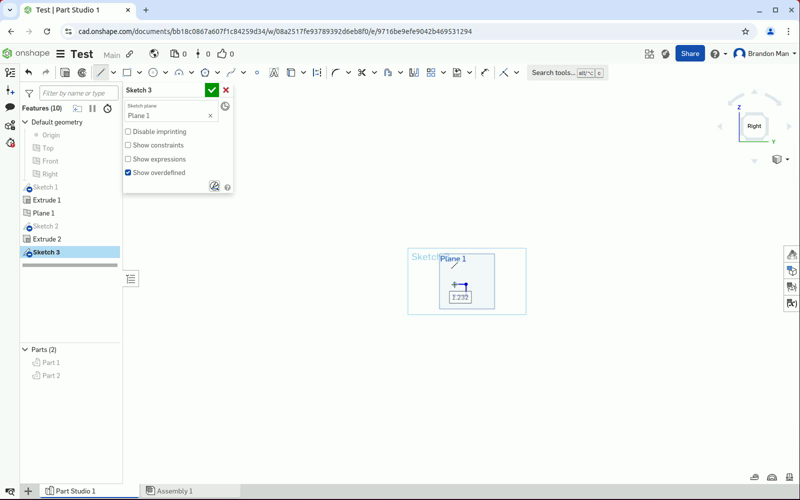
scroll(-6)
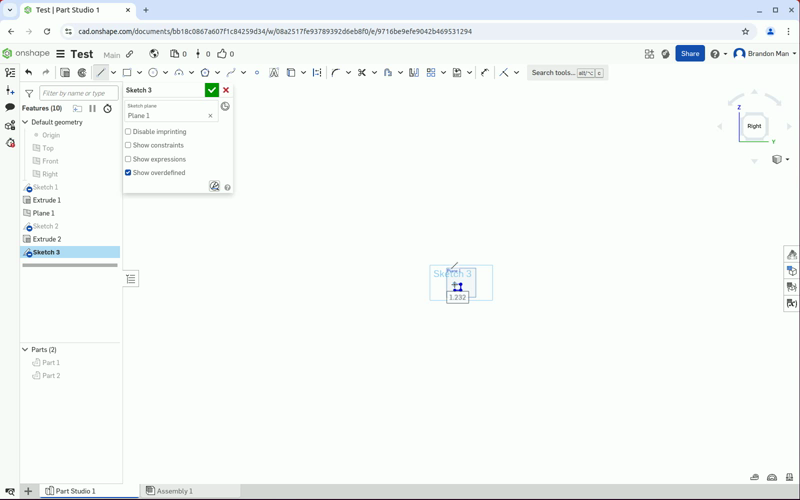
key_up(shift)
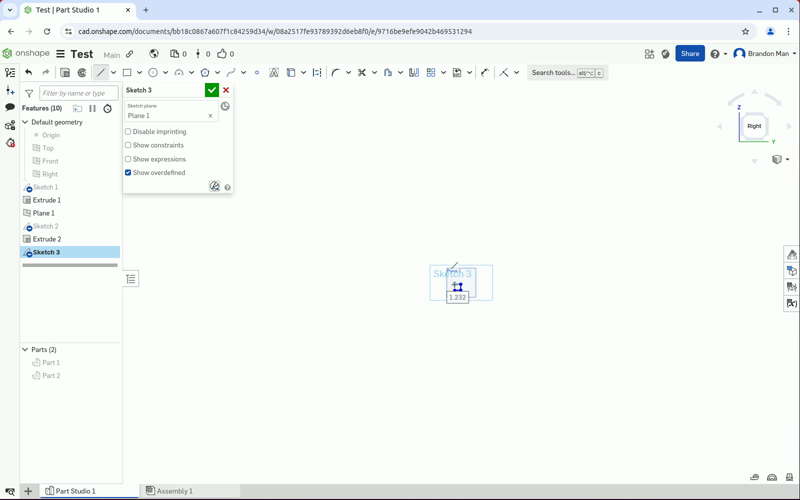
mouse_move(484, 284)
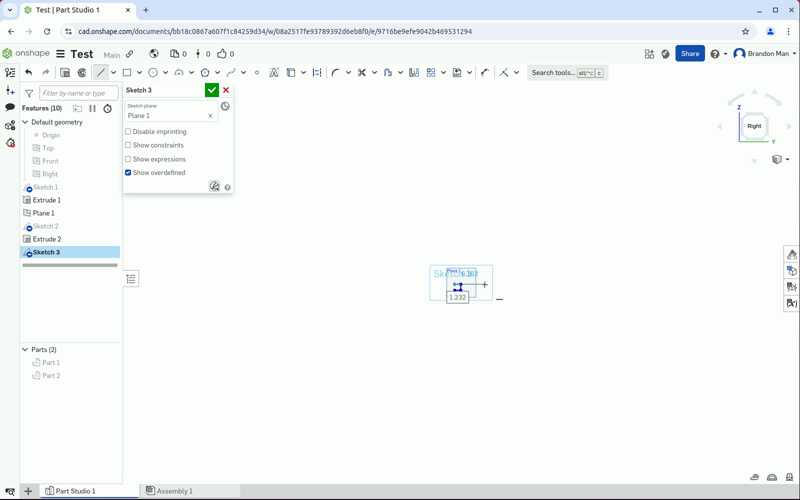
key_down(shift)
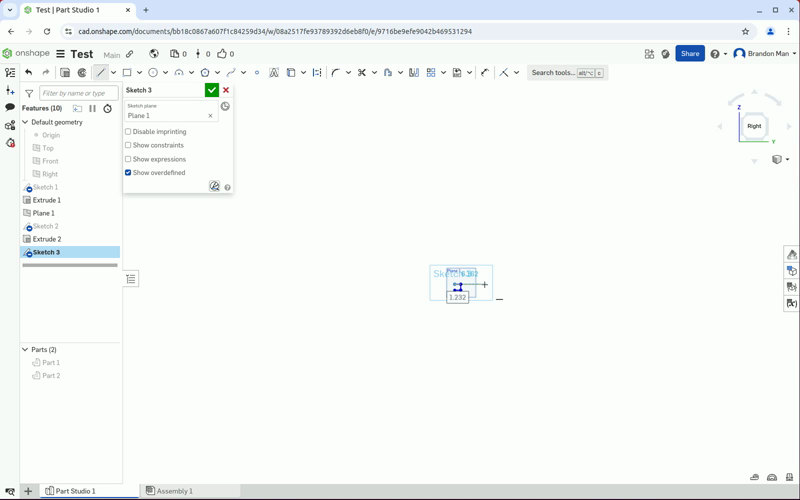
mouse_move(454, 290)
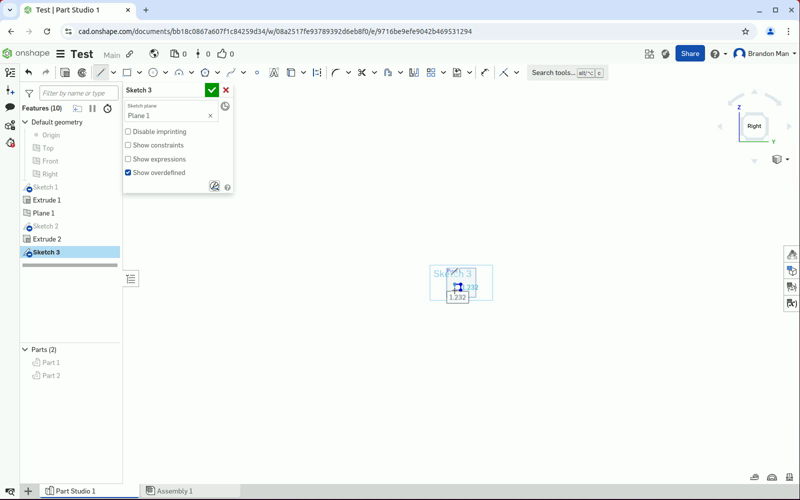
scroll(6)
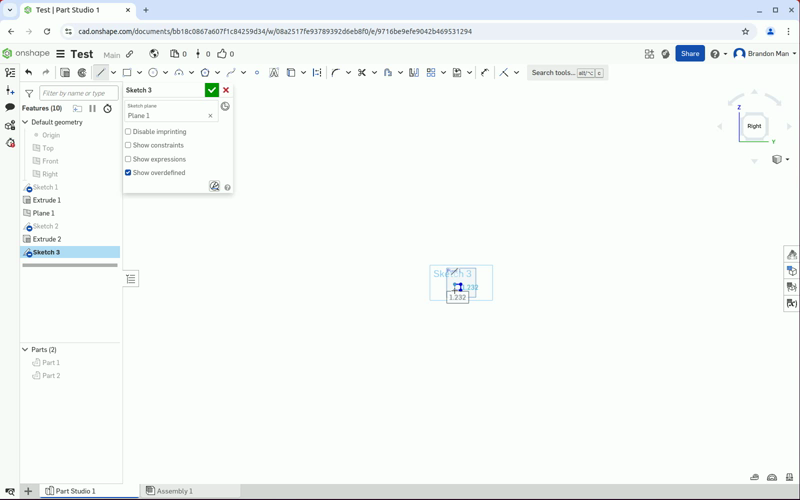
scroll(6)
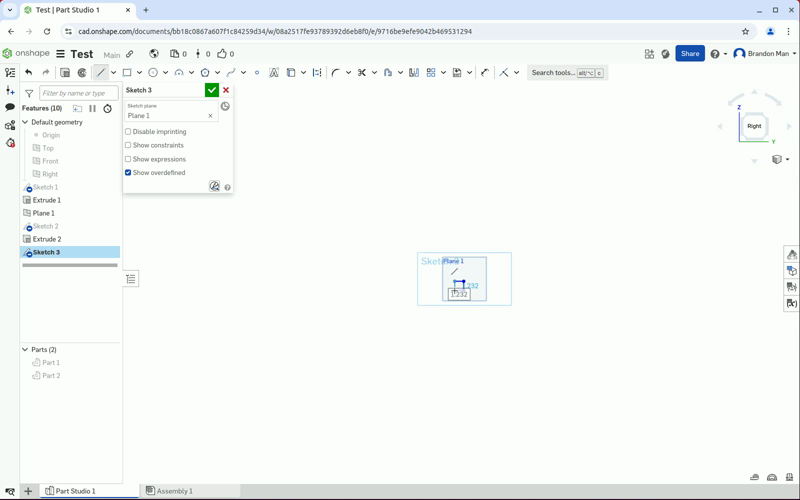
scroll(6)
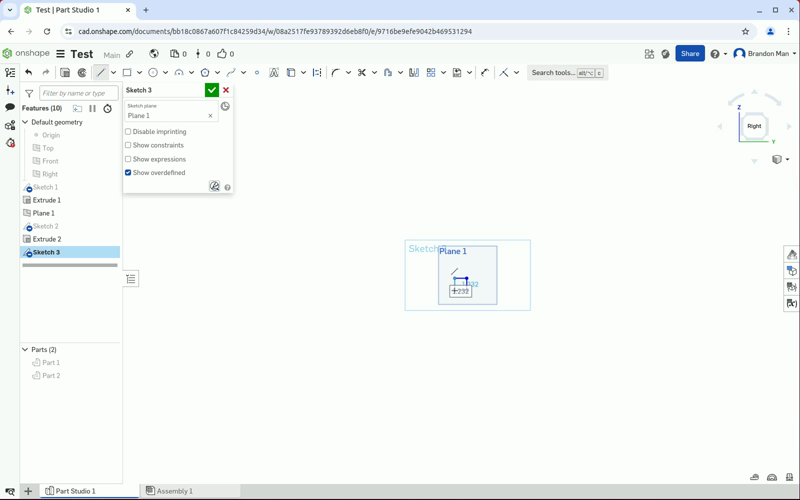
scroll(6)
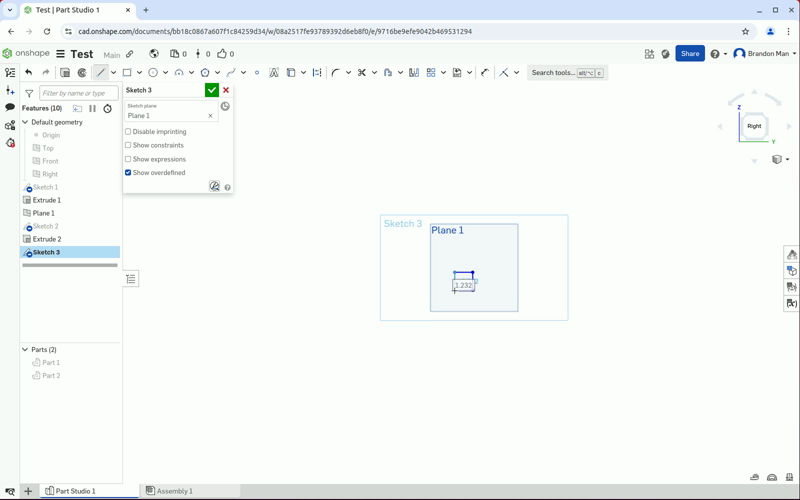
scroll(6)
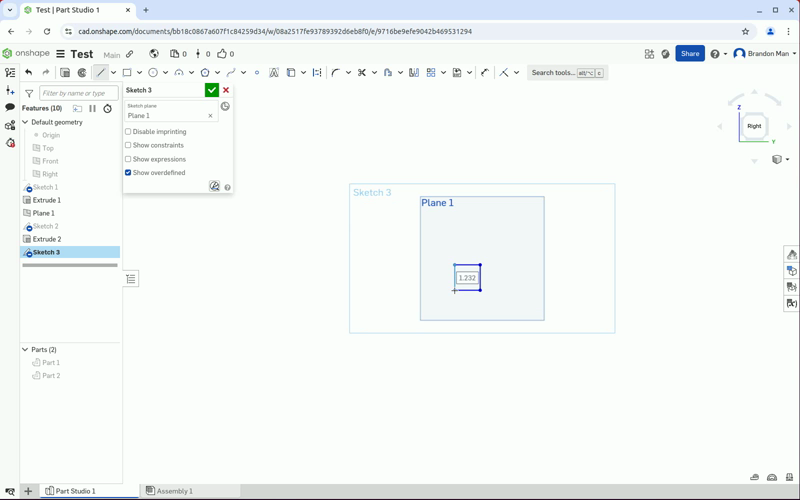
scroll(6)
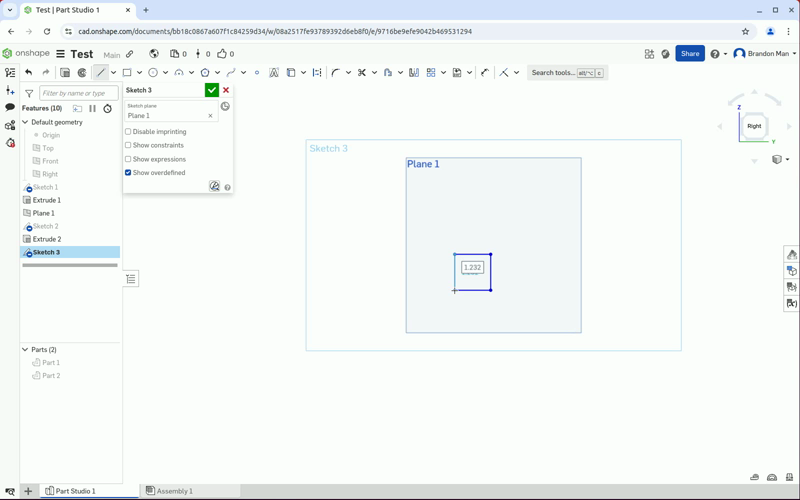
scroll(6)
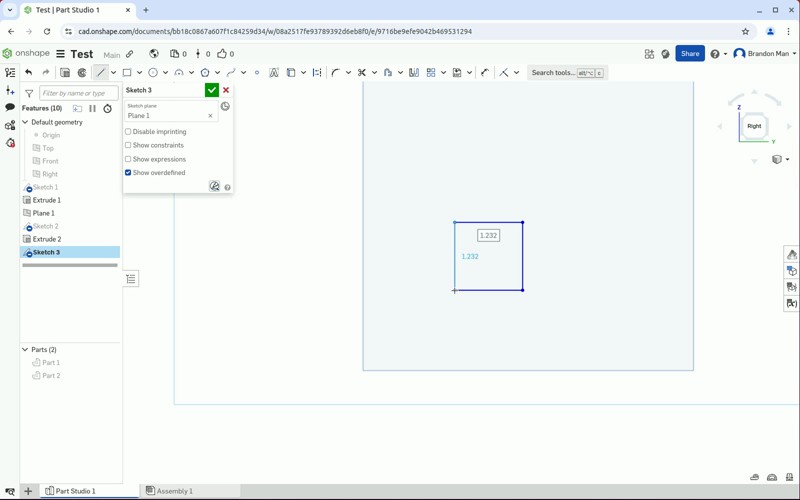
key_up(shift)
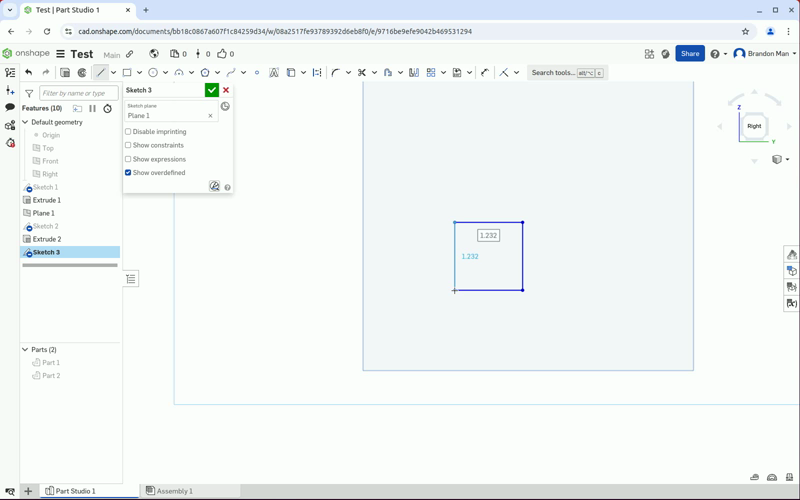
click(454, 290)
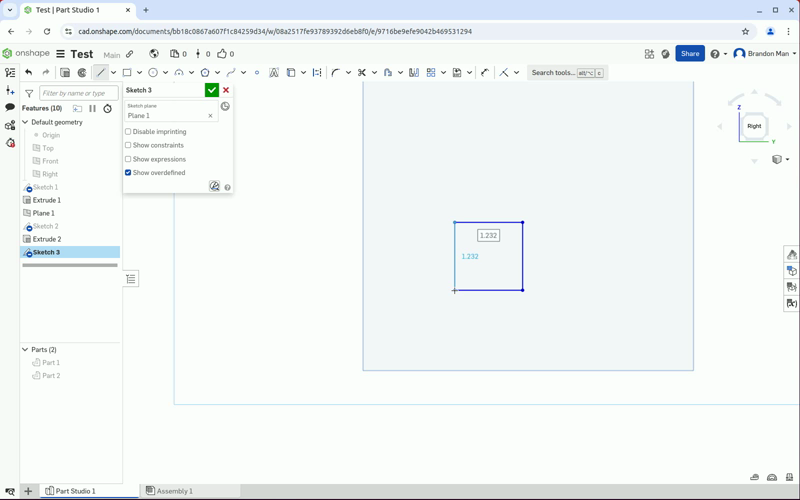
scroll(-6)
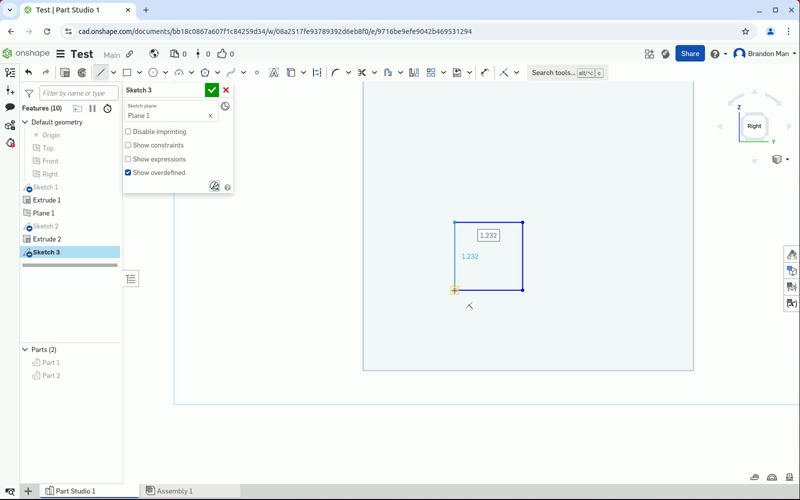
scroll(-6)
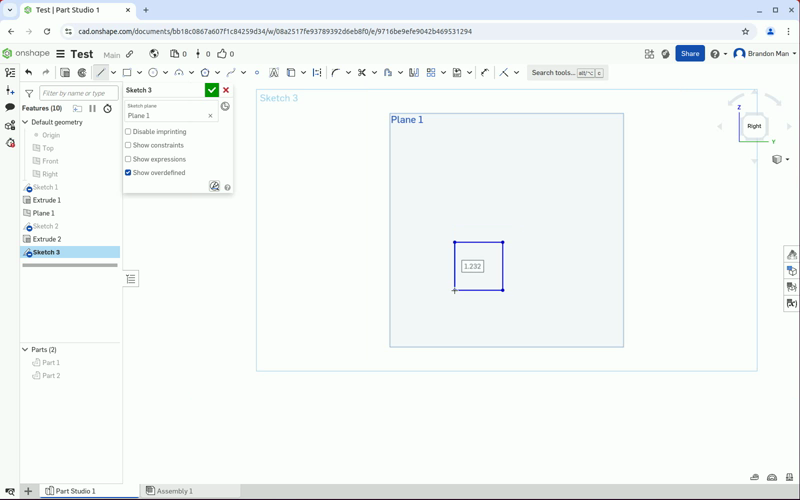
scroll(-6)
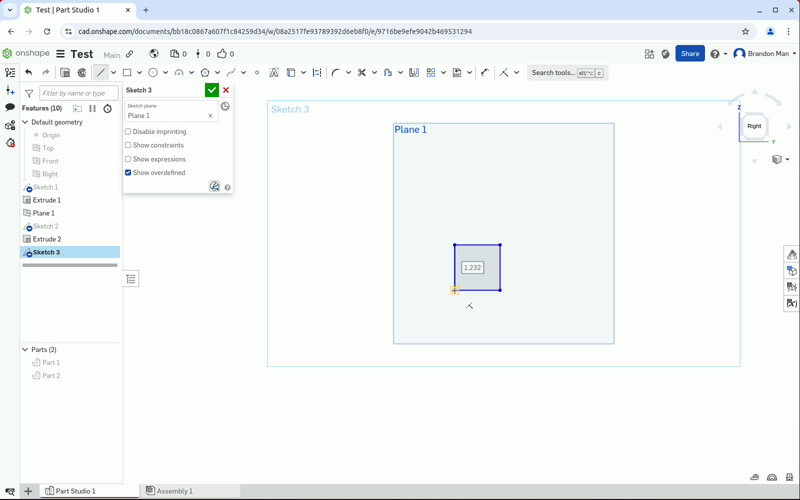
scroll(-6)
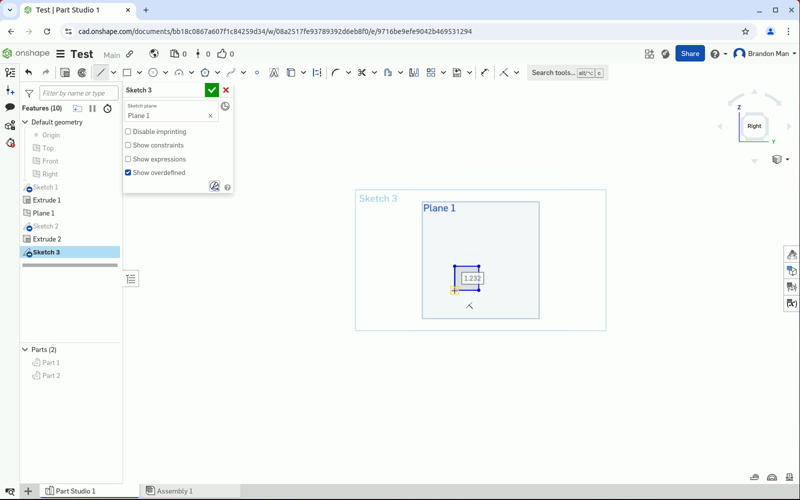
scroll(-6)
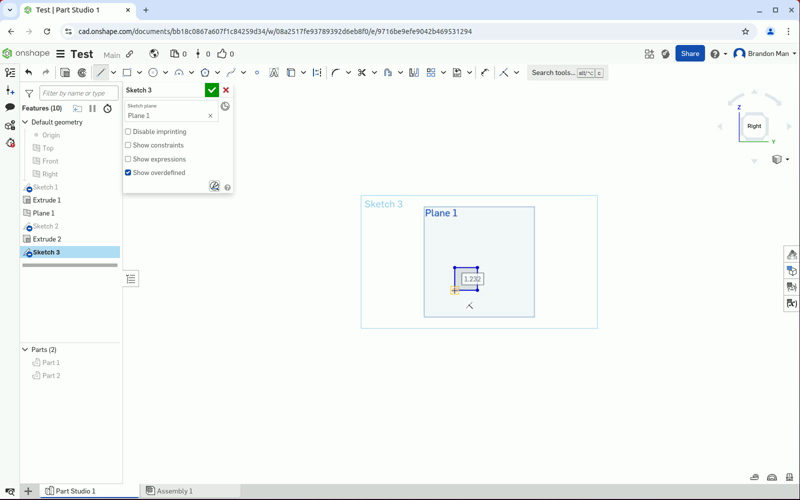
scroll(-6)
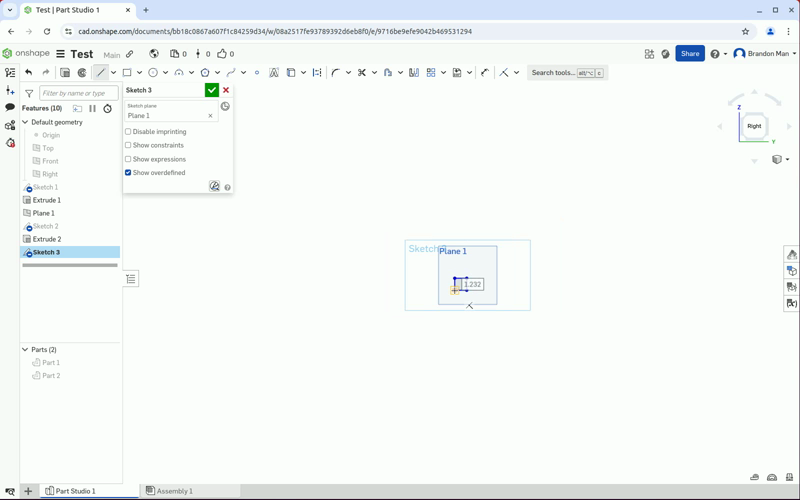
scroll(-6)
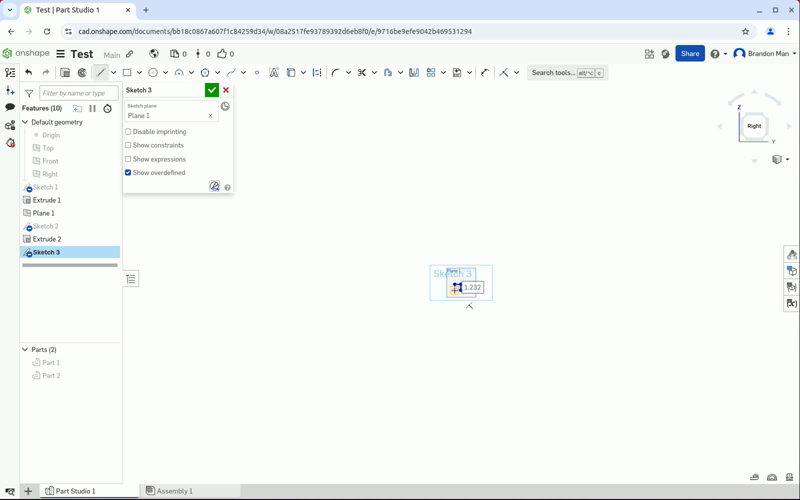
key(esc)
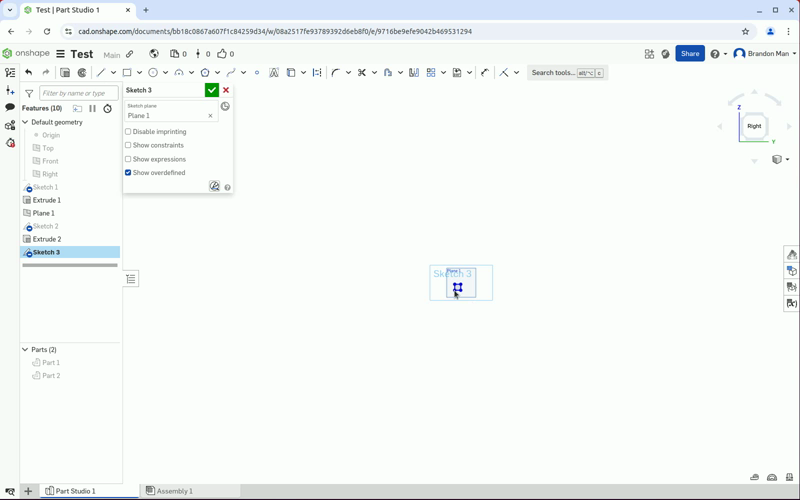
mouse_move(459, 285)
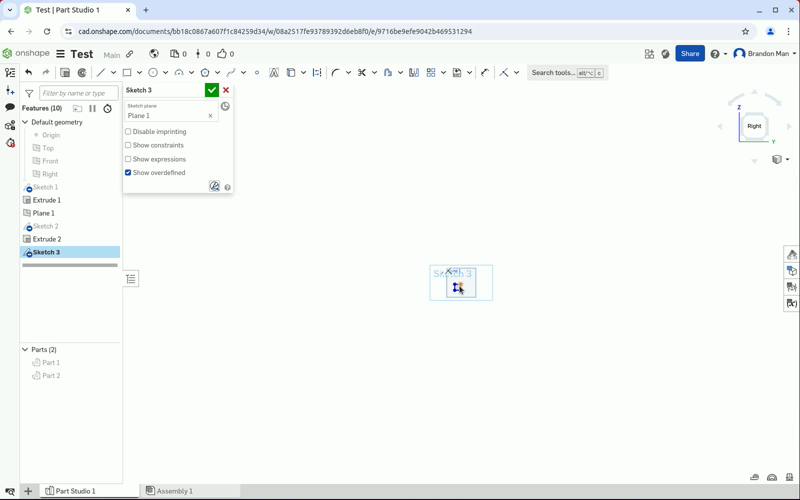
scroll(6)
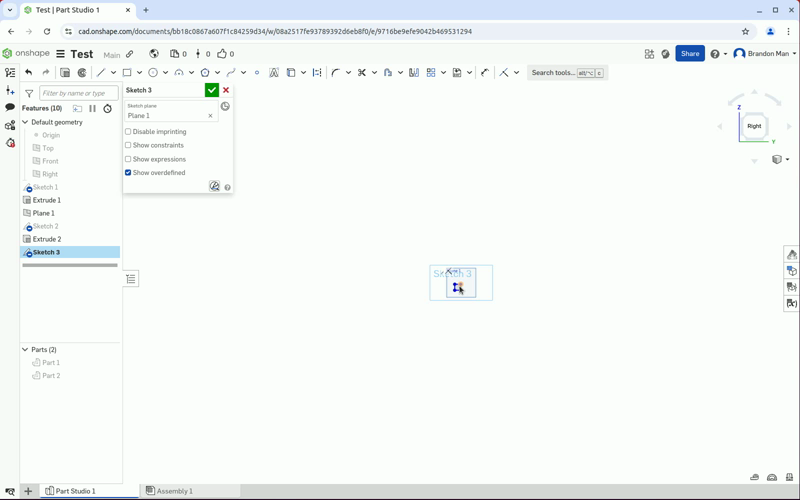
scroll(6)
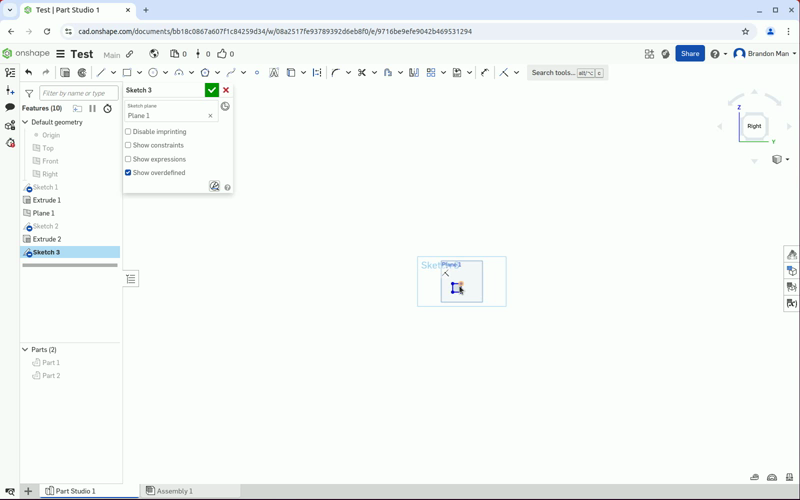
scroll(6)
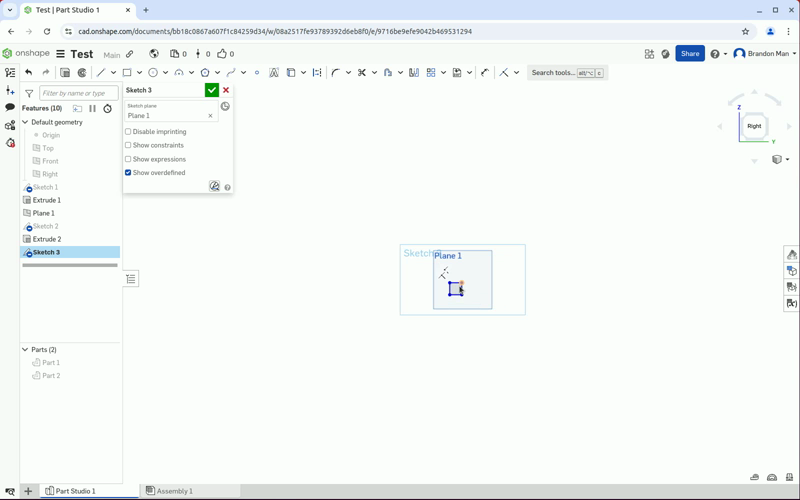
scroll(6)
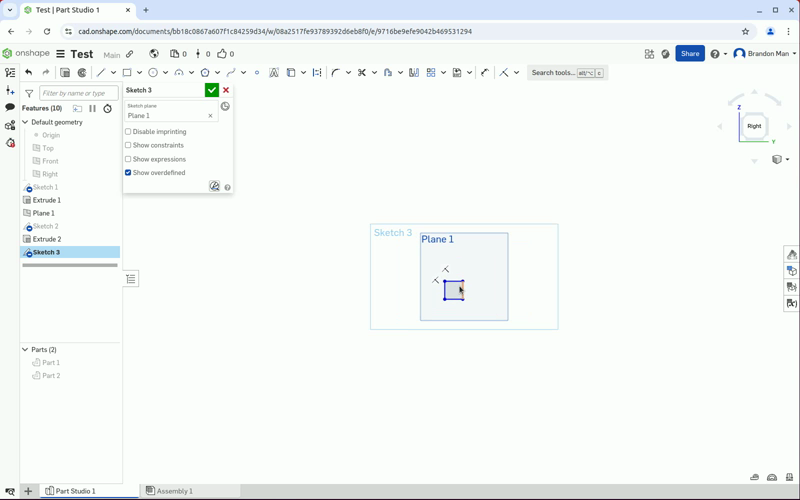
scroll(6)
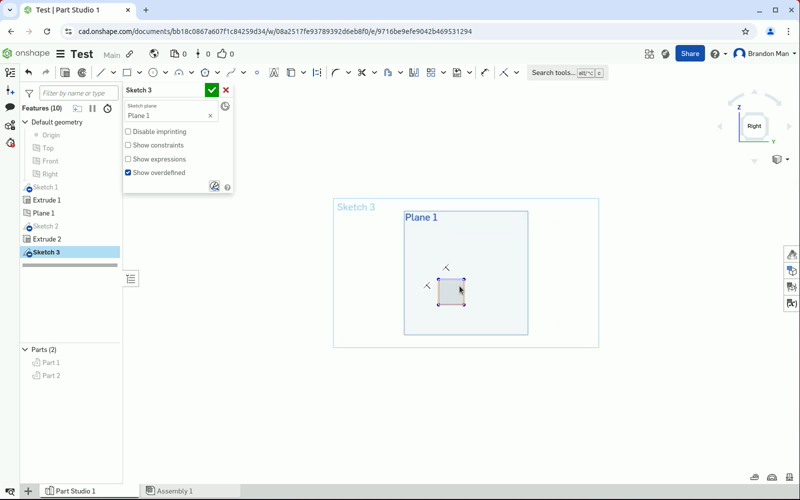
scroll(6)
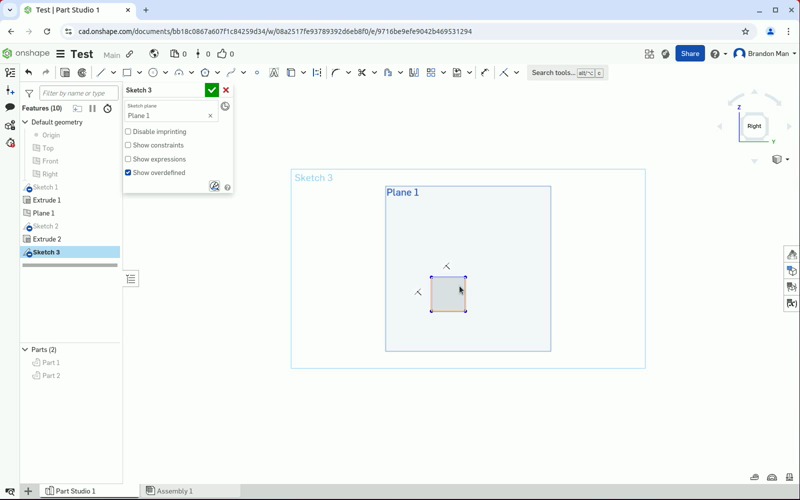
scroll(6)
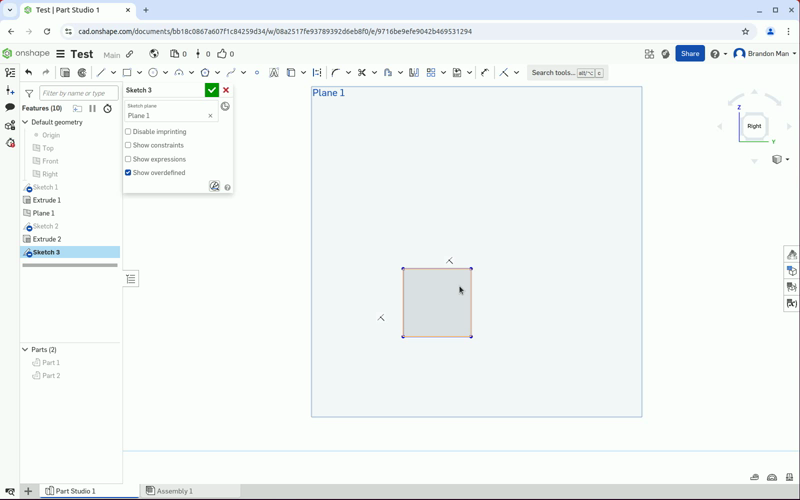
click(459, 285)
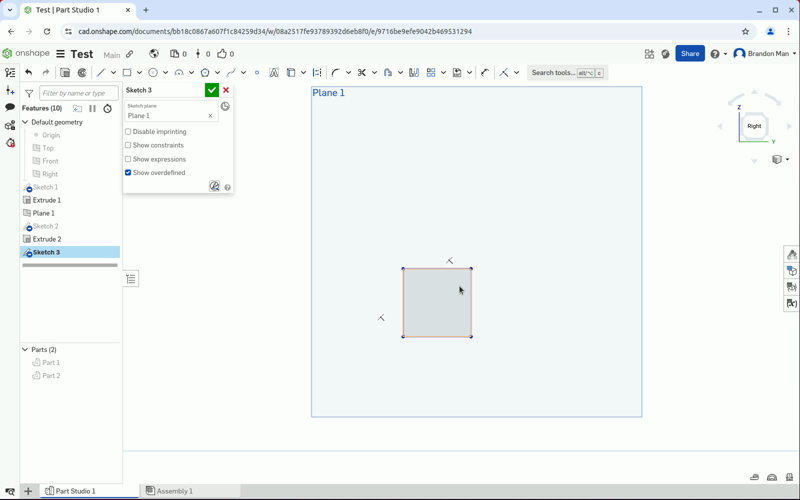
scroll(-6)
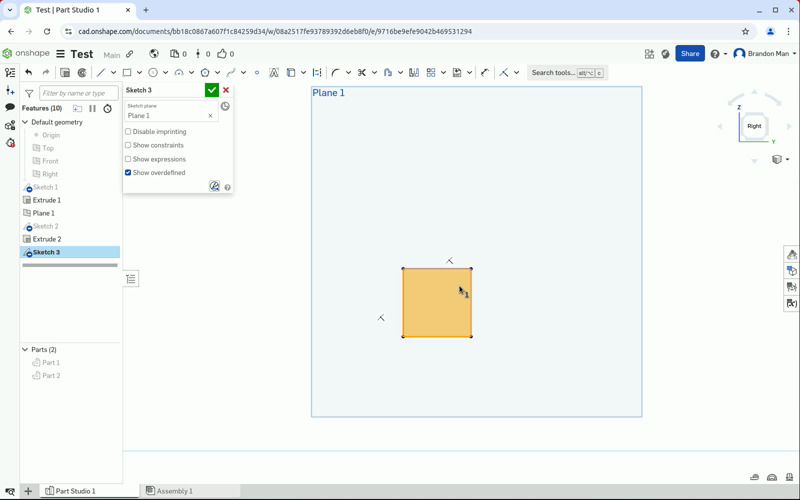
scroll(-6)
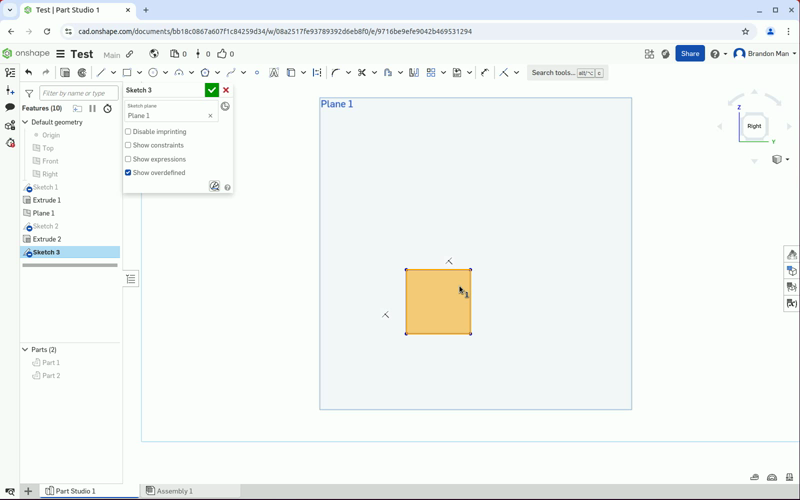
scroll(-6)
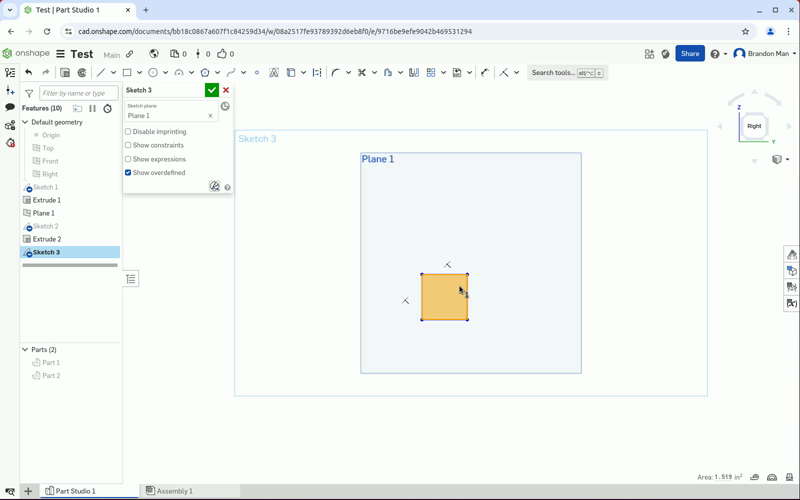
scroll(-6)
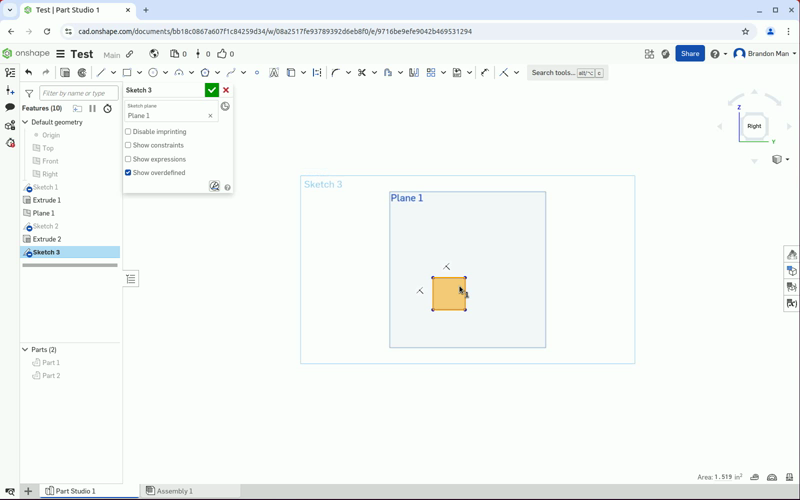
scroll(-6)
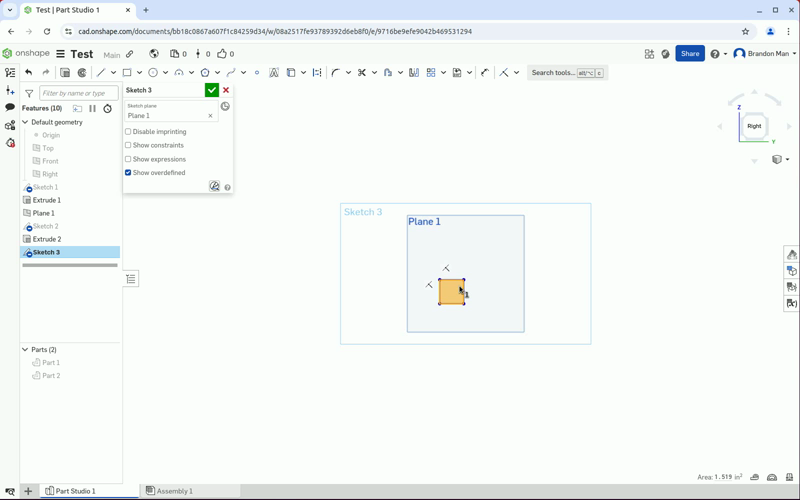
scroll(-6)
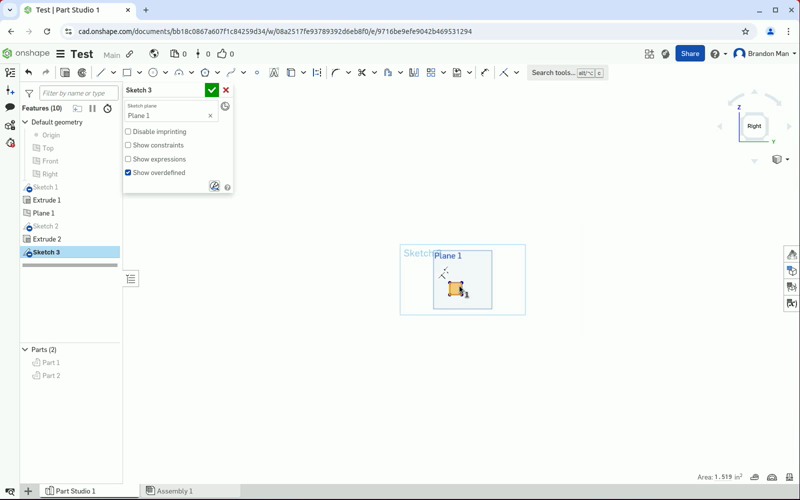
scroll(-6)
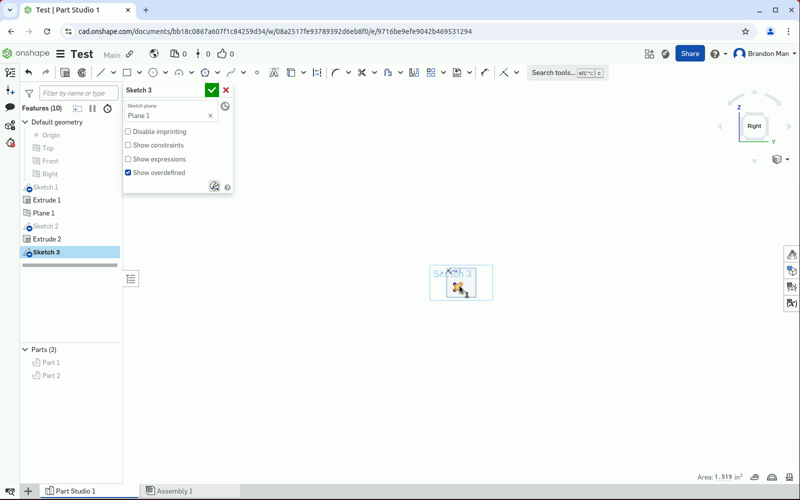
mouse_move(73, 352)
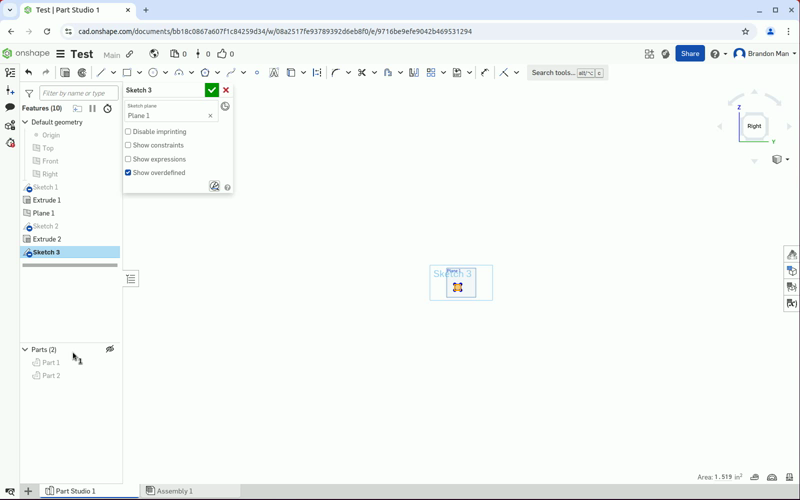
key(shift+y)
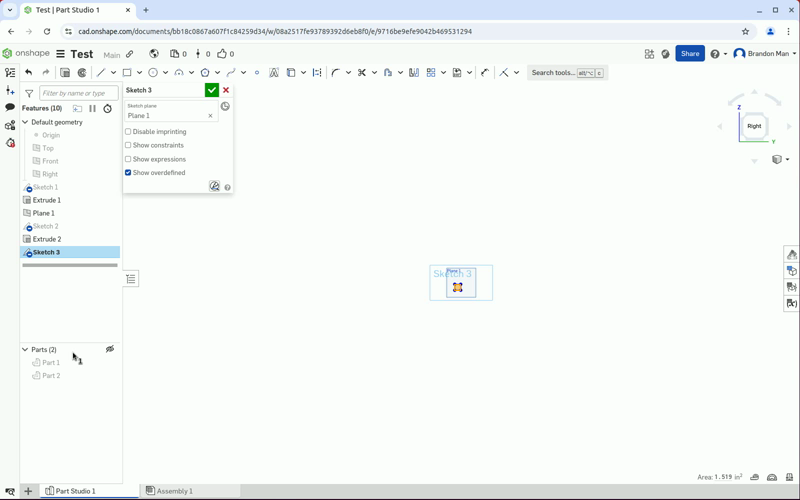
key(shift+e)
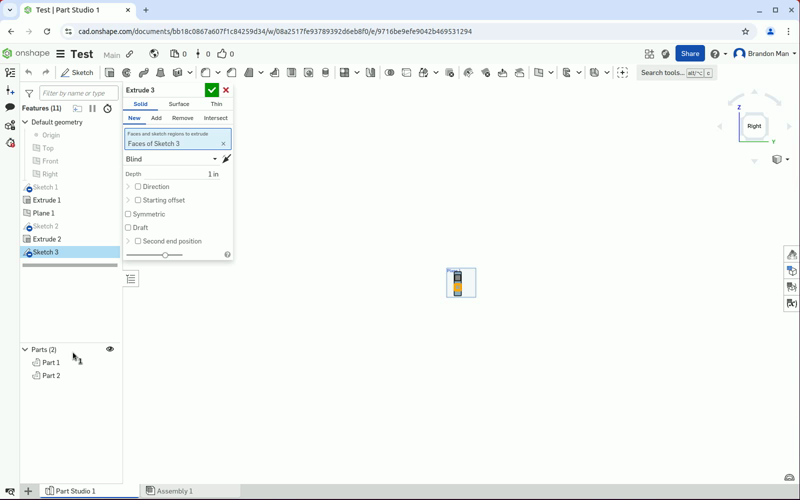
mouse_move(143, 106)
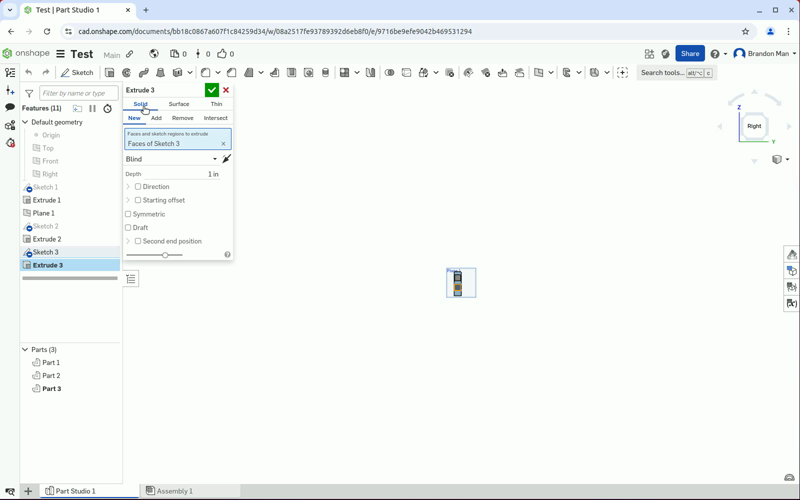
click(143, 106)
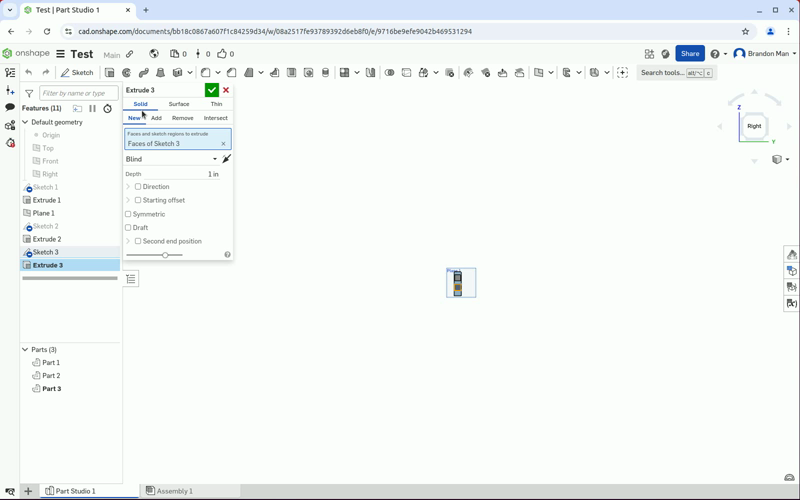
mouse_move(137, 120)
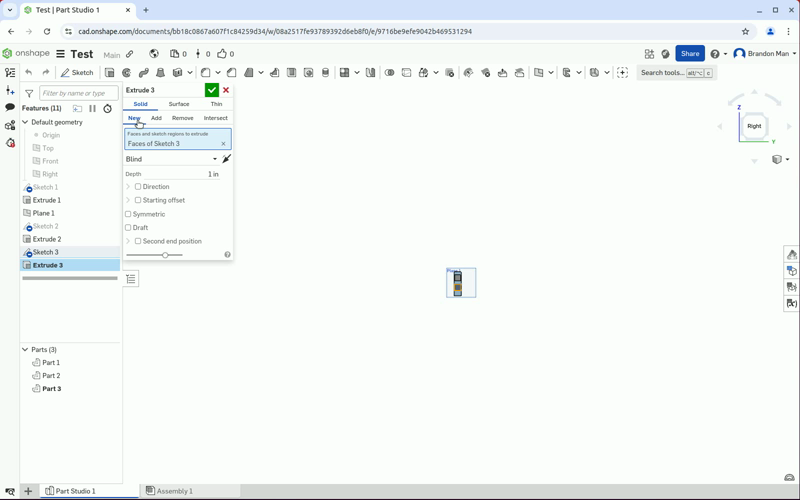
click(137, 120)
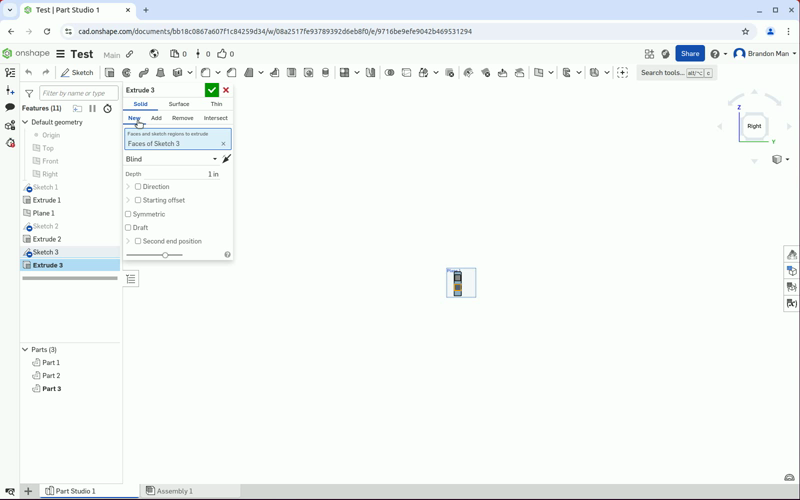
key(tab, 4)
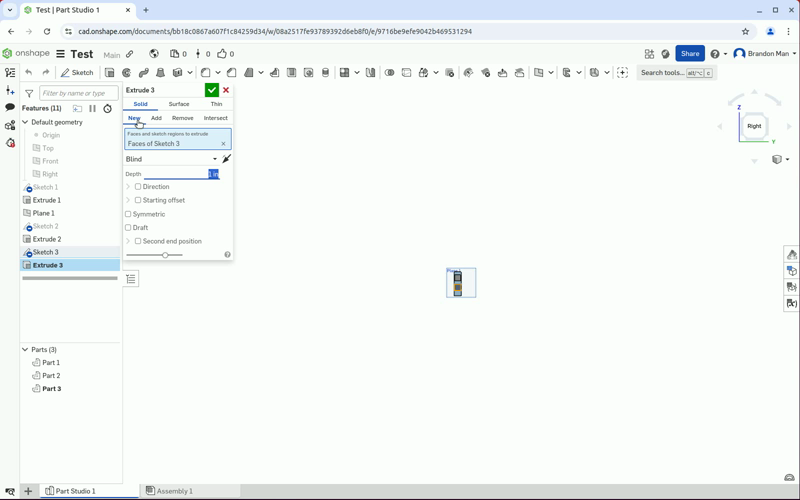
text(1.685)
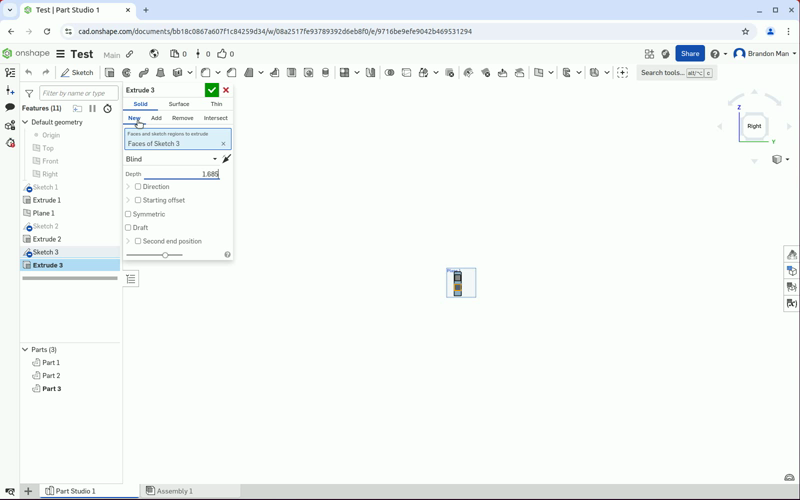
key(enter)
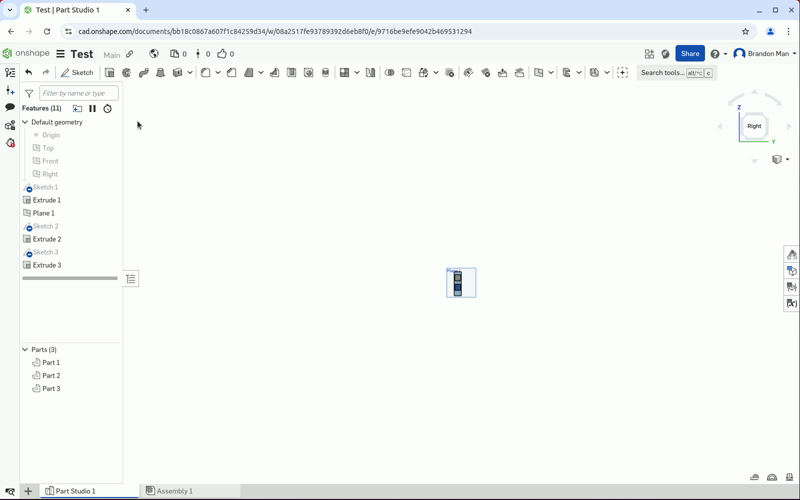
key(shift+h)
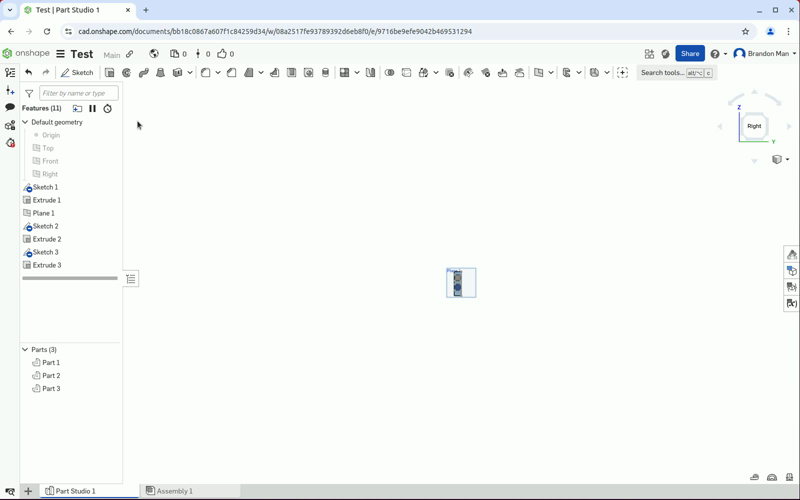
key(shift+h)
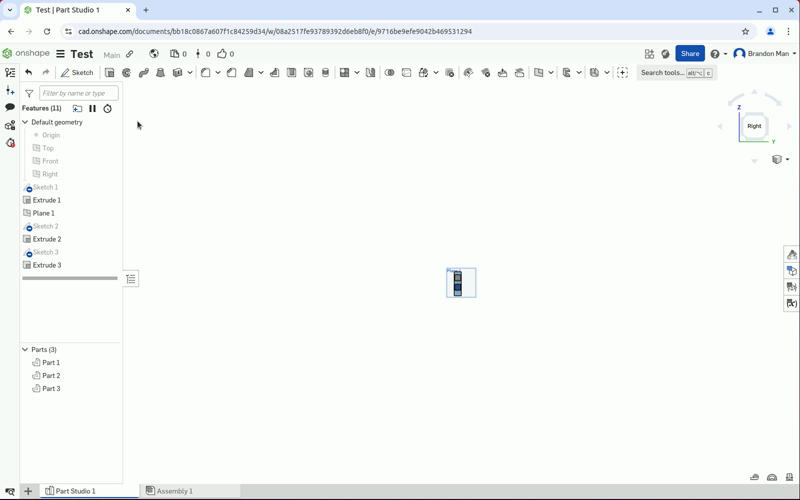
mouse_move(73, 189)
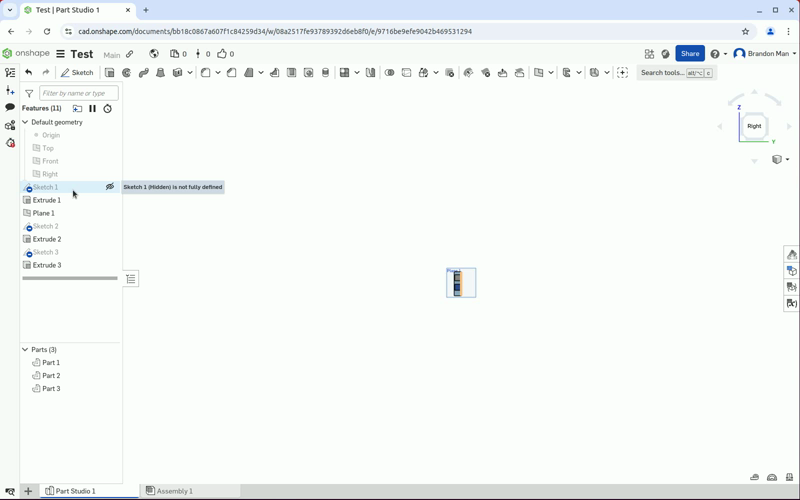
click(73, 189)
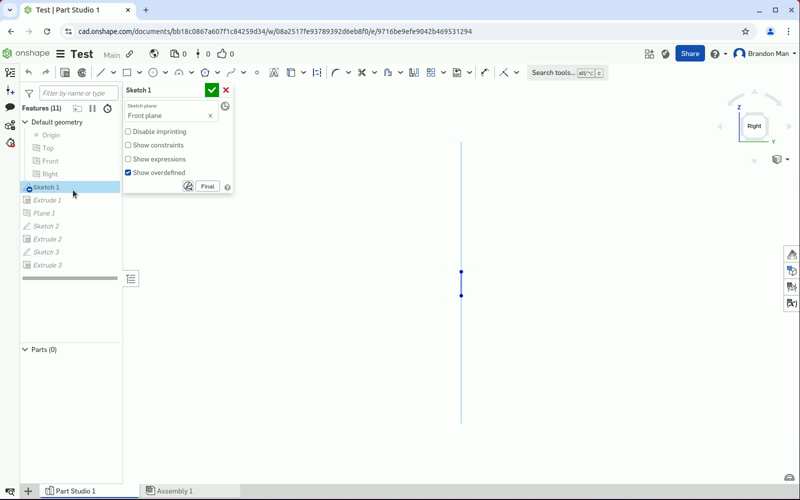
mouse_move(229, 92)
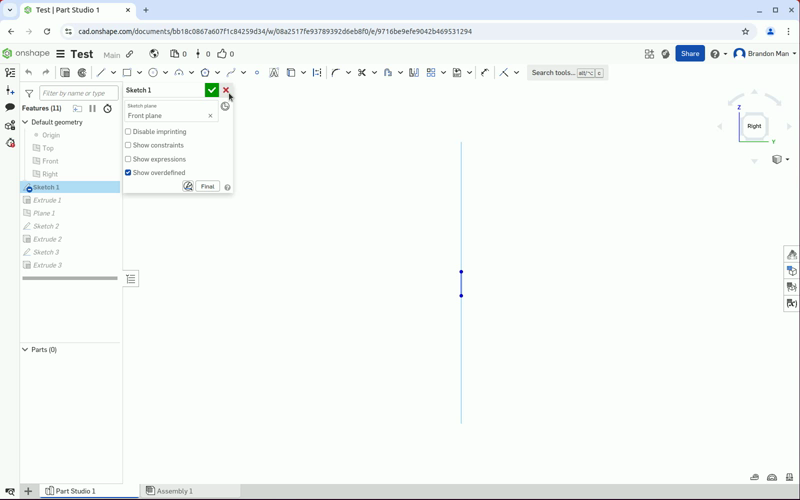
click(229, 92)
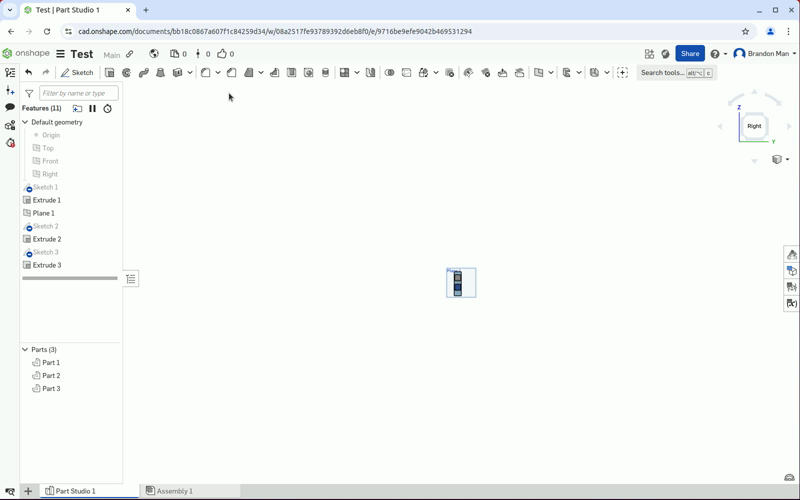
mouse_move(541, 75)
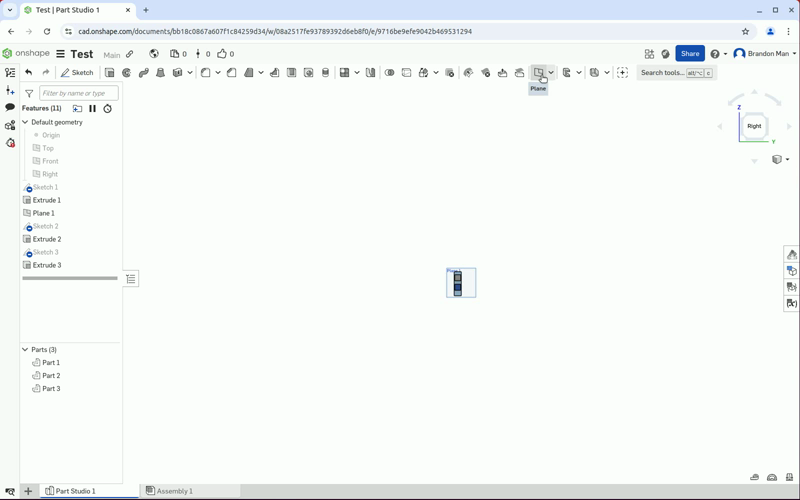
click(541, 75)
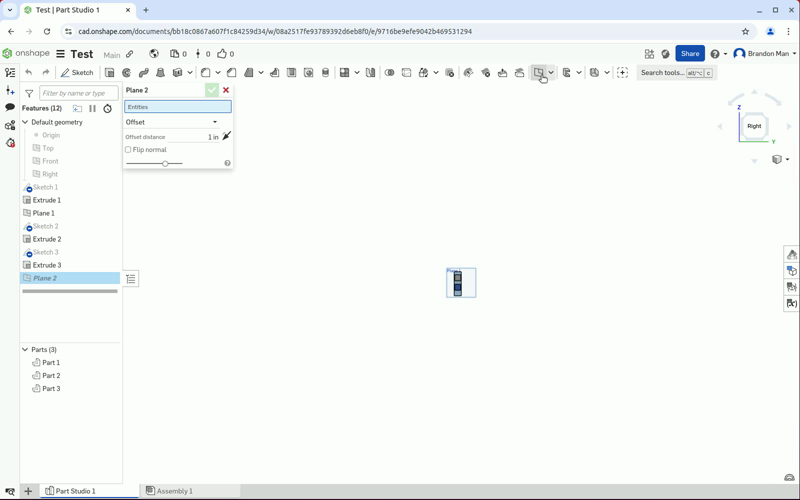
mouse_move(73, 176)
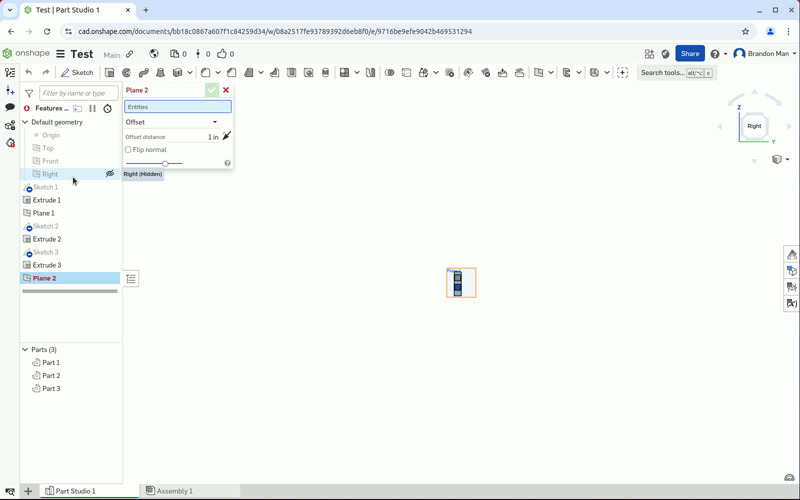
click(73, 176)
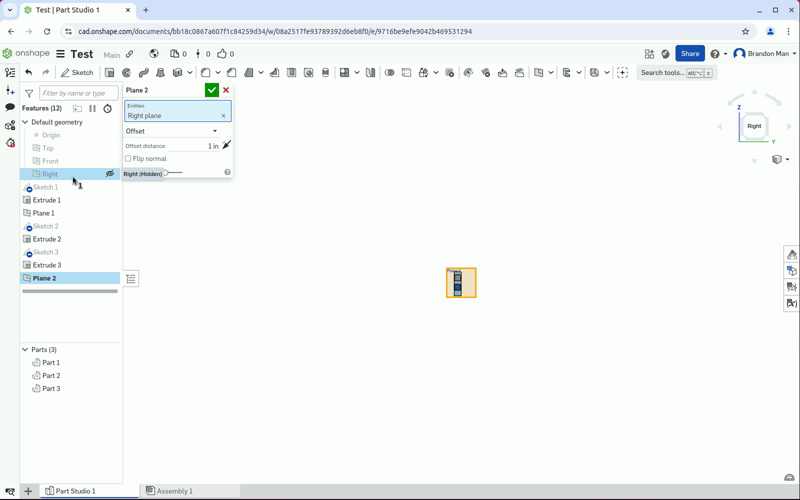
key(tab, 2)
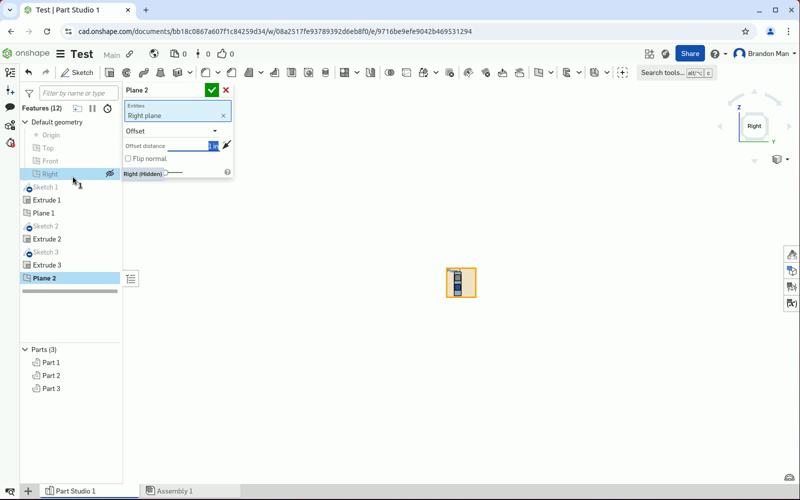
text(21.414)
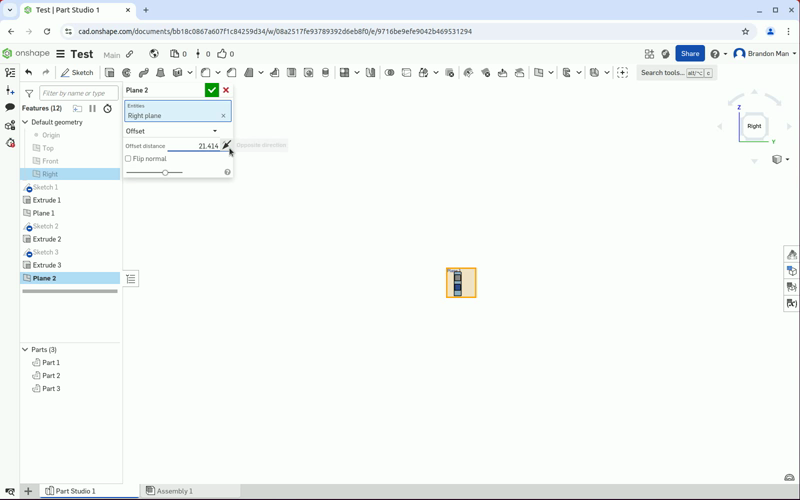
mouse_move(229, 147)
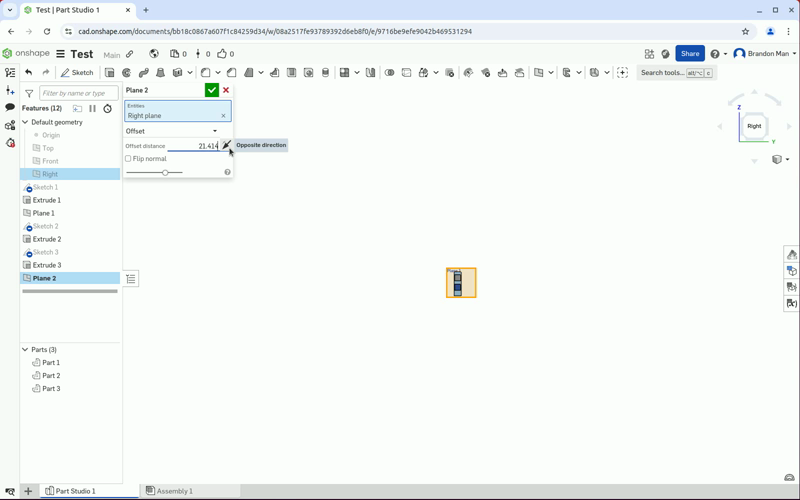
click(229, 147)
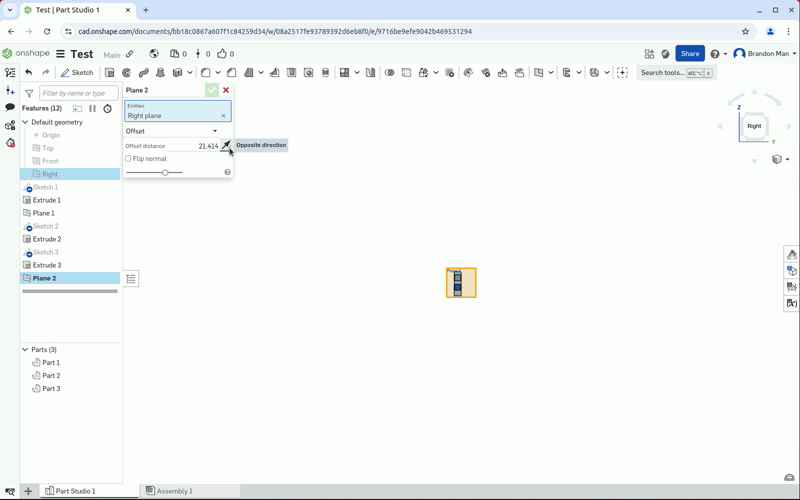
key(enter, 2)
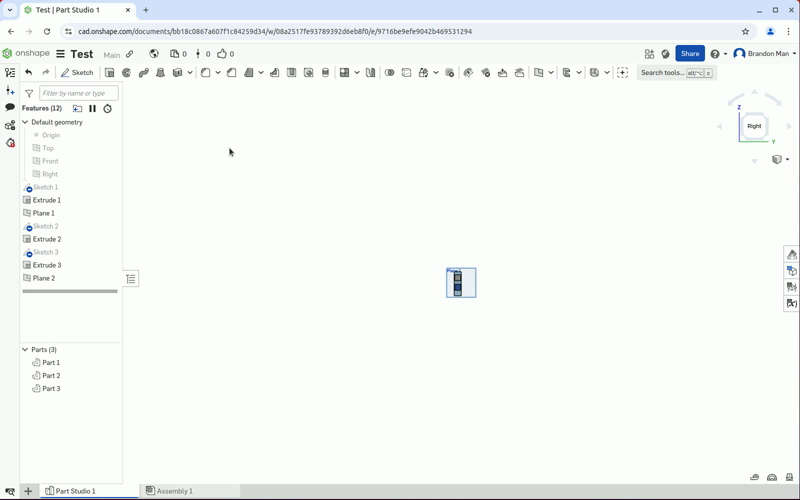
key(shift+s)
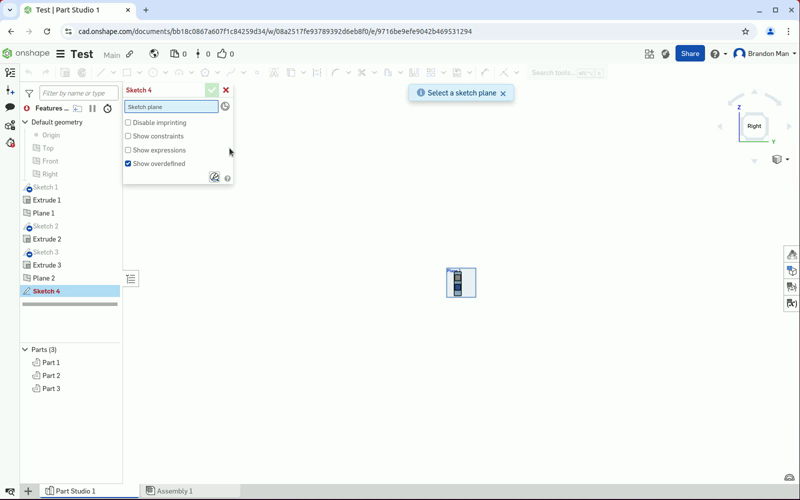
mouse_move(73, 280)
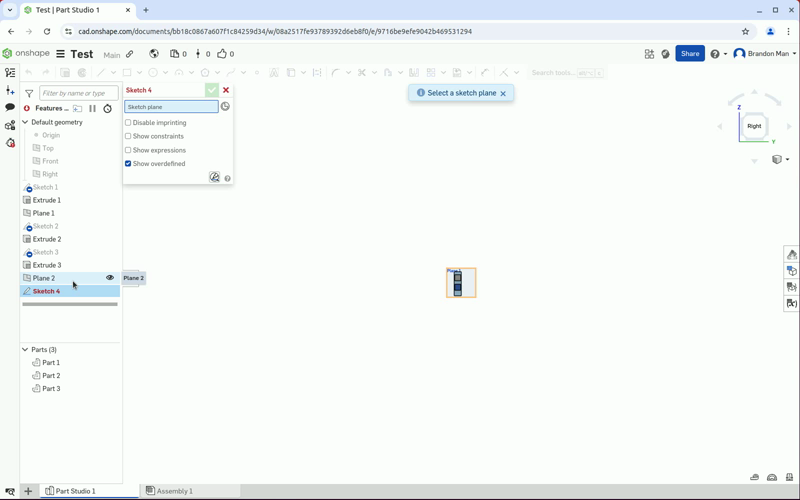
click(73, 280)
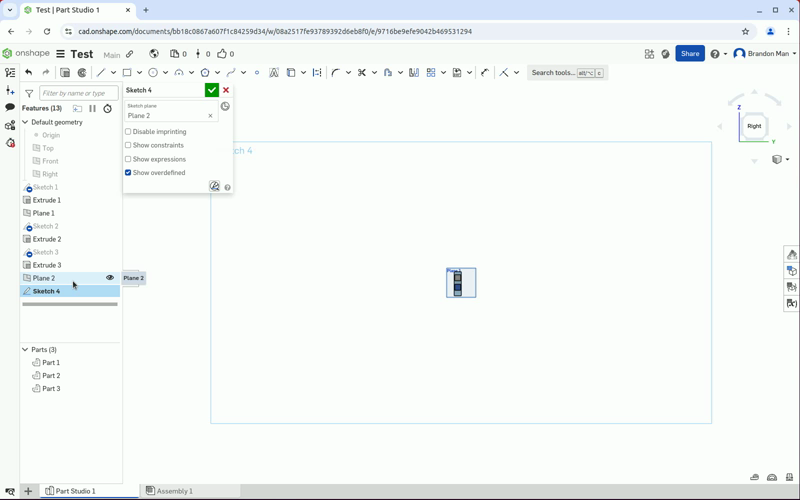
mouse_move(73, 352)
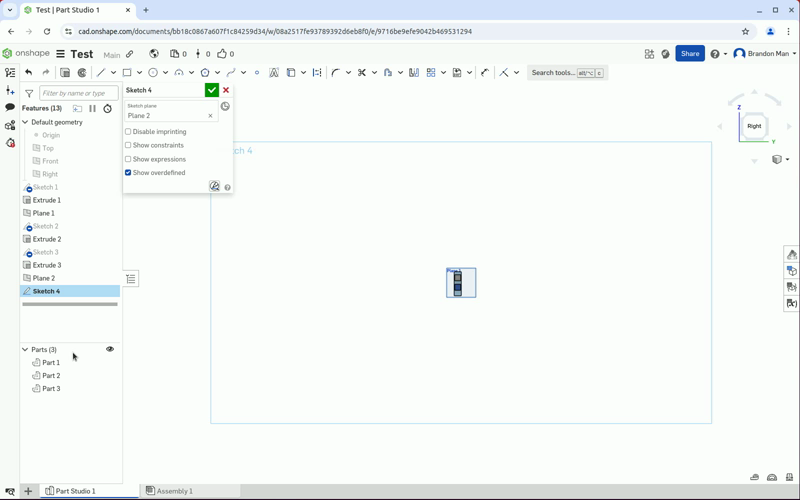
key(y)
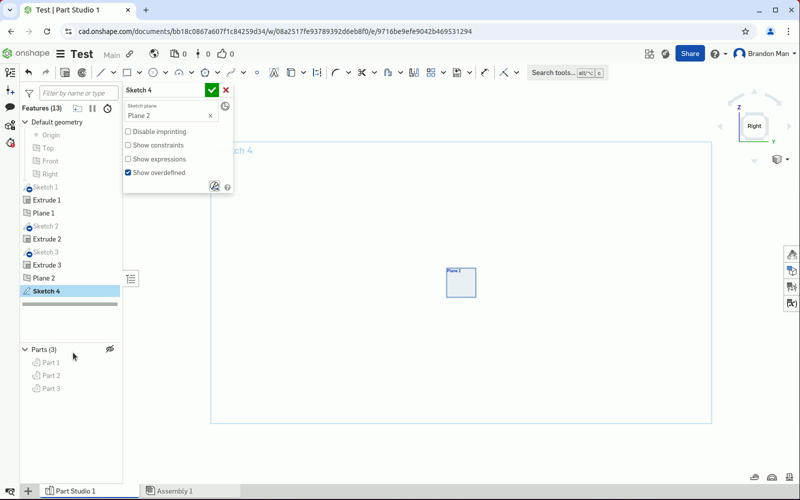
key(l)
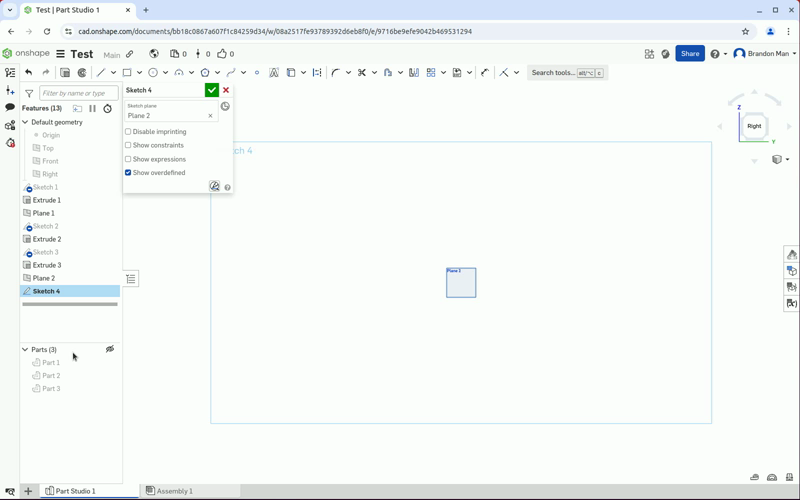
key_down(shift)
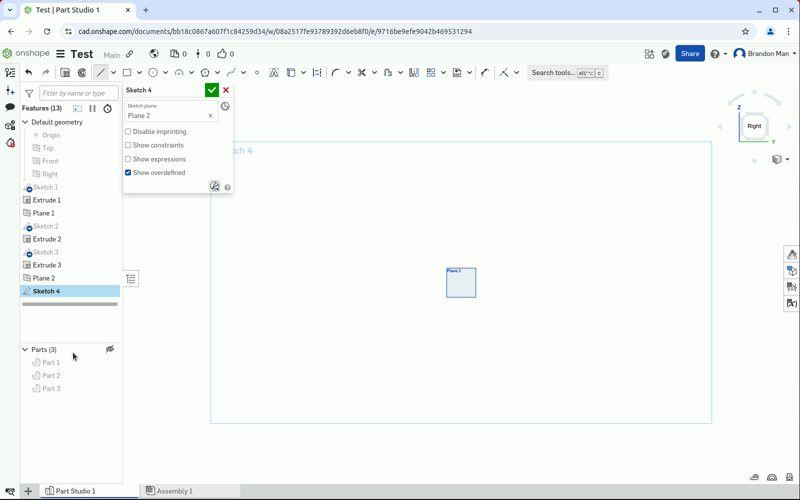
mouse_move(453, 280)
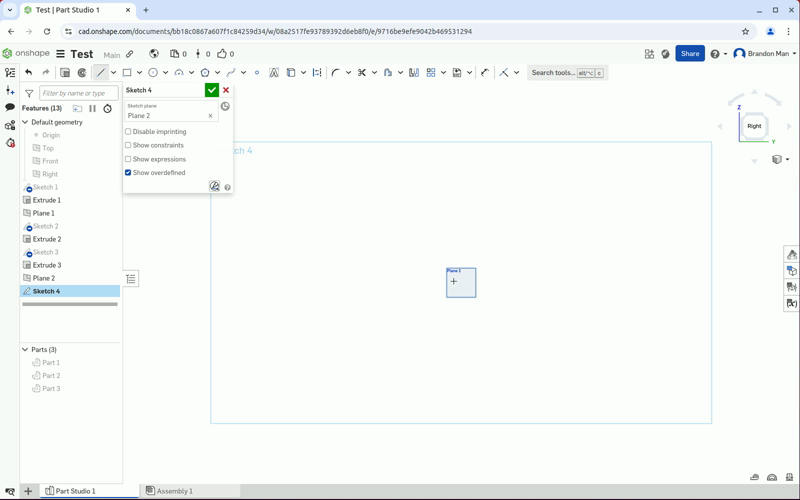
click(453, 280)
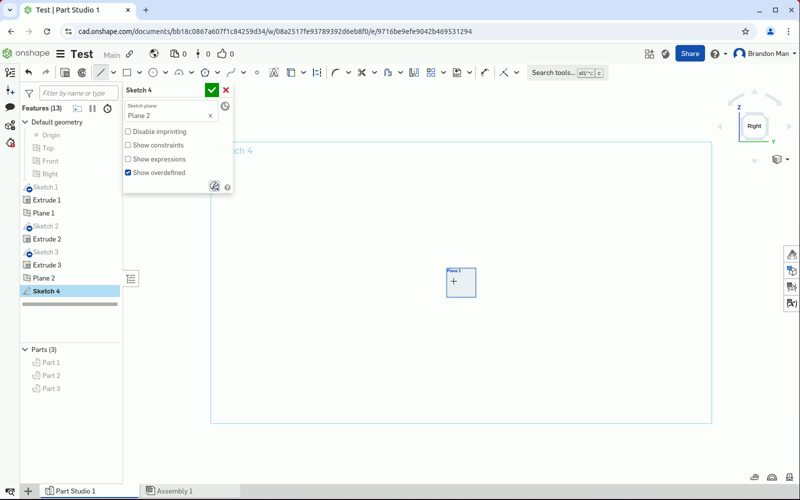
key_up(shift)
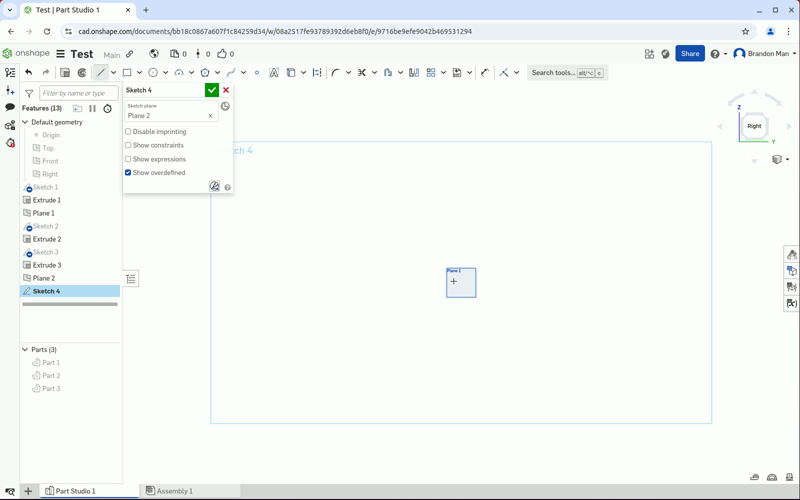
key_down(shift)
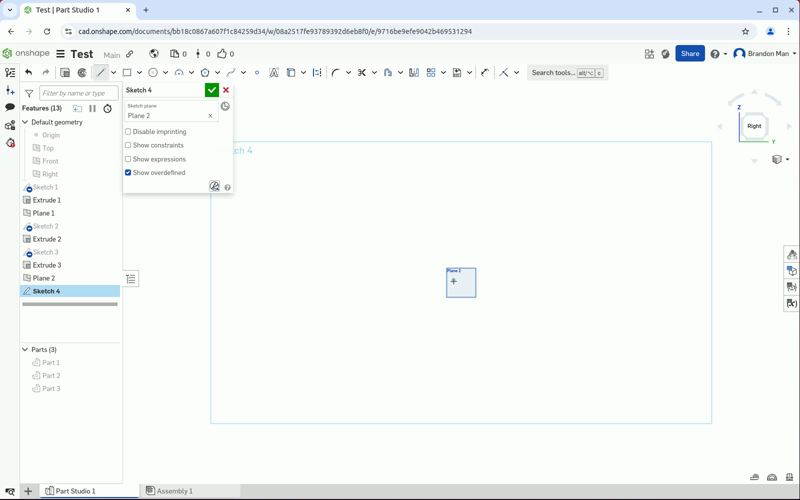
mouse_move(483, 280)
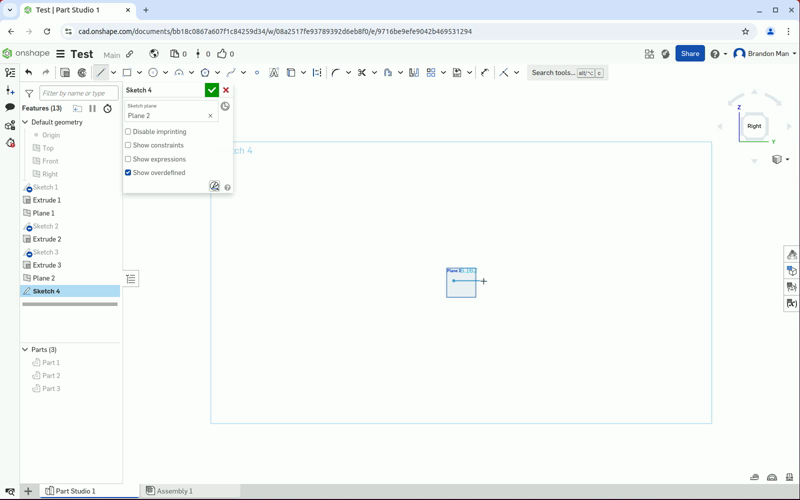
mouse_move(459, 280)
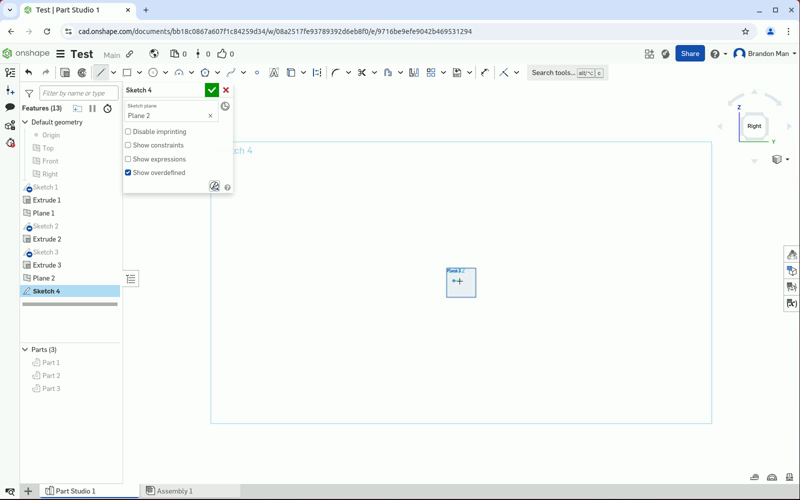
scroll(6)
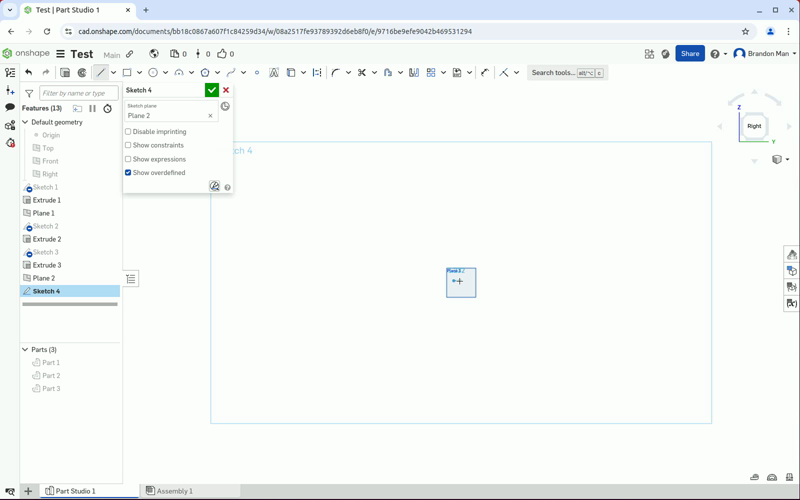
scroll(6)
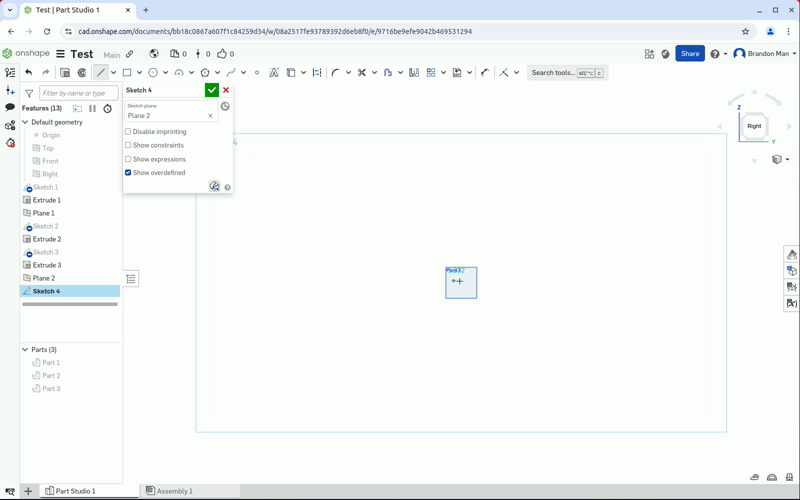
scroll(6)
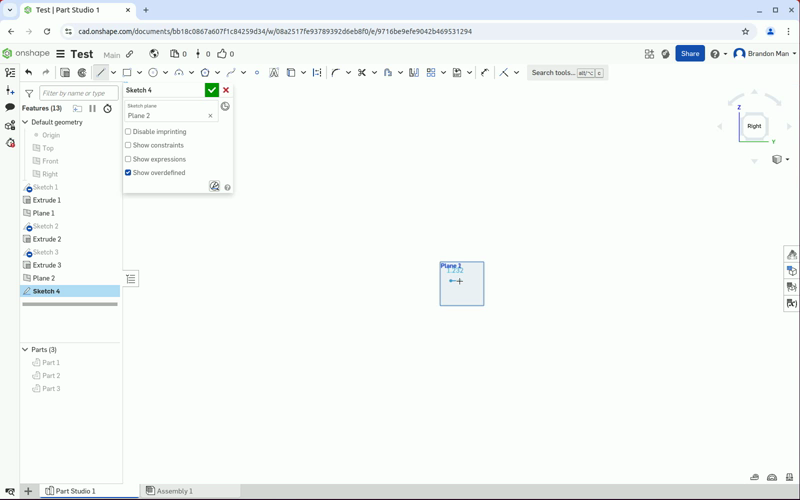
scroll(6)
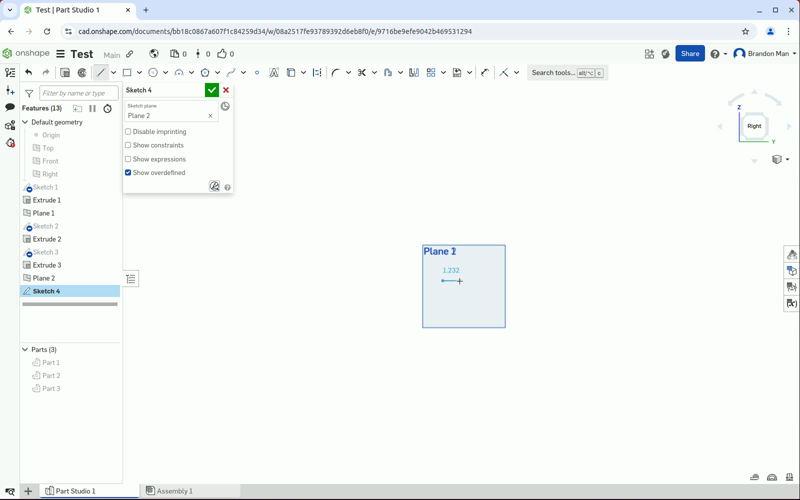
scroll(6)
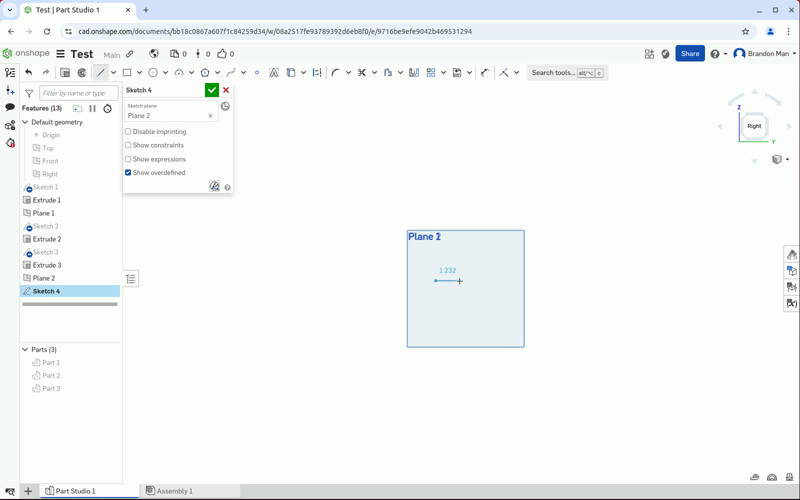
scroll(6)
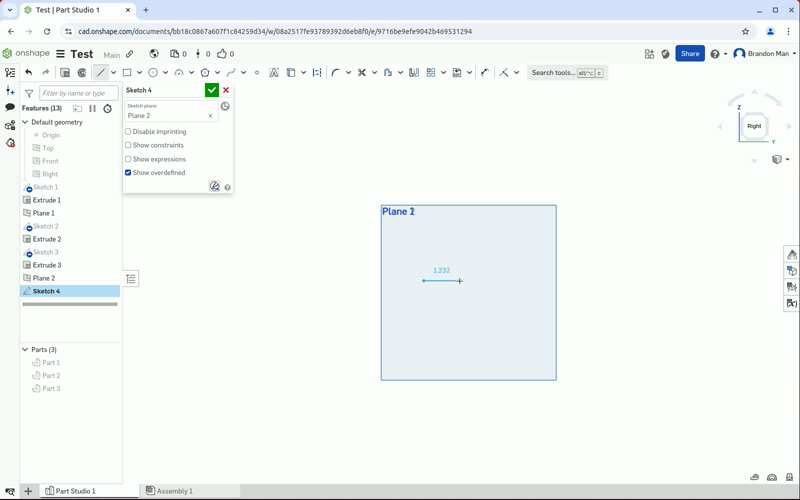
scroll(6)
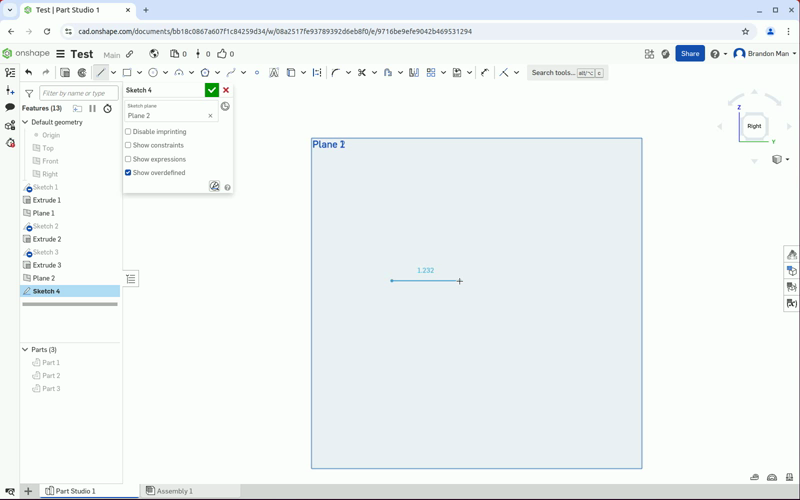
click(459, 280)
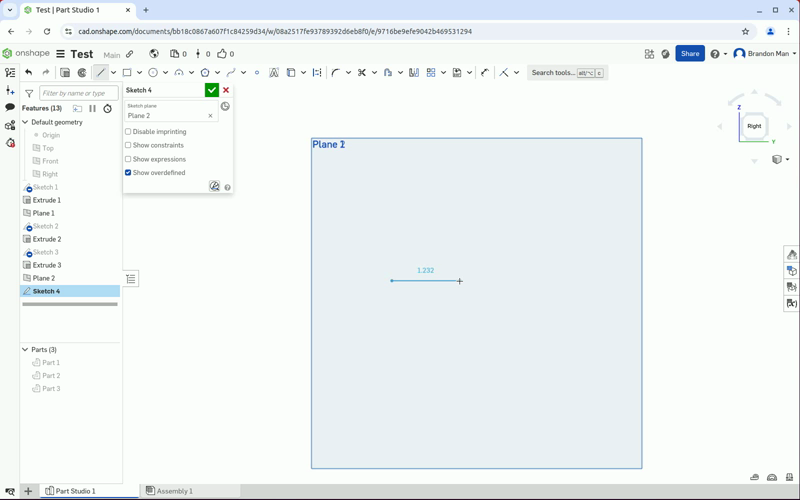
scroll(-6)
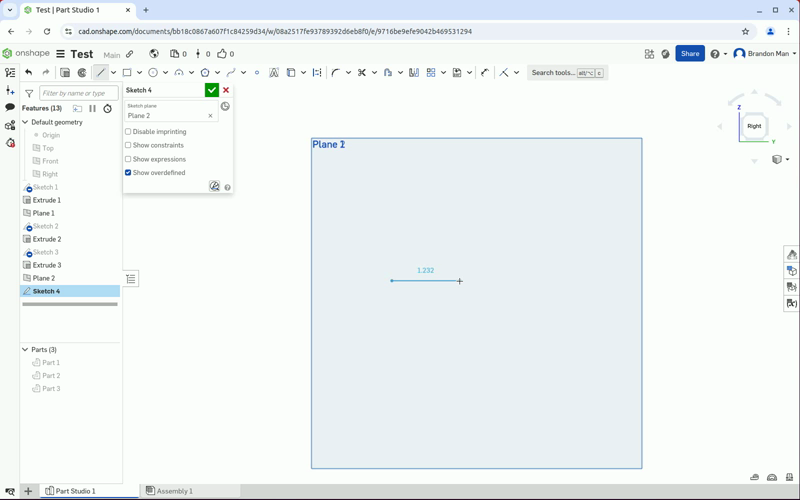
scroll(-6)
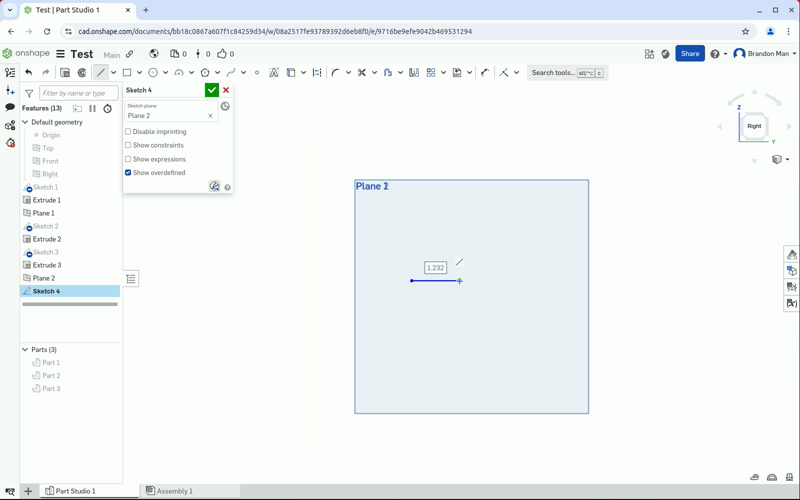
scroll(-6)
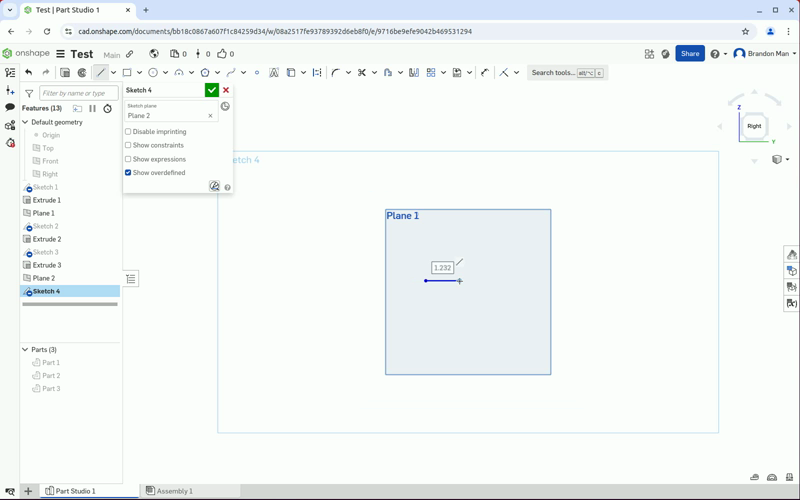
scroll(-6)
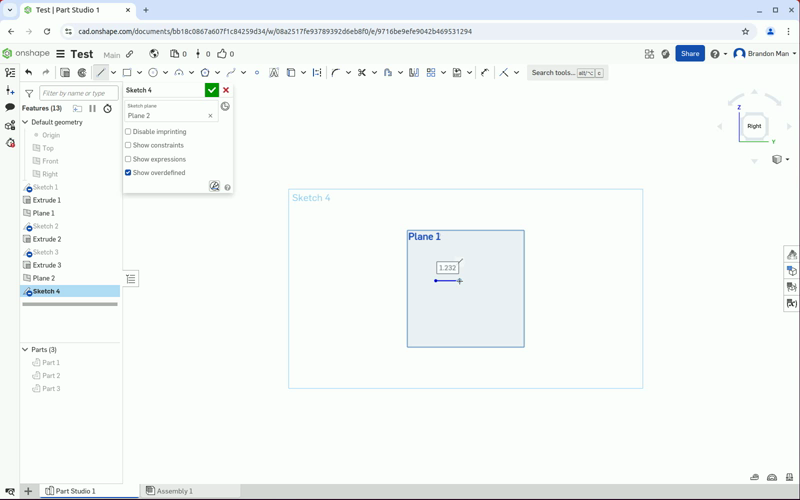
scroll(-6)
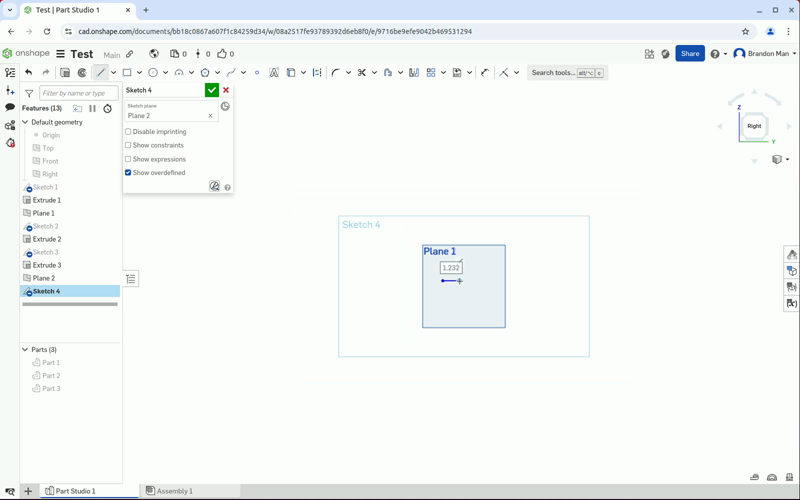
scroll(-6)
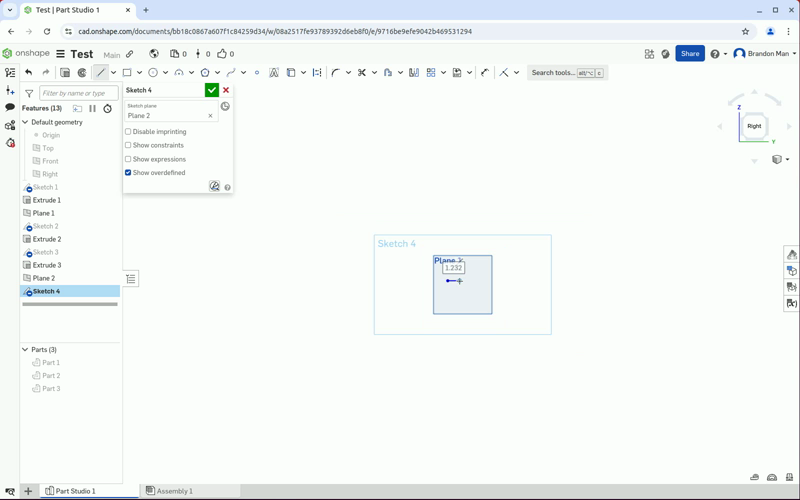
scroll(-6)
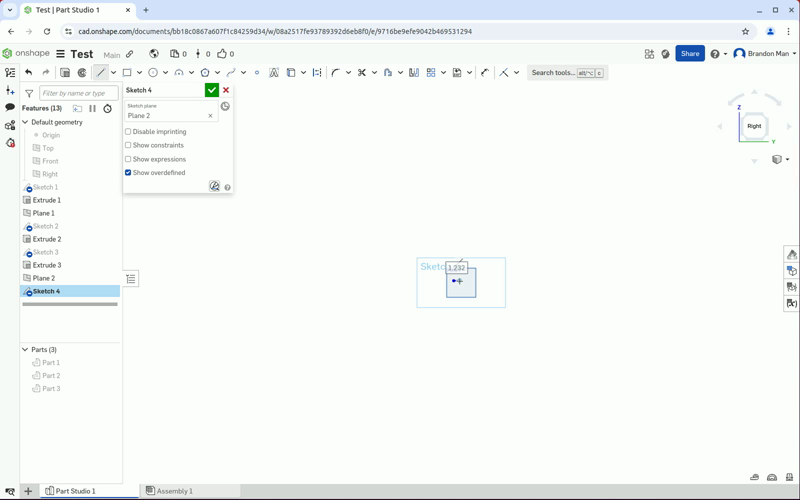
key_up(shift)
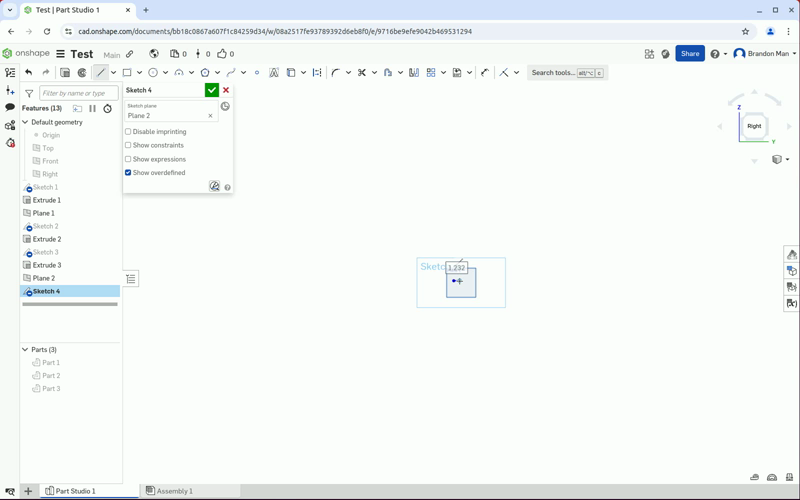
key_down(shift)
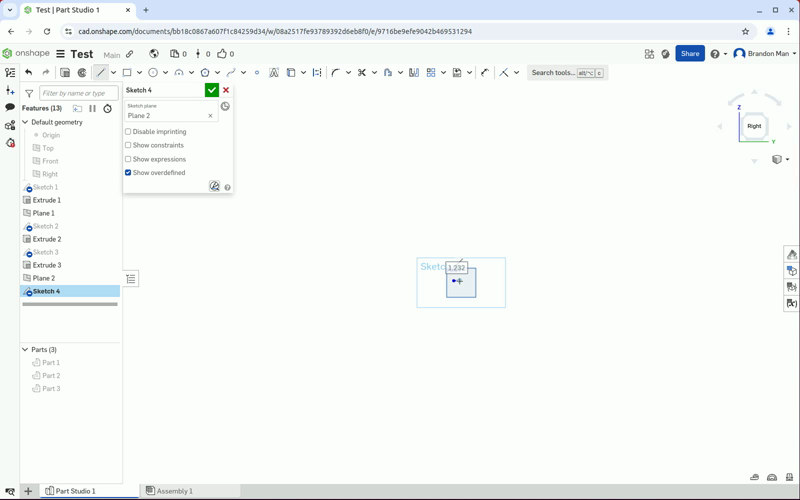
mouse_move(489, 280)
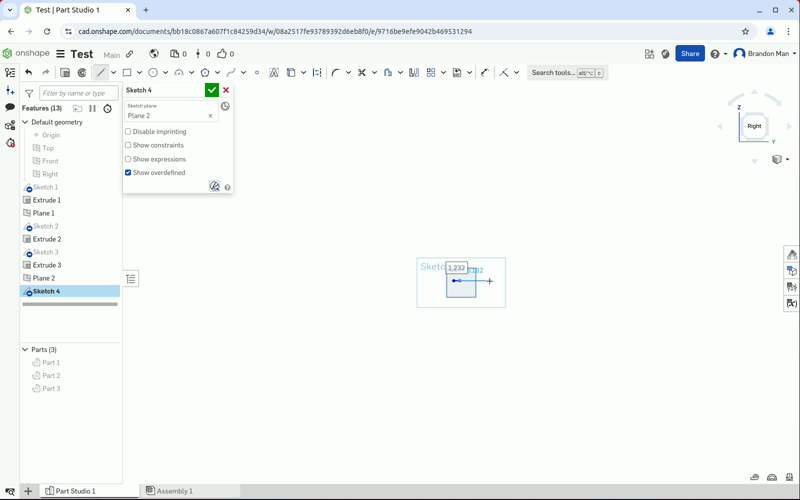
mouse_move(459, 274)
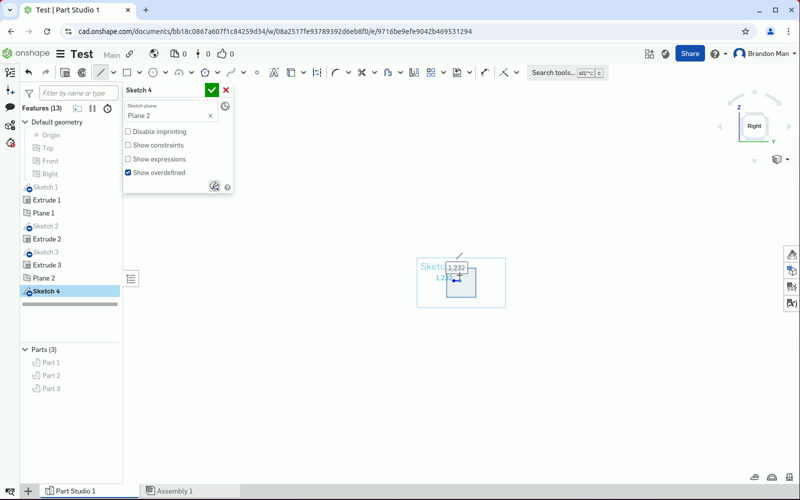
scroll(6)
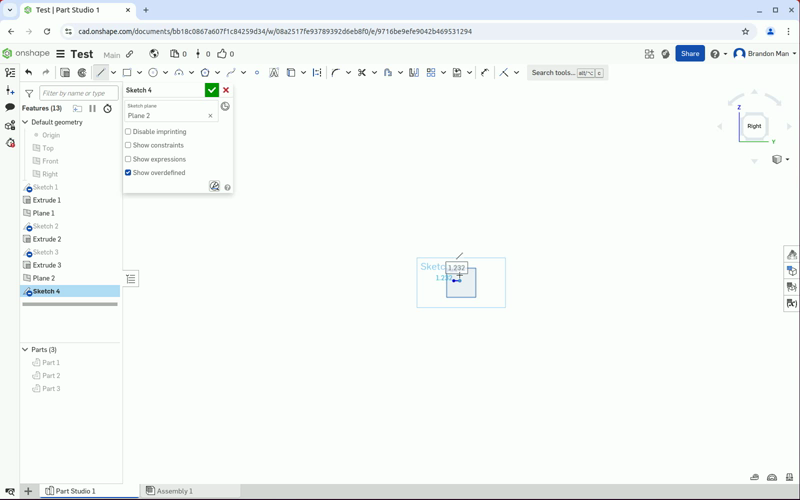
scroll(6)
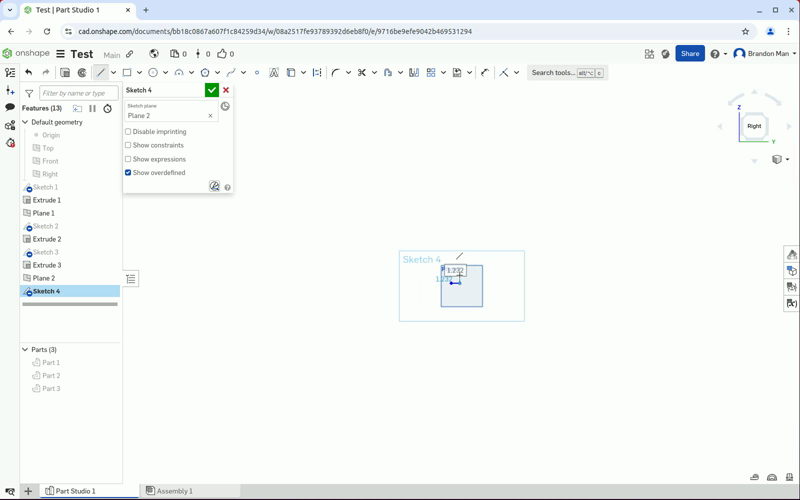
scroll(6)
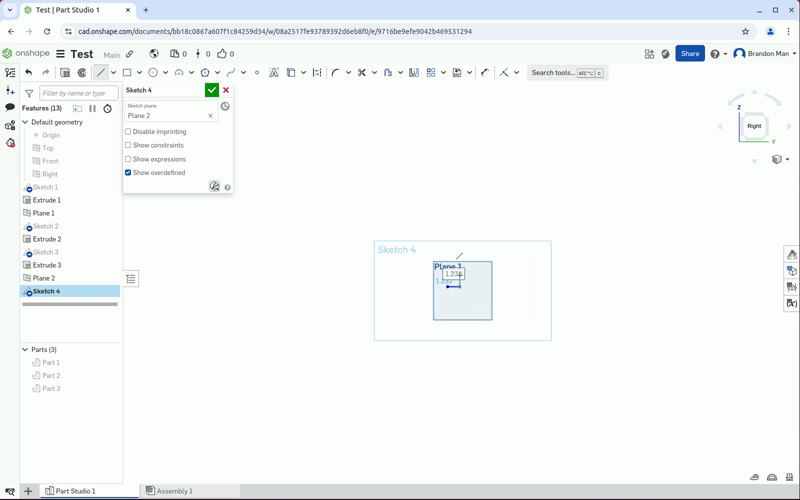
scroll(6)
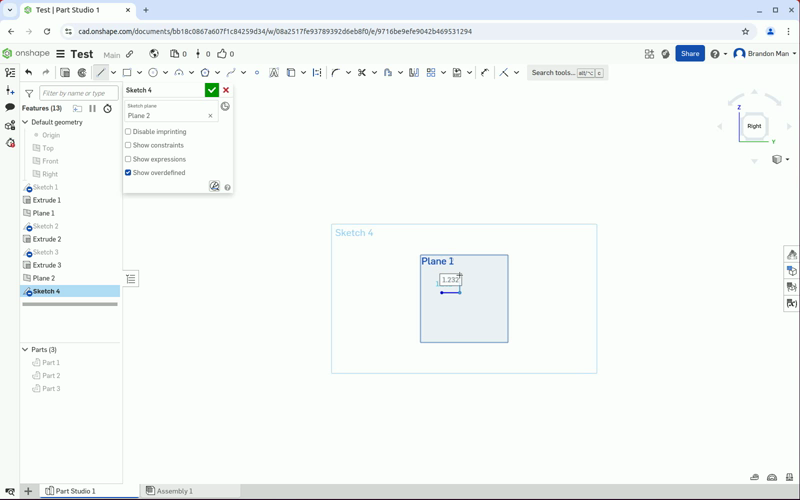
scroll(6)
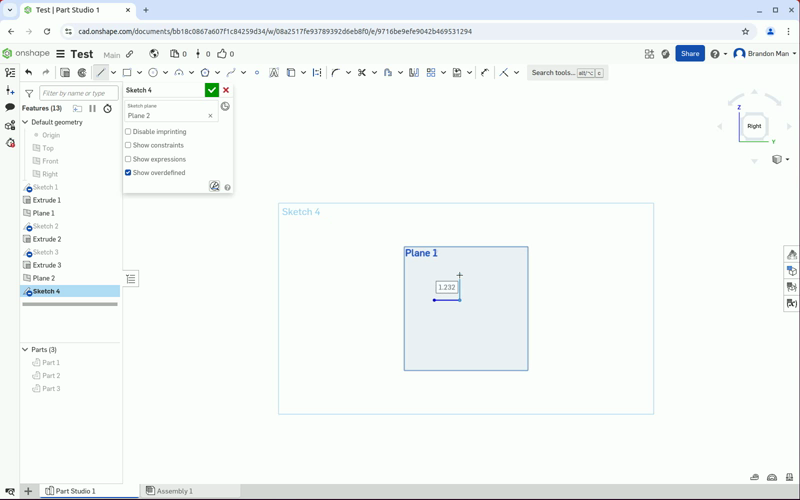
scroll(6)
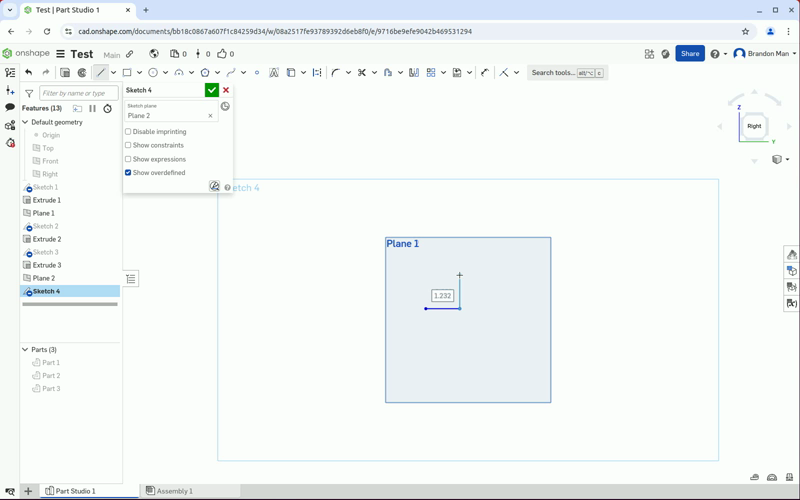
scroll(6)
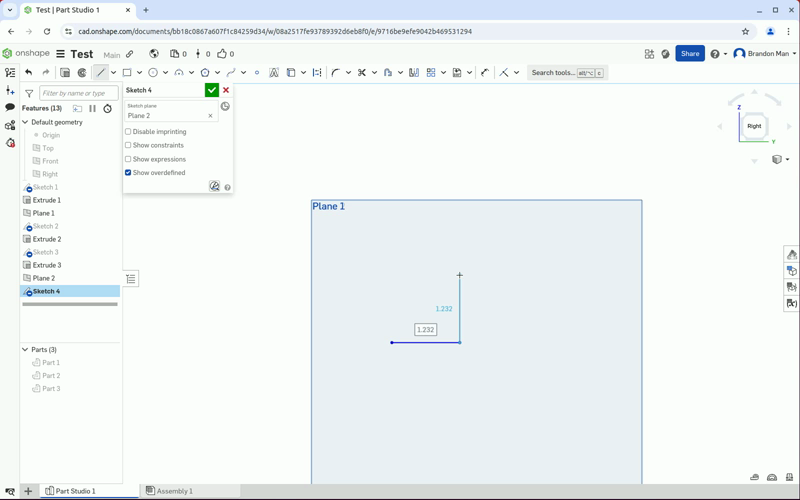
click(459, 274)
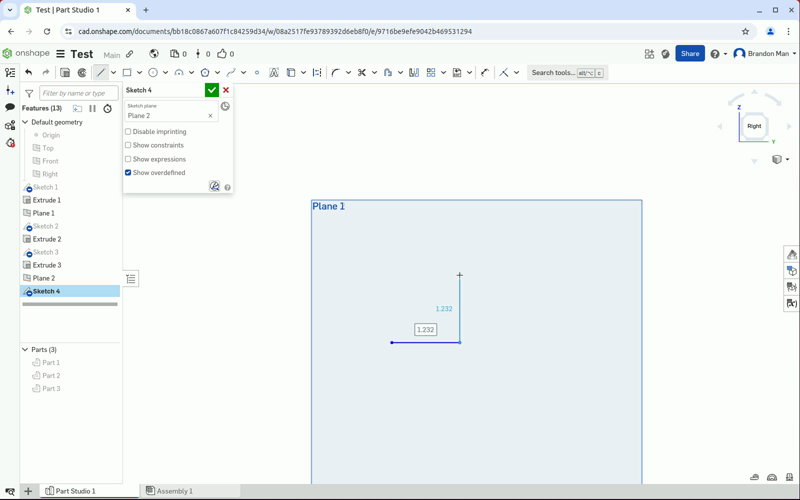
scroll(-6)
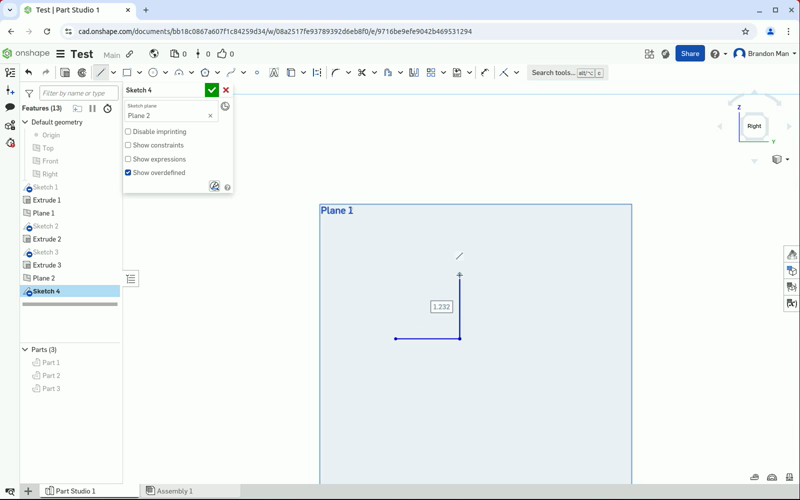
scroll(-6)
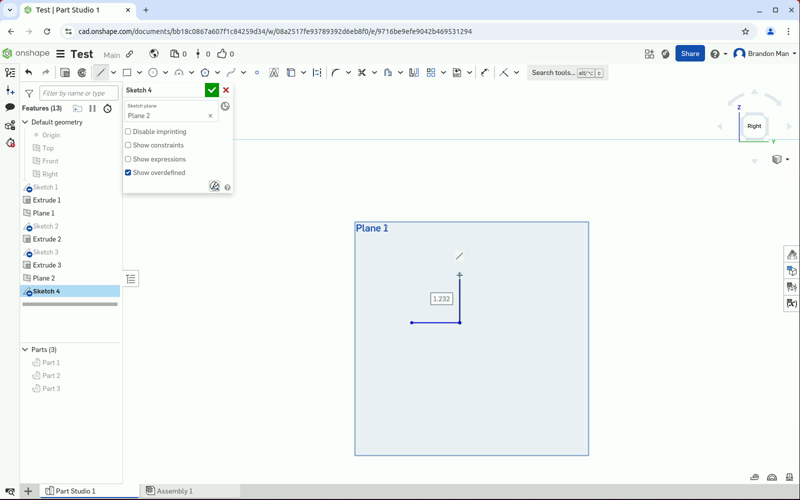
scroll(-6)
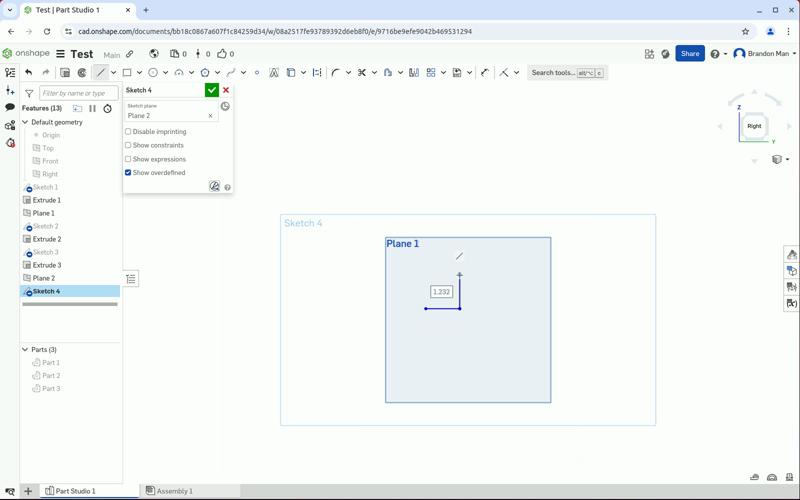
scroll(-6)
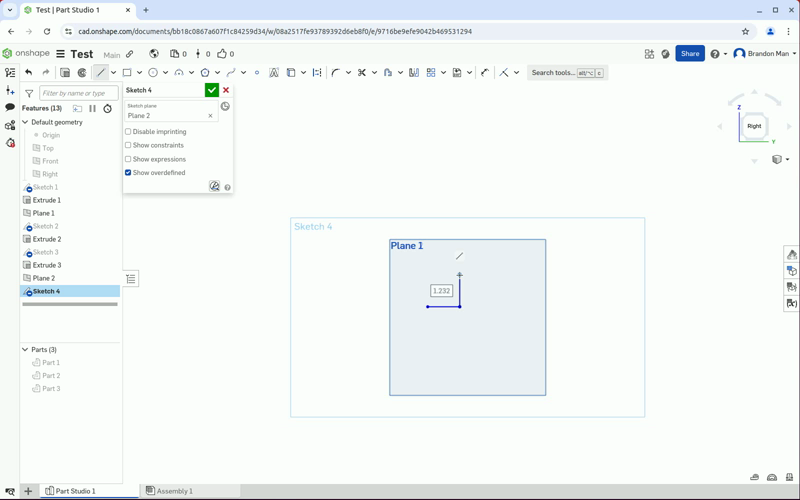
scroll(-6)
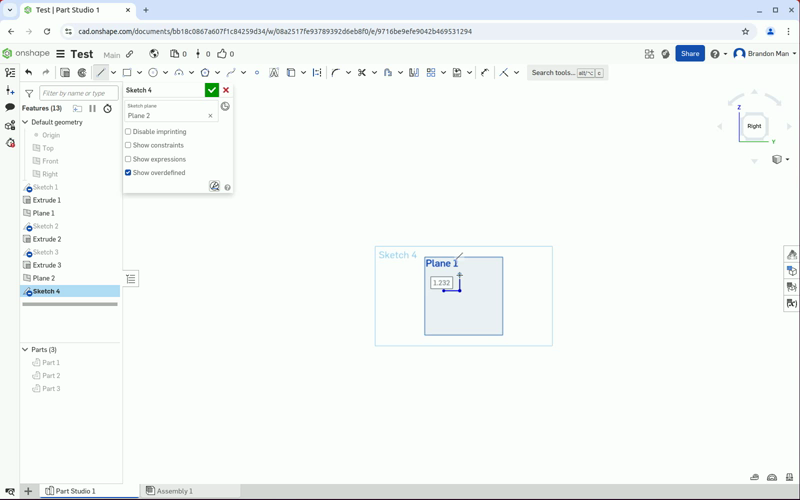
scroll(-6)
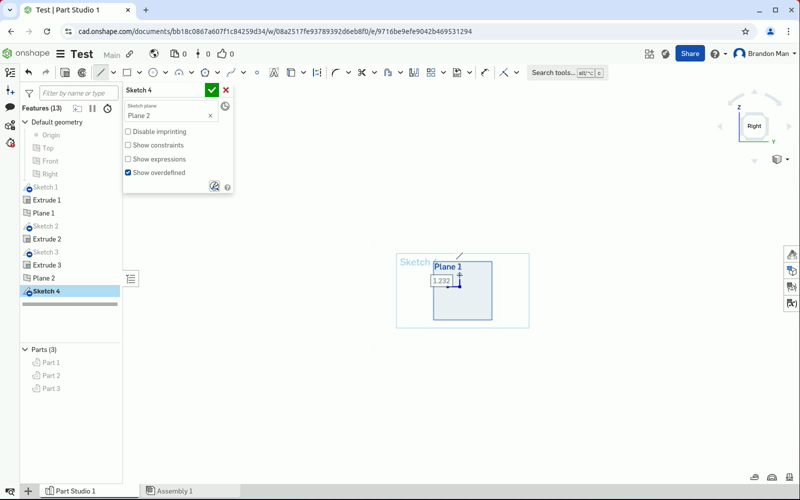
scroll(-6)
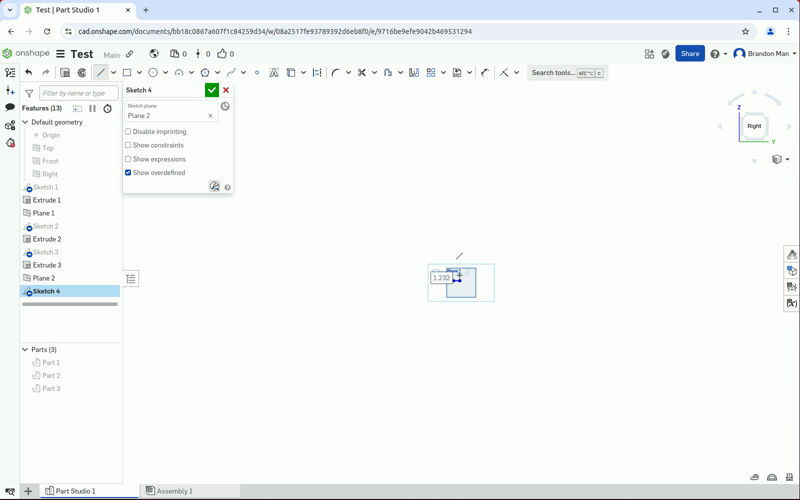
key_up(shift)
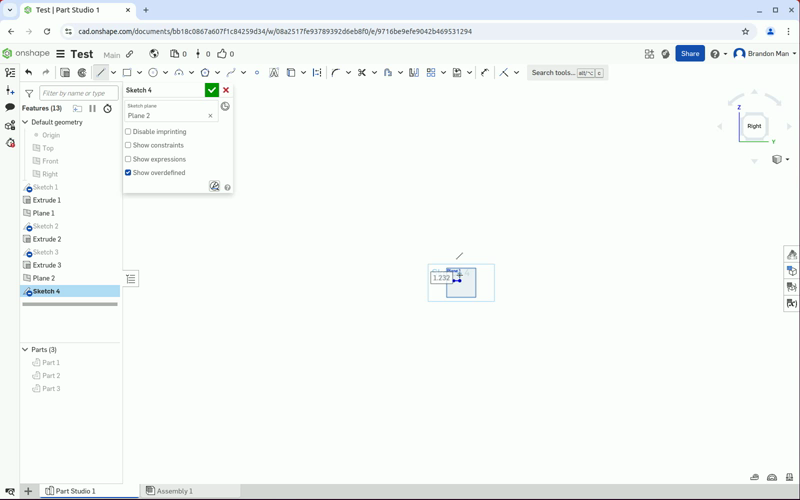
key_down(shift)
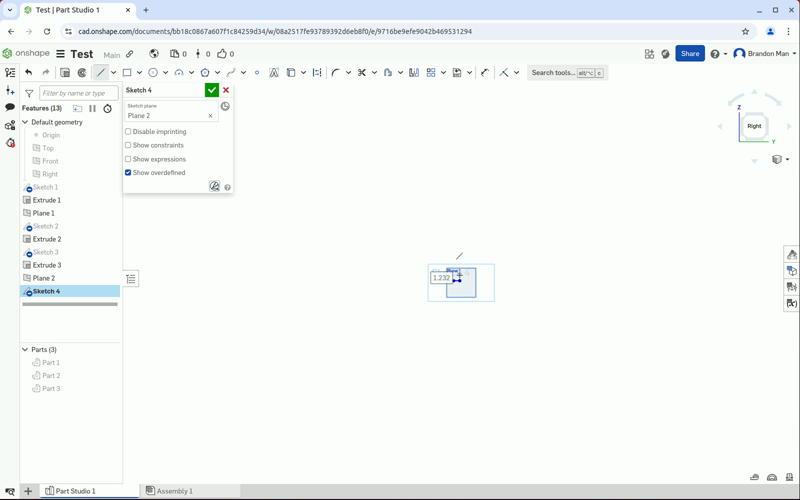
mouse_move(489, 274)
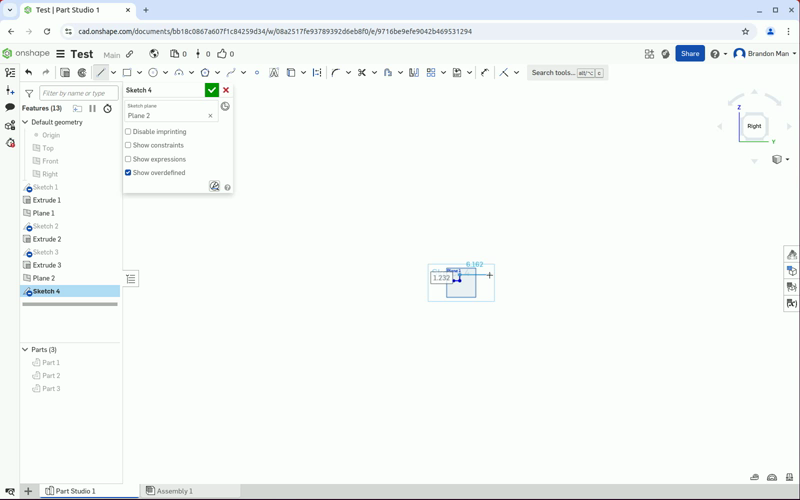
mouse_move(453, 274)
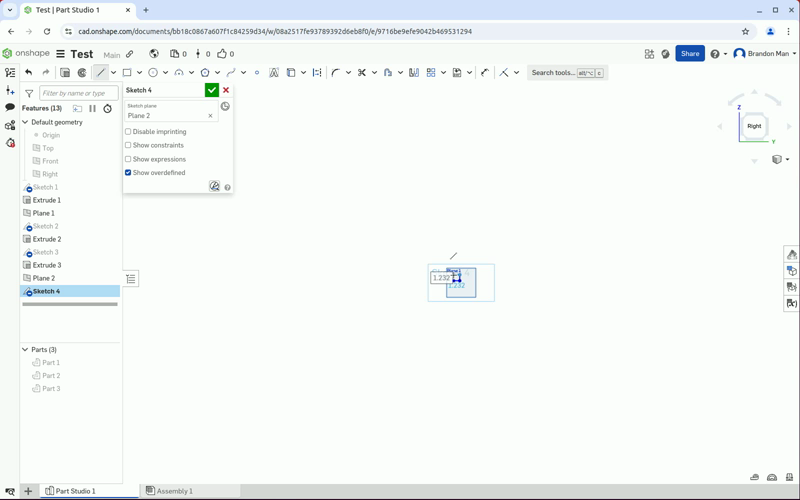
scroll(6)
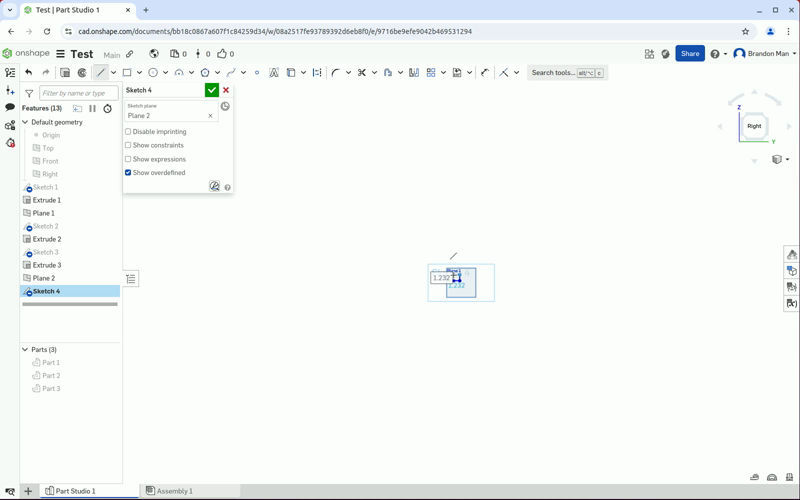
scroll(6)
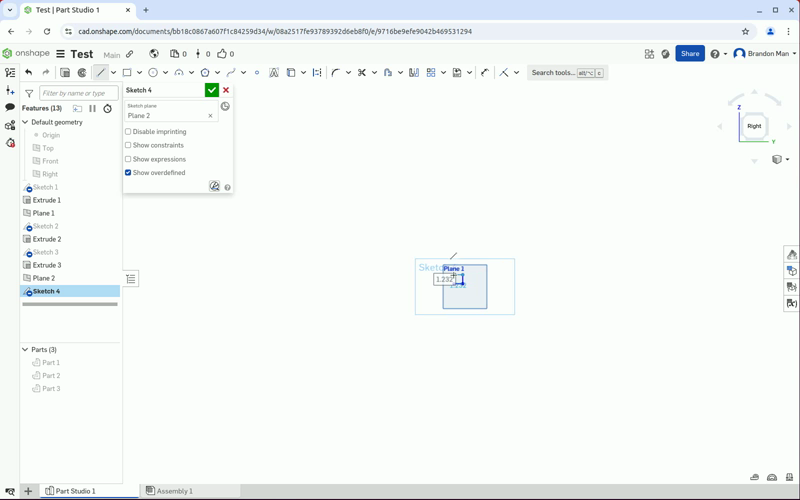
scroll(6)
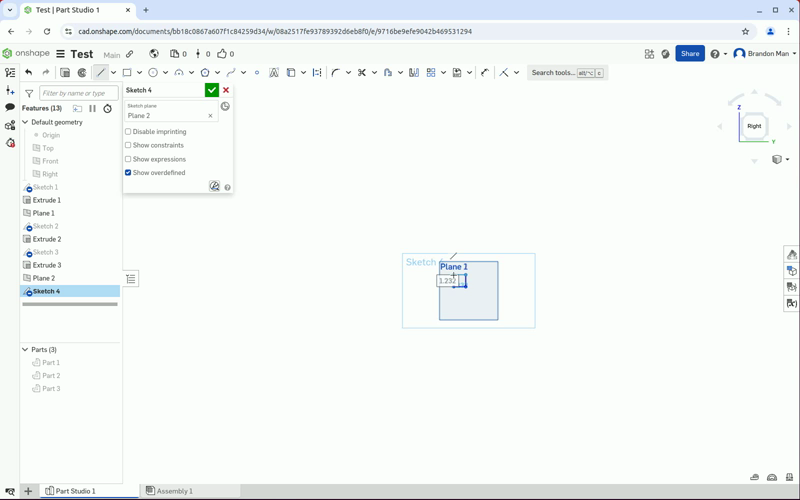
scroll(6)
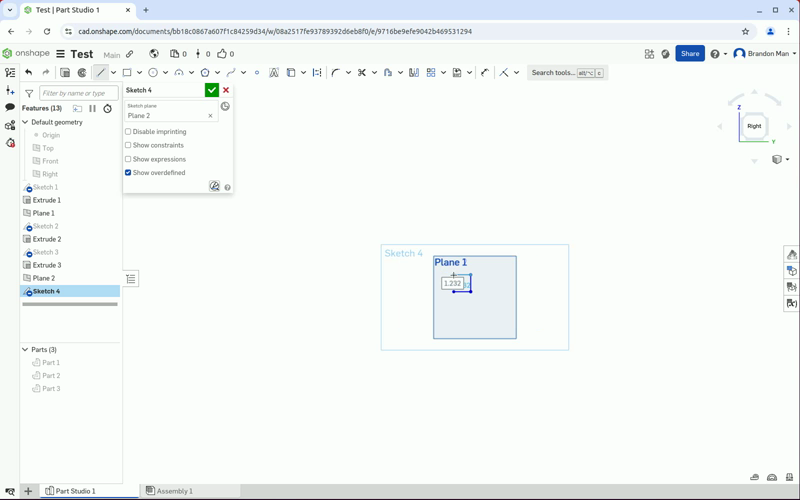
scroll(6)
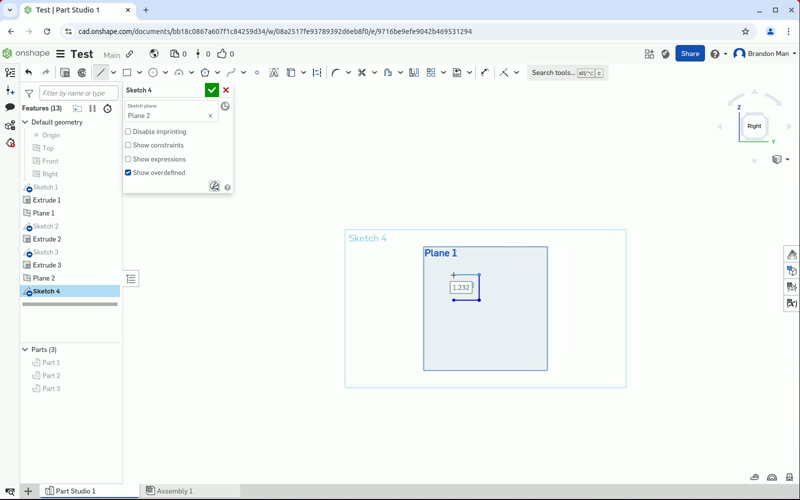
scroll(6)
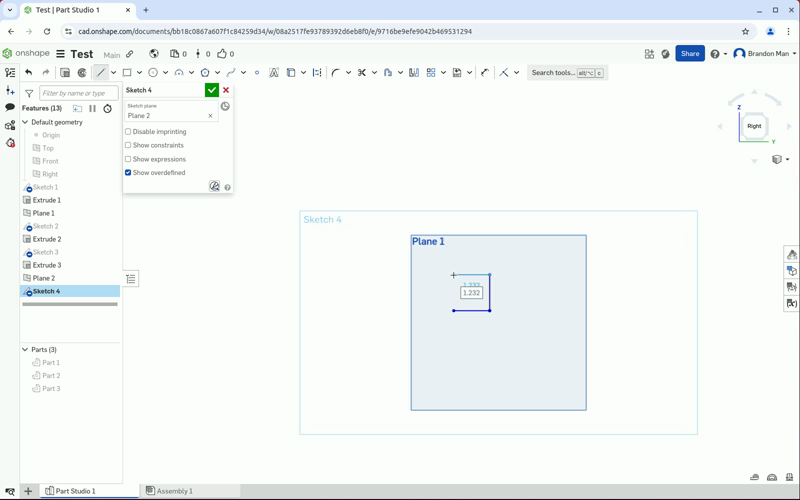
scroll(6)
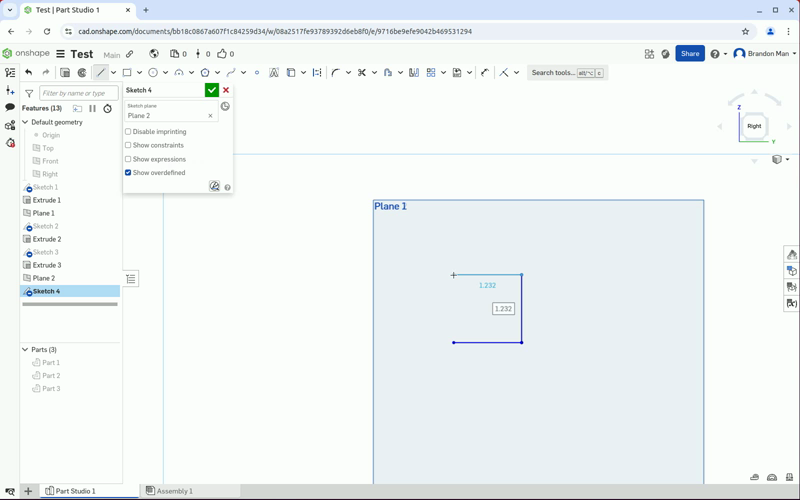
click(453, 274)
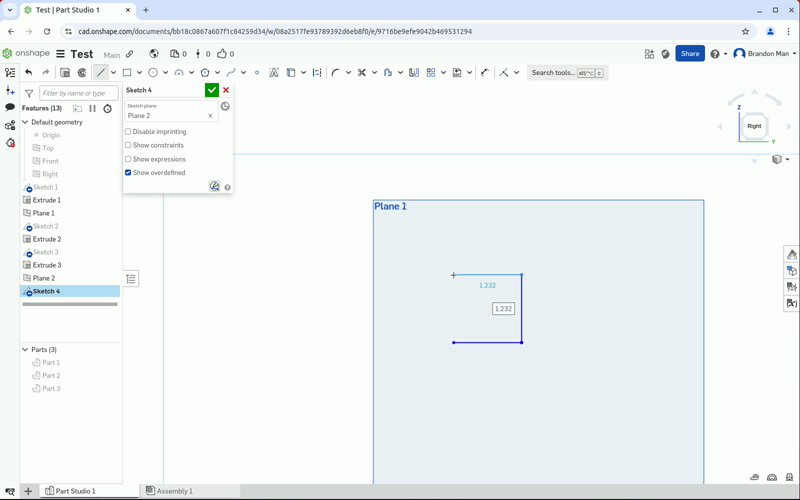
scroll(-6)
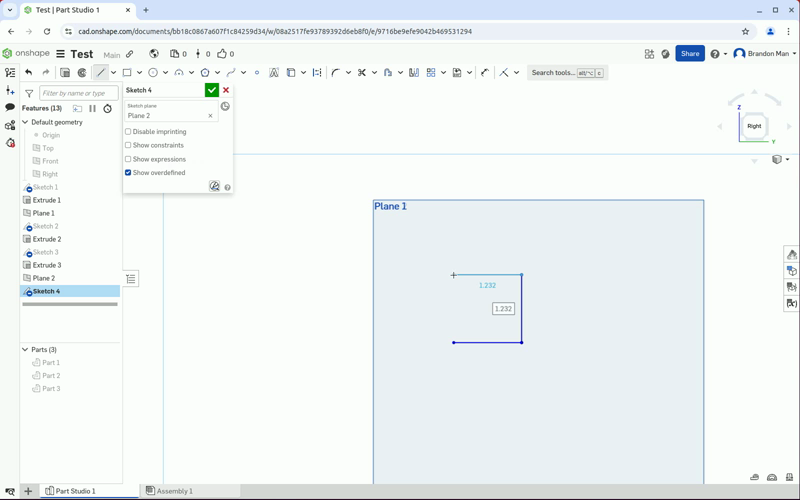
scroll(-6)
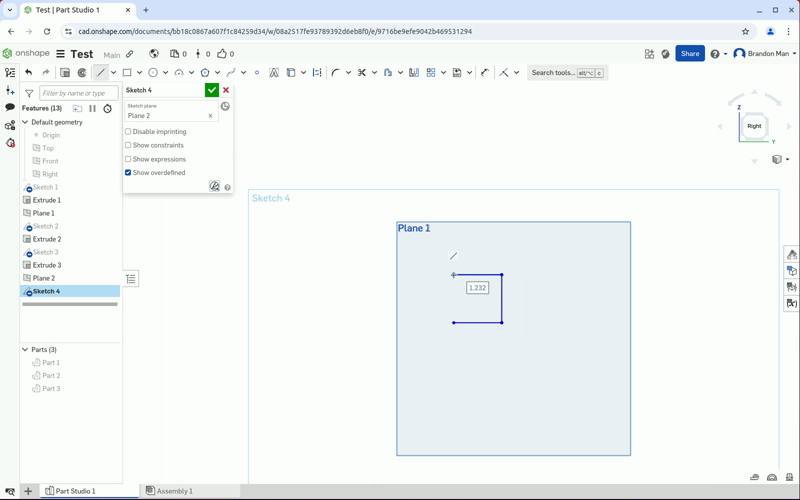
scroll(-6)
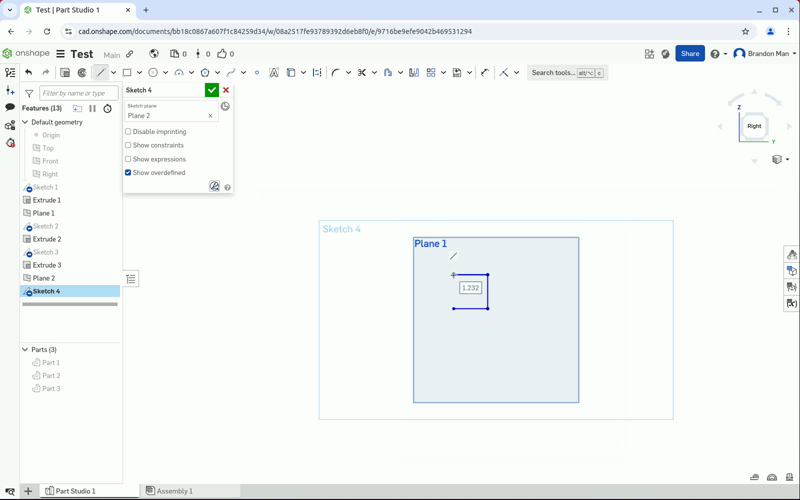
scroll(-6)
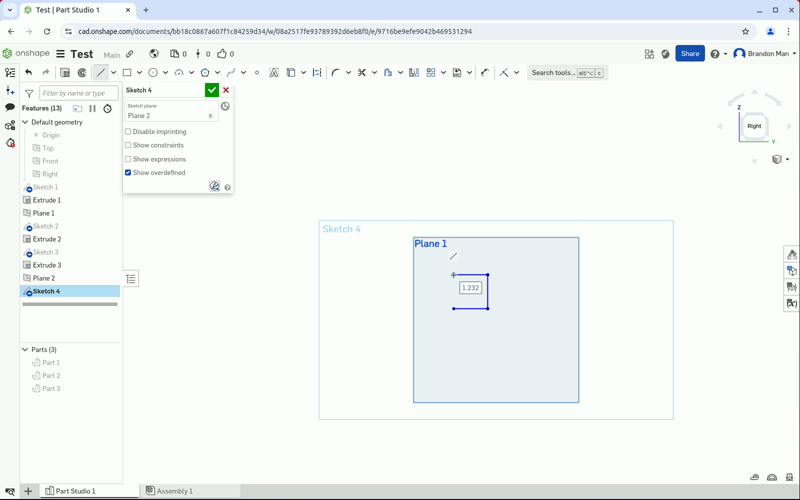
scroll(-6)
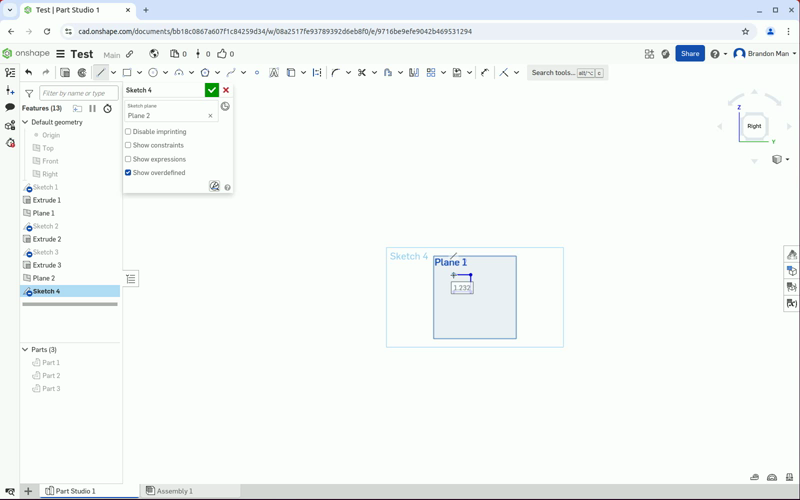
scroll(-6)
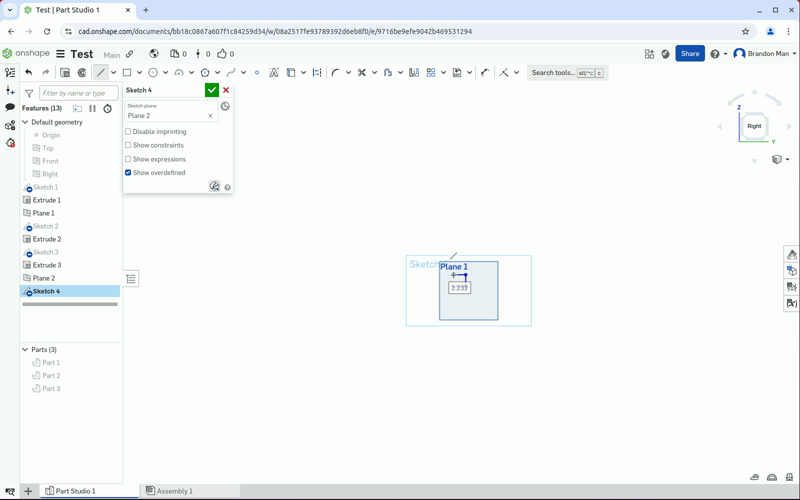
scroll(-6)
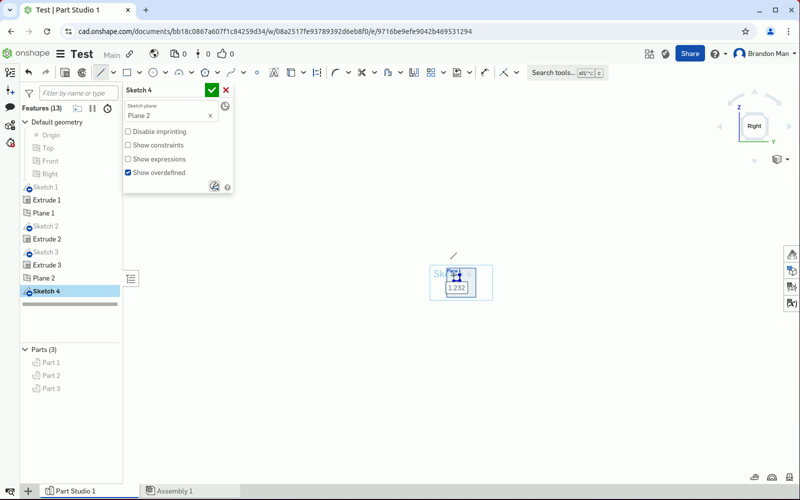
key_up(shift)
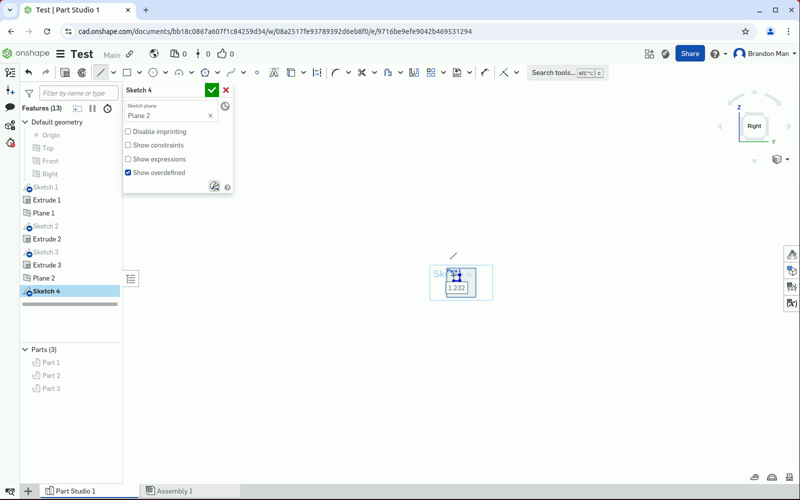
mouse_move(483, 274)
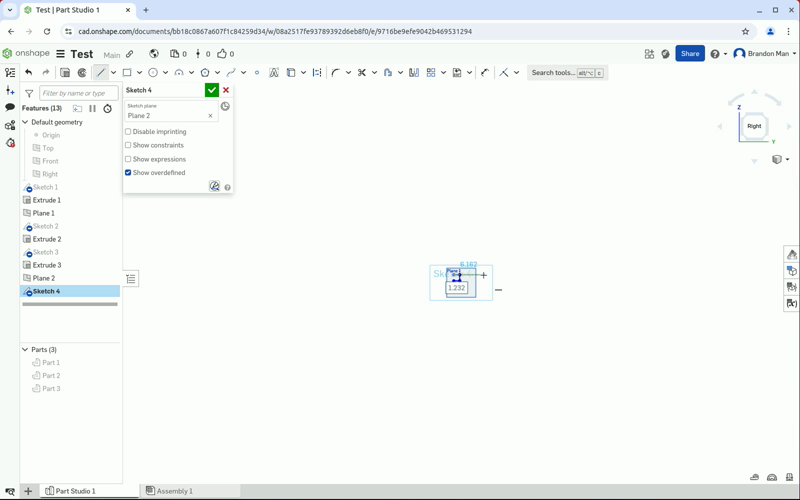
key_down(shift)
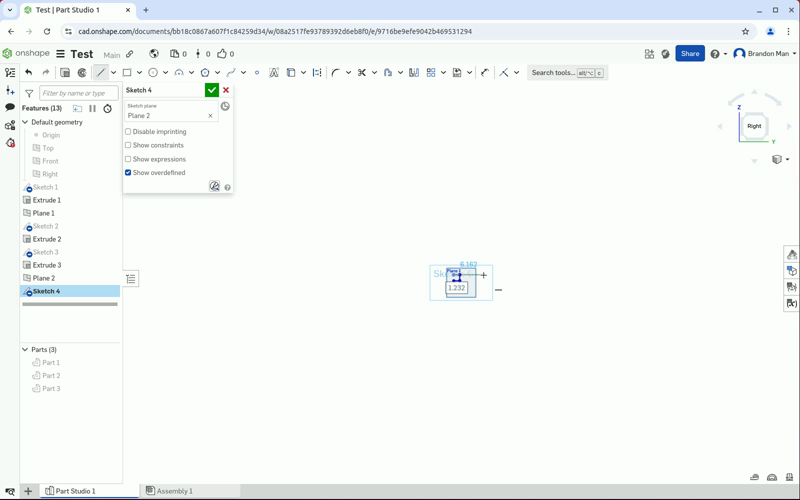
mouse_move(453, 280)
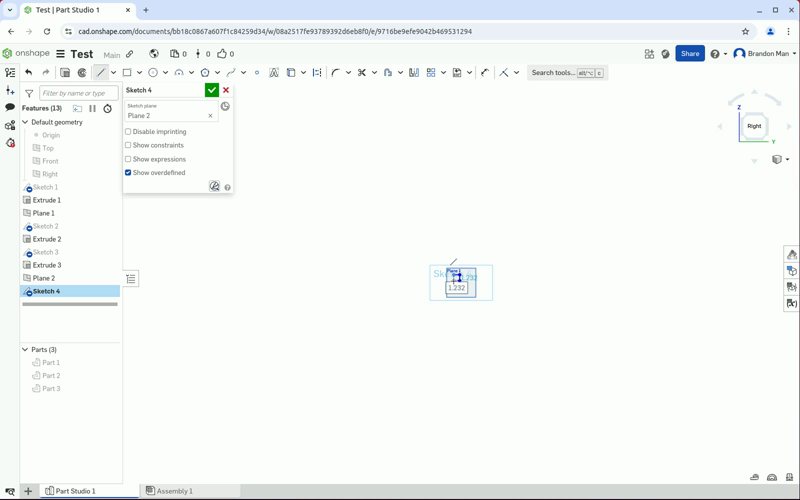
scroll(6)
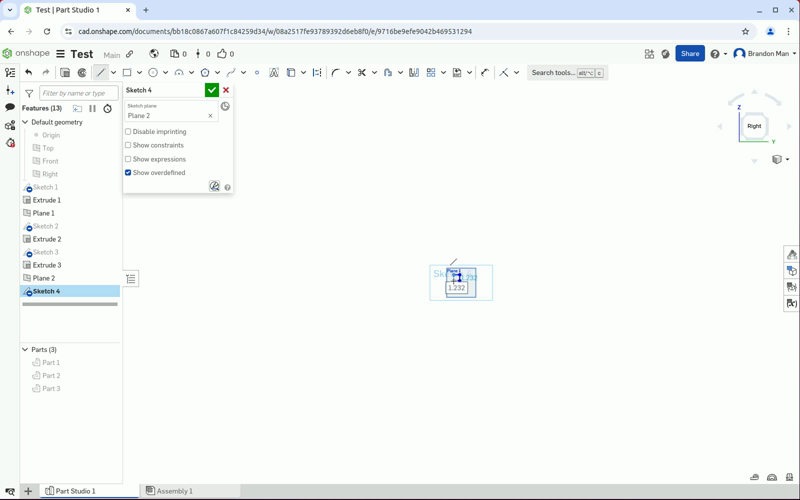
scroll(6)
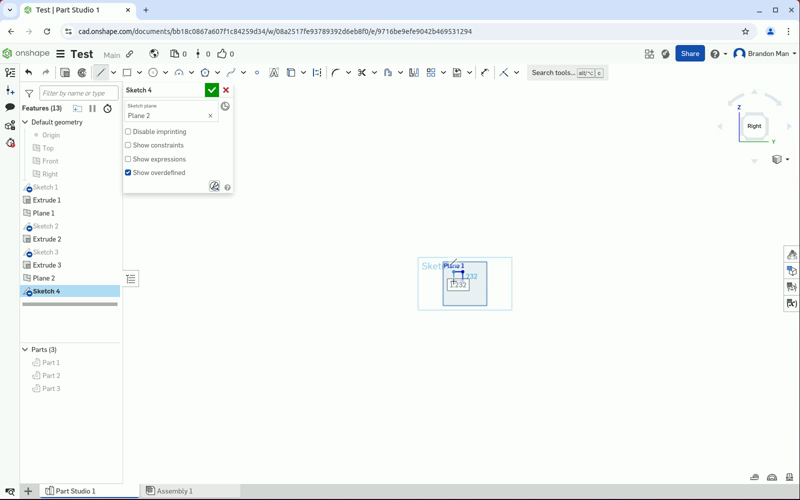
scroll(6)
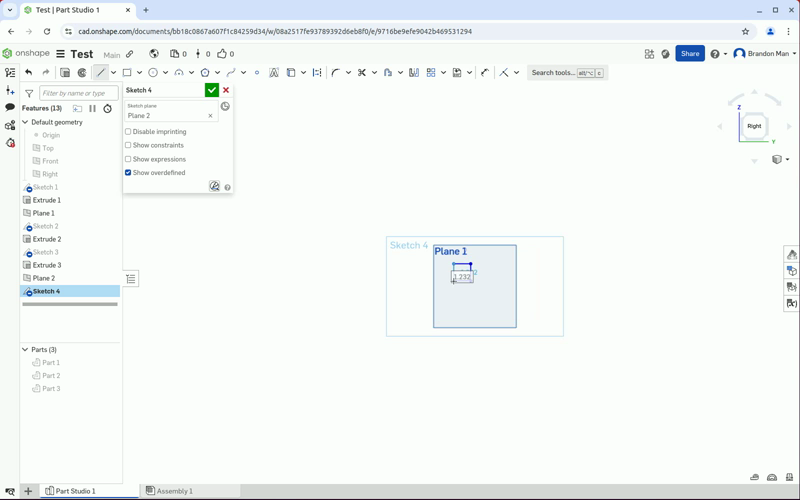
scroll(6)
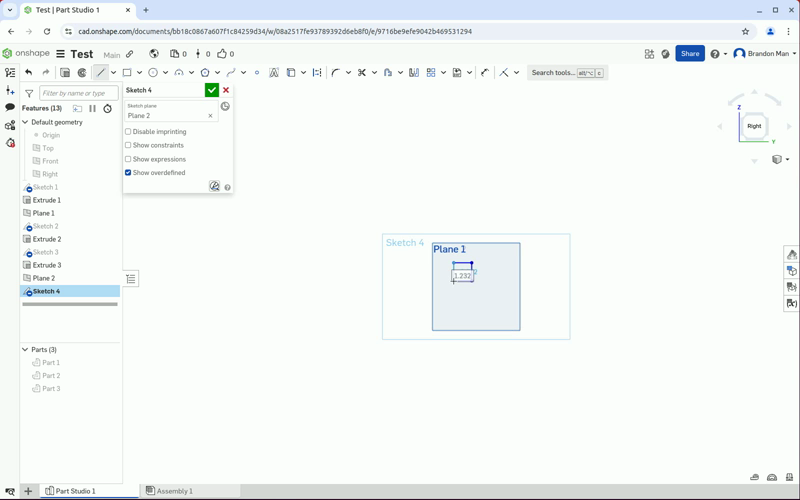
scroll(6)
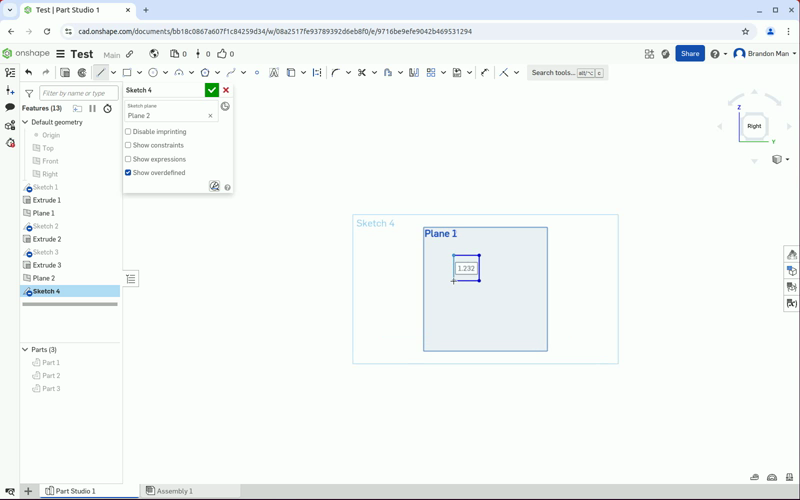
scroll(6)
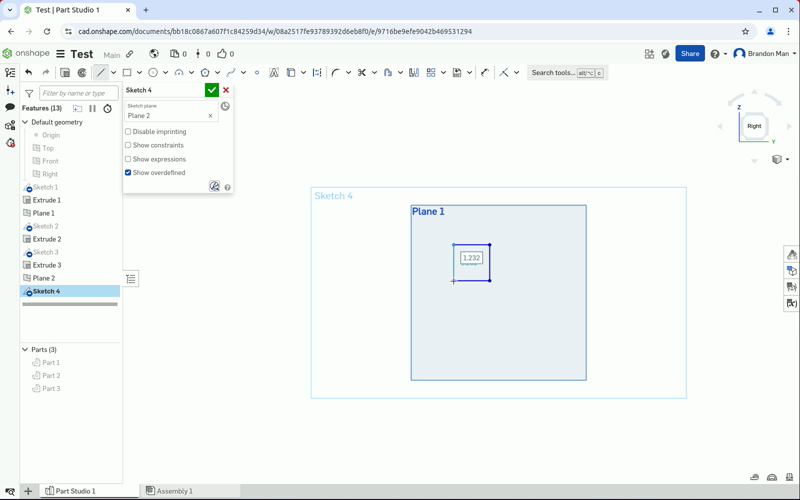
scroll(6)
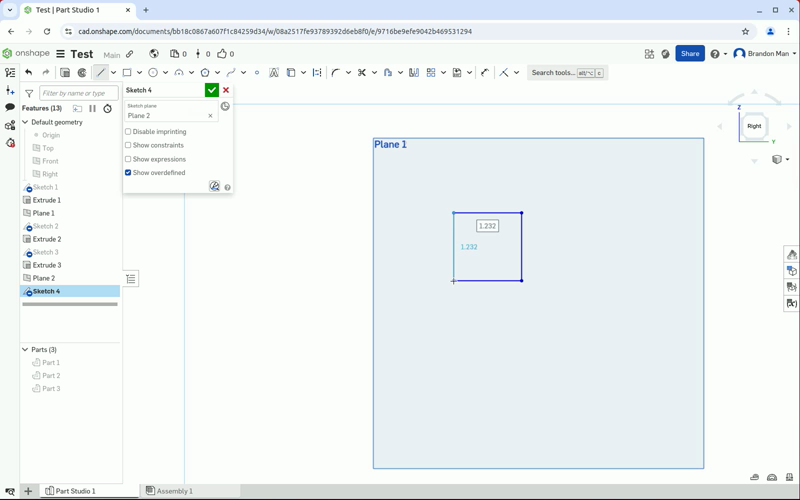
key_up(shift)
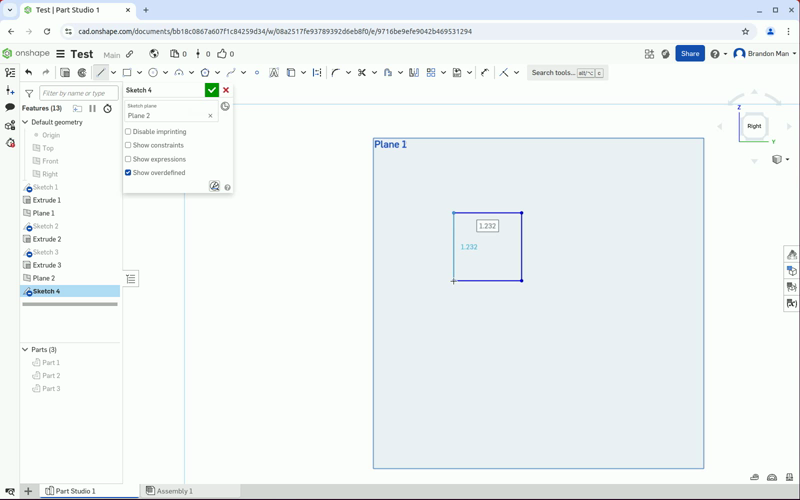
click(453, 280)
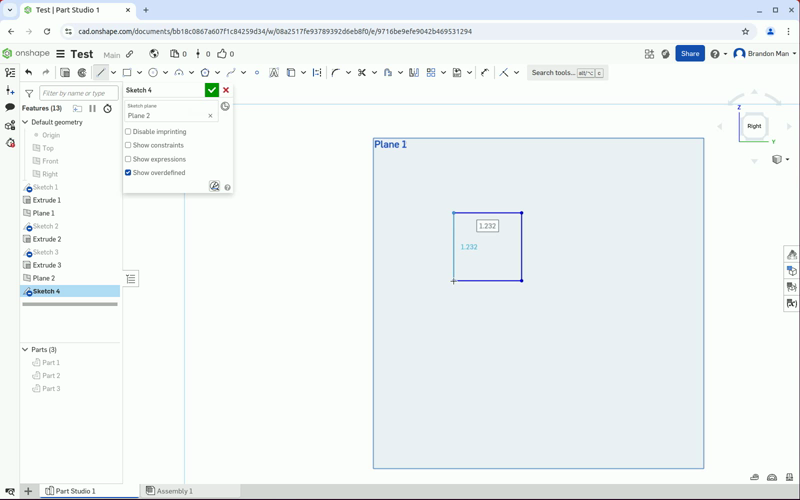
scroll(-6)
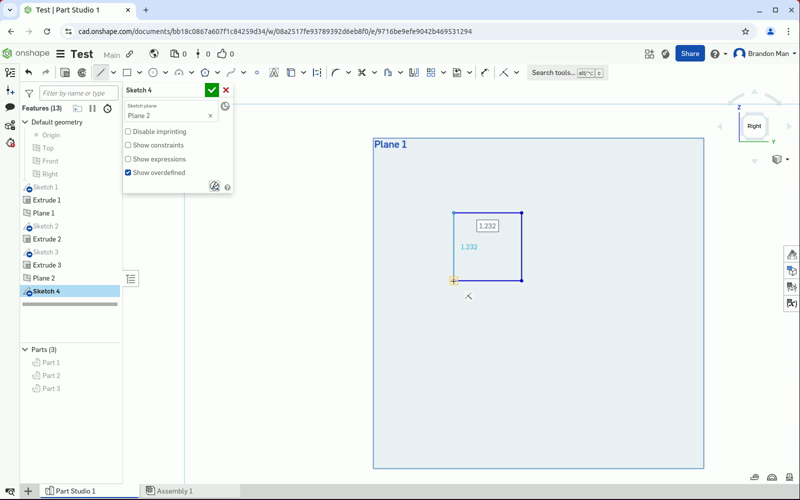
scroll(-6)
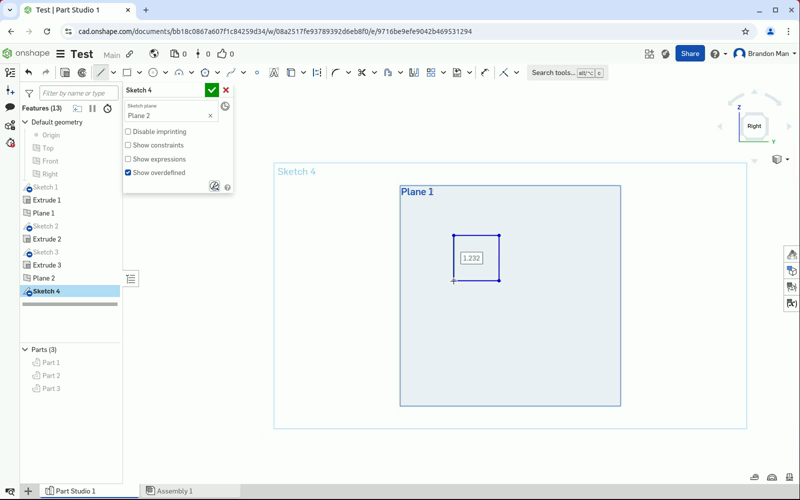
scroll(-6)
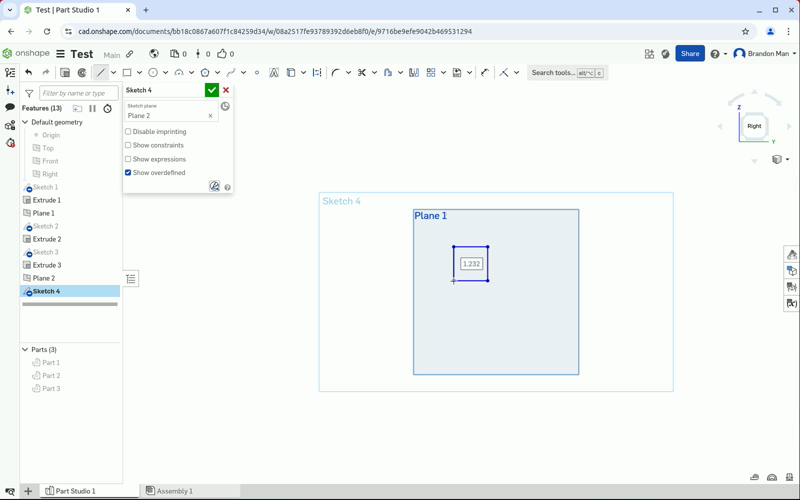
scroll(-6)
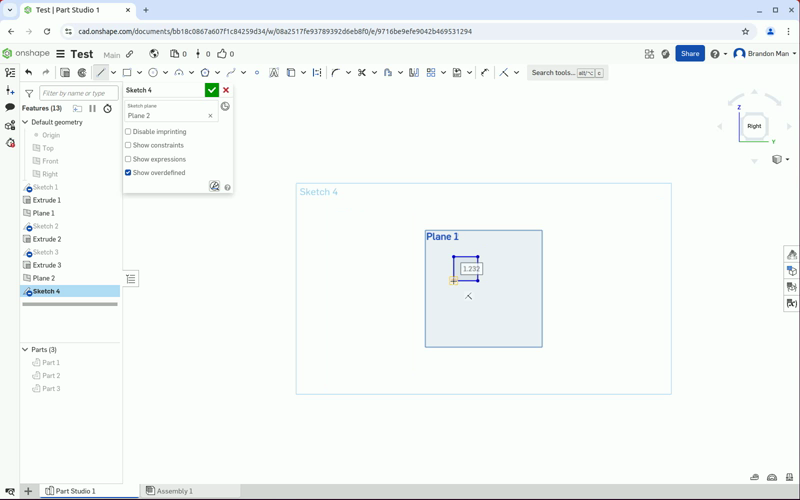
scroll(-6)
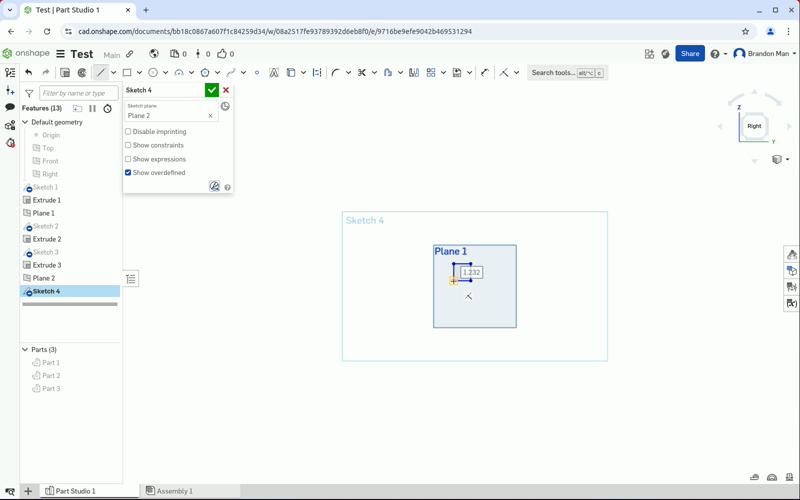
scroll(-6)
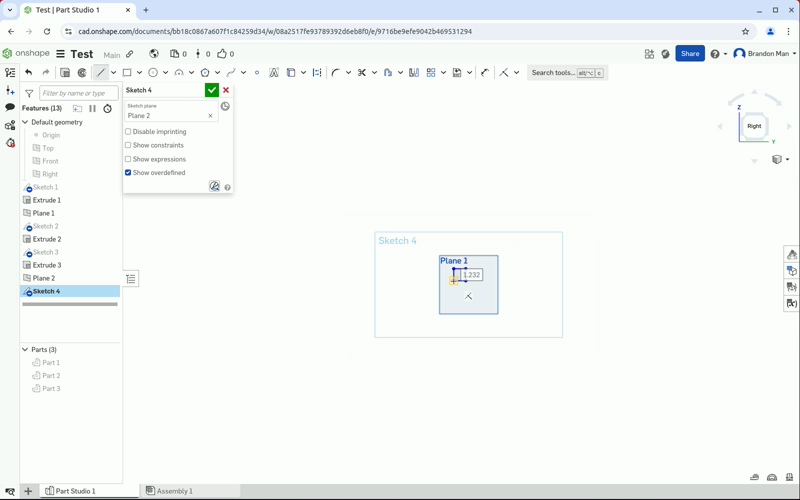
scroll(-6)
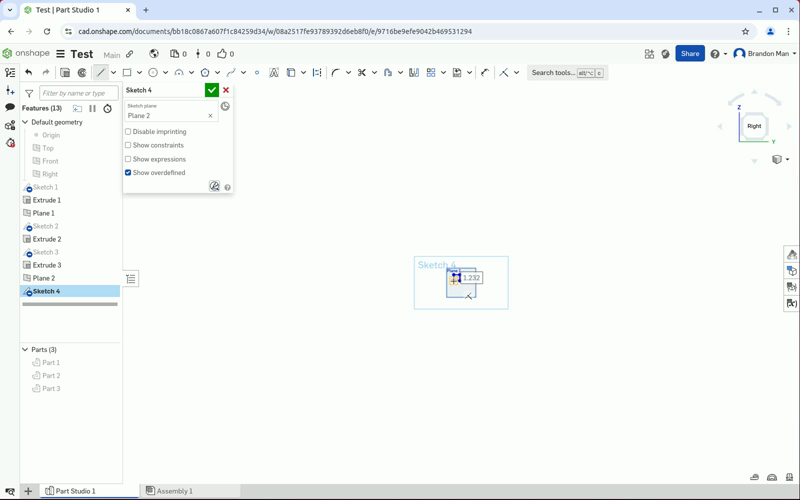
key(esc)
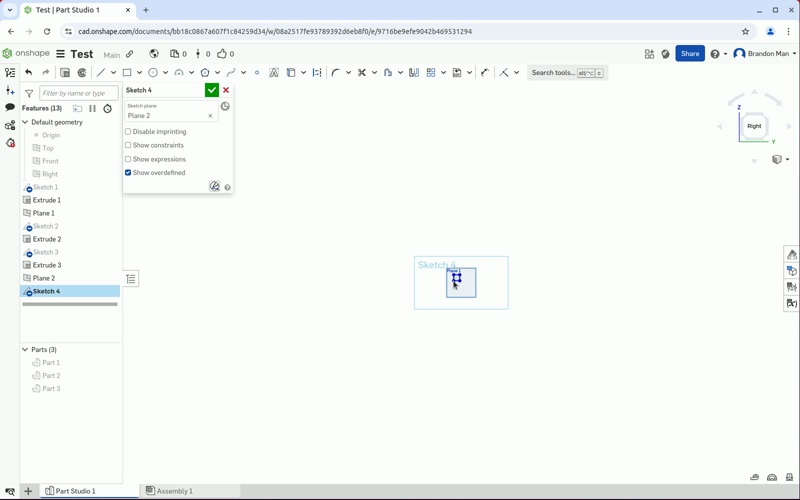
mouse_move(457, 276)
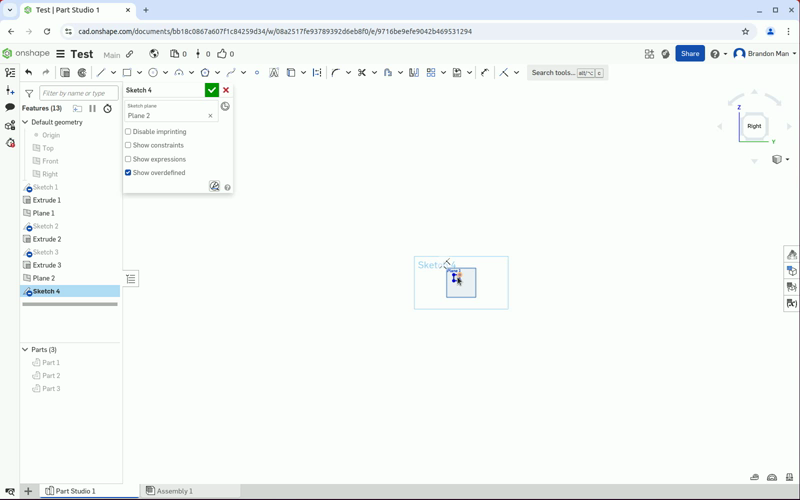
scroll(6)
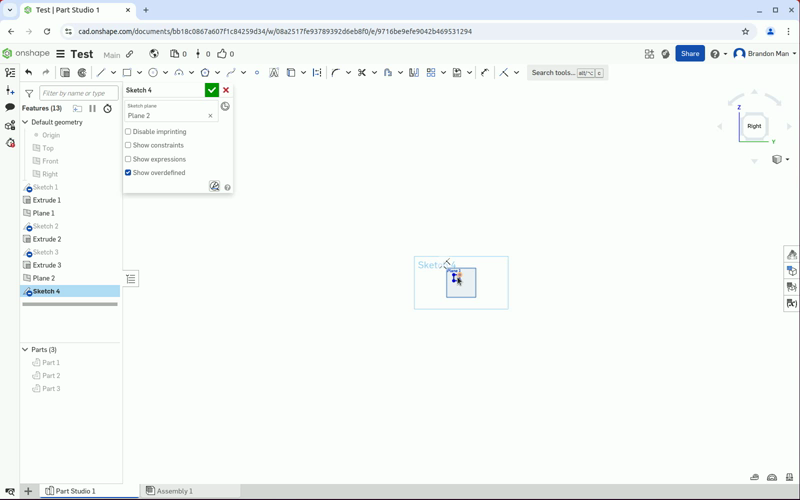
scroll(6)
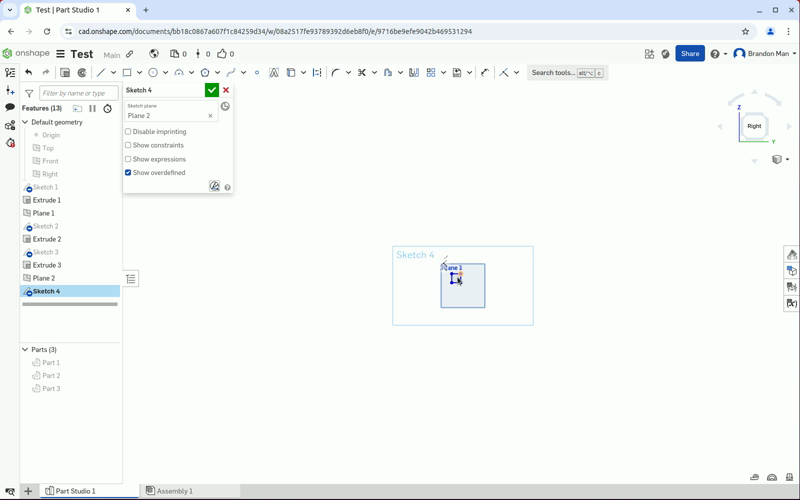
scroll(6)
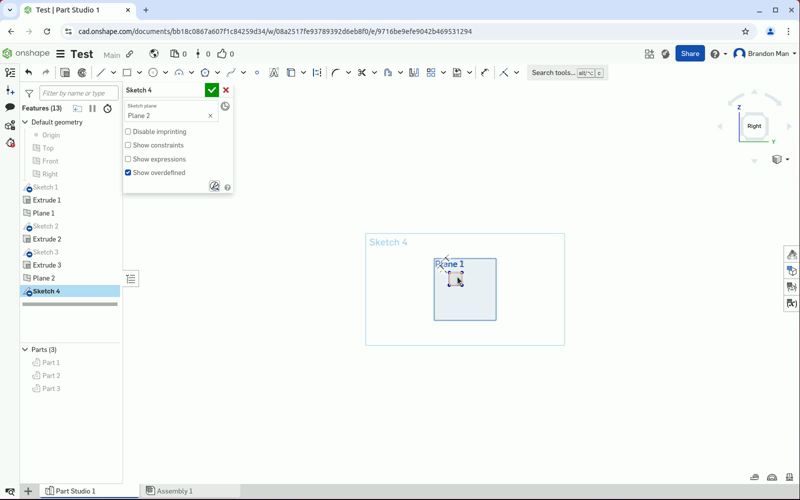
scroll(6)
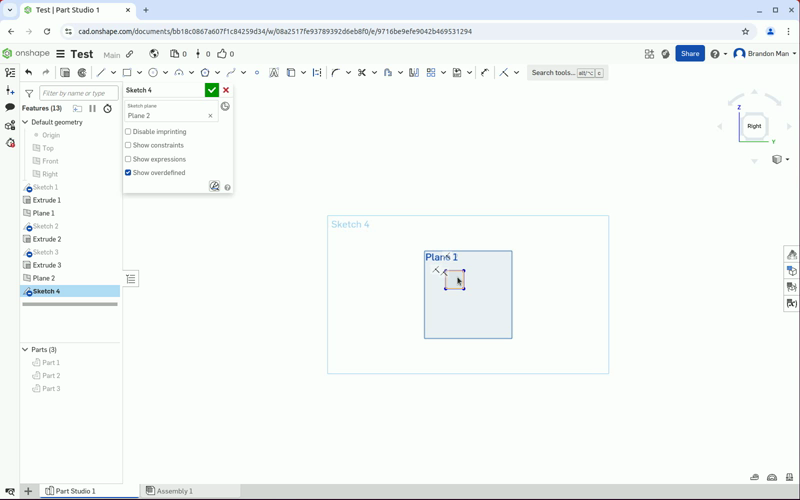
scroll(6)
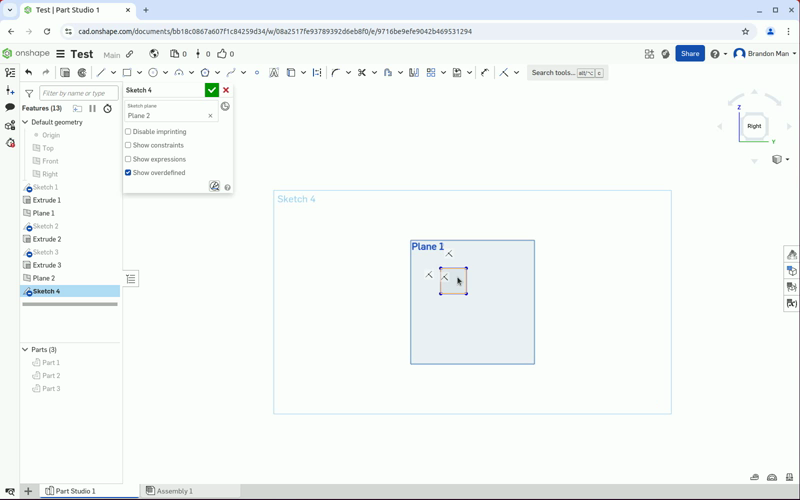
scroll(6)
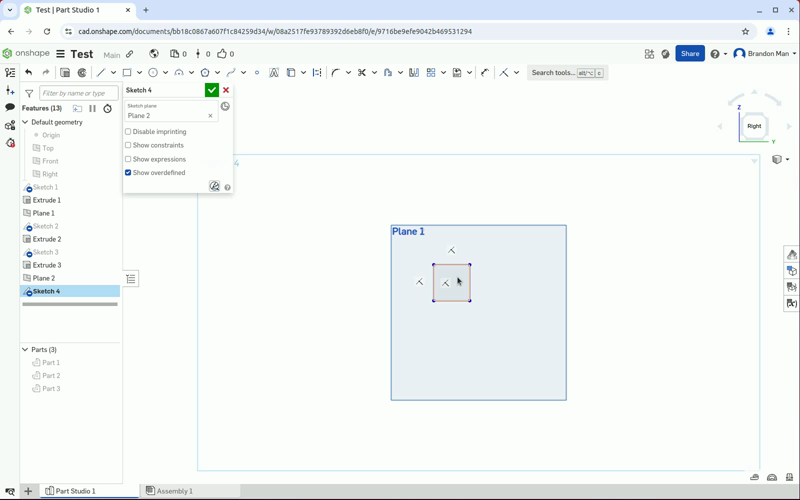
scroll(6)
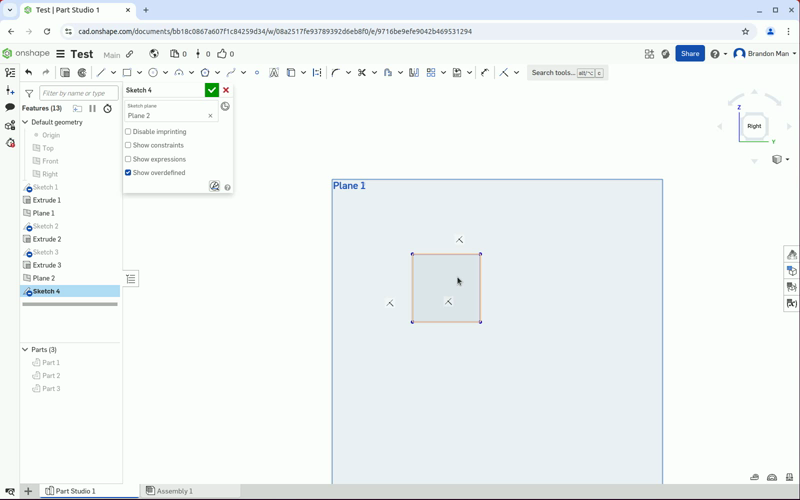
click(457, 276)
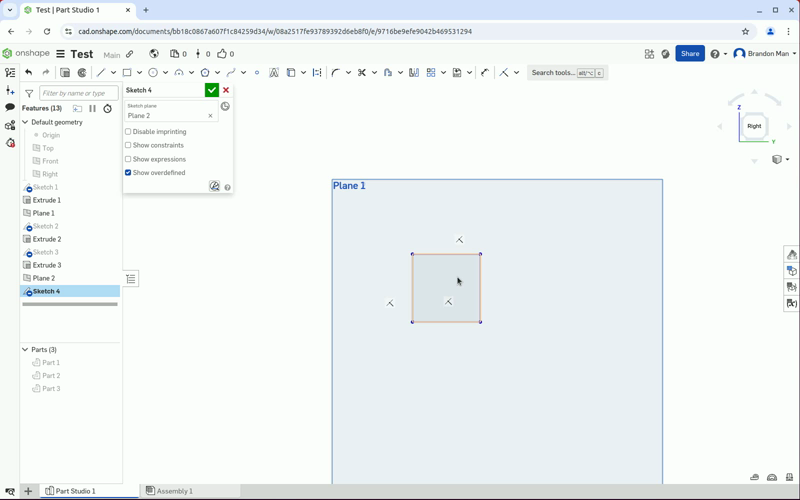
scroll(-6)
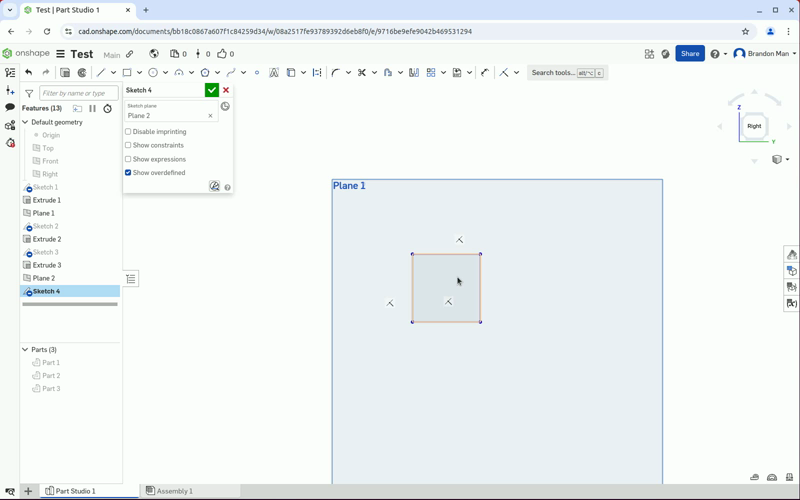
scroll(-6)
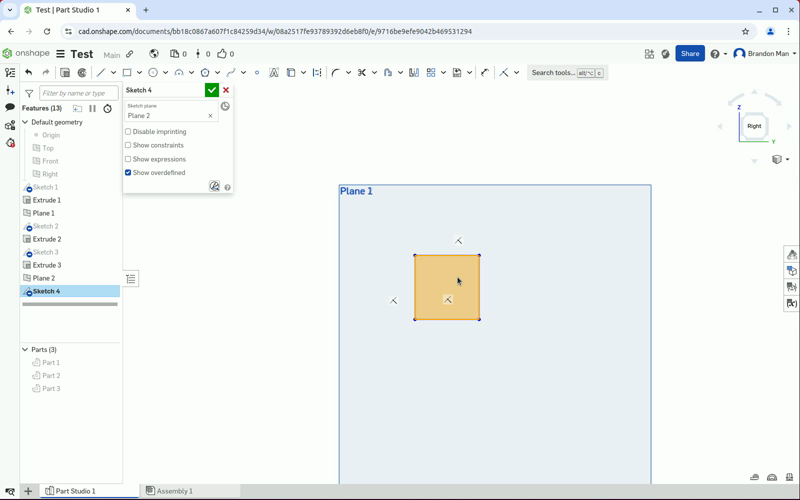
scroll(-6)
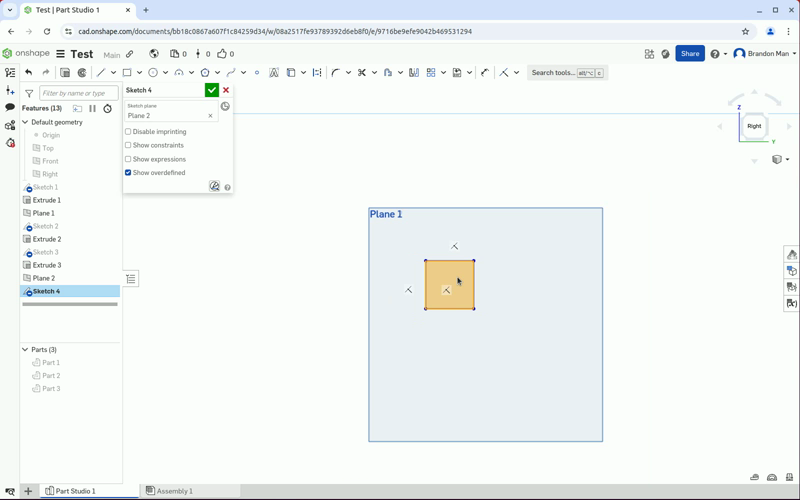
scroll(-6)
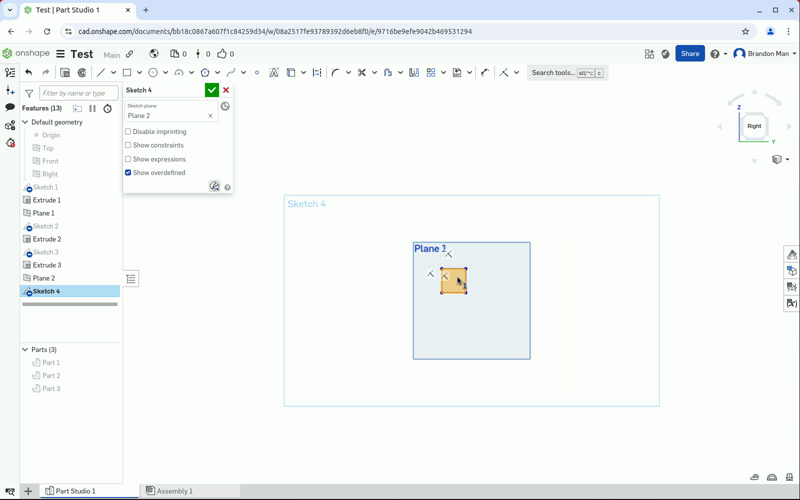
scroll(-6)
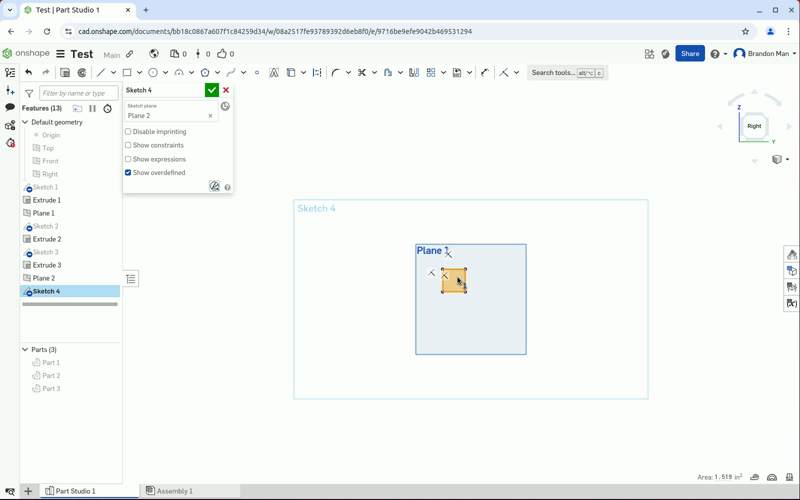
scroll(-6)
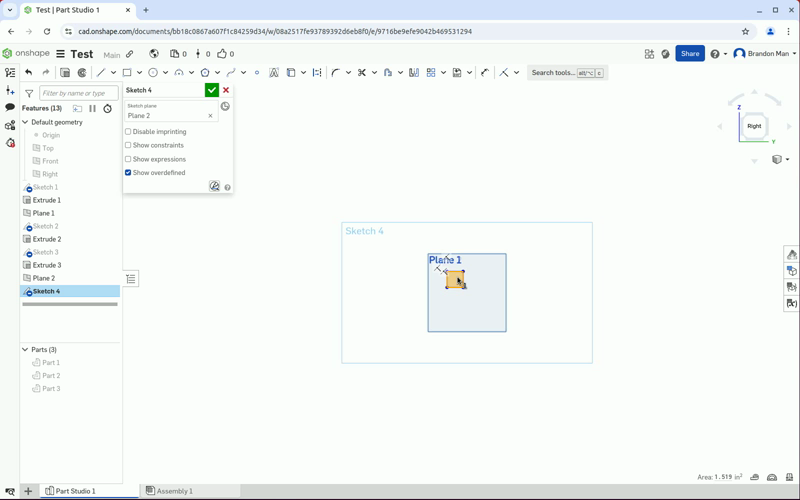
scroll(-6)
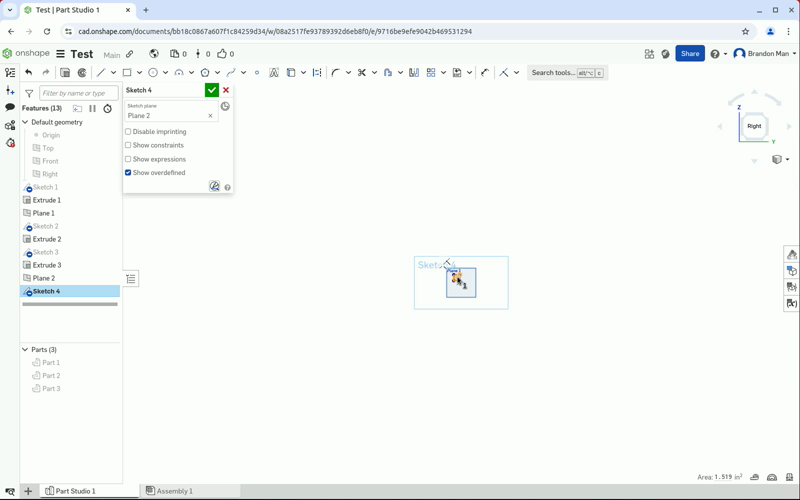
mouse_move(73, 352)
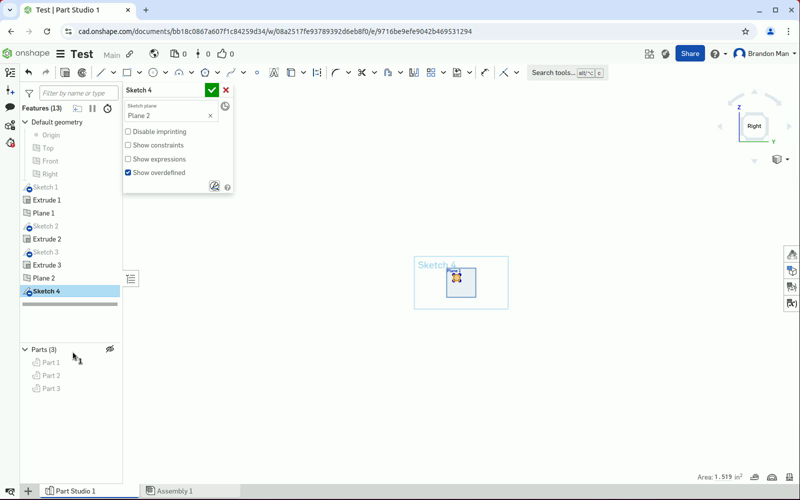
key(shift+y)
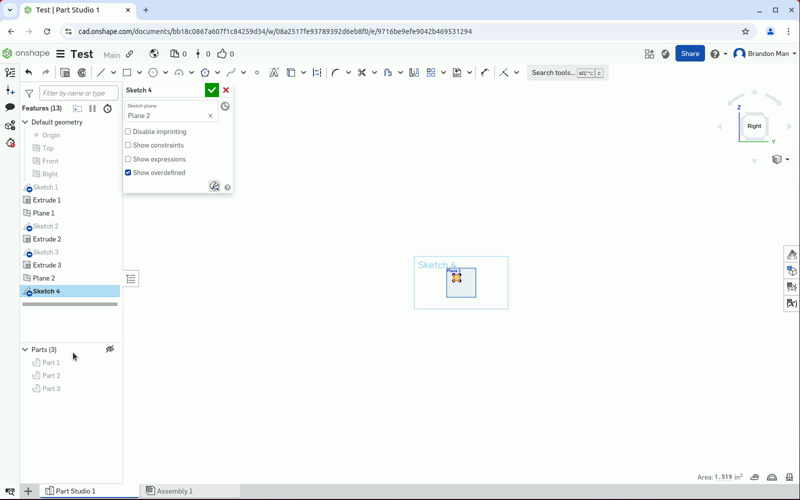
key(shift+e)
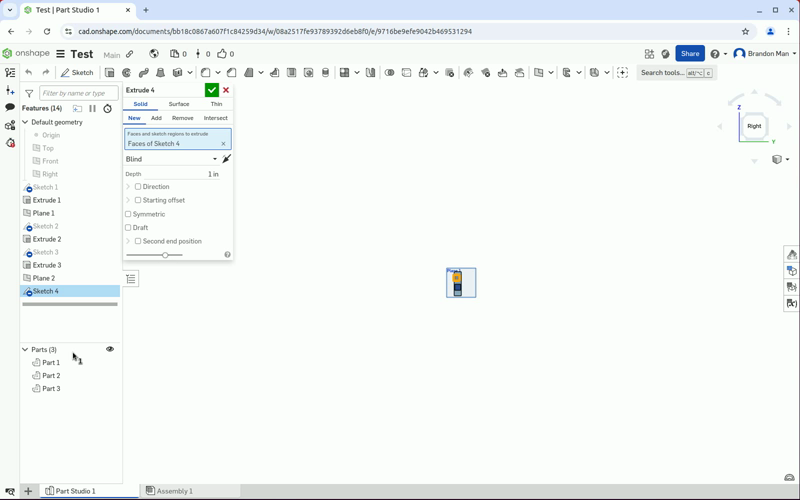
mouse_move(143, 106)
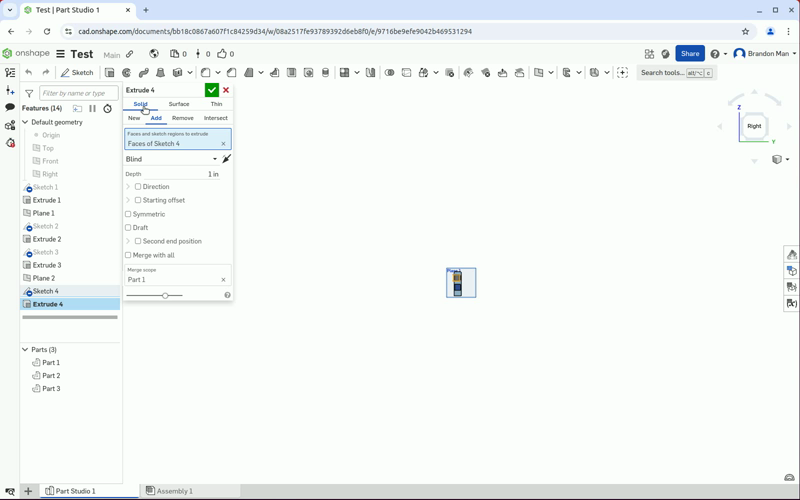
click(143, 106)
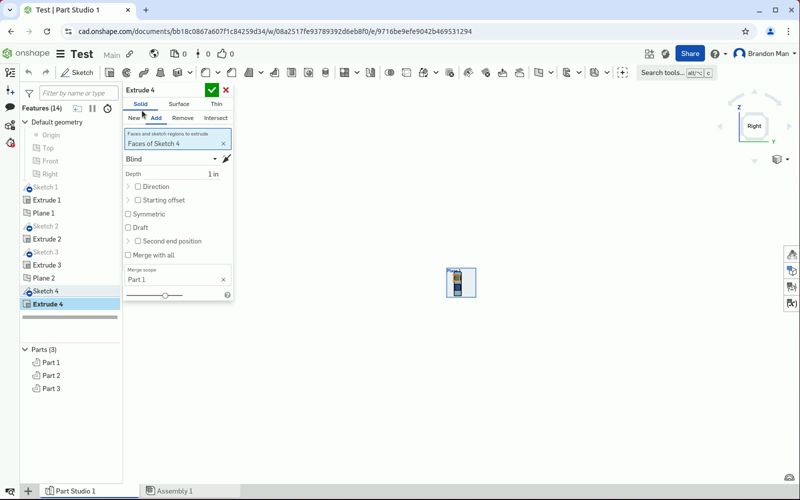
mouse_move(137, 120)
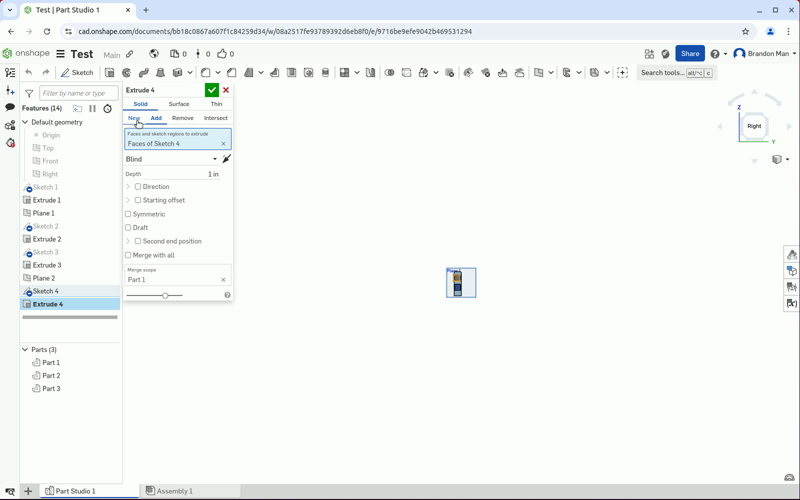
click(137, 120)
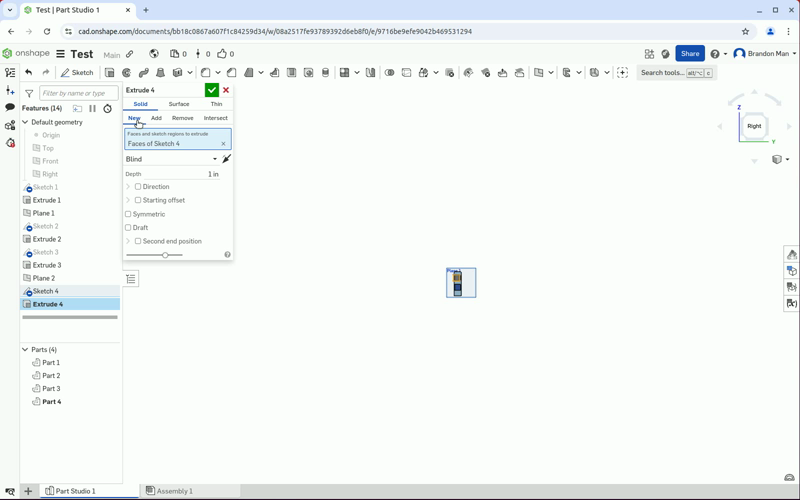
key(tab, 4)
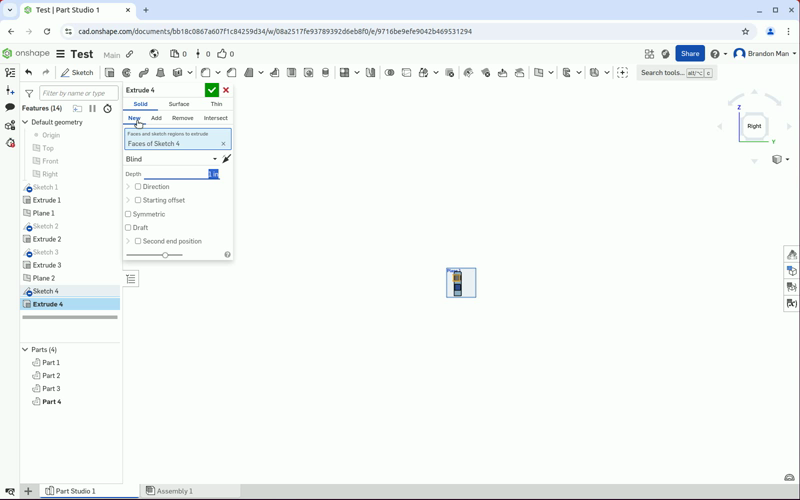
text(1.685)
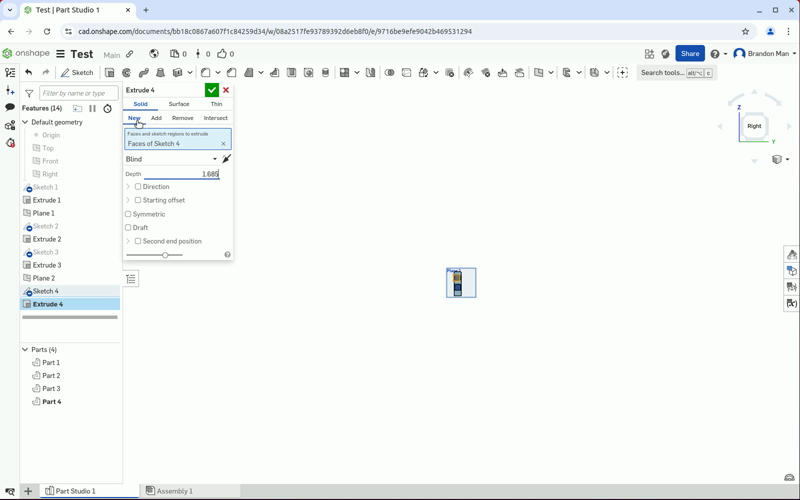
key(enter)
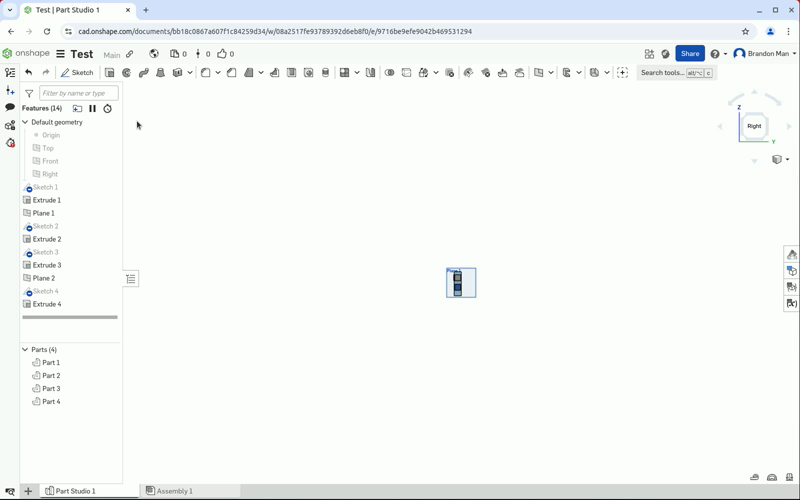
key(shift+h)
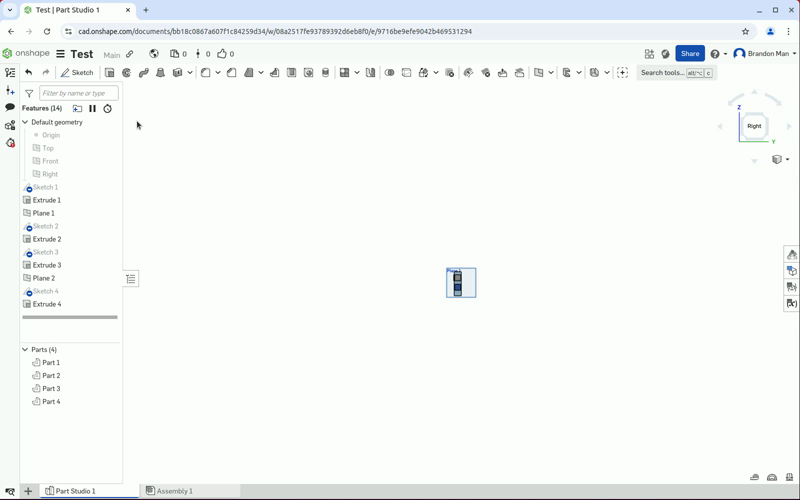
key(shift+h)
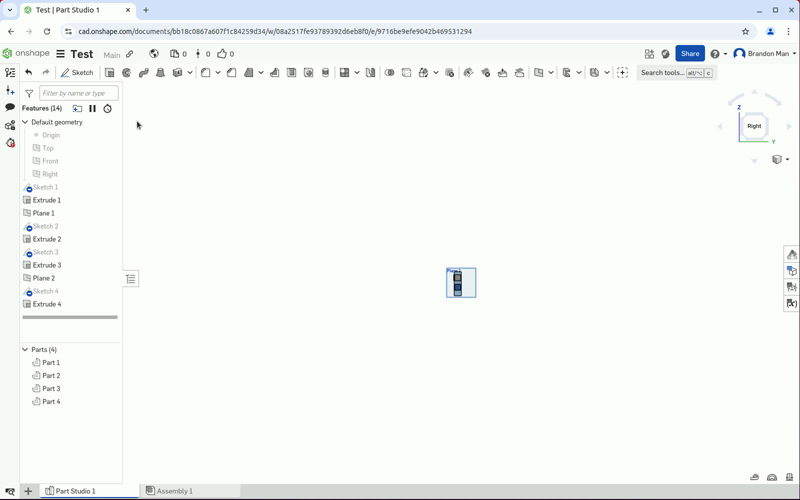
mouse_move(73, 189)
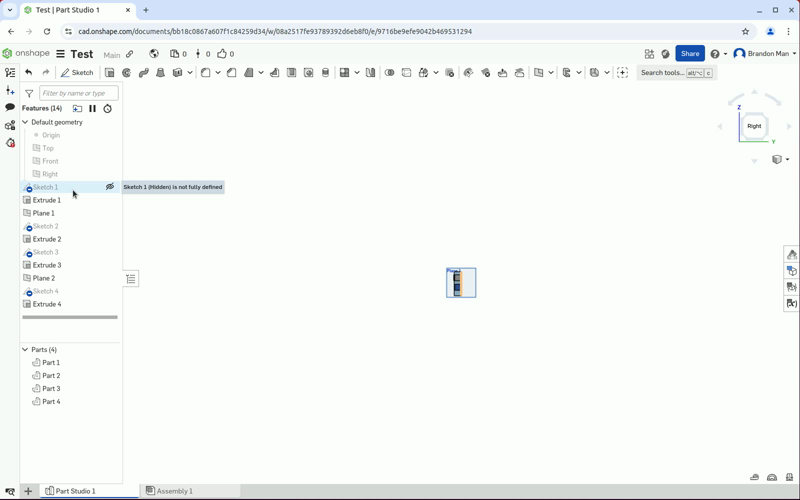
click(73, 189)
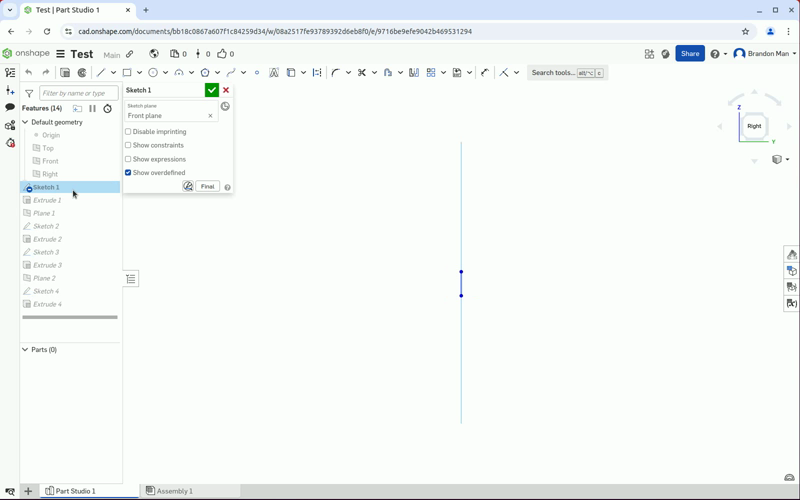
mouse_move(229, 92)
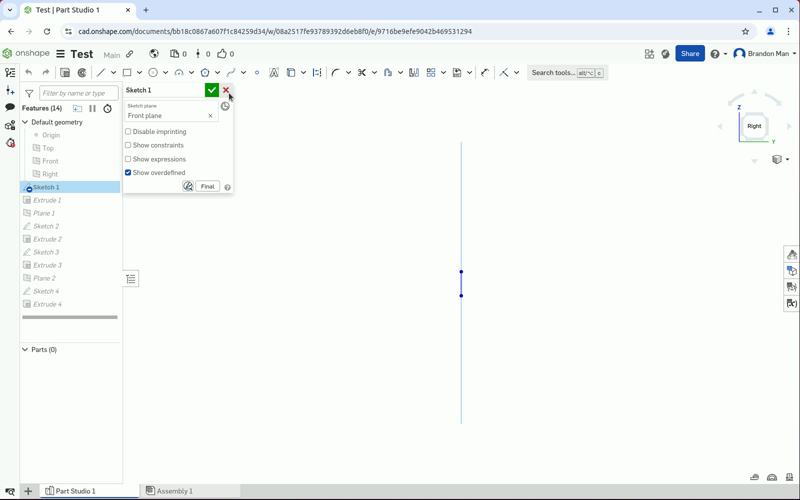
click(229, 92)
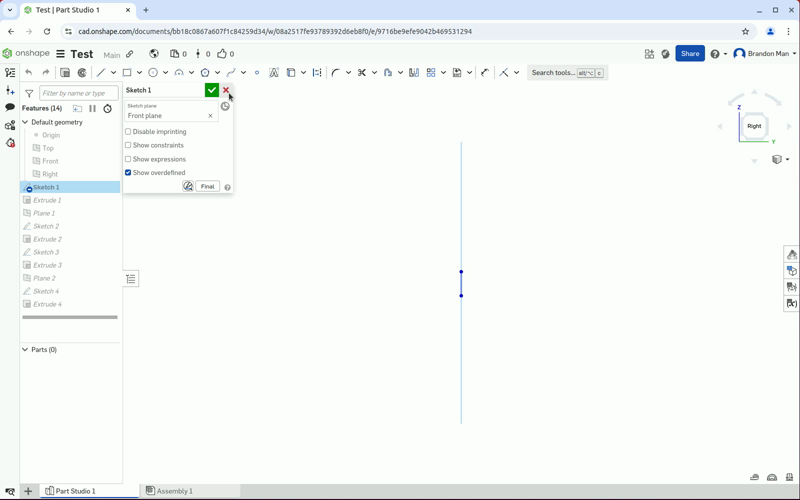
key(shift+s)
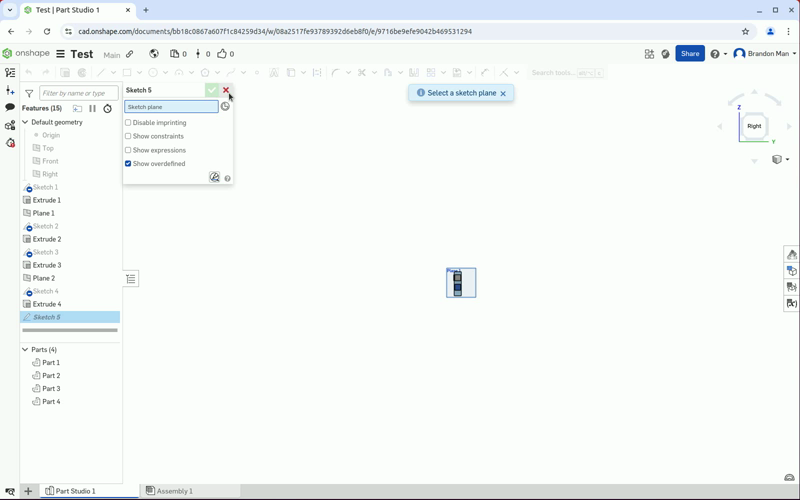
mouse_move(73, 280)
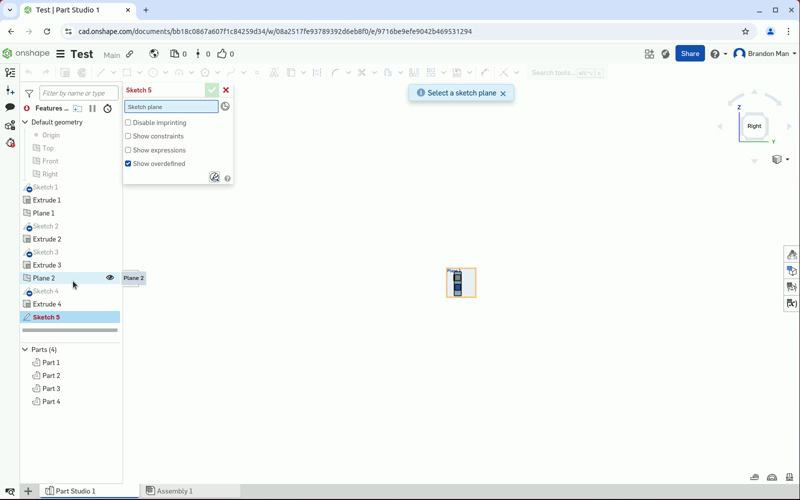
click(73, 280)
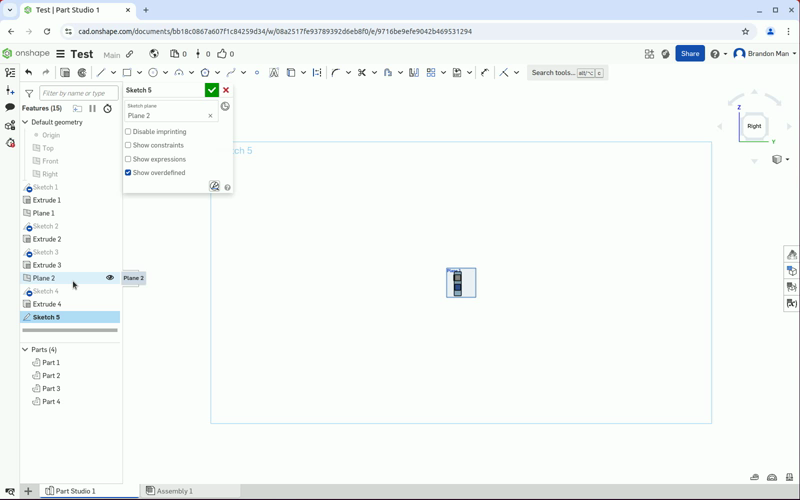
mouse_move(73, 352)
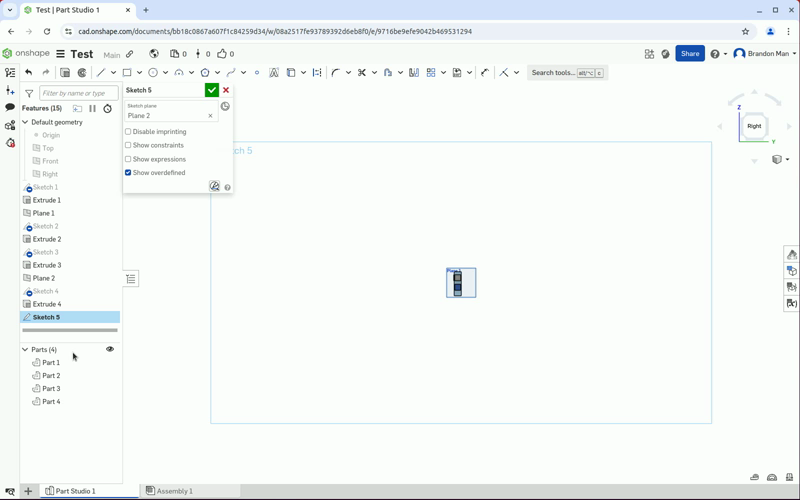
key(y)
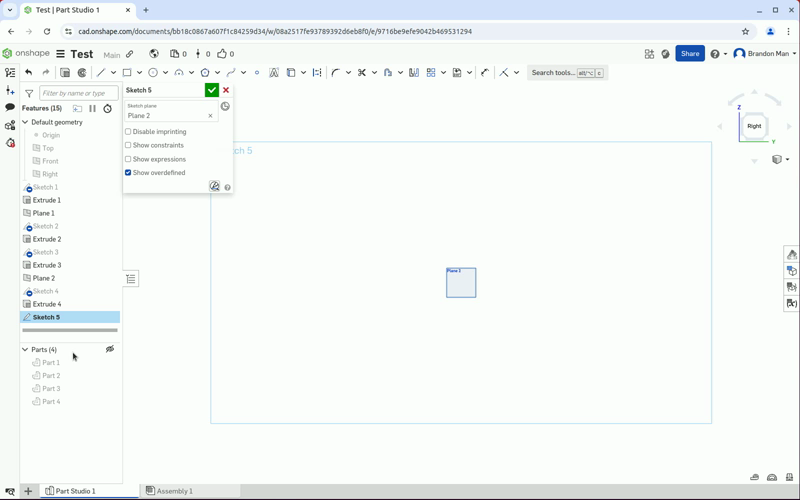
key(l)
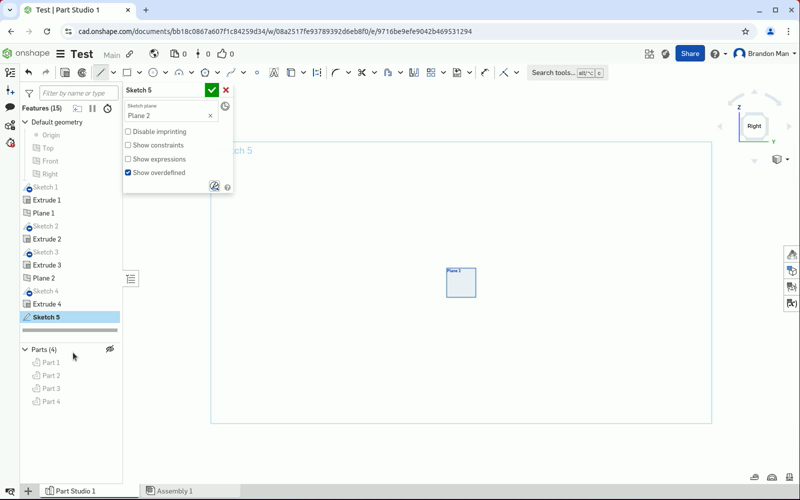
key_down(shift)
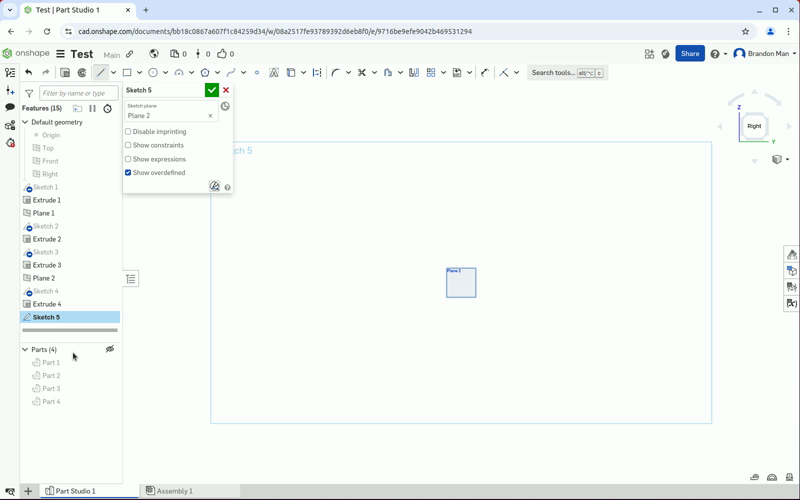
mouse_move(453, 290)
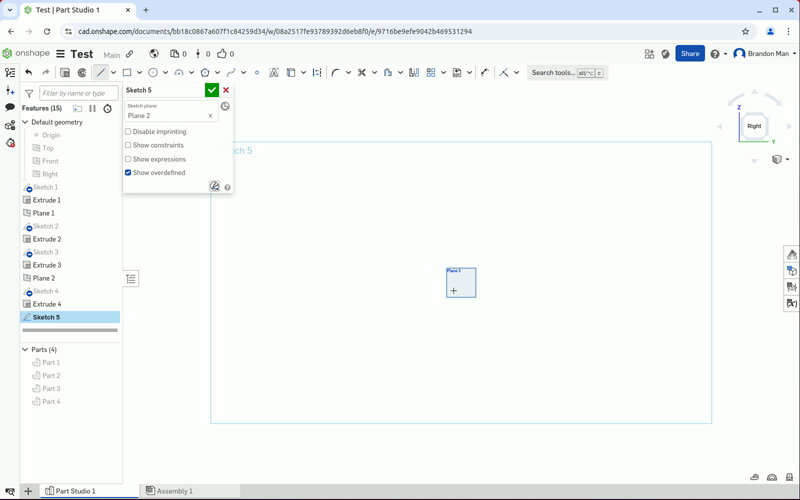
click(453, 290)
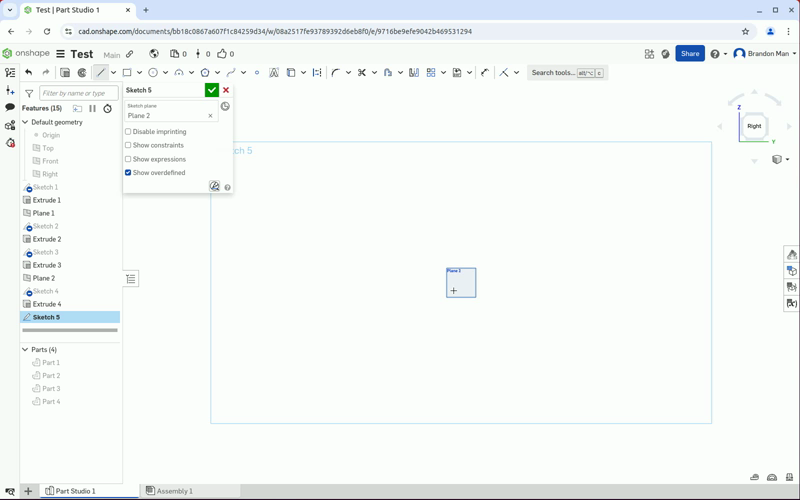
key_up(shift)
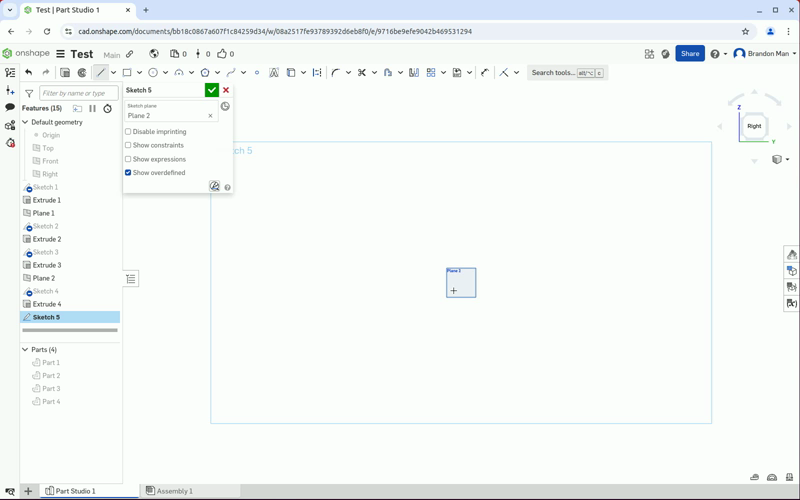
key_down(shift)
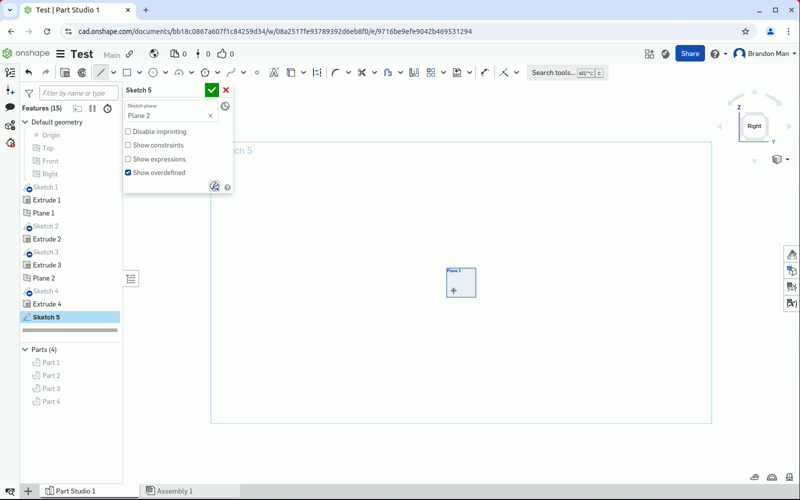
mouse_move(483, 290)
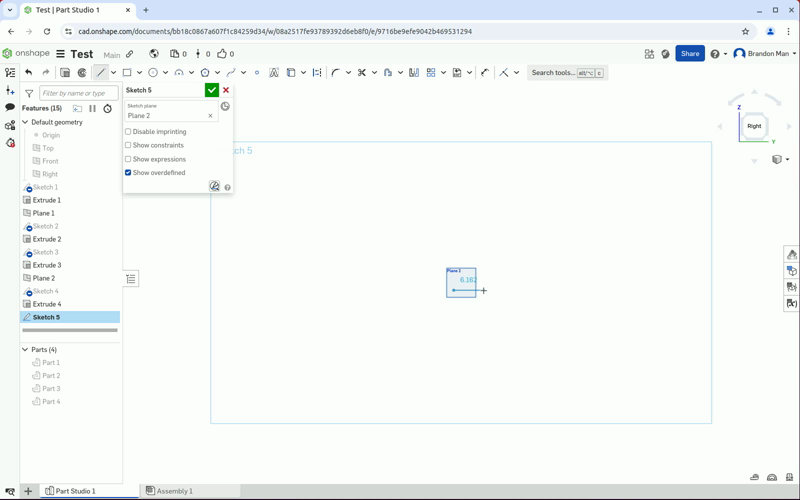
mouse_move(459, 290)
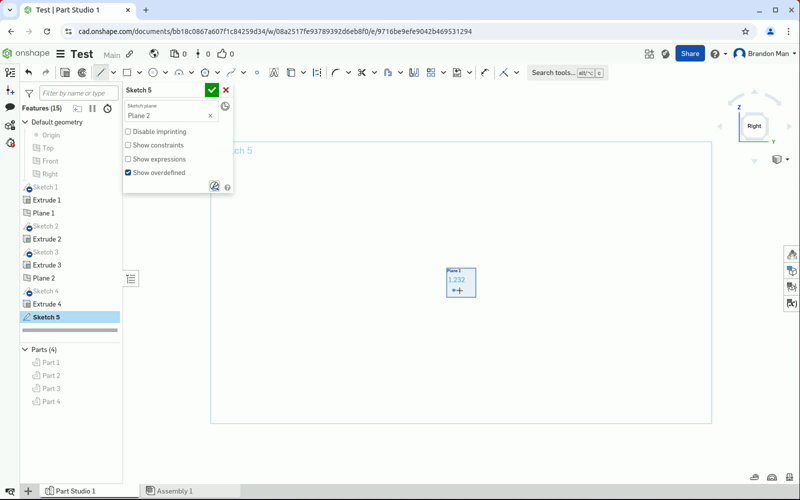
scroll(6)
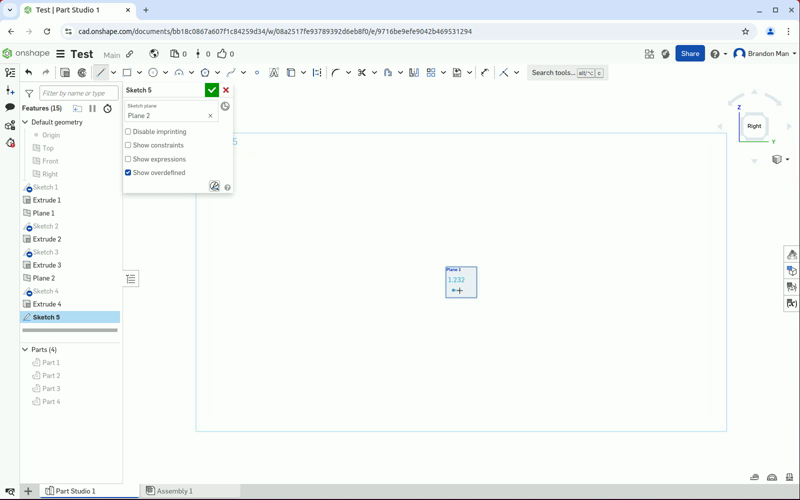
scroll(6)
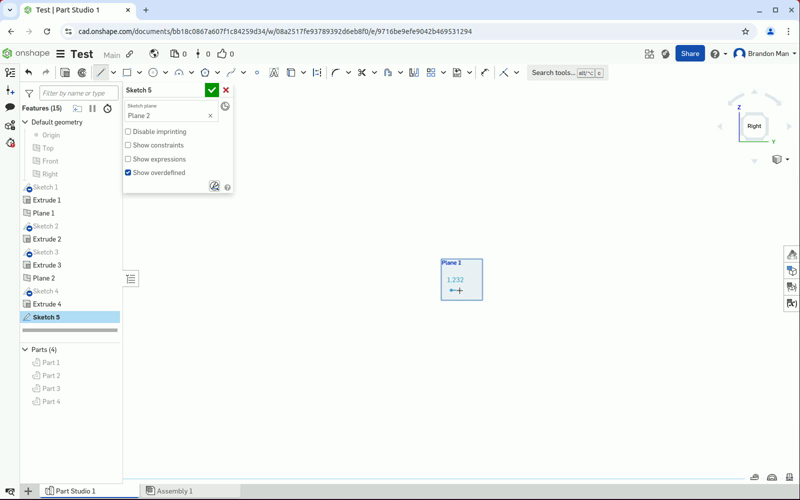
scroll(6)
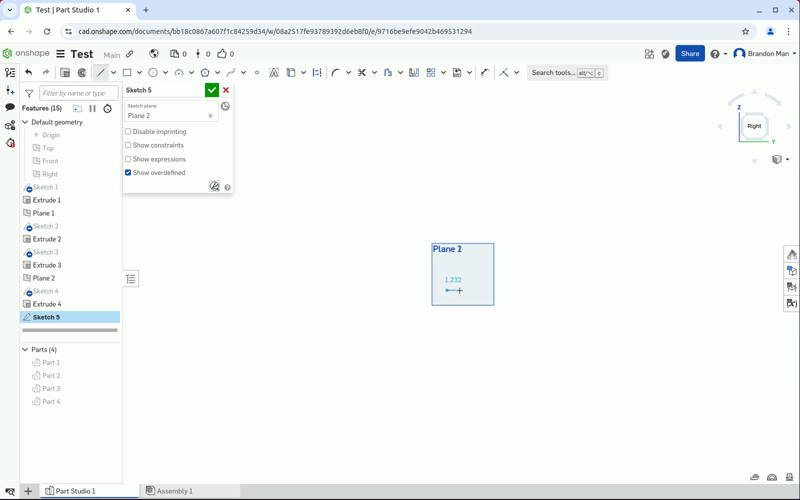
scroll(6)
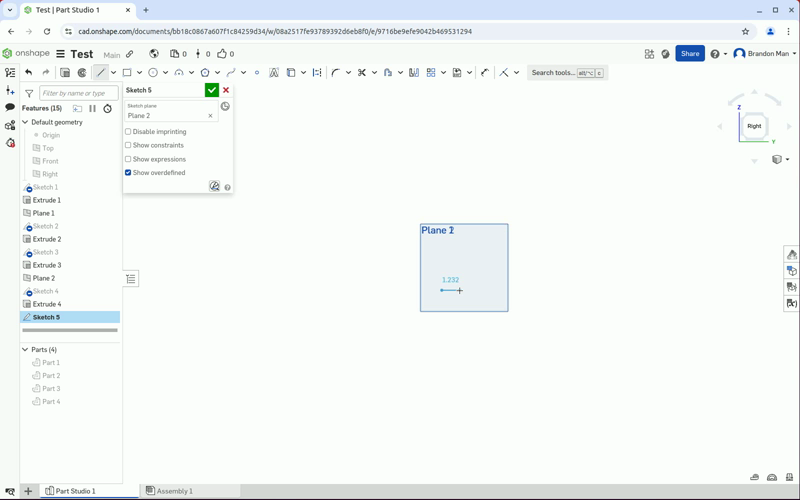
scroll(6)
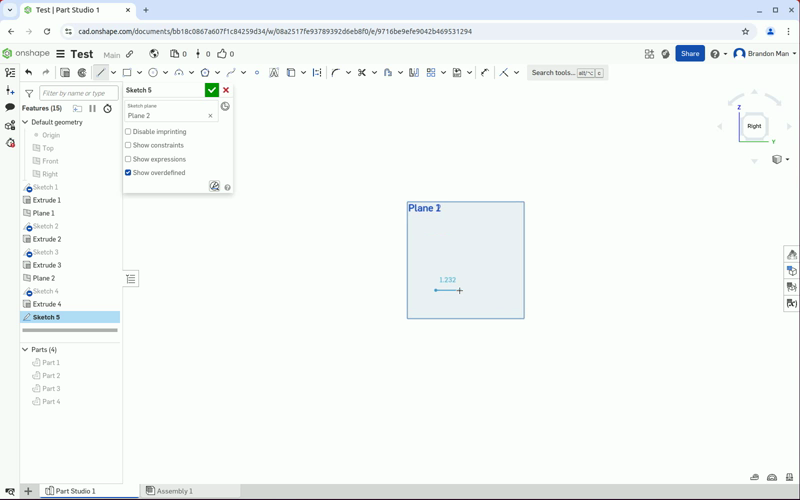
scroll(6)
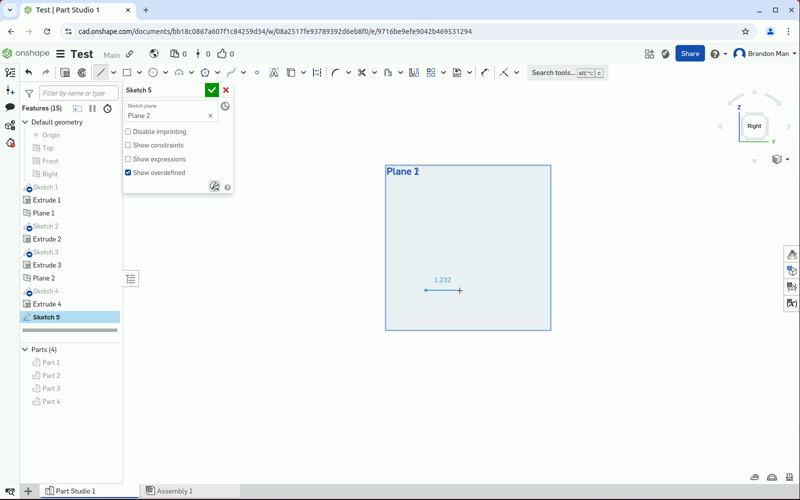
scroll(6)
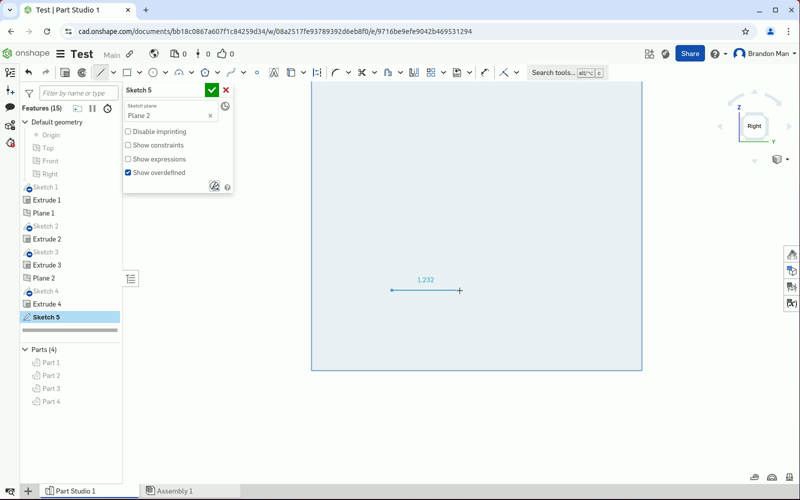
click(459, 290)
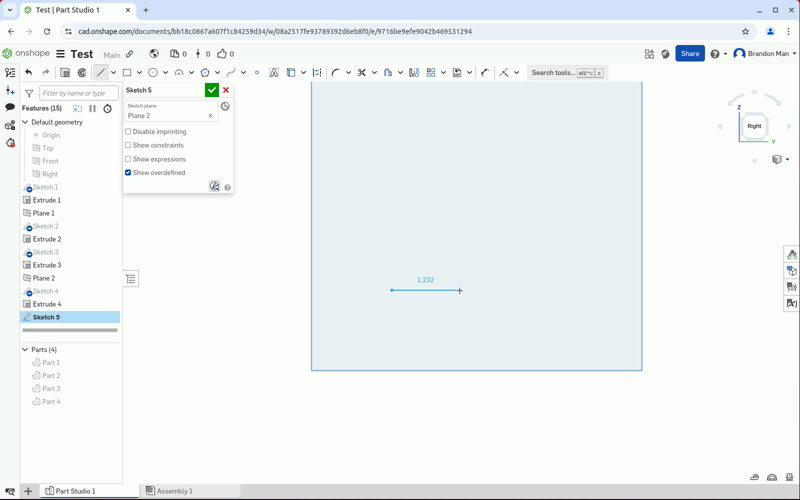
scroll(-6)
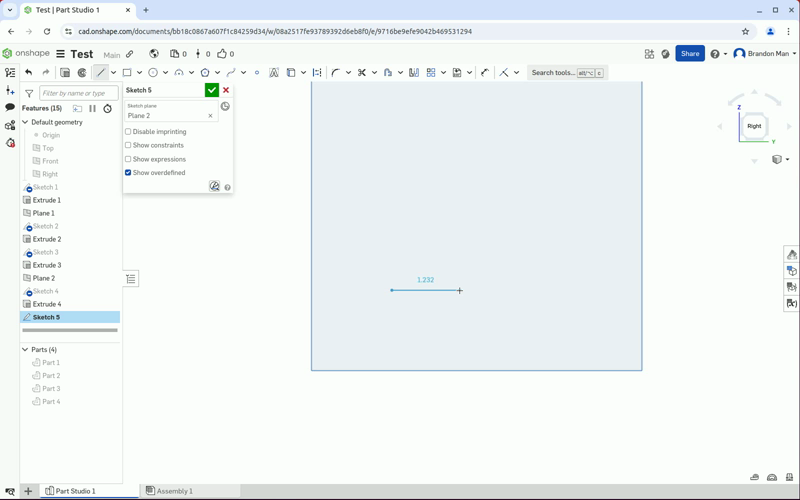
scroll(-6)
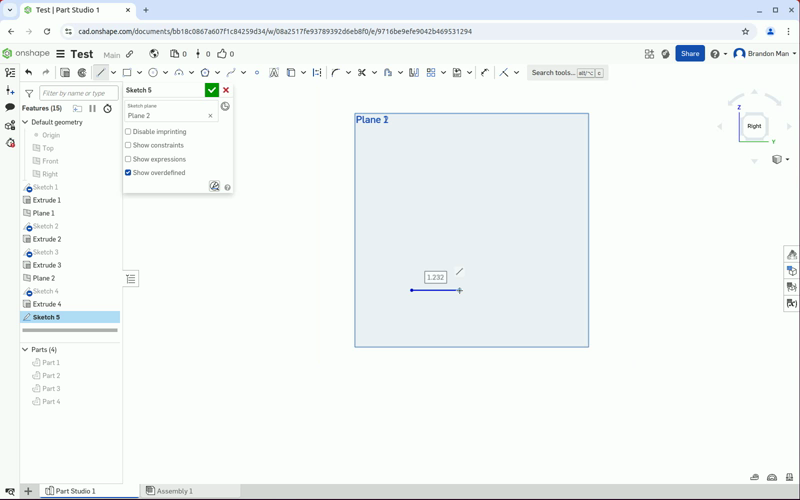
scroll(-6)
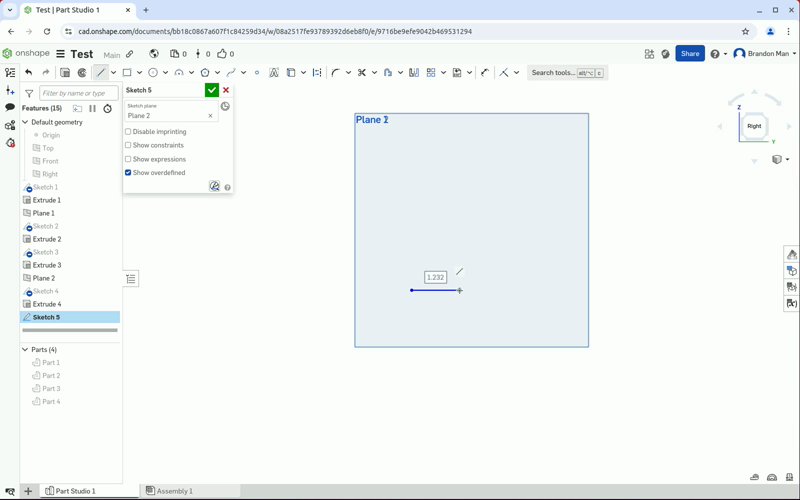
scroll(-6)
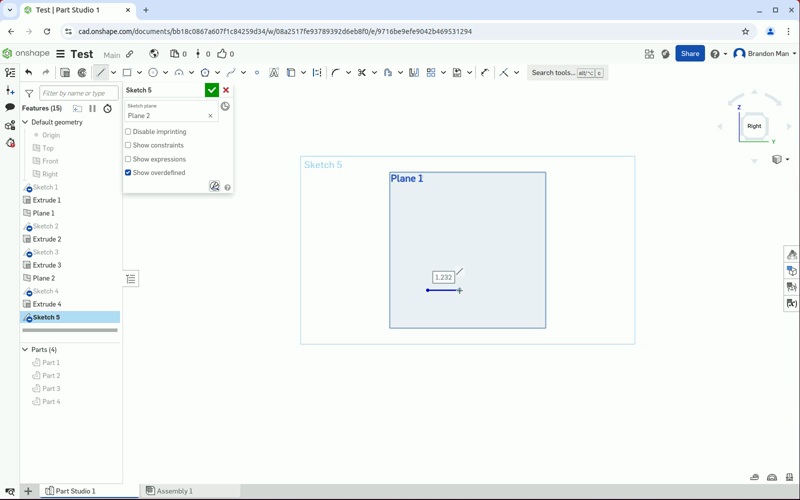
scroll(-6)
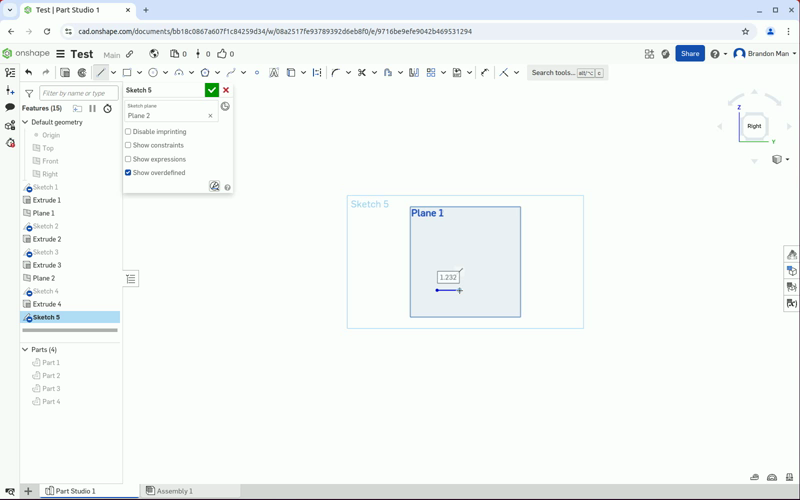
scroll(-6)
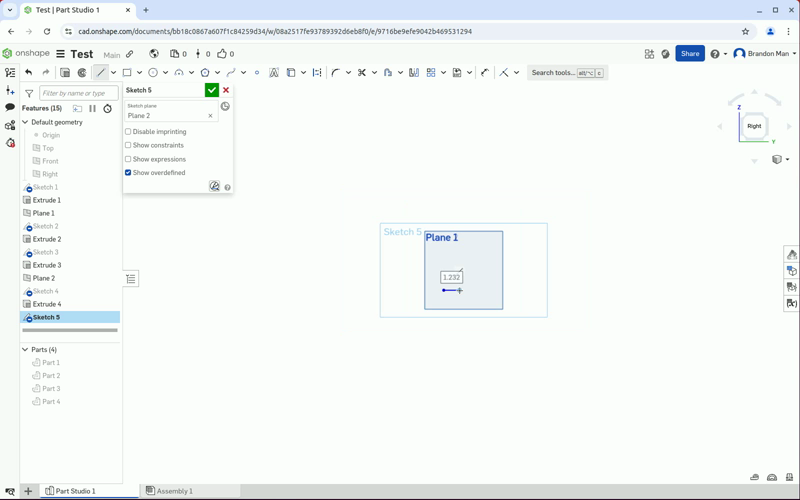
scroll(-6)
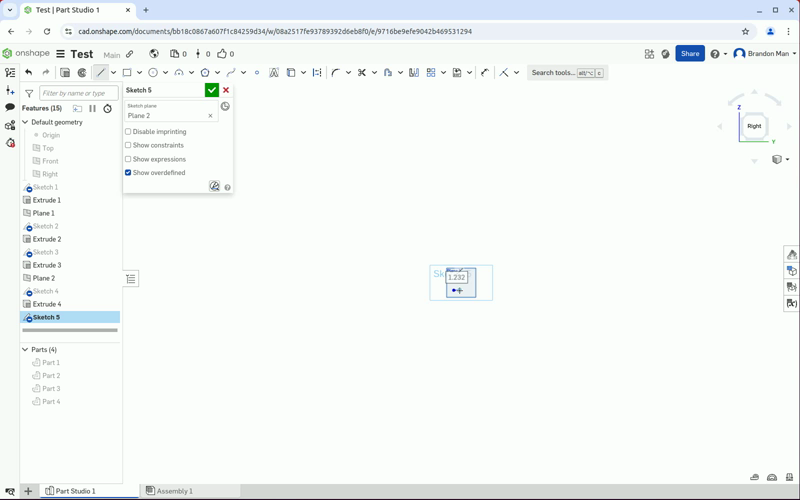
key_up(shift)
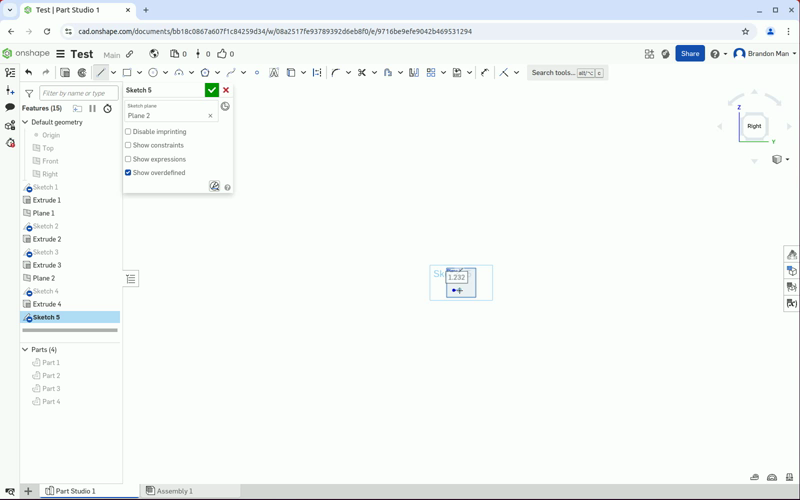
key_down(shift)
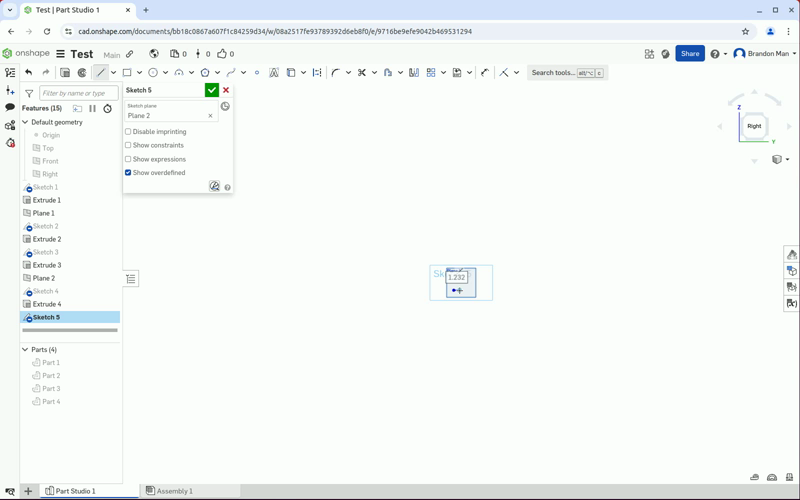
mouse_move(489, 290)
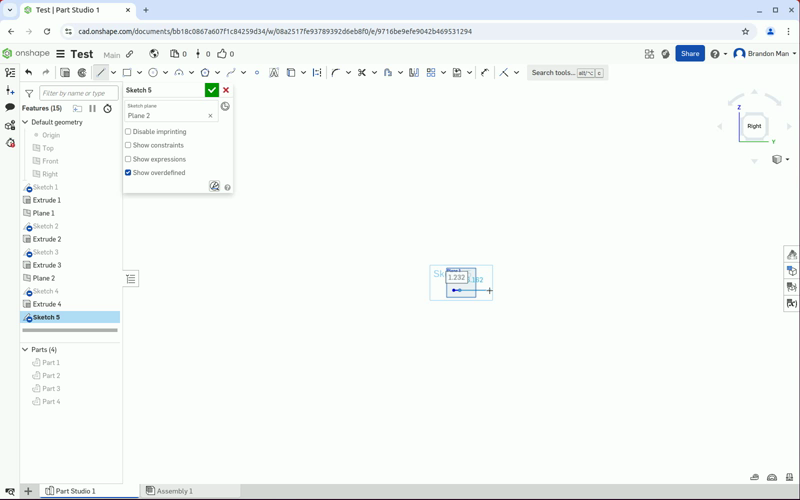
mouse_move(459, 284)
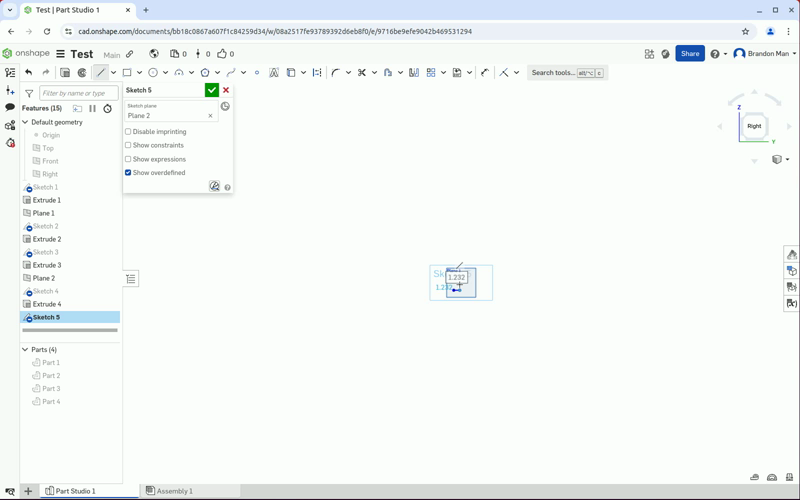
scroll(6)
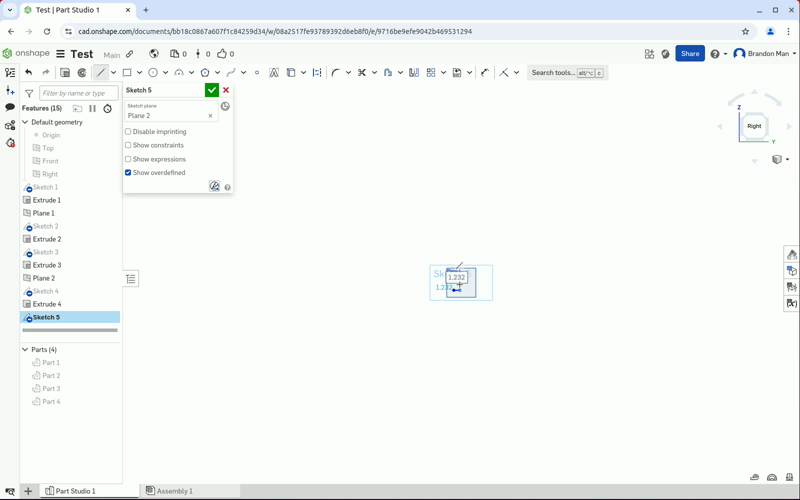
scroll(6)
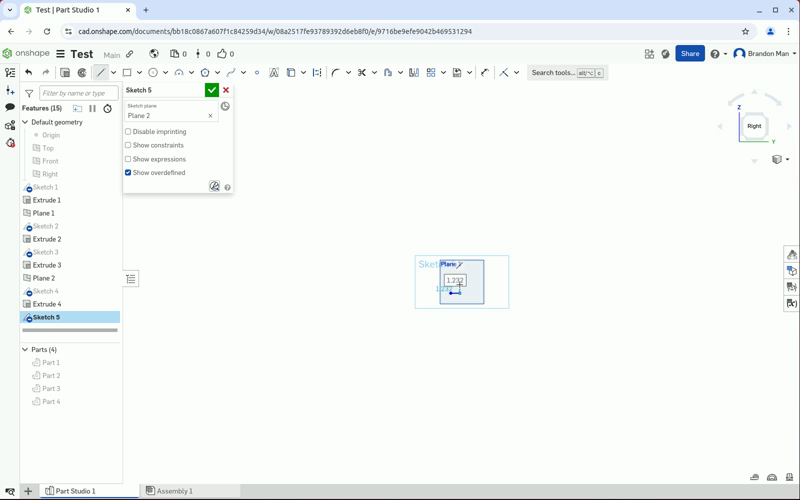
scroll(6)
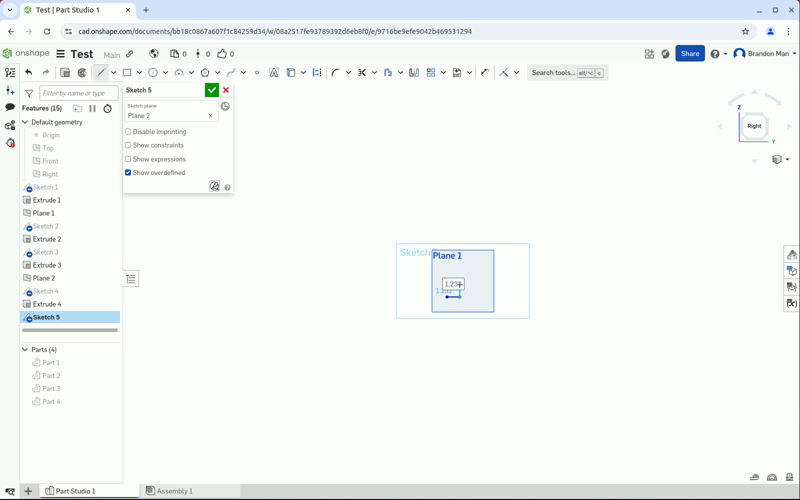
scroll(6)
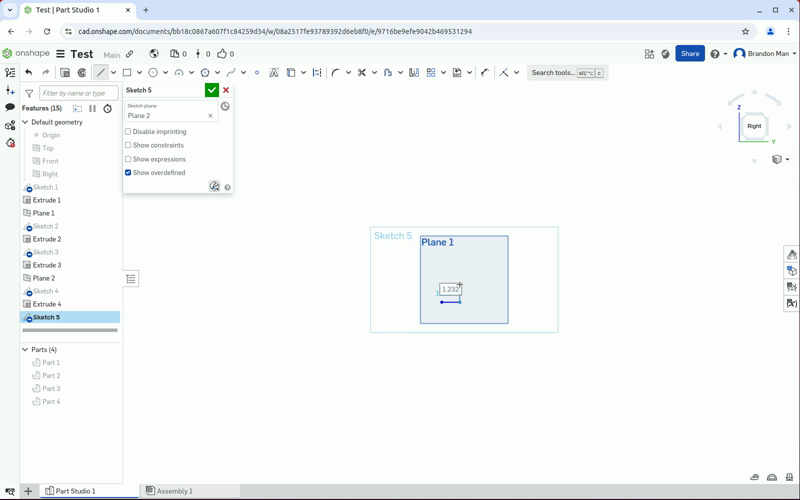
scroll(6)
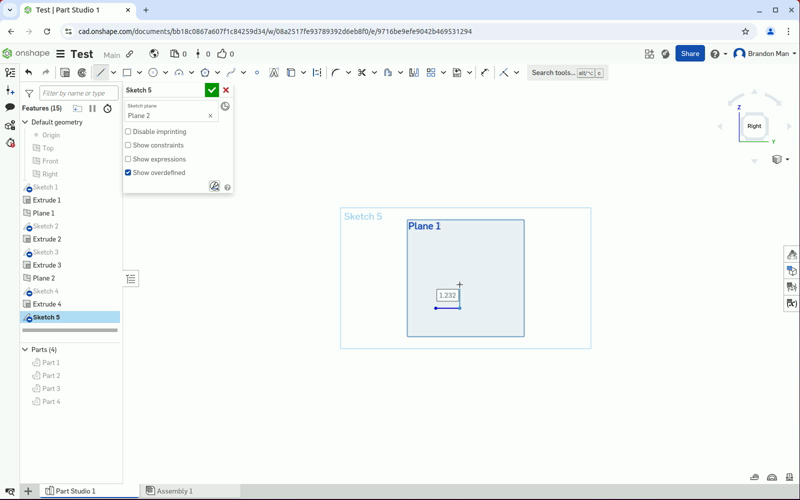
scroll(6)
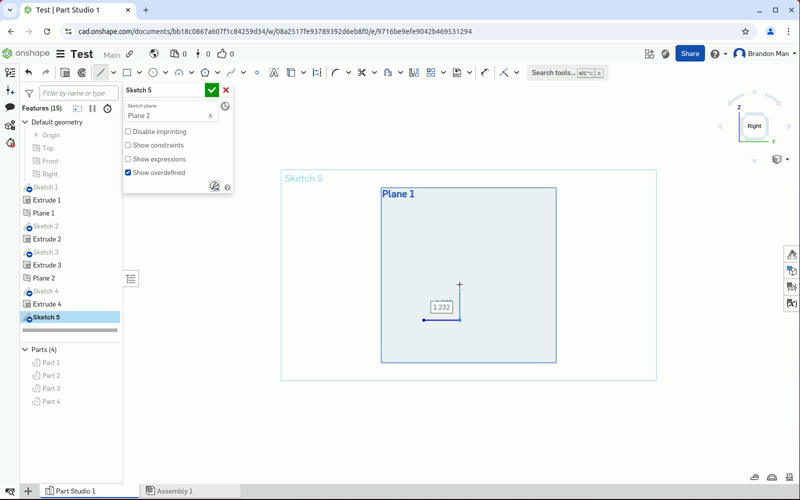
scroll(6)
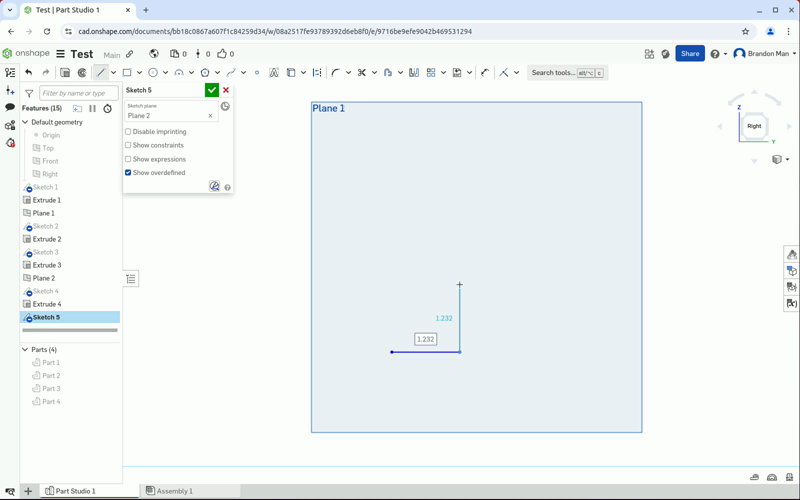
click(459, 284)
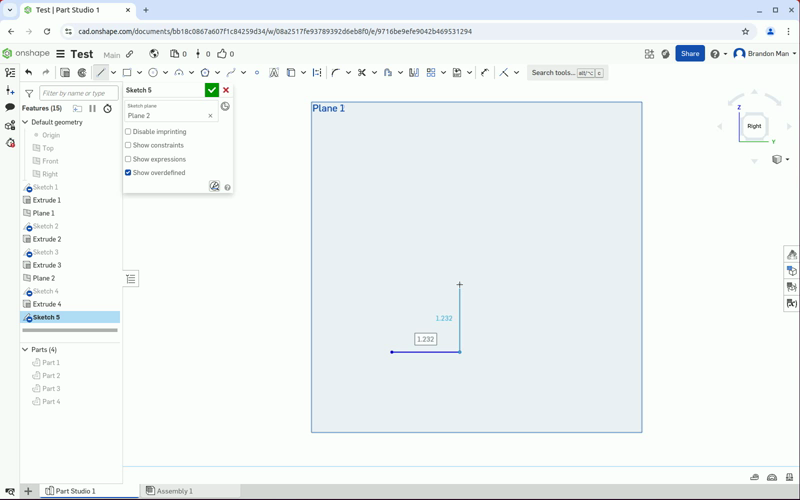
scroll(-6)
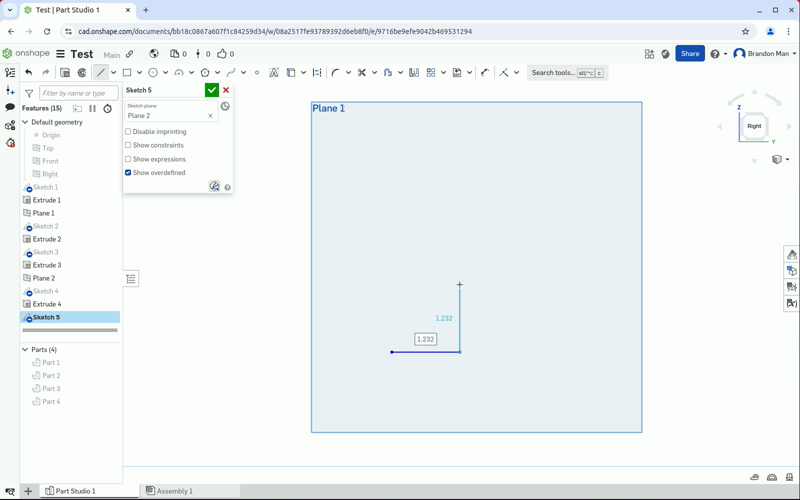
scroll(-6)
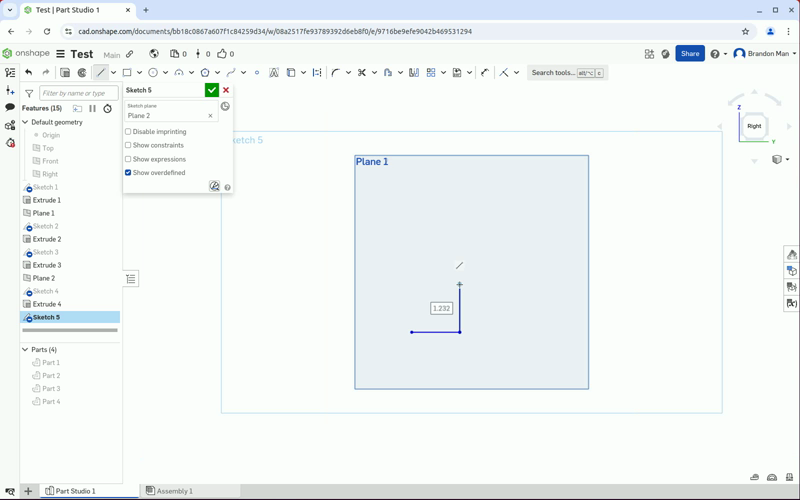
scroll(-6)
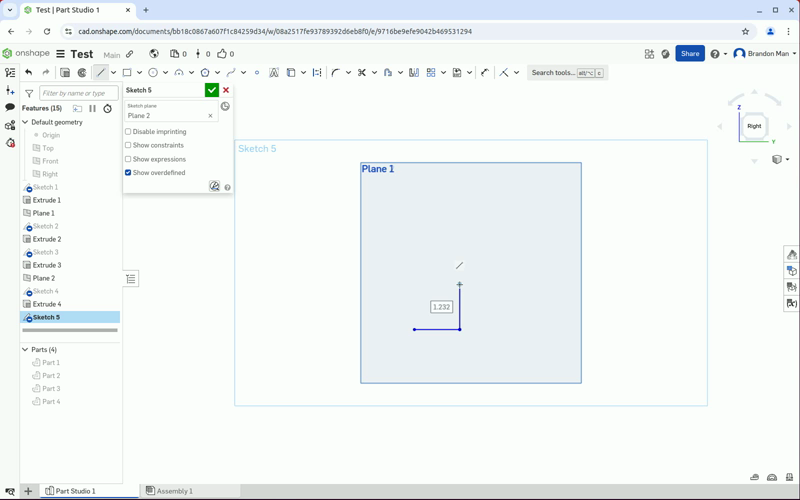
scroll(-6)
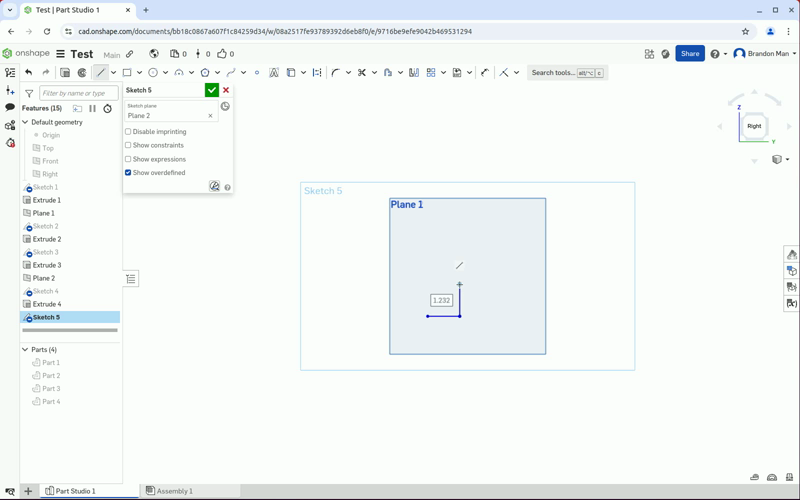
scroll(-6)
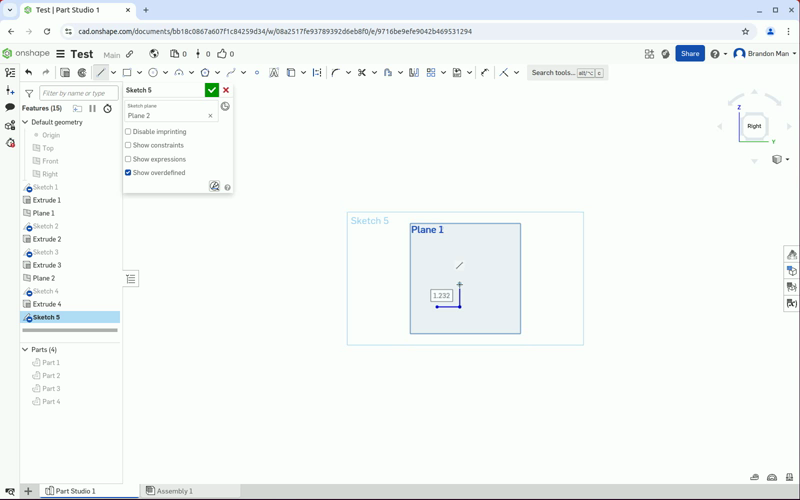
scroll(-6)
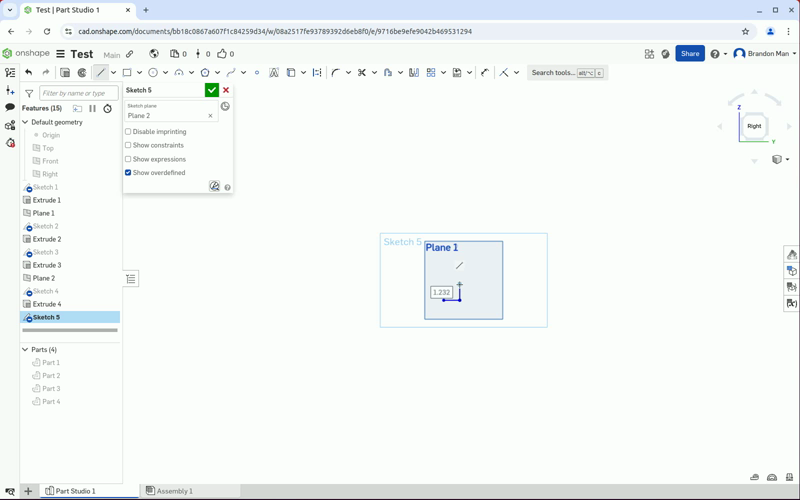
scroll(-6)
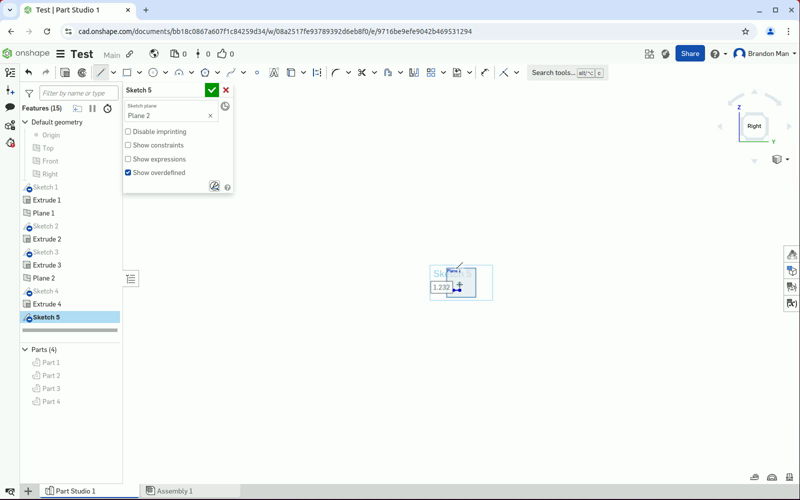
key_up(shift)
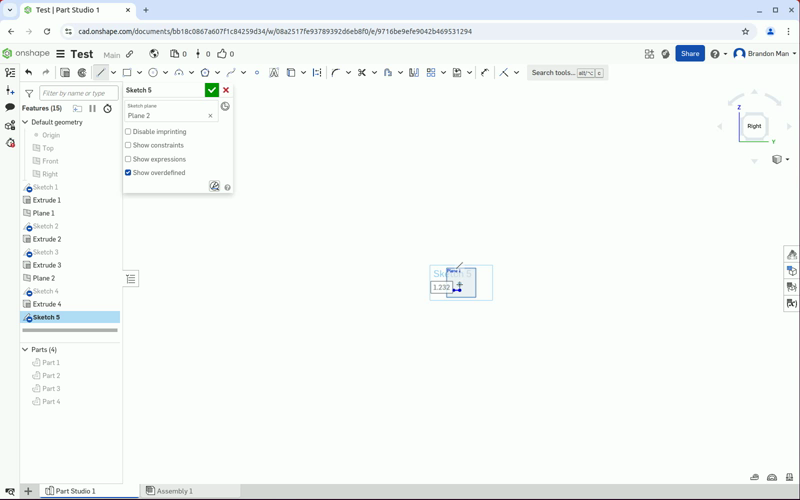
key_down(shift)
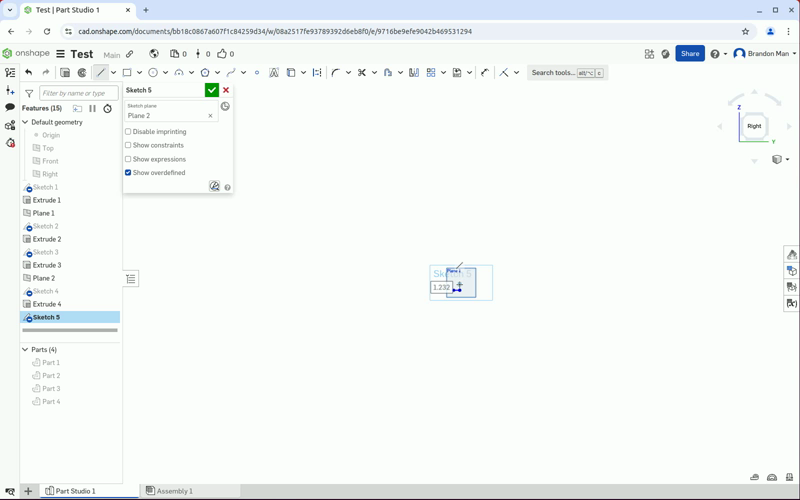
mouse_move(489, 284)
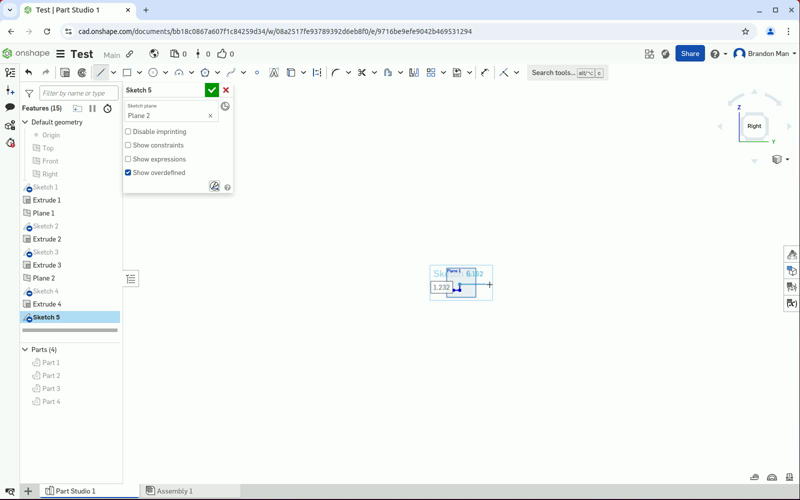
mouse_move(453, 284)
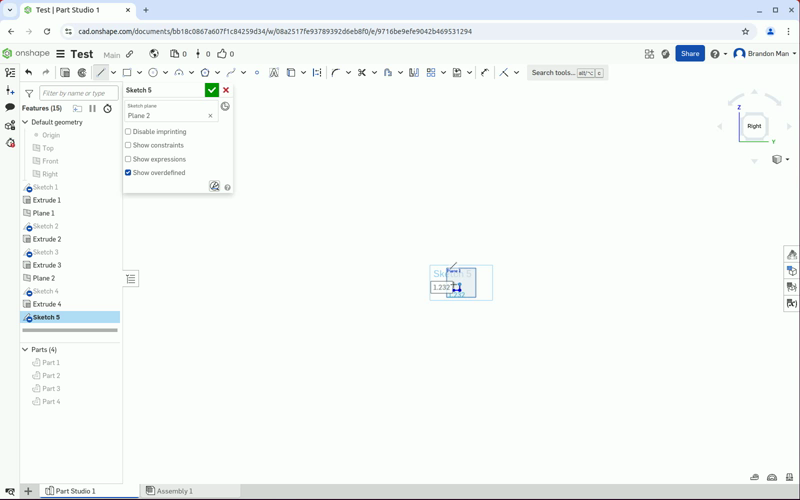
scroll(6)
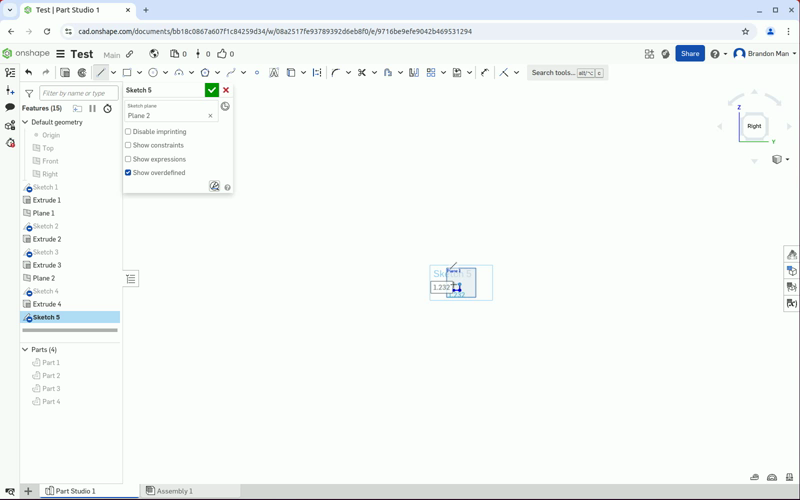
scroll(6)
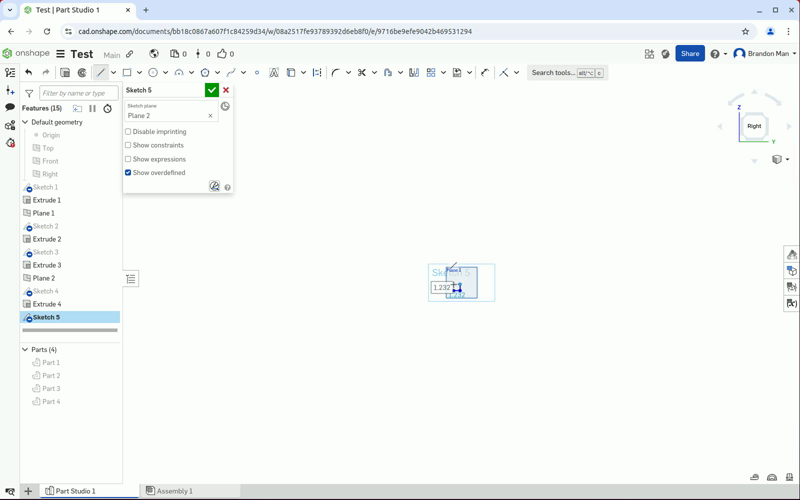
scroll(6)
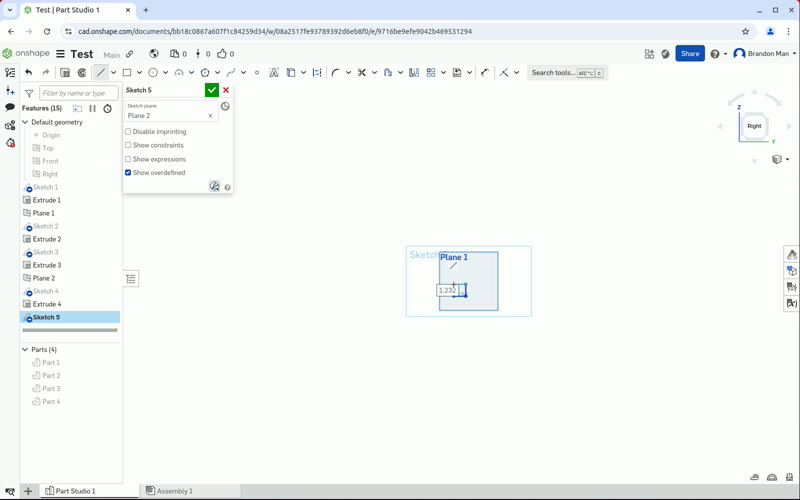
scroll(6)
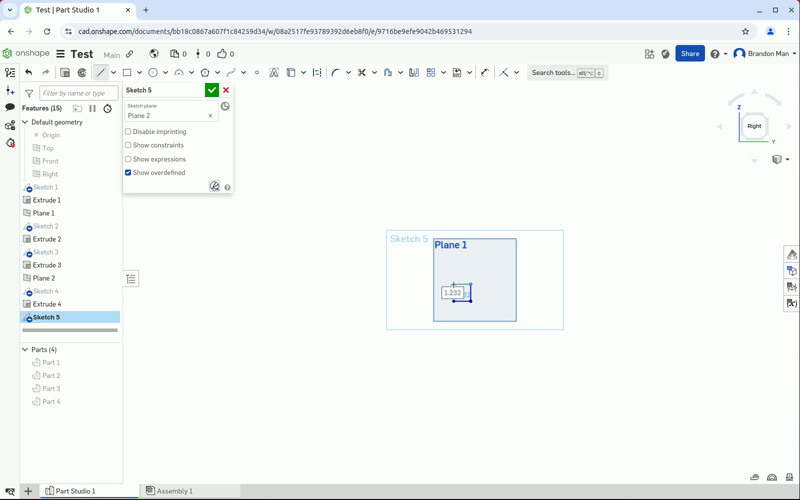
scroll(6)
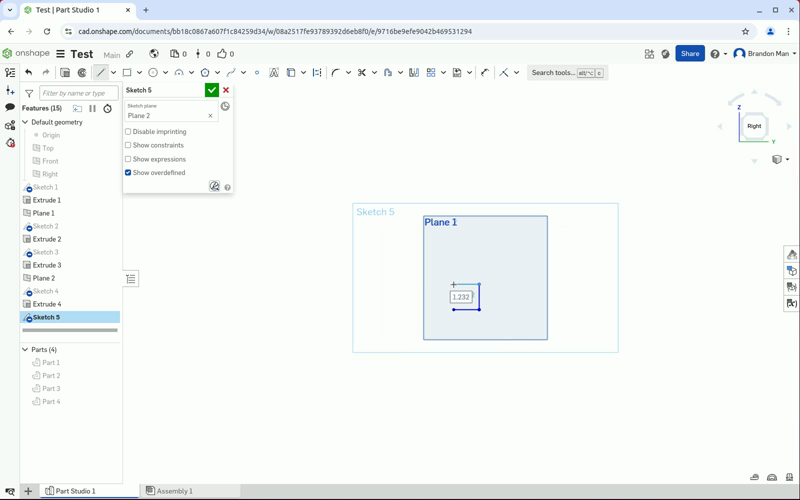
scroll(6)
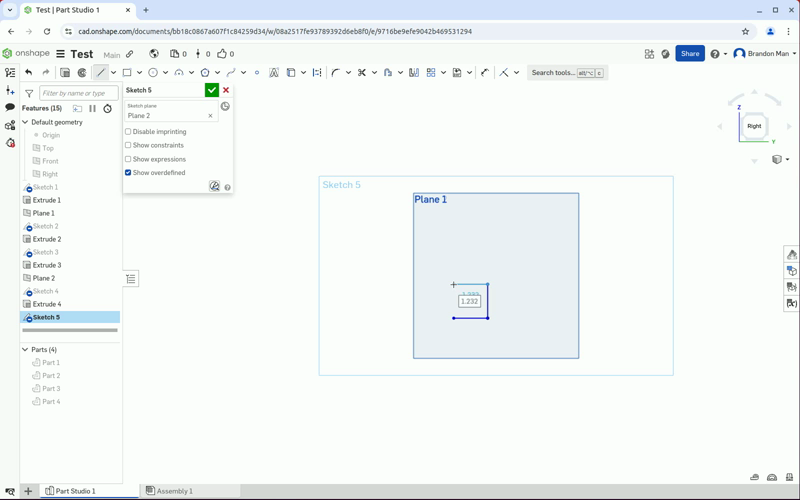
scroll(6)
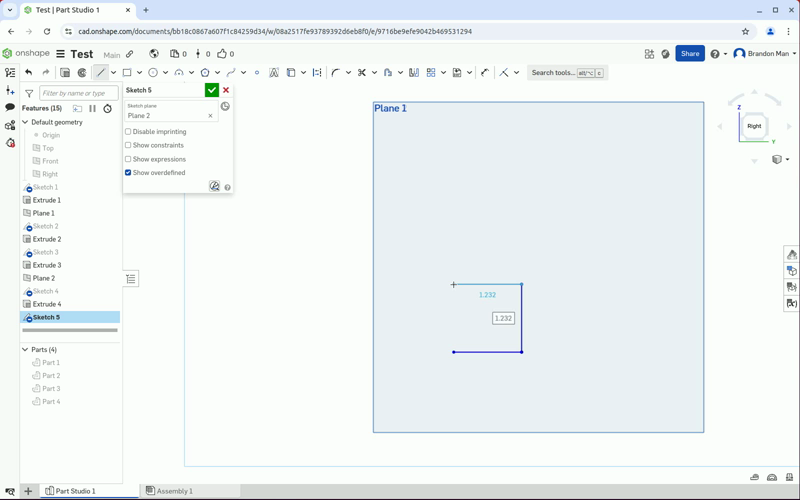
click(453, 284)
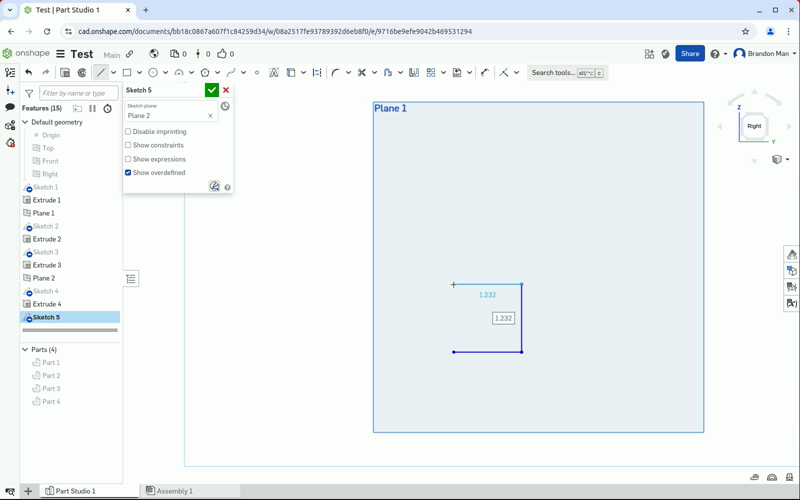
scroll(-6)
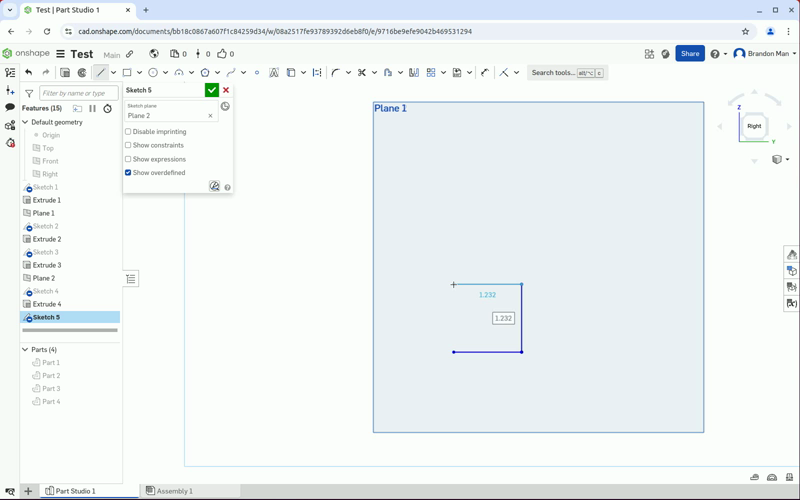
scroll(-6)
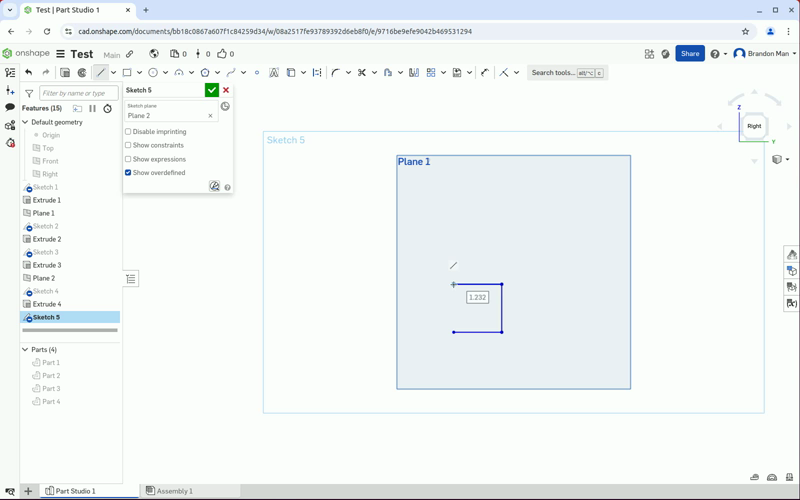
scroll(-6)
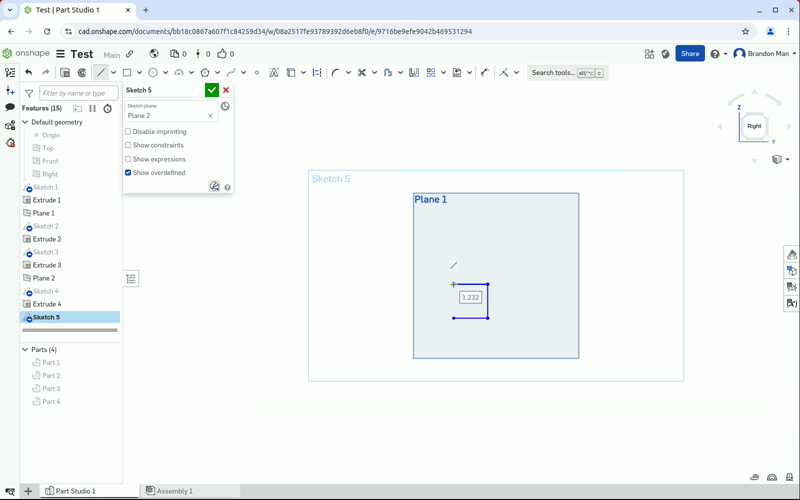
scroll(-6)
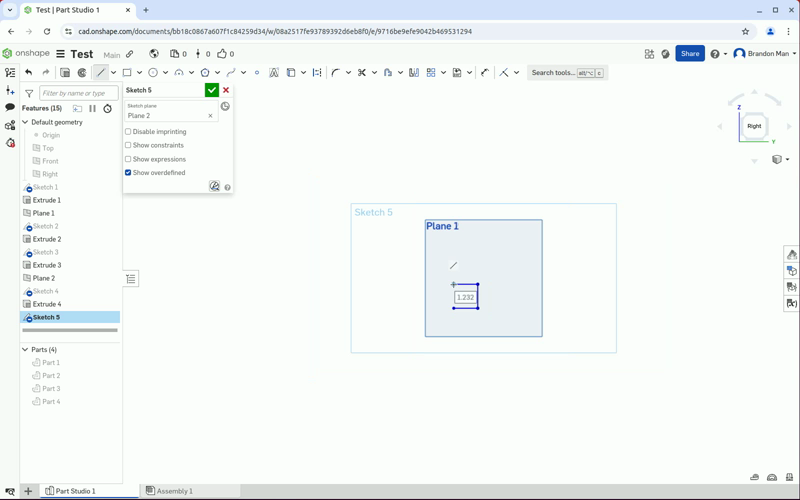
scroll(-6)
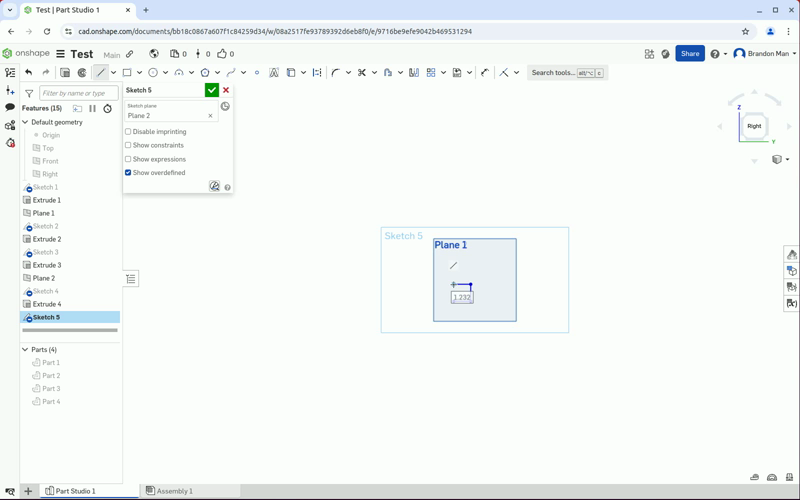
scroll(-6)
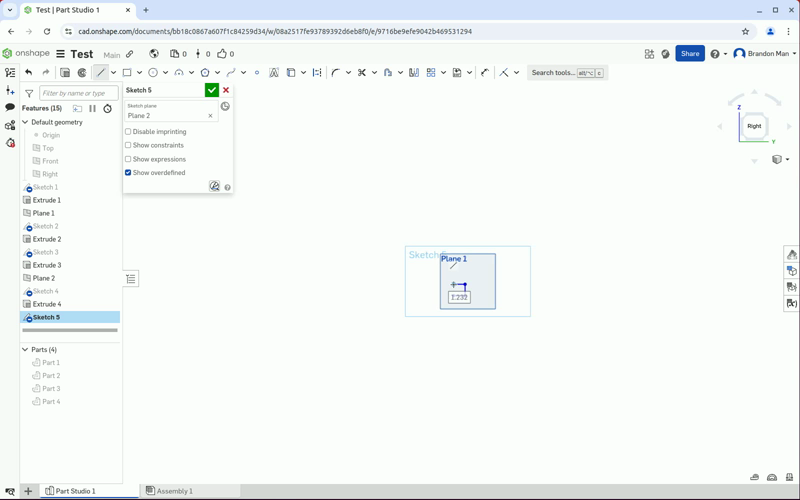
scroll(-6)
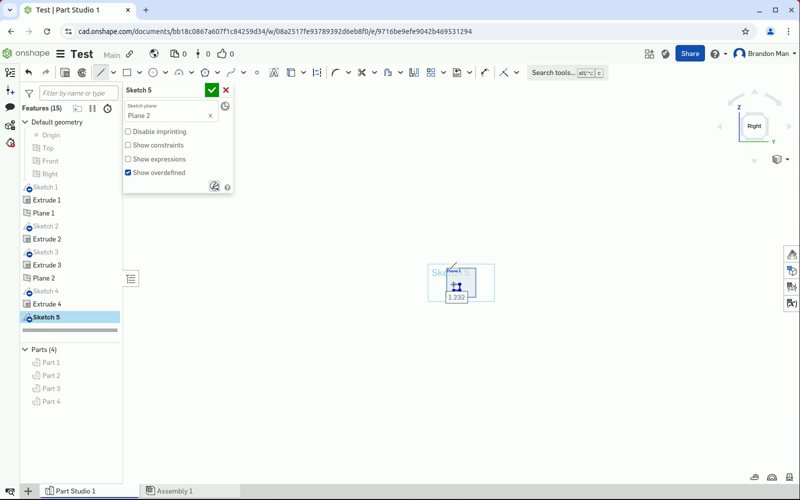
key_up(shift)
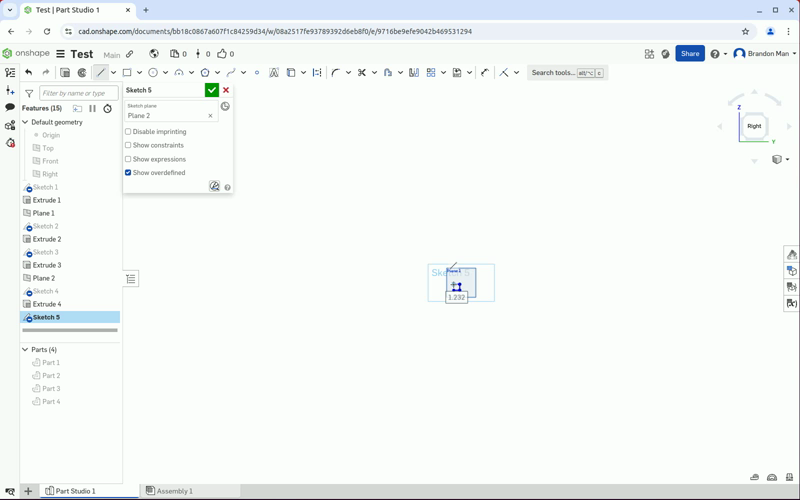
mouse_move(483, 284)
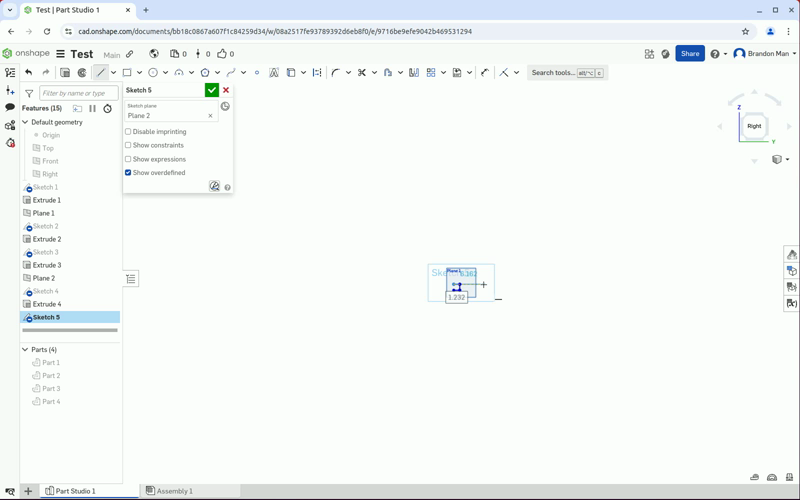
key_down(shift)
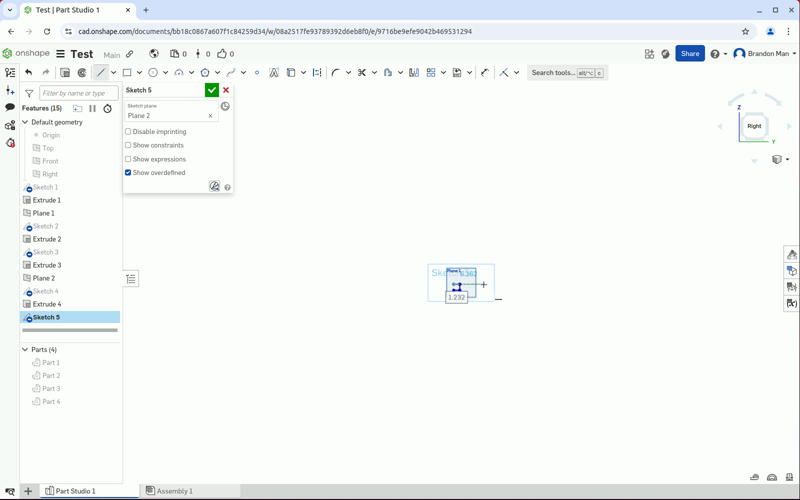
mouse_move(453, 290)
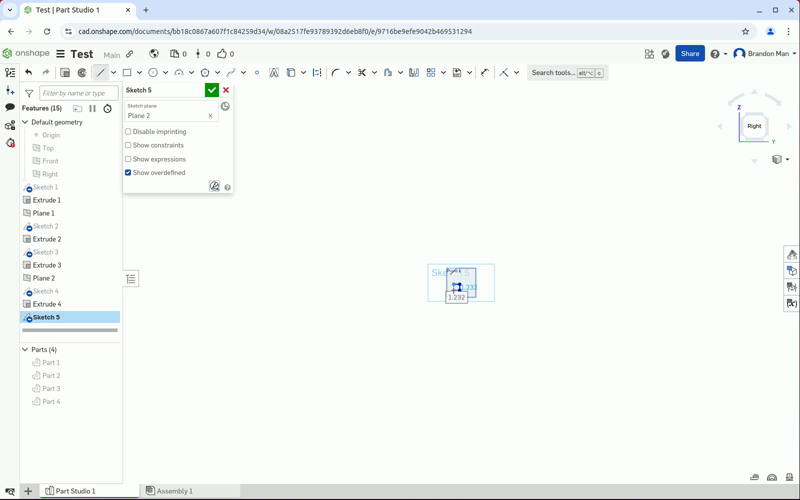
scroll(6)
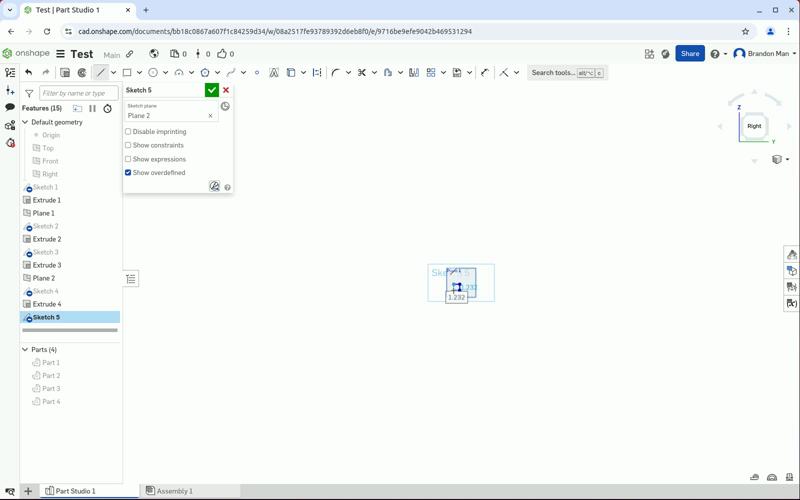
scroll(6)
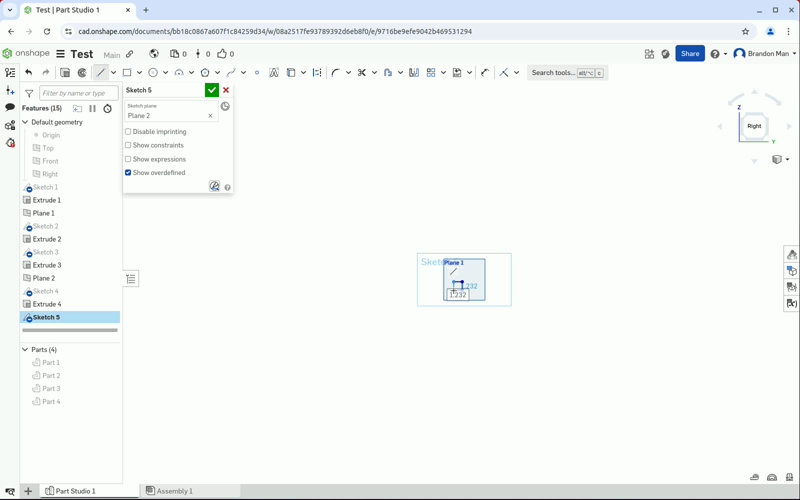
scroll(6)
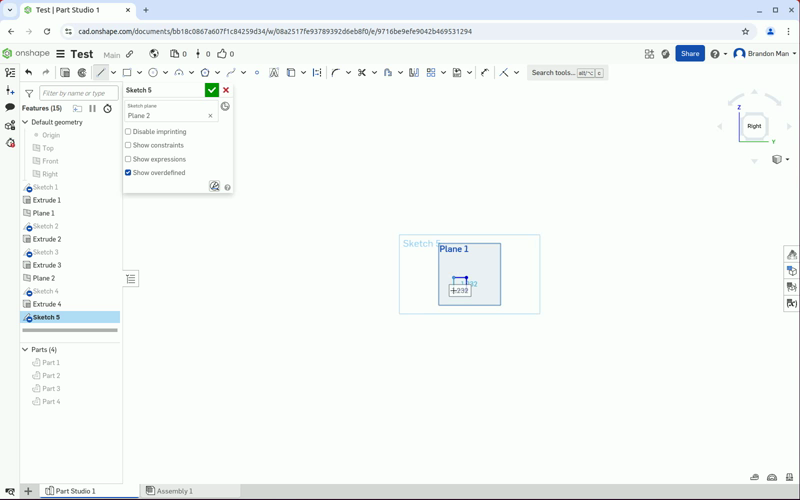
scroll(6)
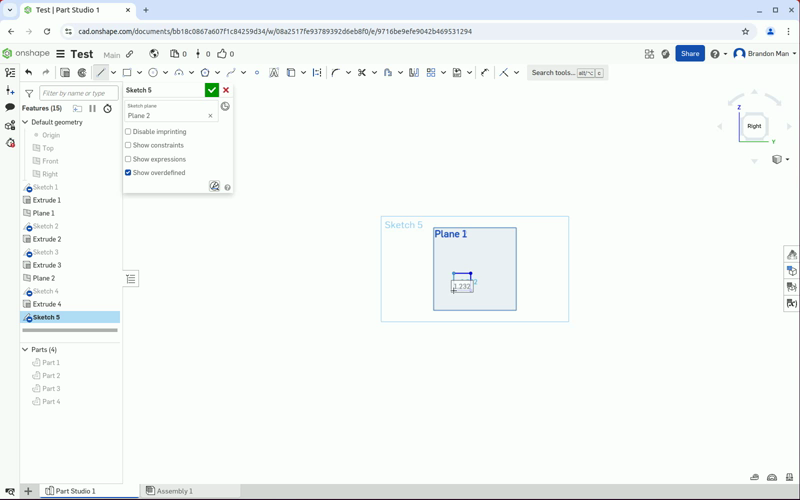
scroll(6)
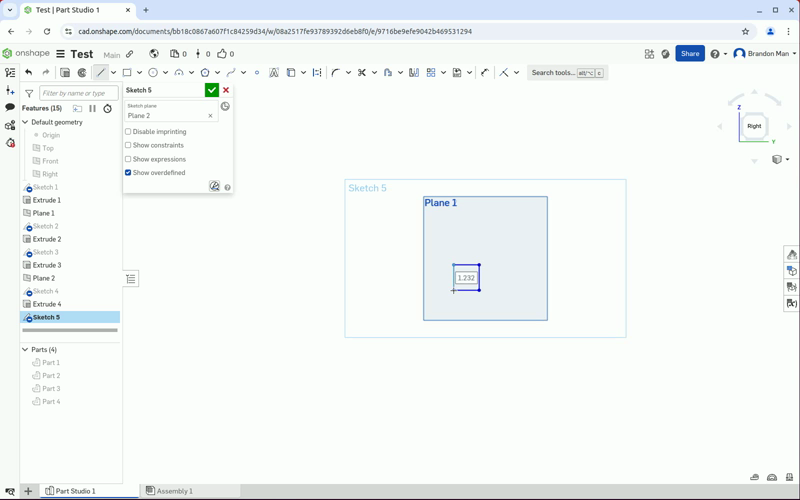
scroll(6)
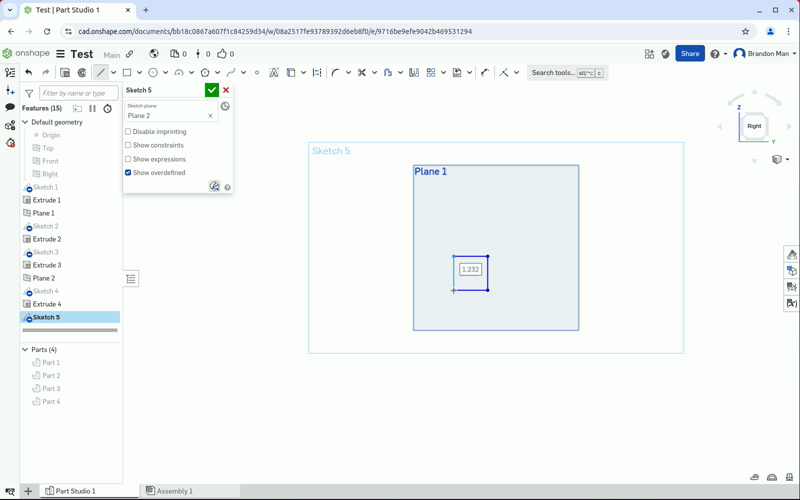
scroll(6)
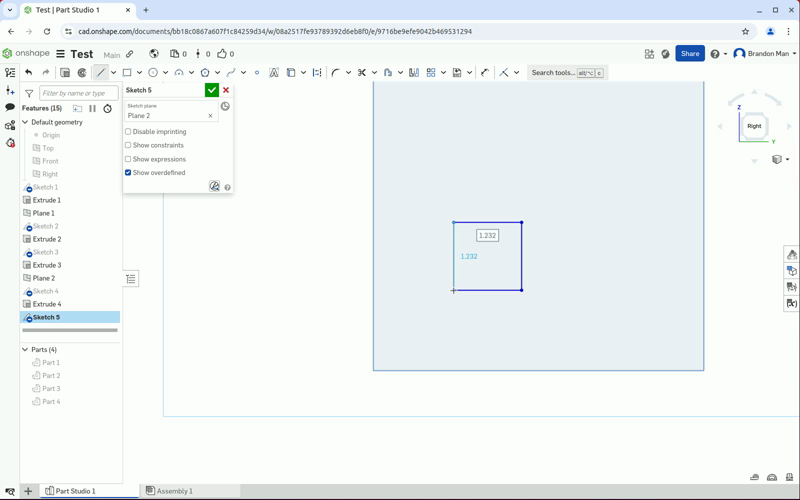
key_up(shift)
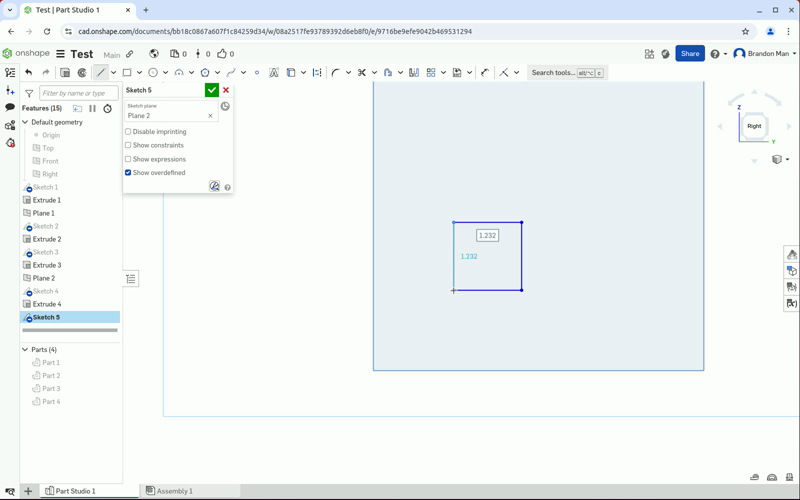
click(453, 290)
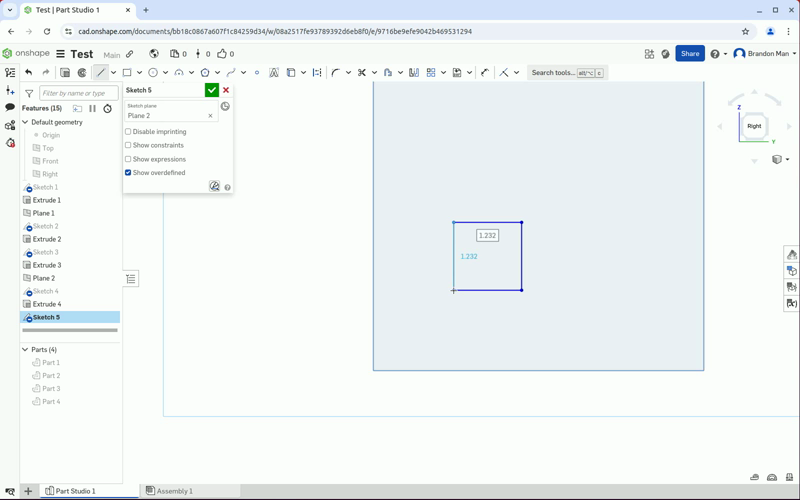
scroll(-6)
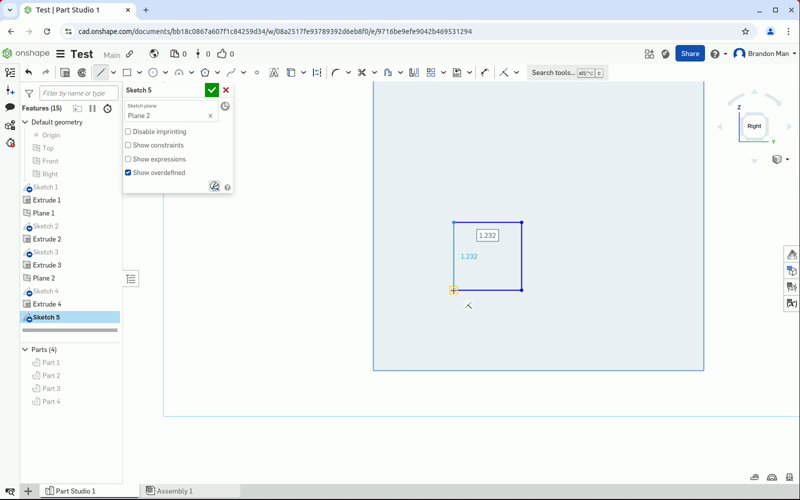
scroll(-6)
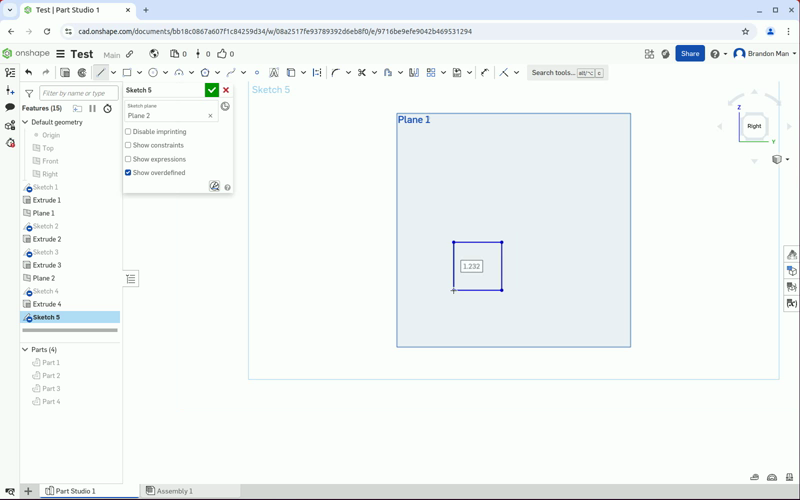
scroll(-6)
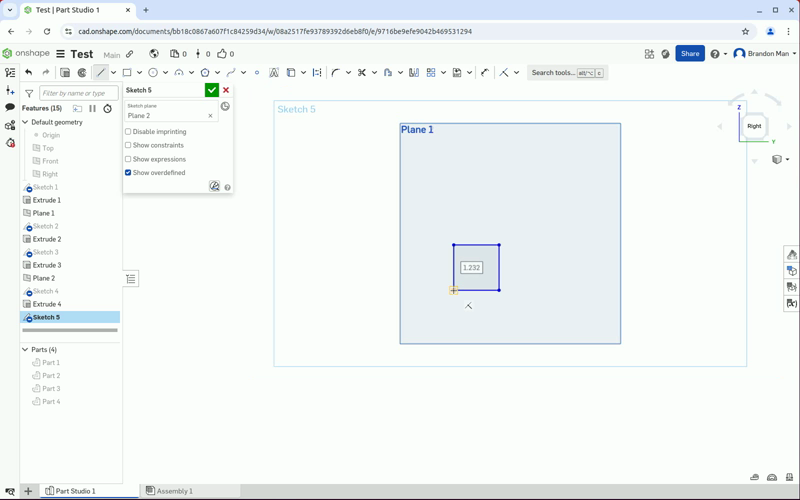
scroll(-6)
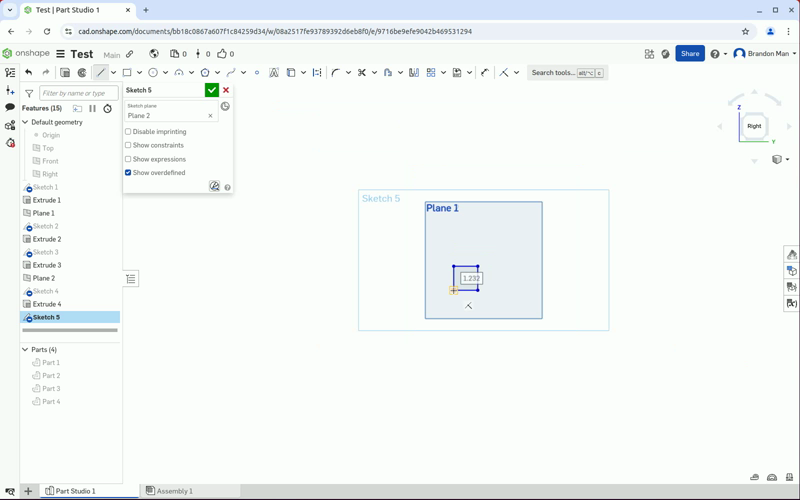
scroll(-6)
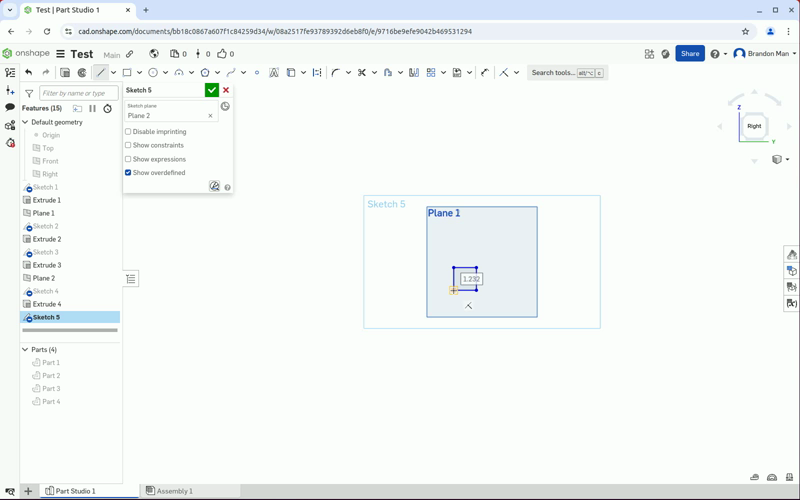
scroll(-6)
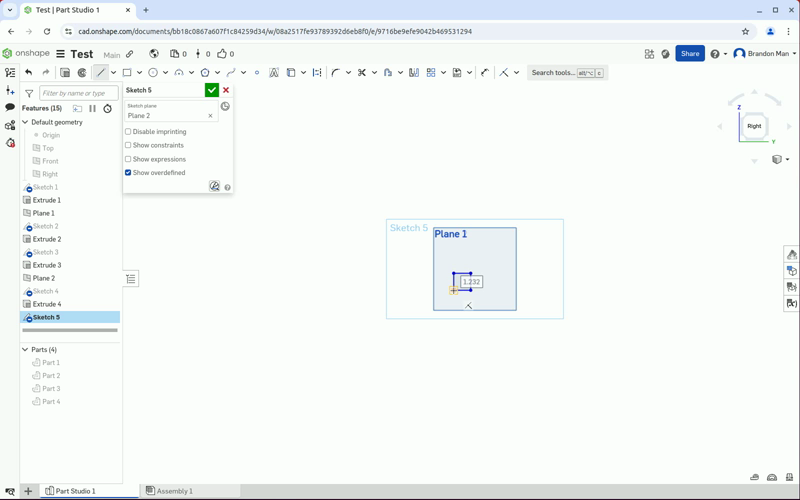
scroll(-6)
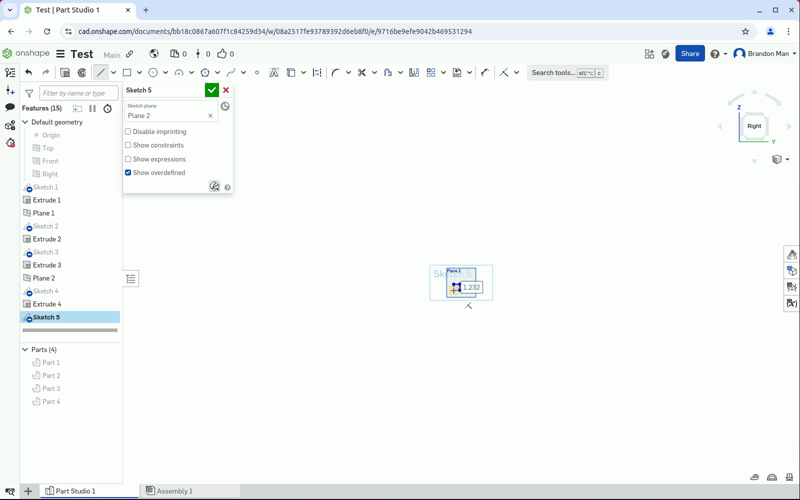
key(esc)
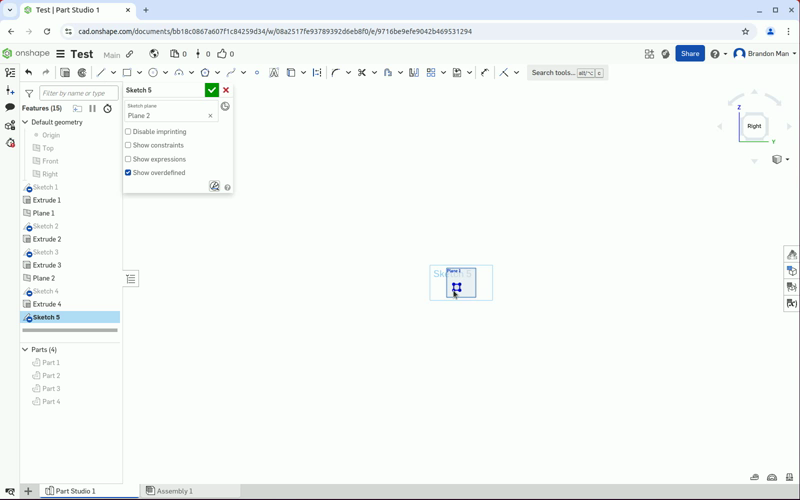
mouse_move(456, 286)
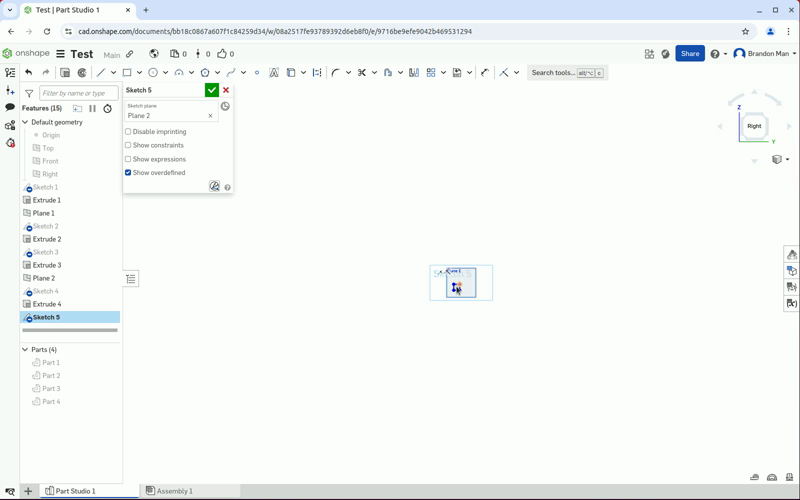
scroll(6)
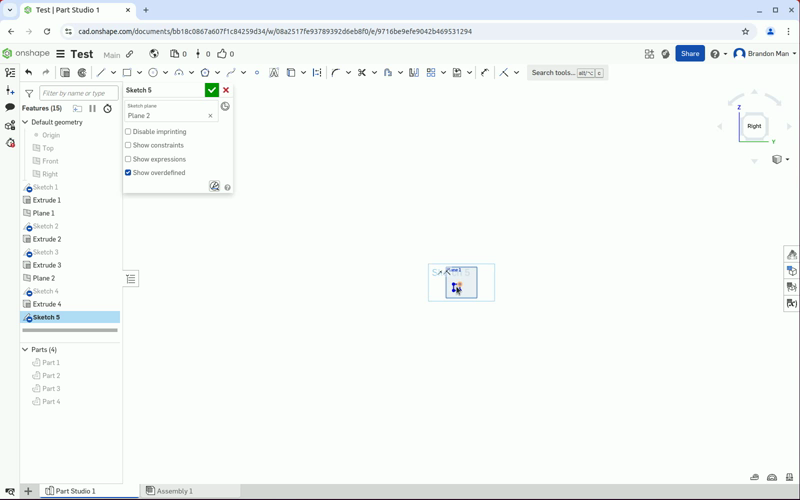
scroll(6)
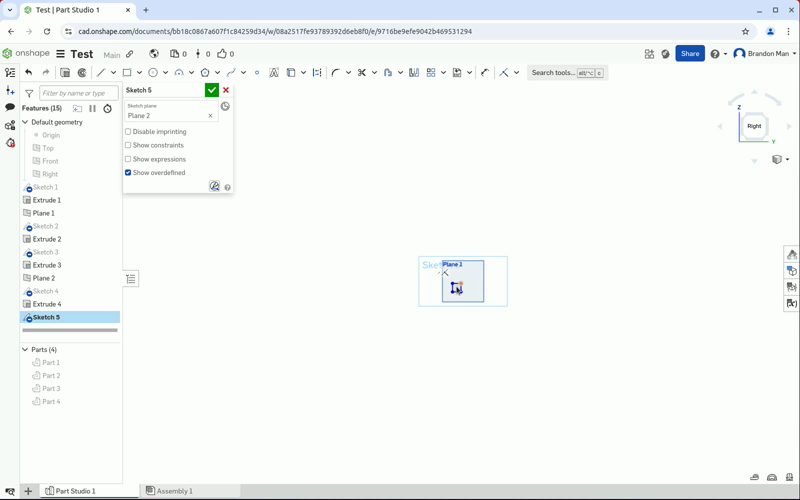
scroll(6)
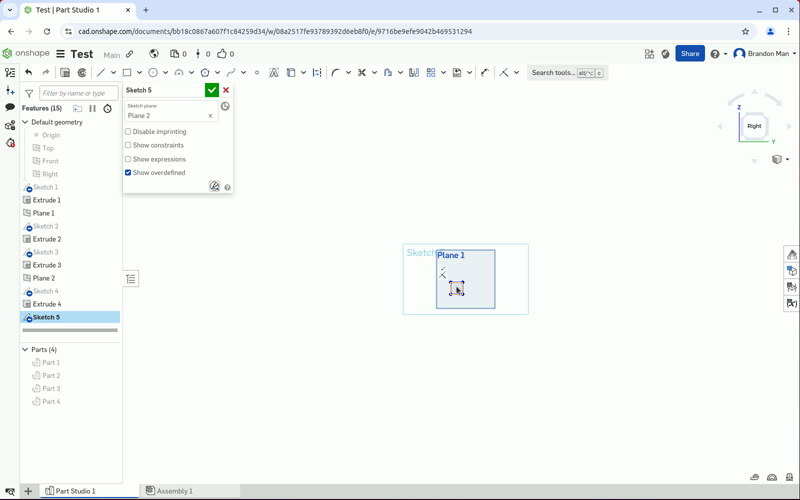
scroll(6)
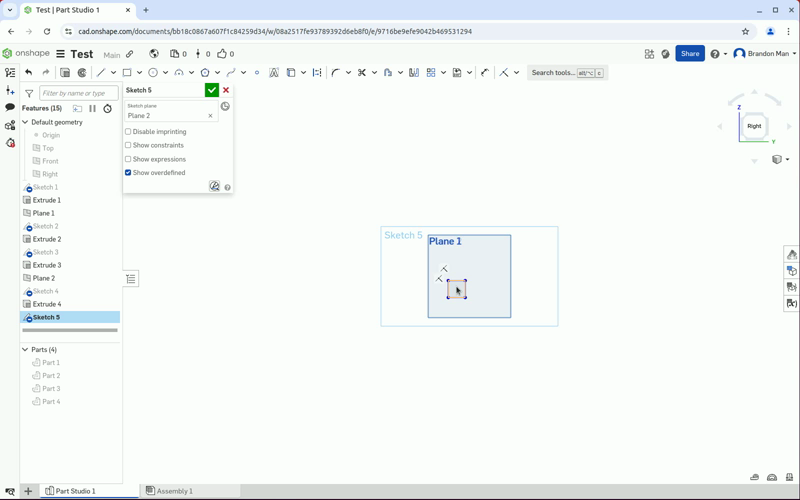
scroll(6)
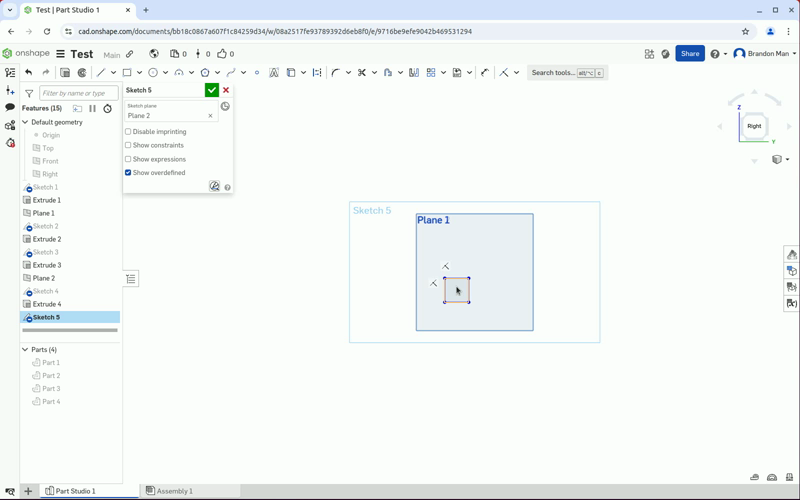
scroll(6)
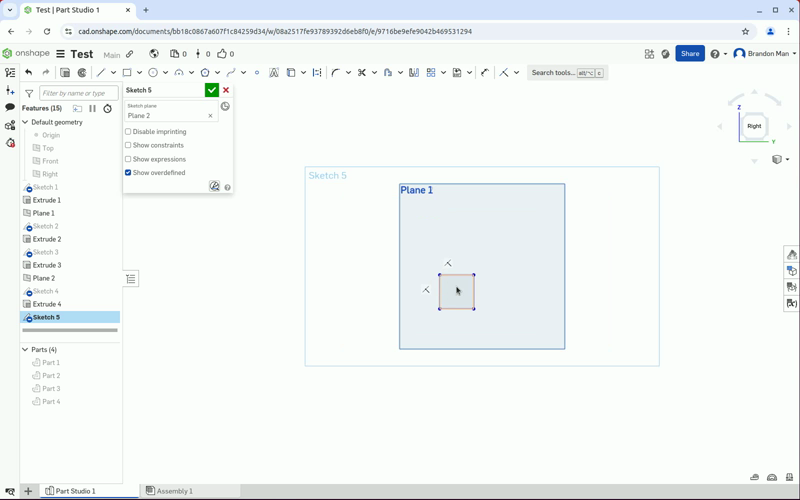
scroll(6)
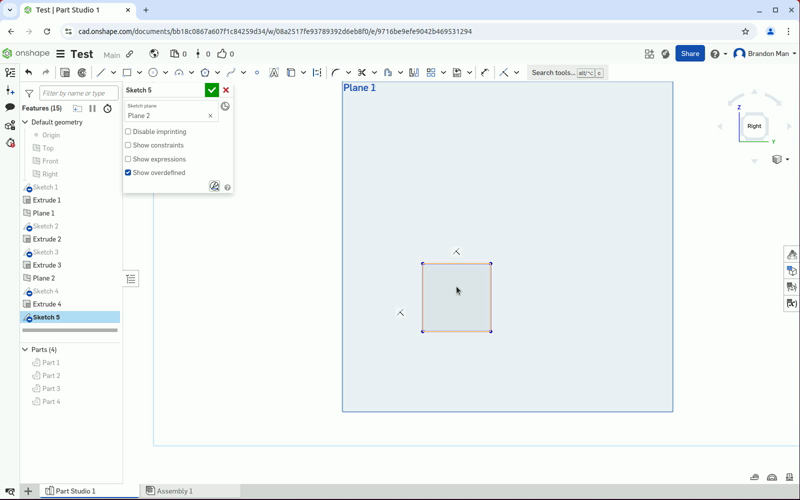
click(456, 286)
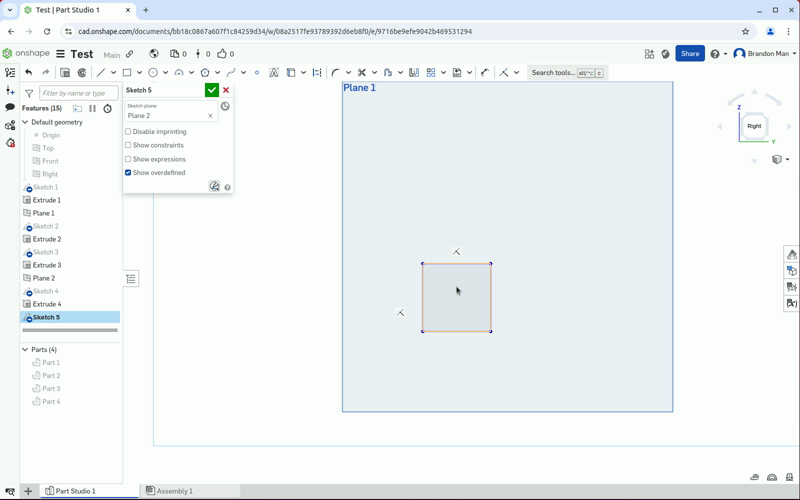
scroll(-6)
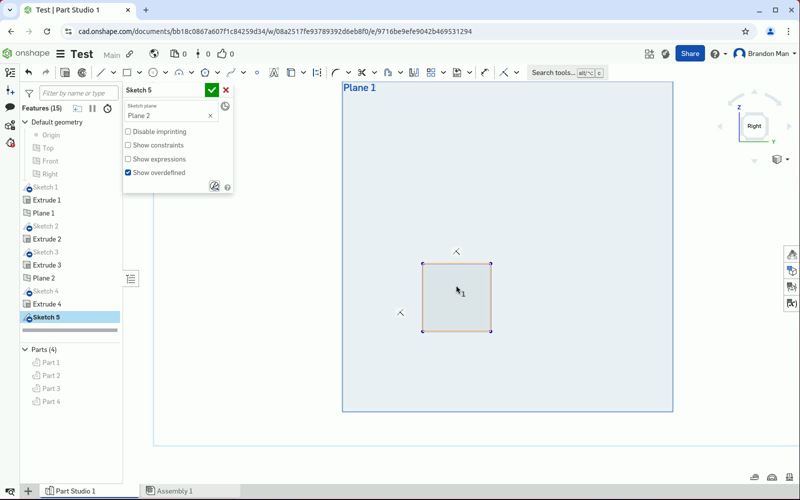
scroll(-6)
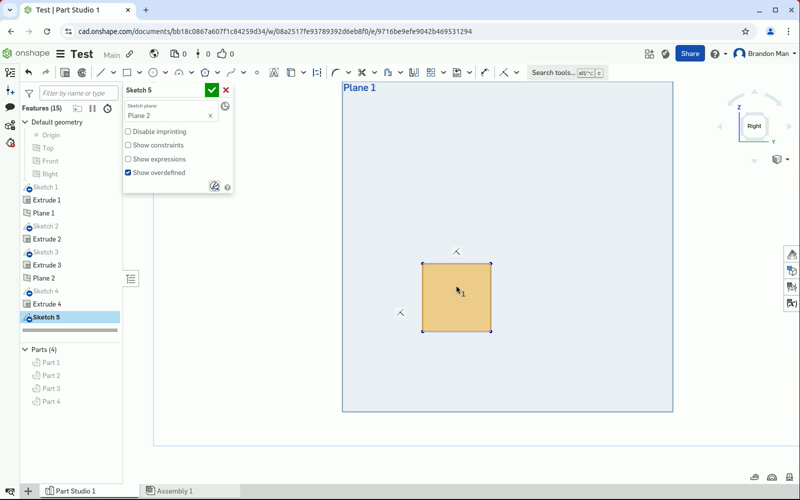
scroll(-6)
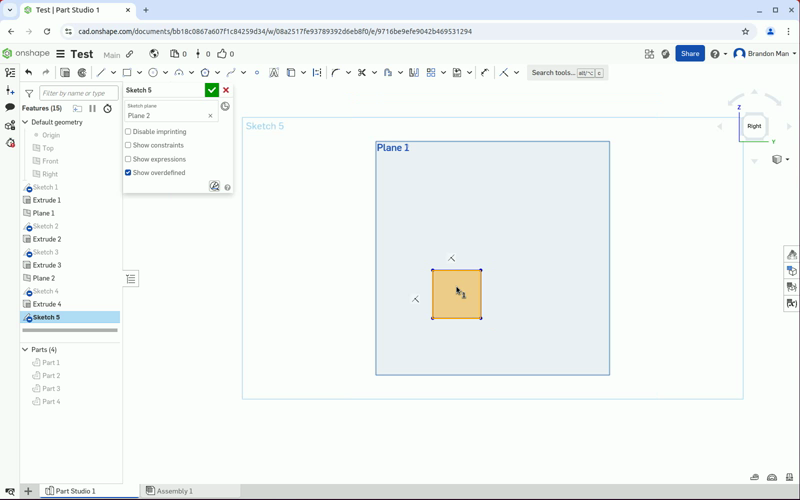
scroll(-6)
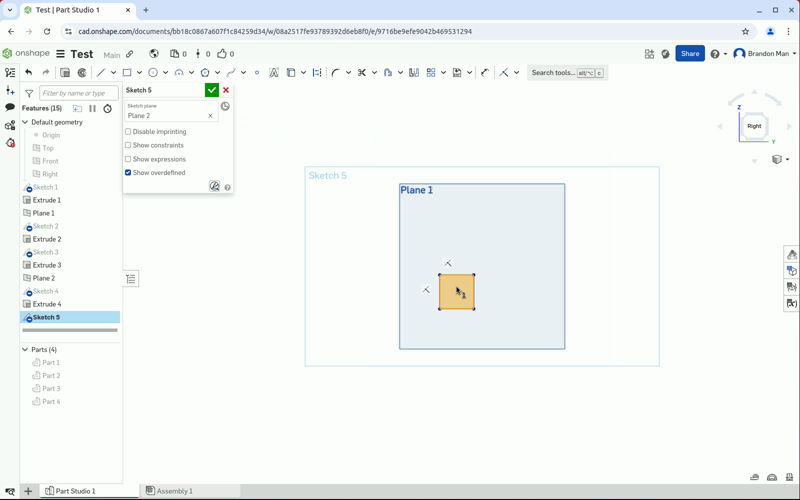
scroll(-6)
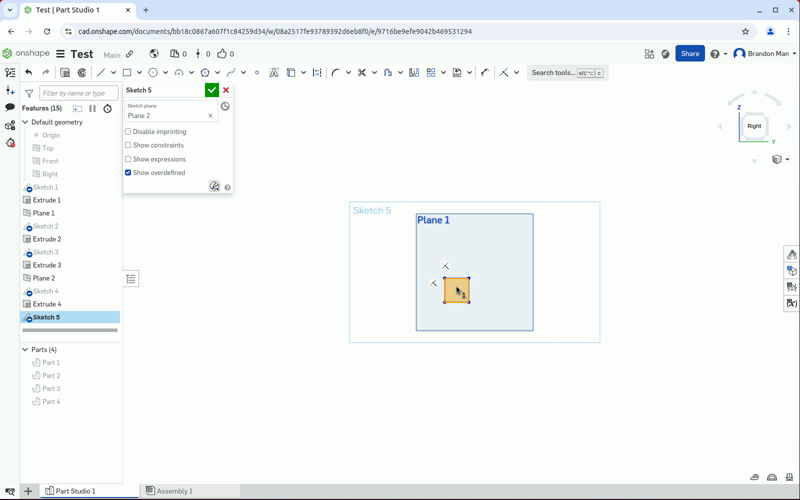
scroll(-6)
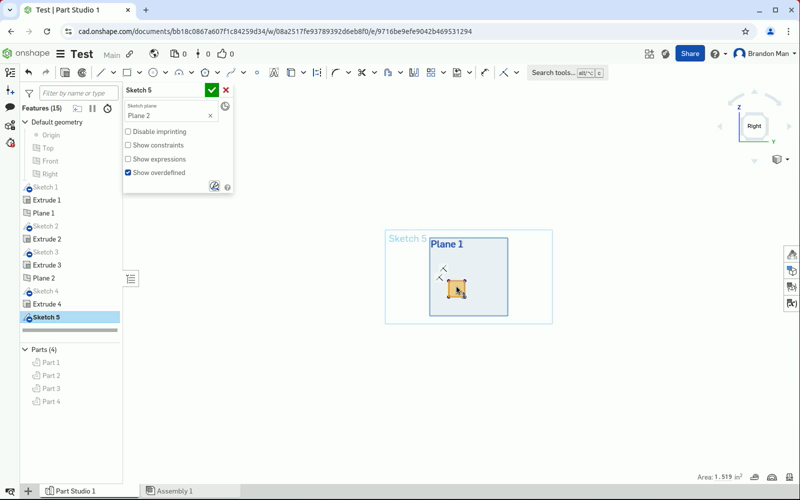
scroll(-6)
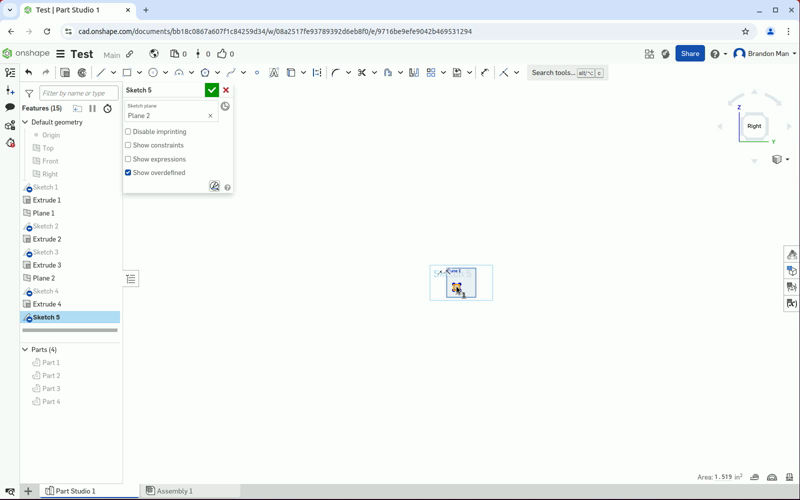
mouse_move(73, 352)
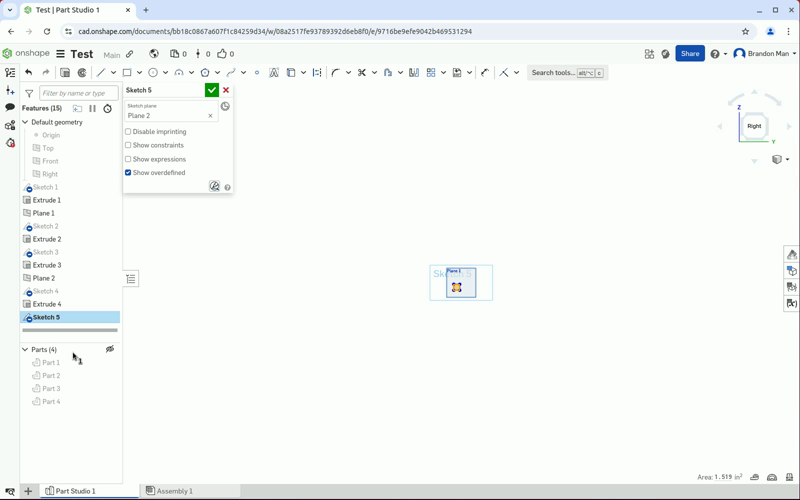
key(shift+y)
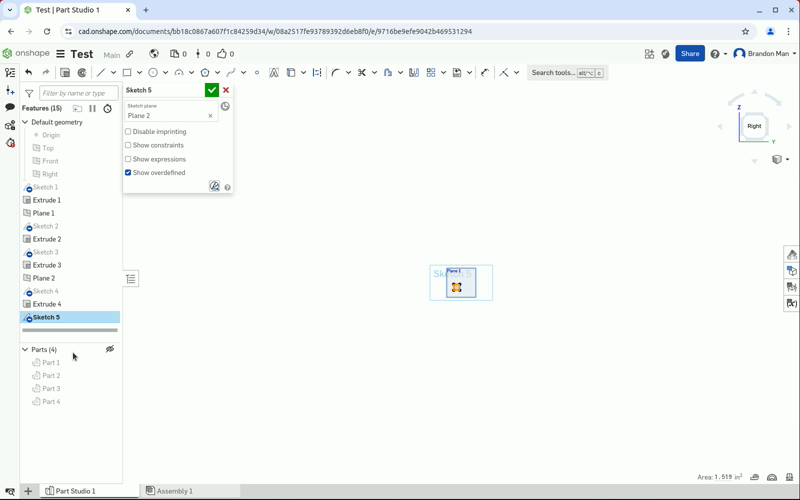
key(shift+e)
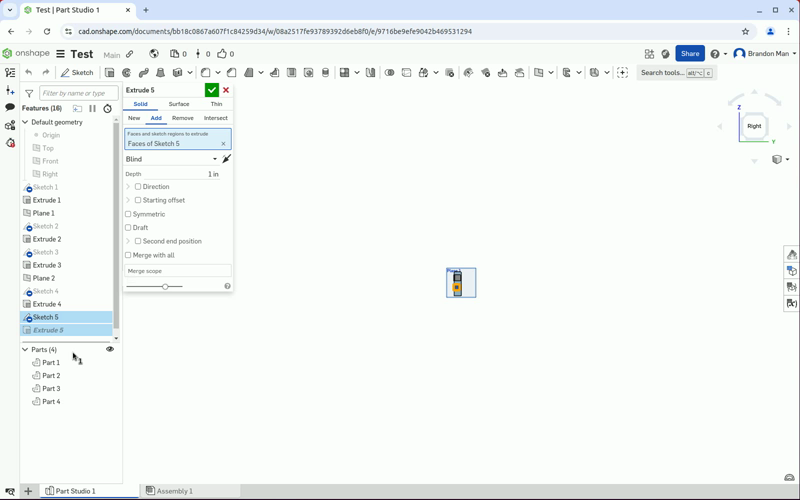
mouse_move(143, 106)
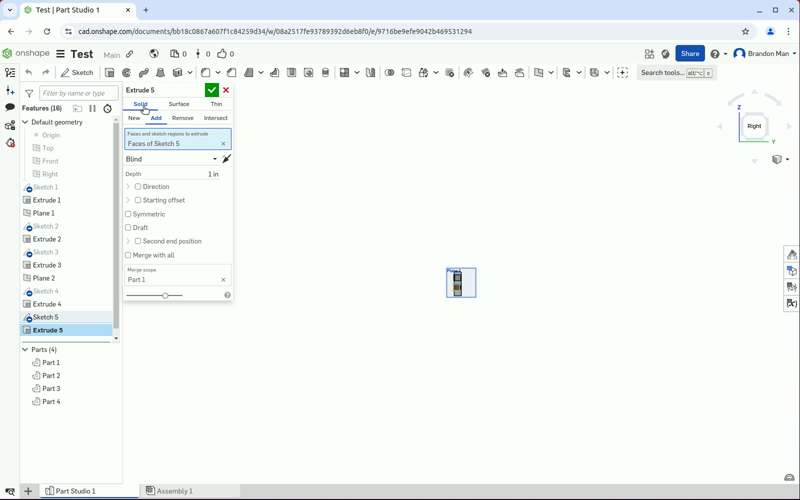
click(143, 106)
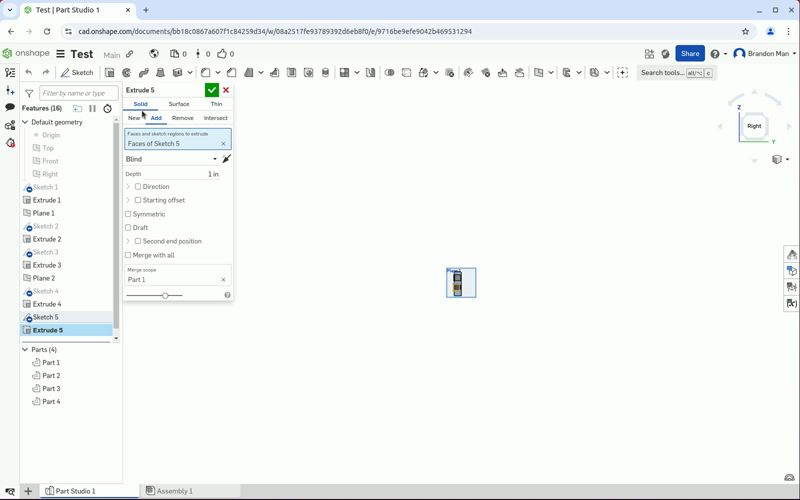
mouse_move(137, 120)
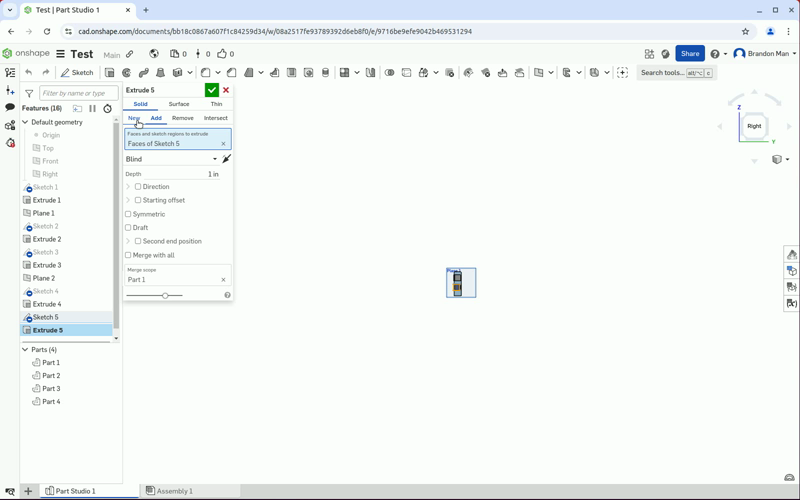
click(137, 120)
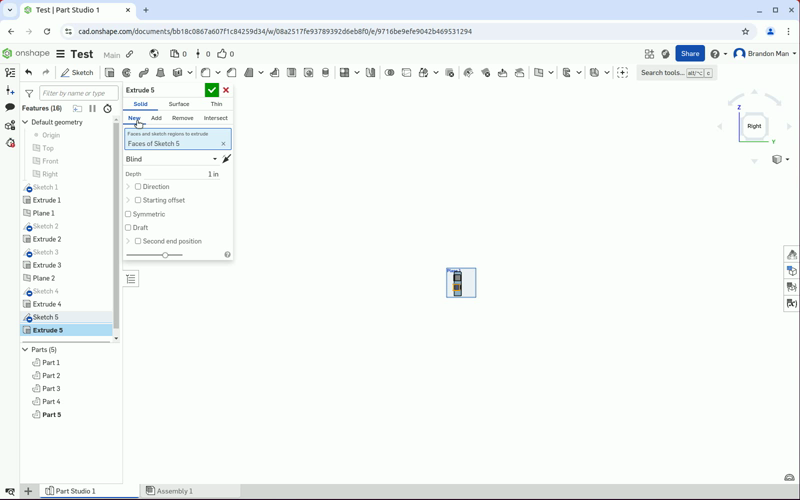
key(tab, 4)
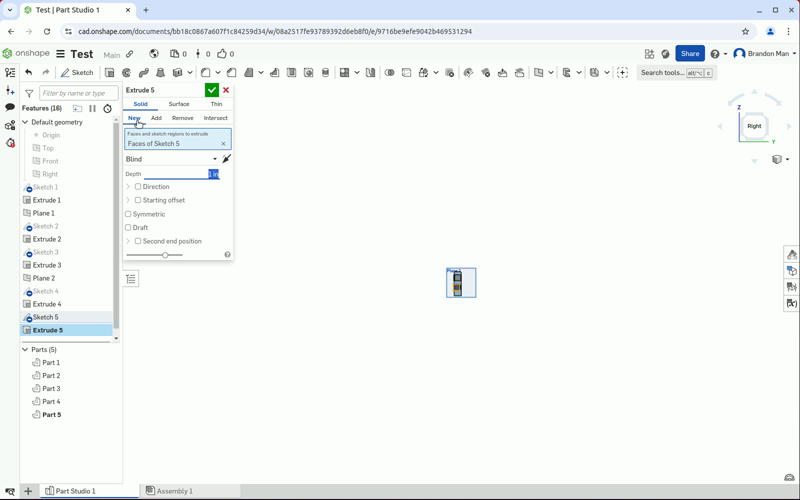
text(1.685)
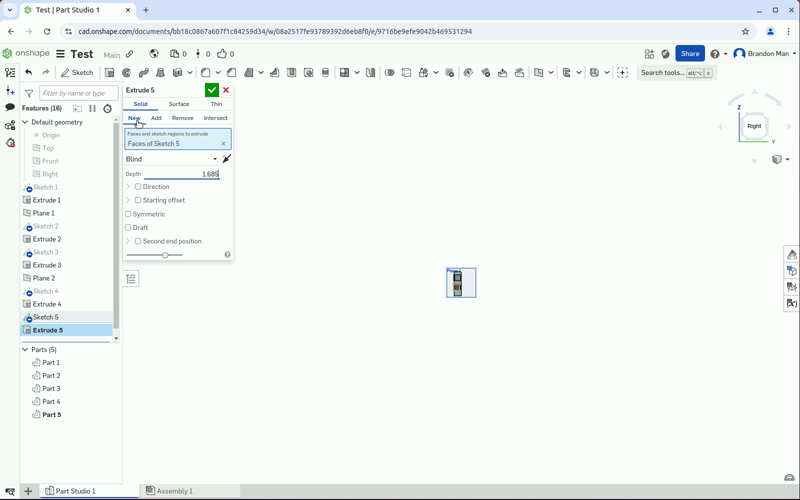
key(enter)
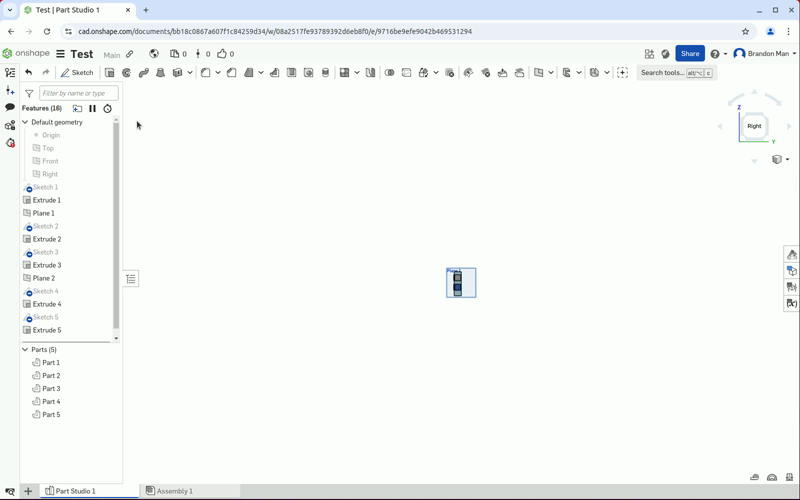
key(shift+h)
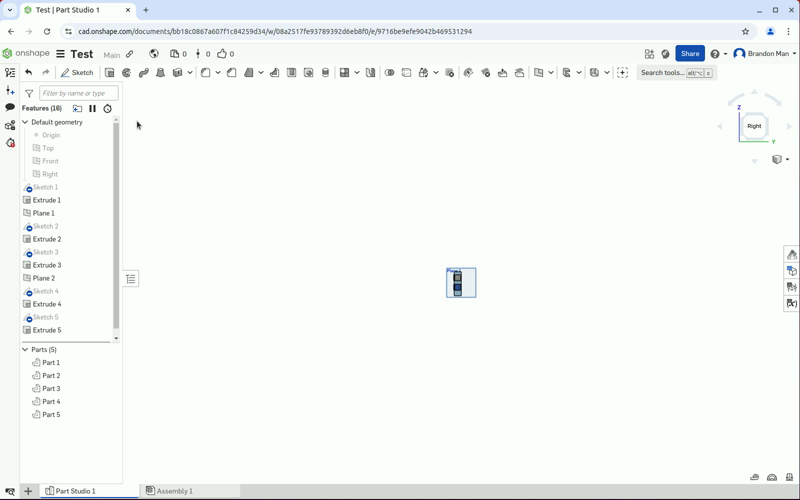
key(shift+h)
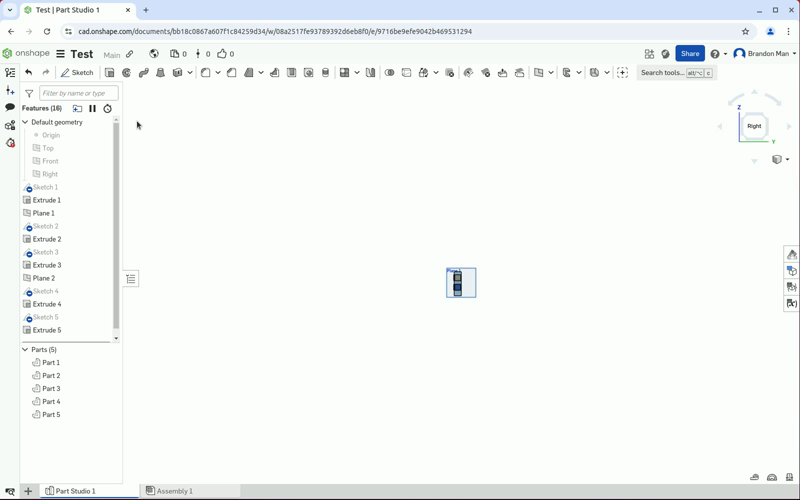
mouse_move(69, 189)
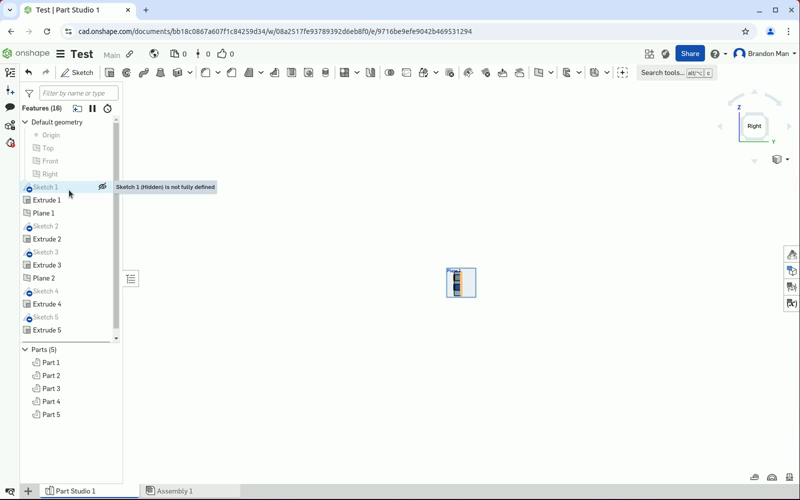
click(69, 189)
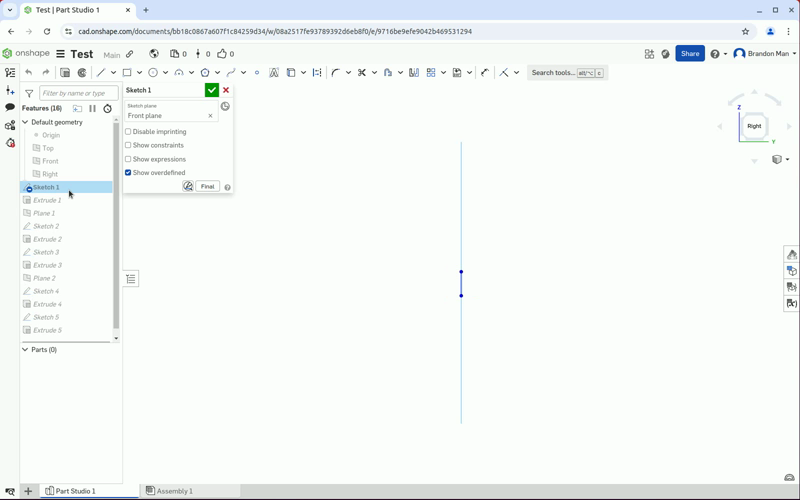
mouse_move(229, 92)
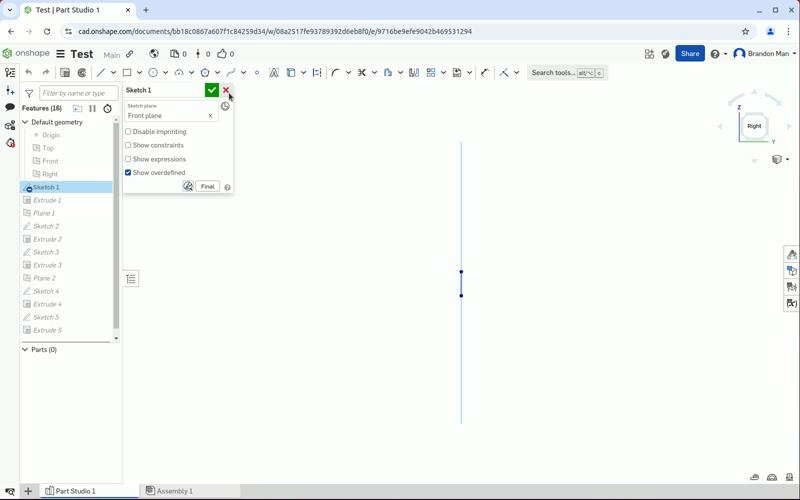
click(229, 92)
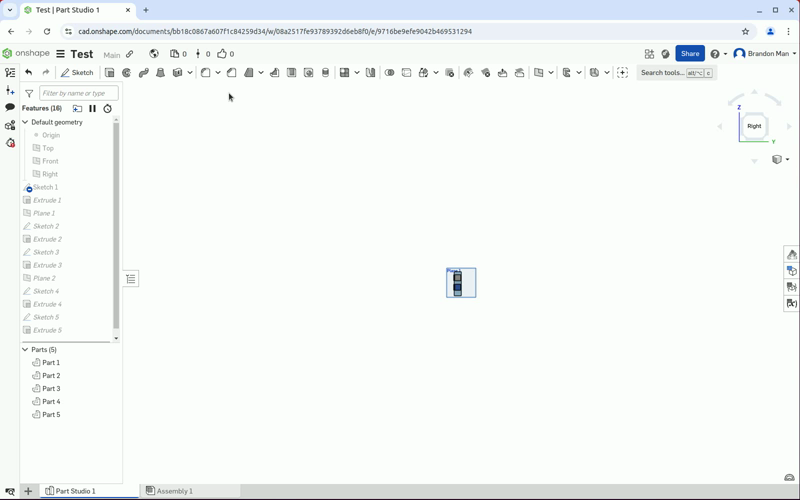
mouse_move(73, 352)
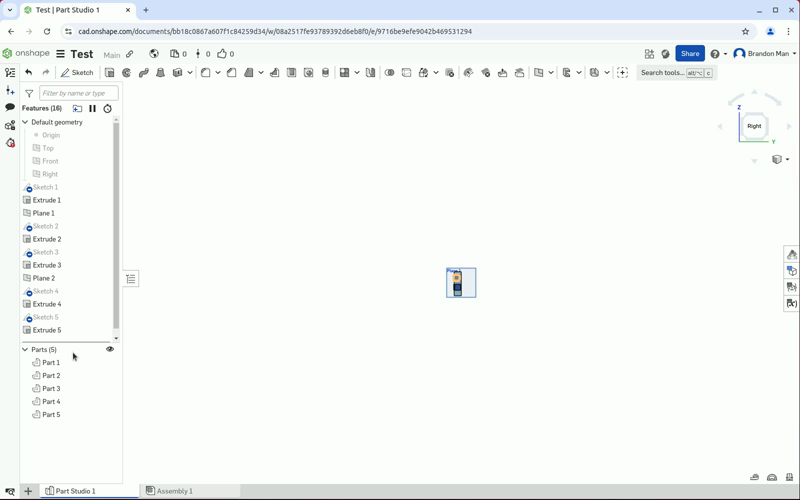
key(y)
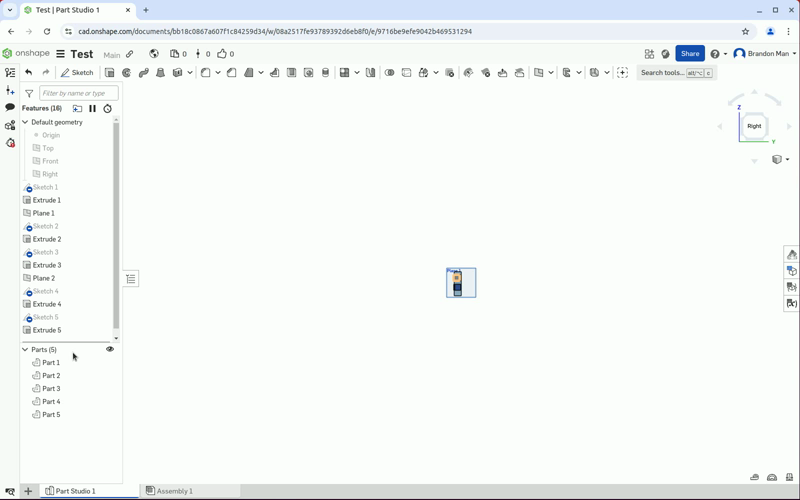
key(shift+p)
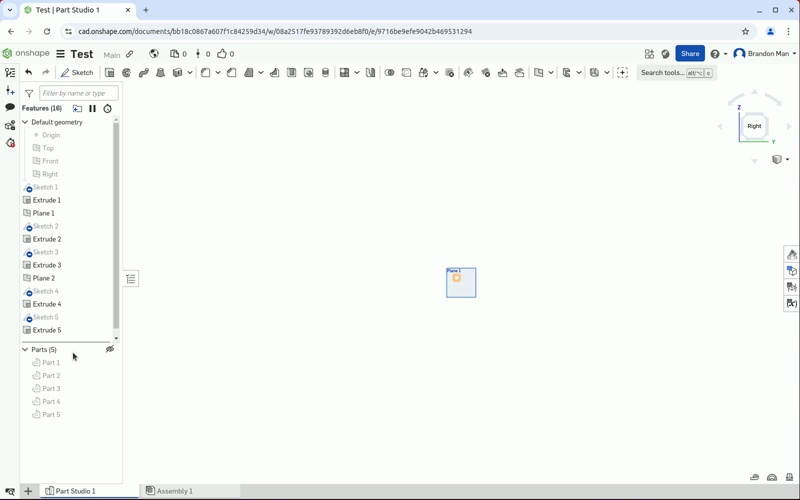
key(space)
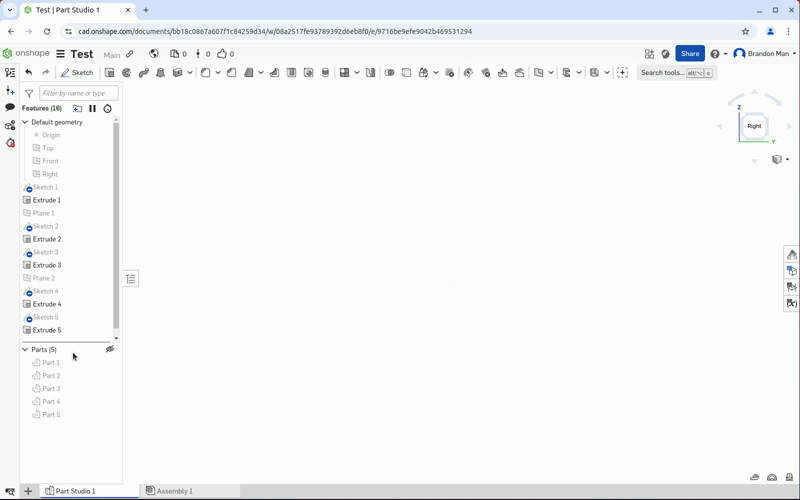
key_down(shift)
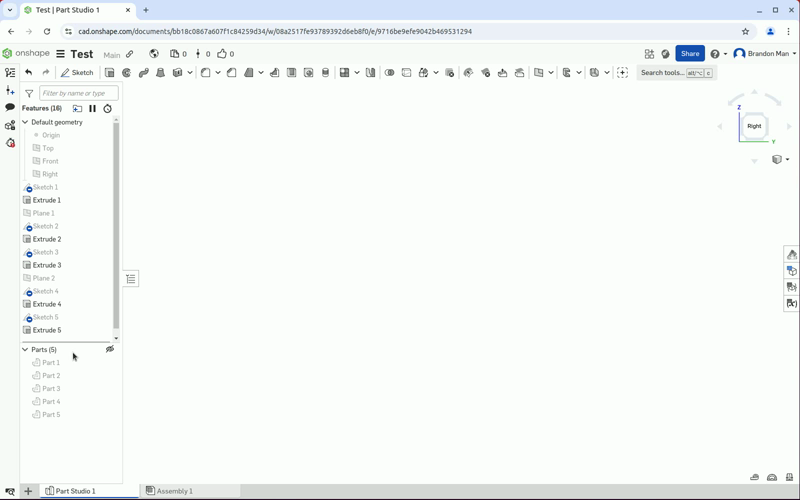
key(right)
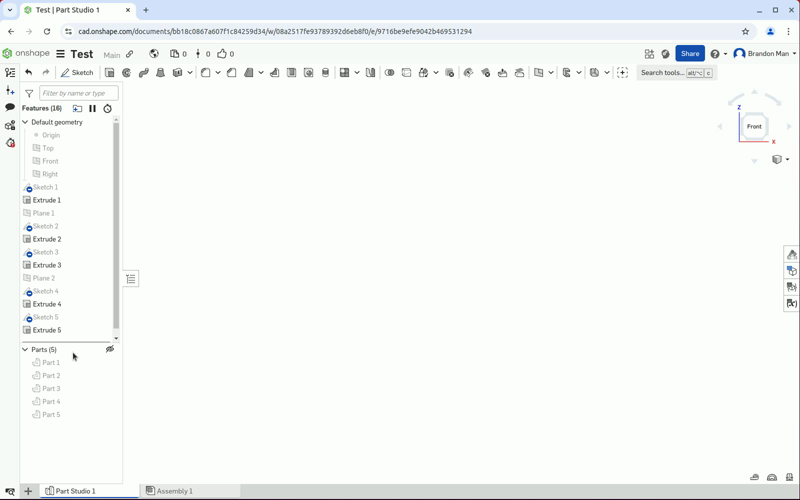
key_up(shift)
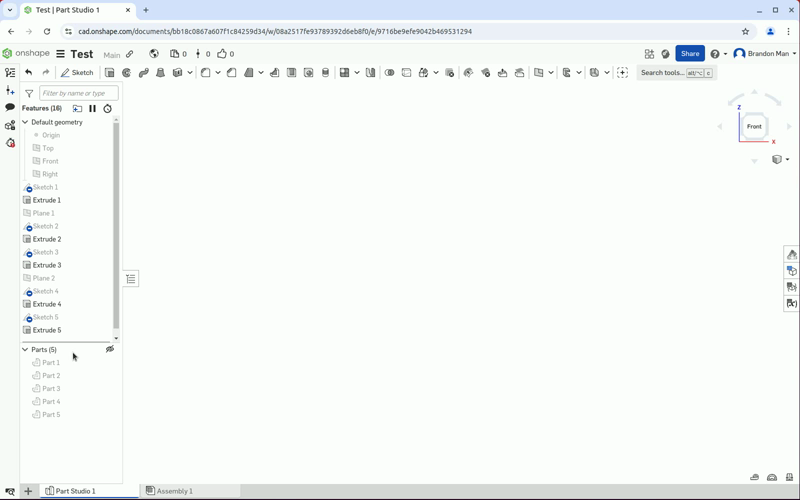
mouse_move(73, 352)
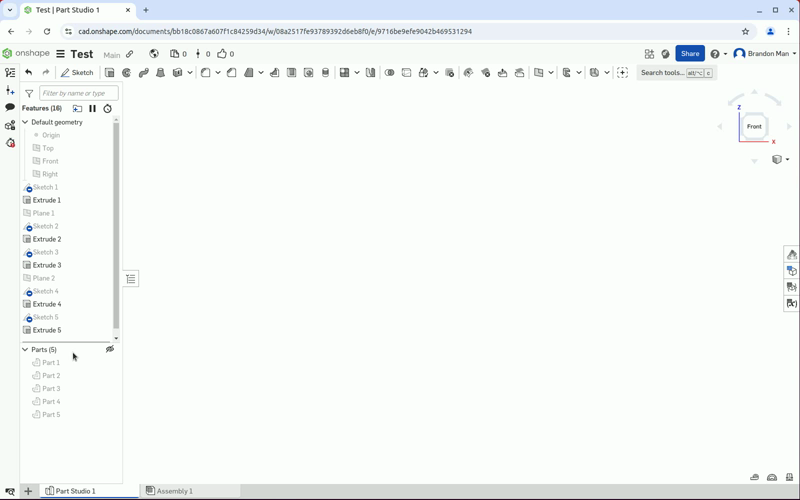
key(shift+y)
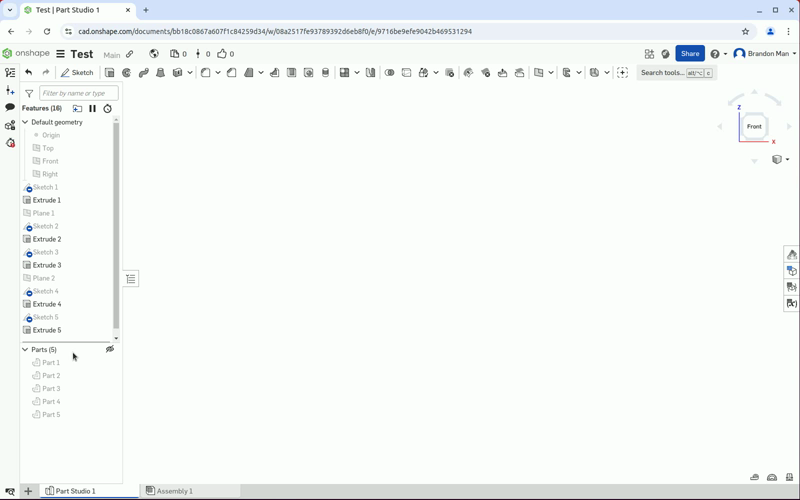
key(shift+s)
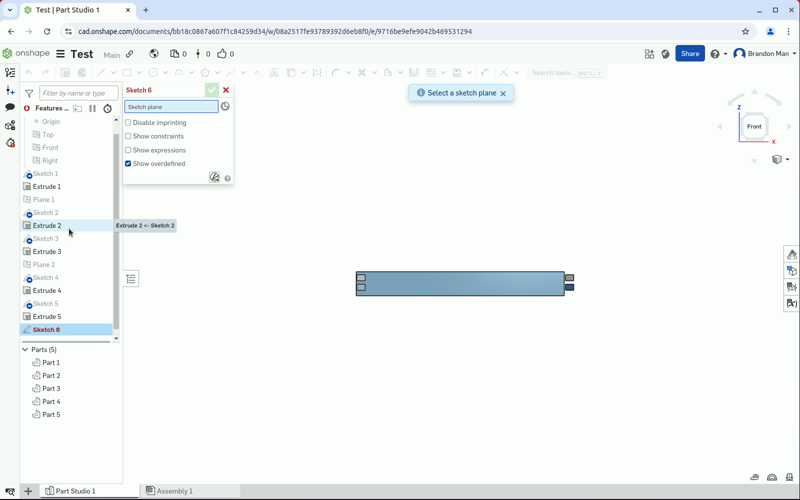
scroll(3)
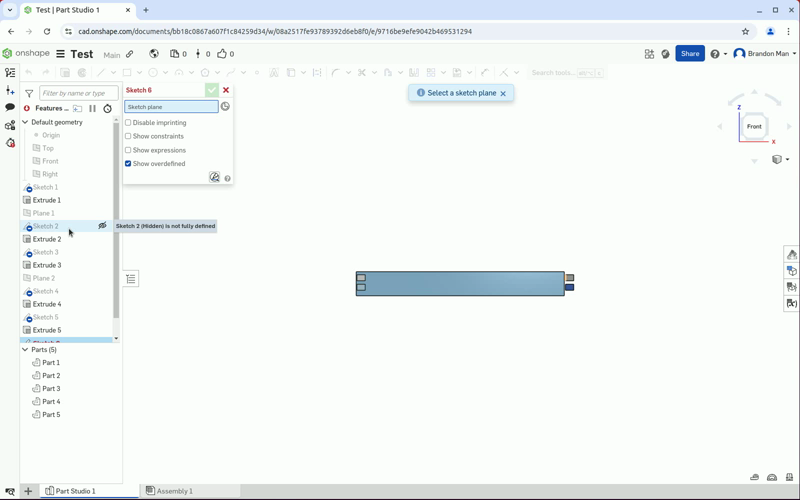
mouse_move(69, 163)
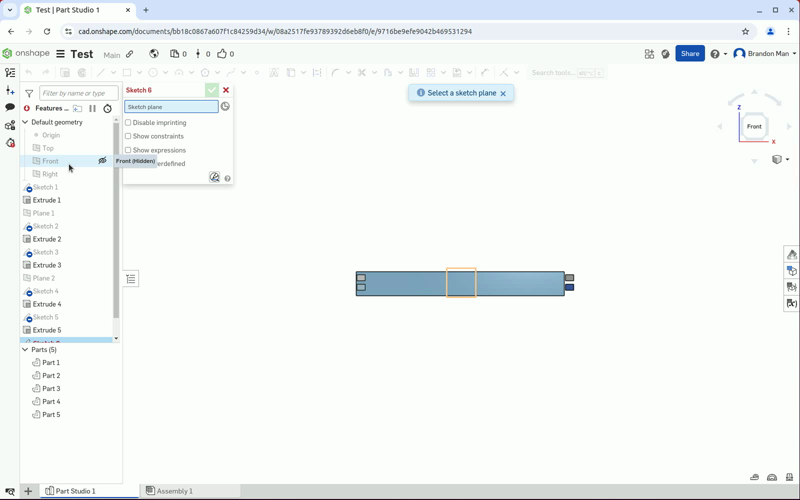
click(69, 163)
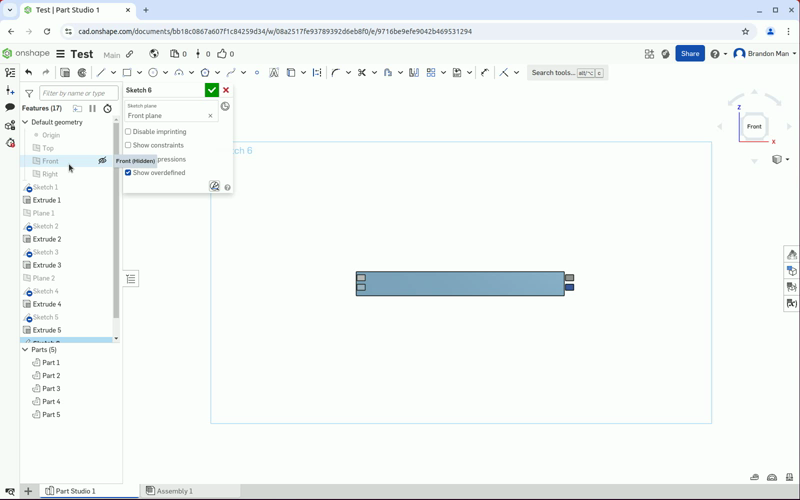
mouse_move(73, 352)
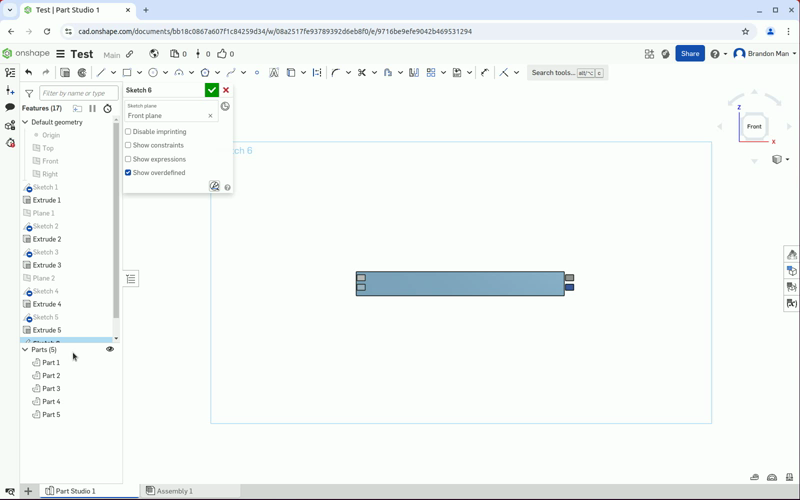
key(y)
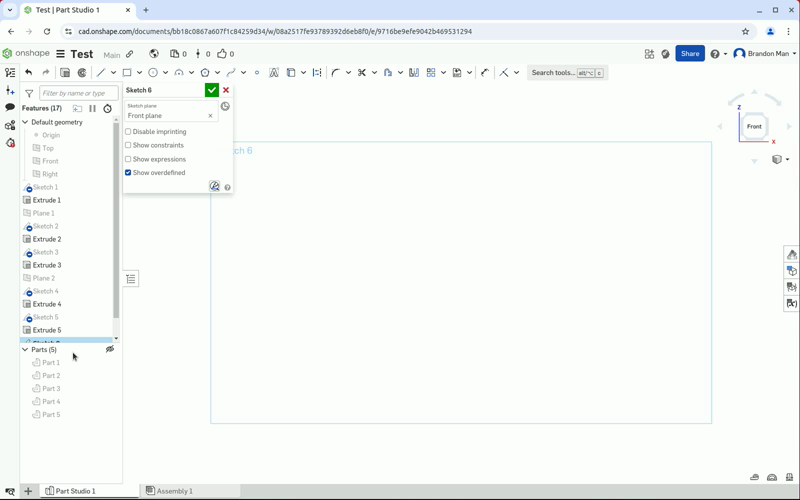
key(l)
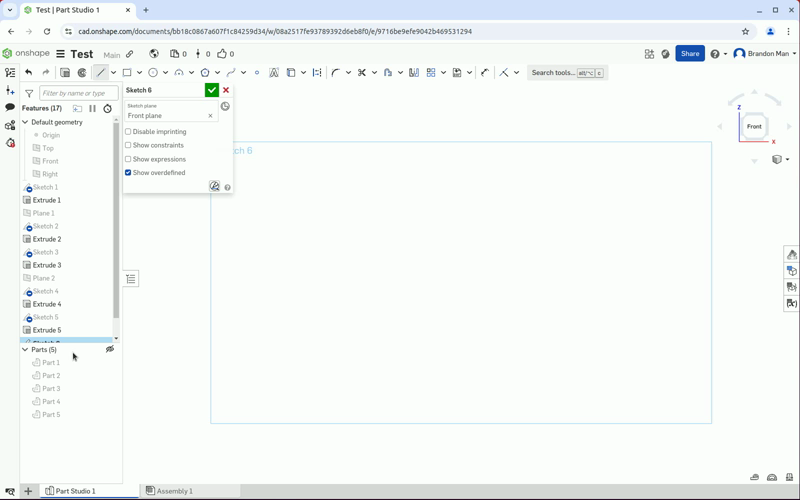
key_down(shift)
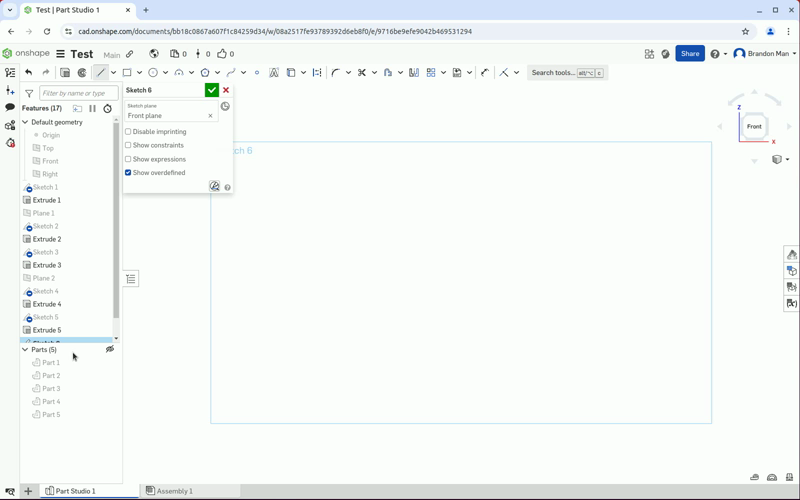
mouse_move(483, 285)
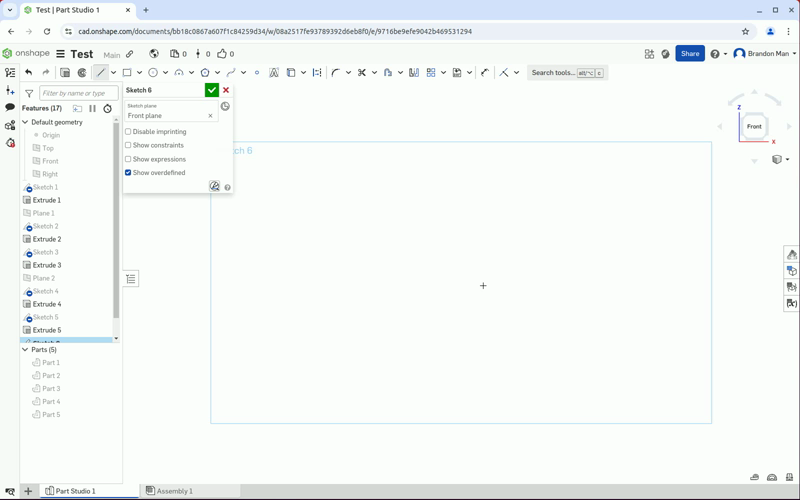
click(483, 285)
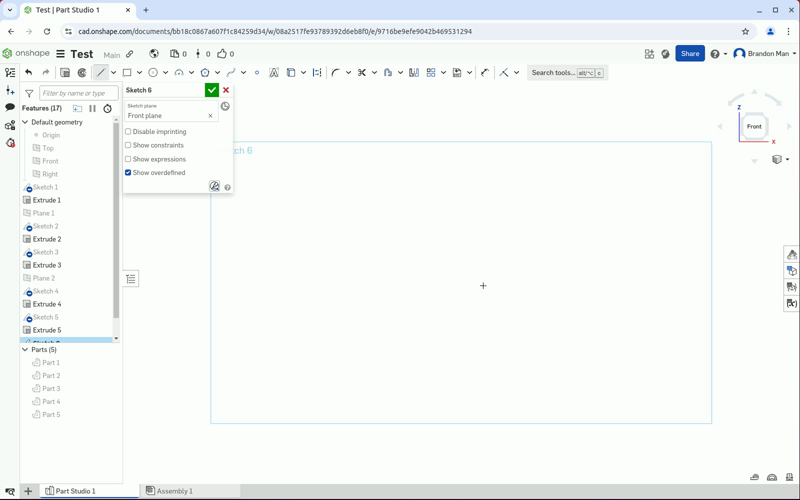
key_up(shift)
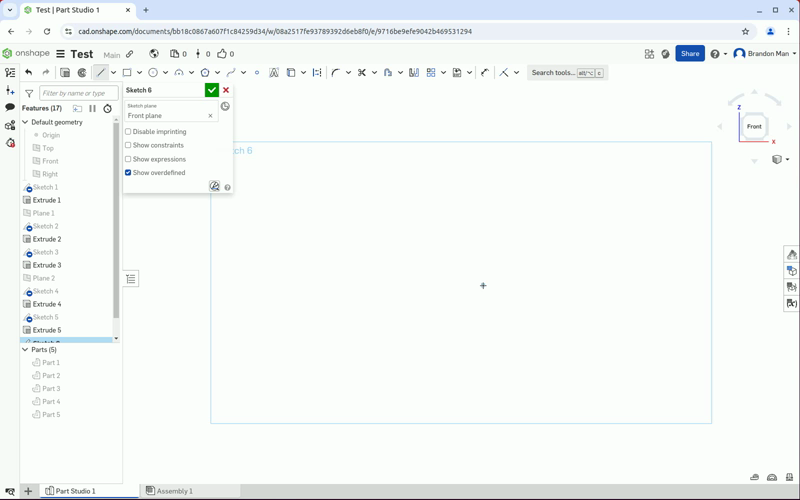
key_down(shift)
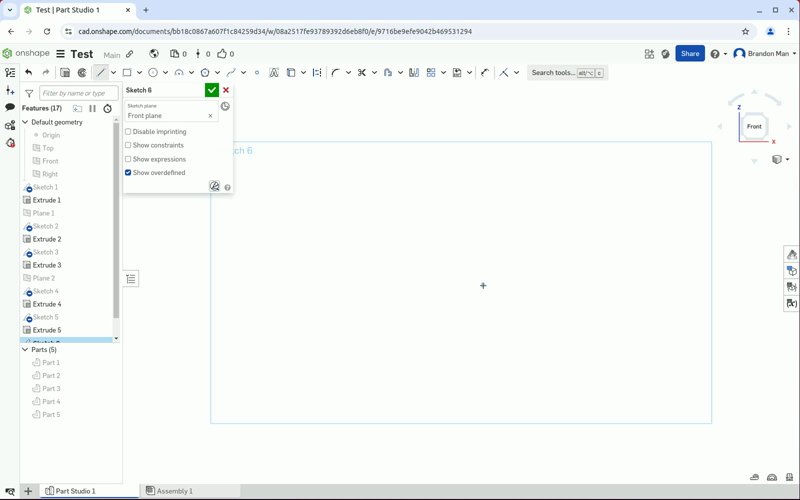
mouse_move(513, 285)
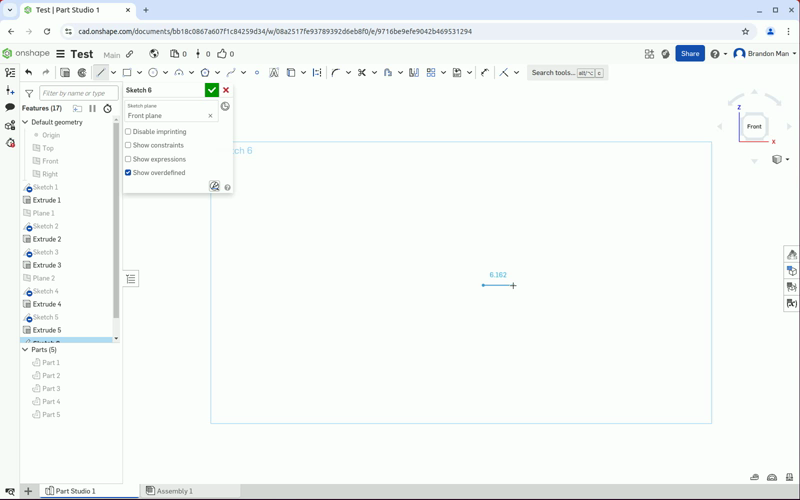
mouse_move(491, 285)
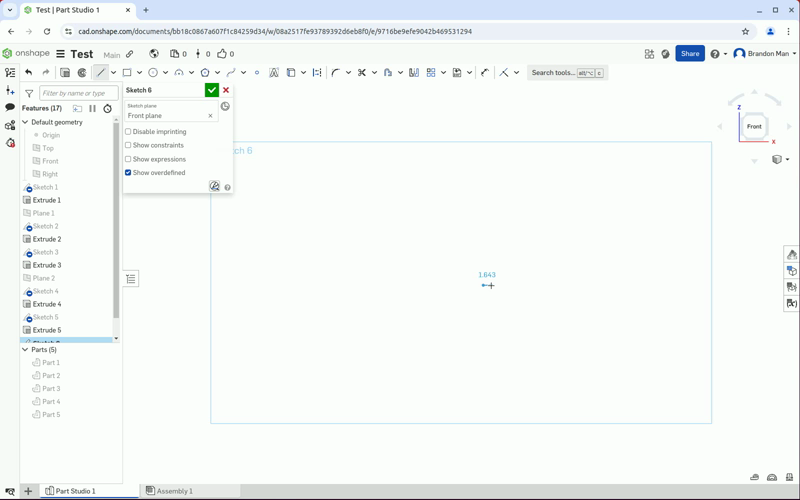
click(491, 285)
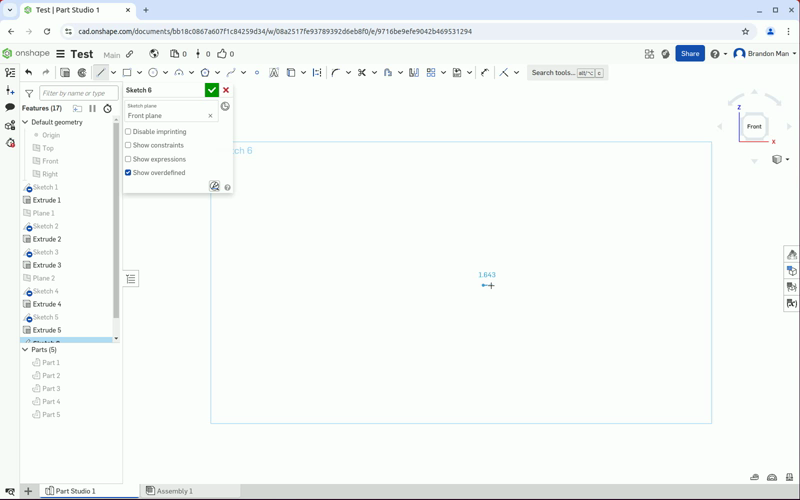
key_up(shift)
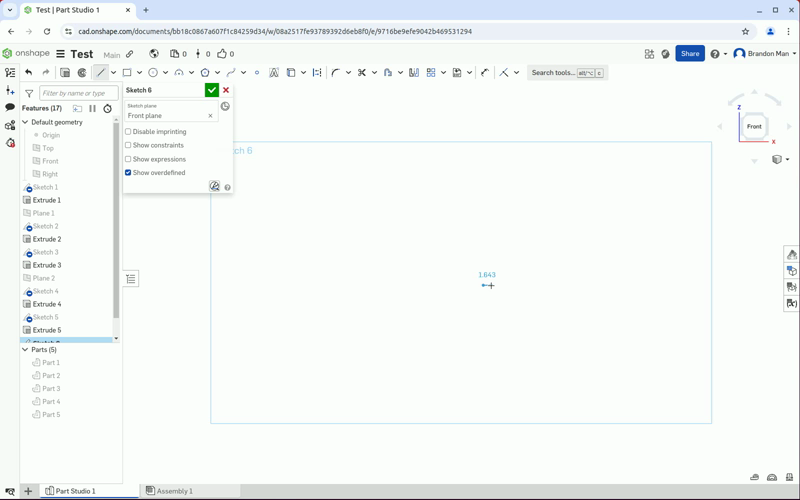
key_down(shift)
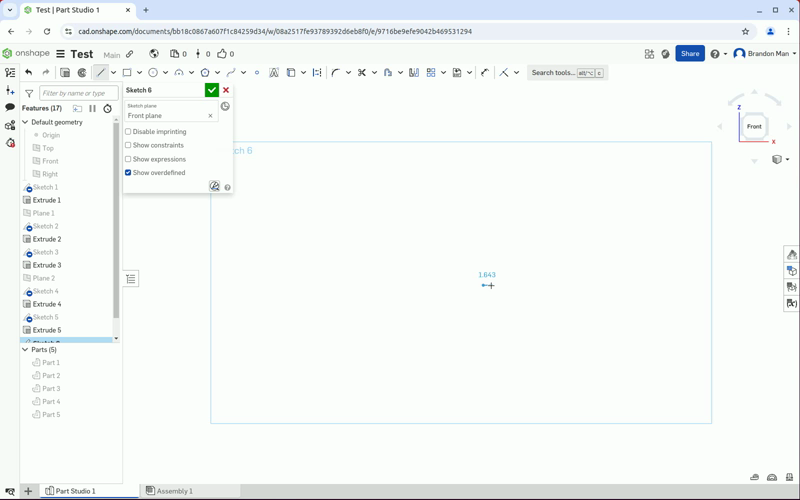
mouse_move(521, 285)
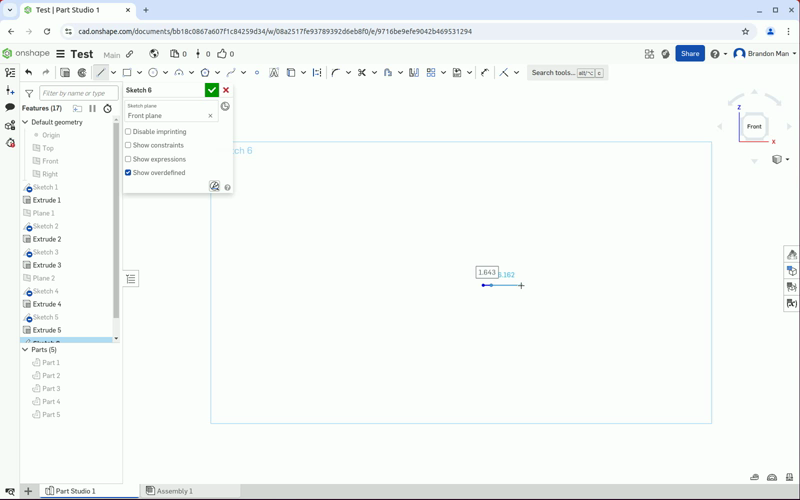
mouse_move(491, 269)
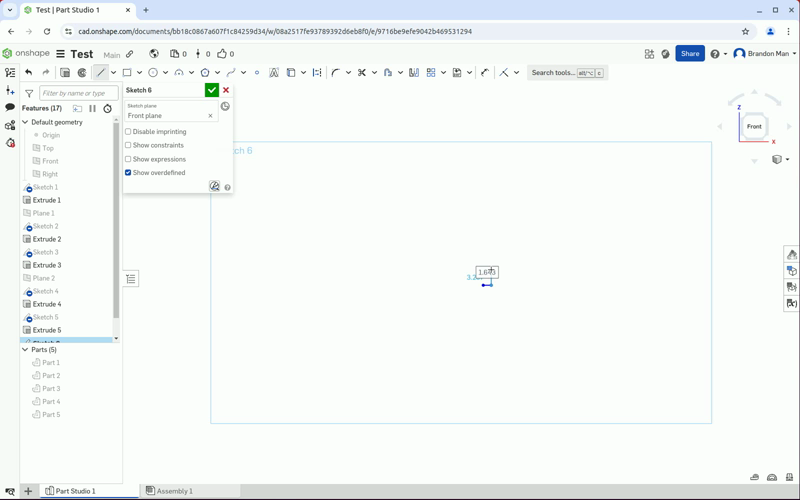
click(491, 269)
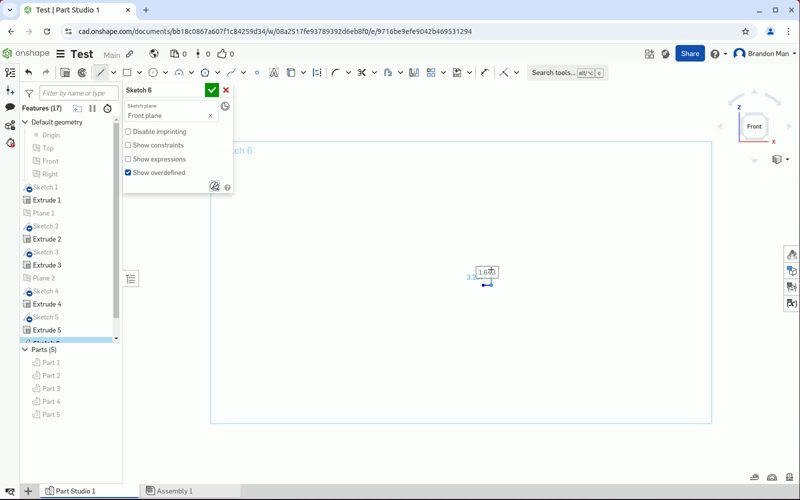
key_up(shift)
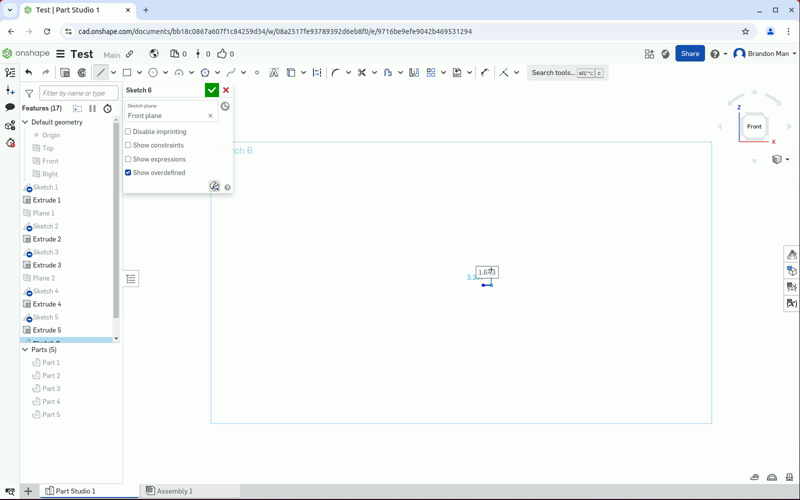
key_down(shift)
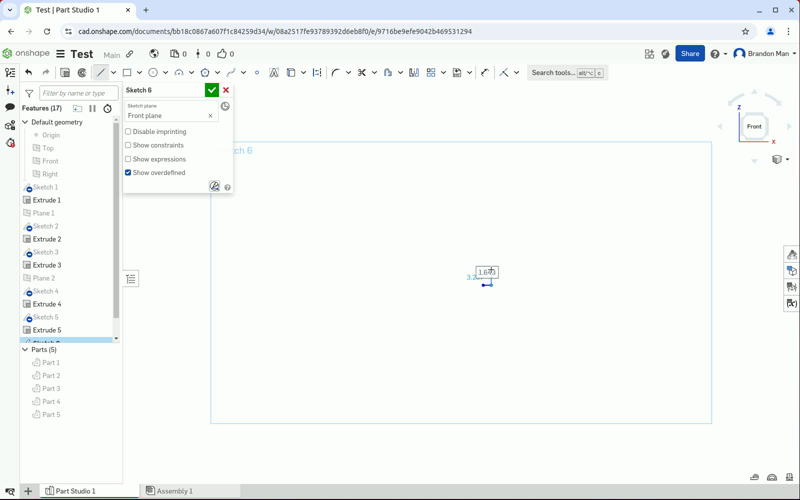
mouse_move(521, 269)
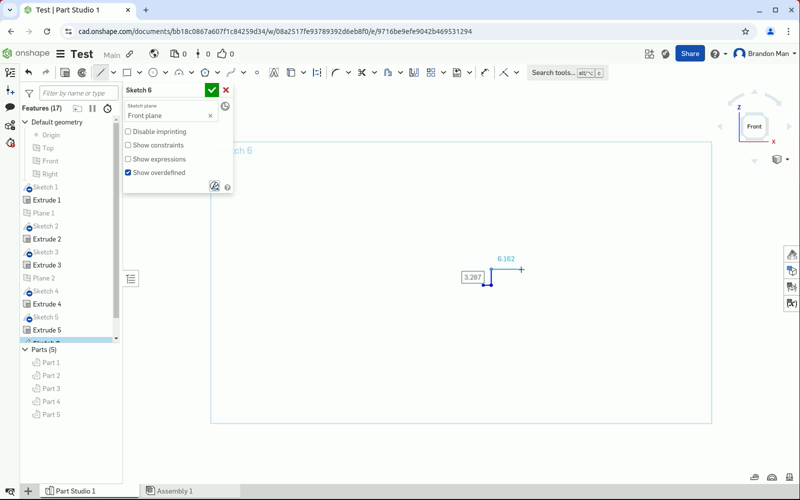
mouse_move(483, 269)
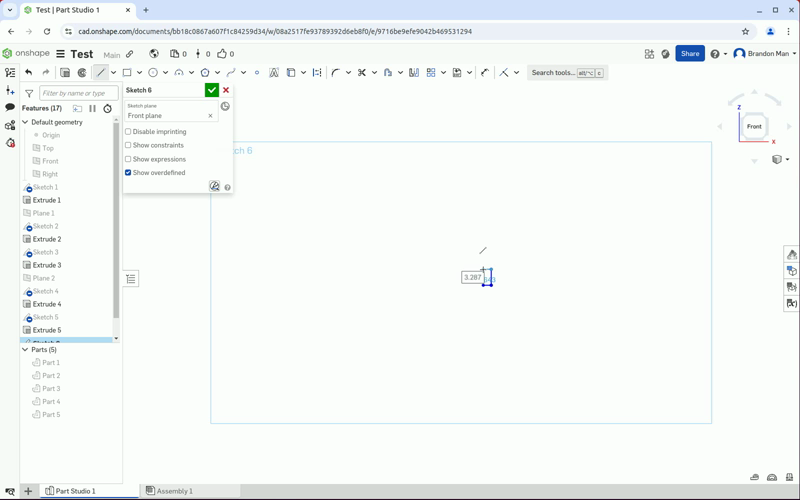
click(483, 269)
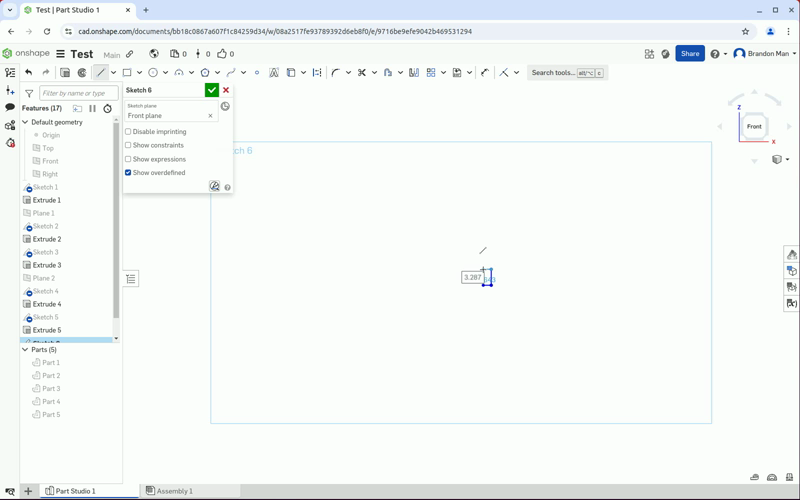
key_up(shift)
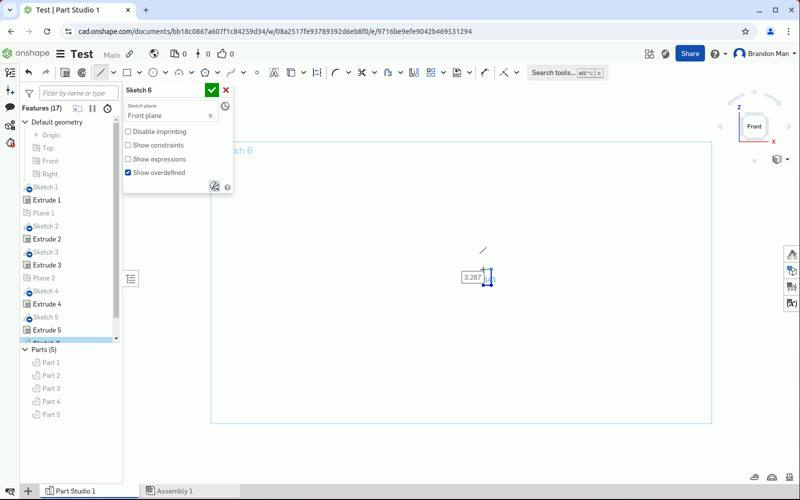
mouse_move(513, 269)
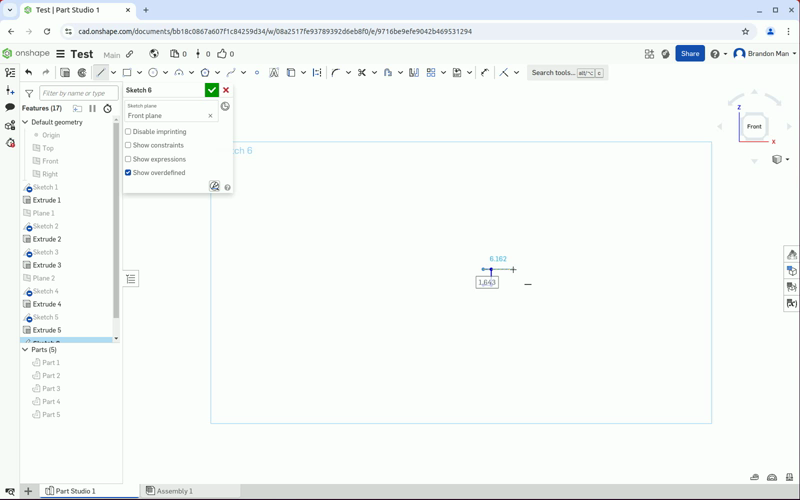
key_down(shift)
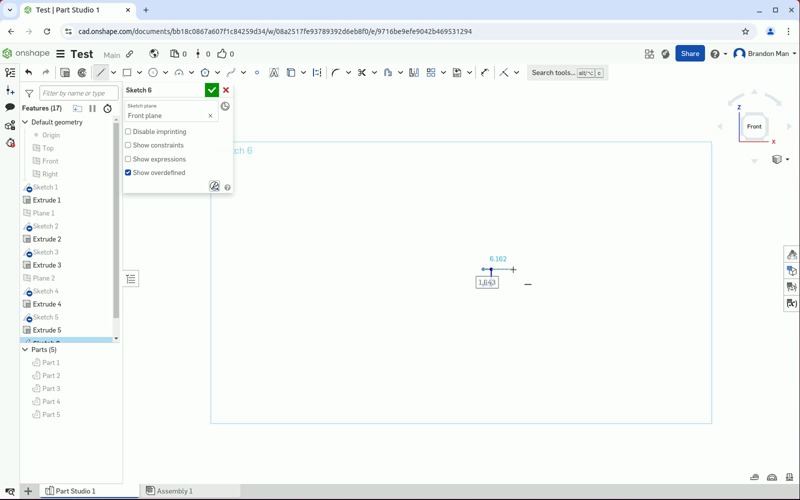
mouse_move(483, 285)
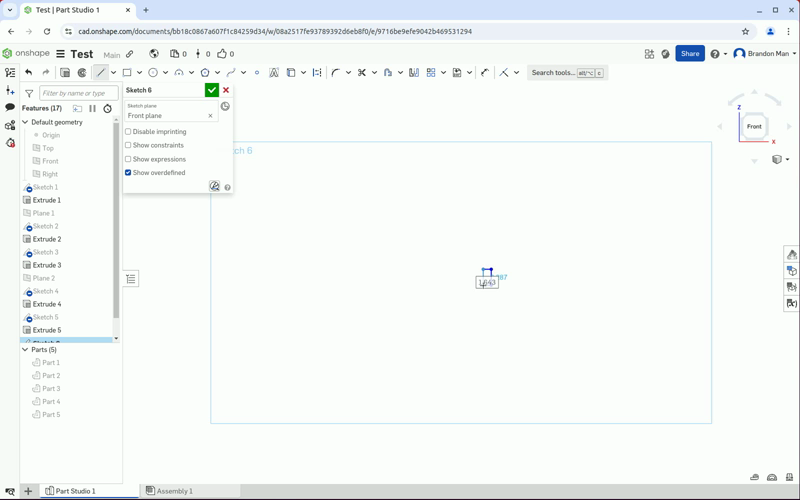
key_up(shift)
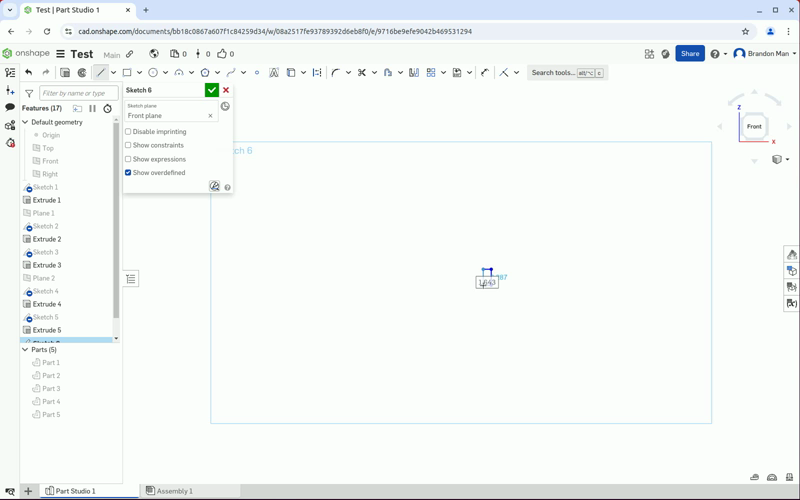
click(483, 285)
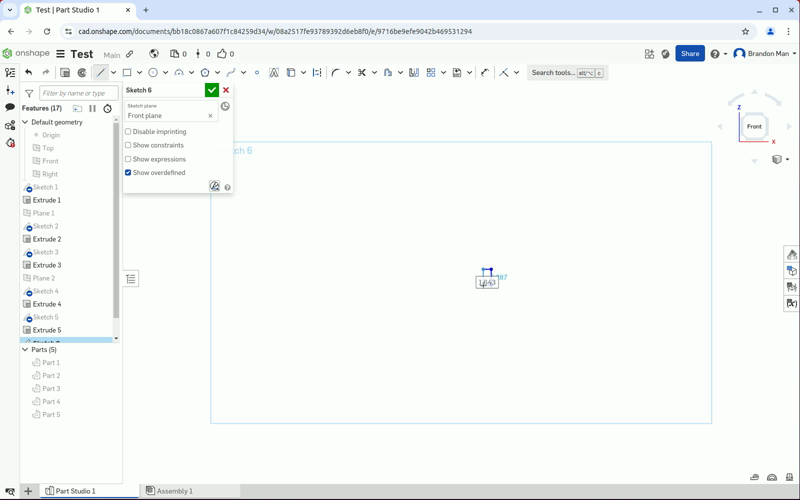
key(esc)
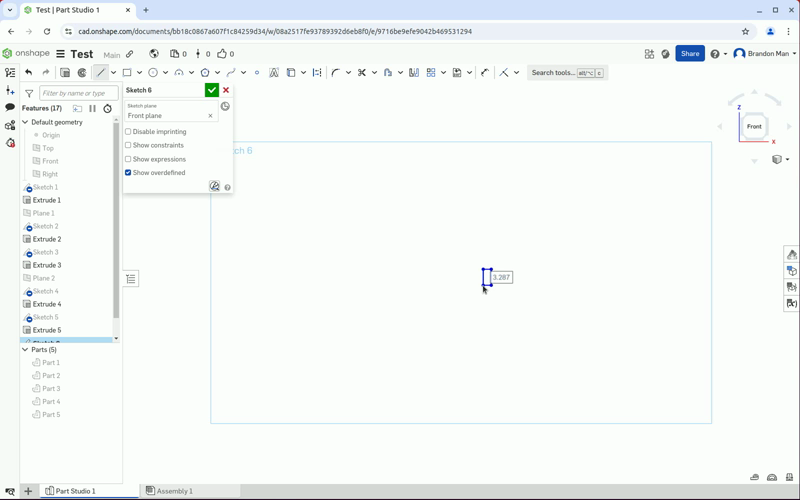
mouse_move(484, 270)
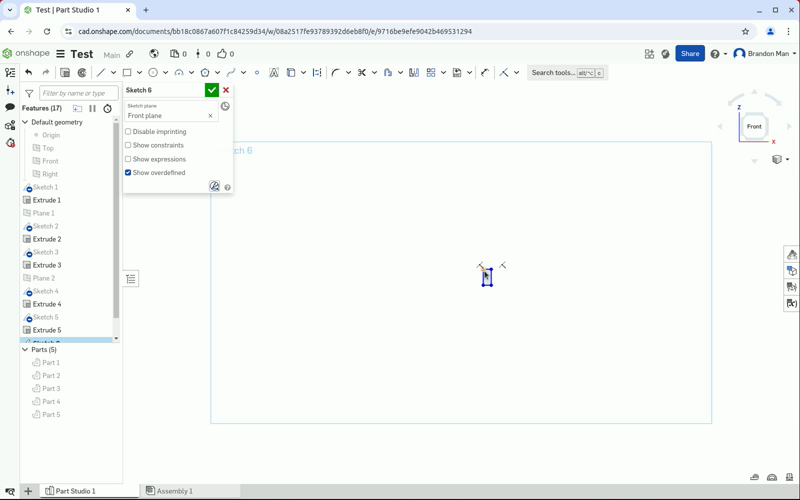
scroll(6)
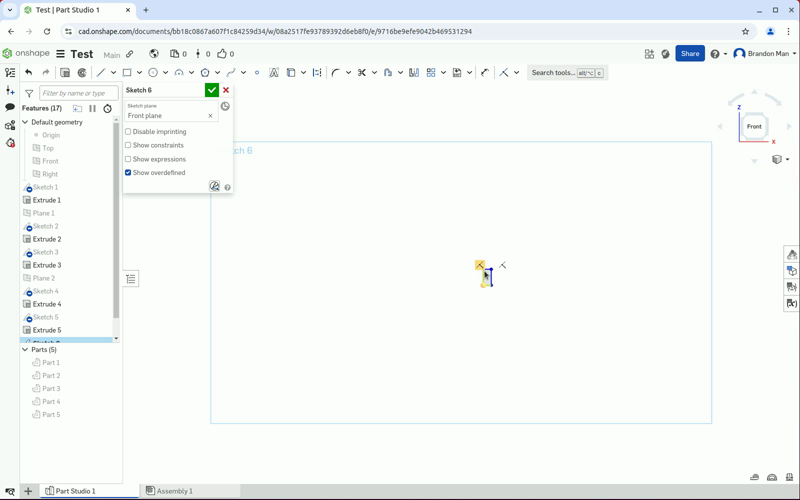
scroll(6)
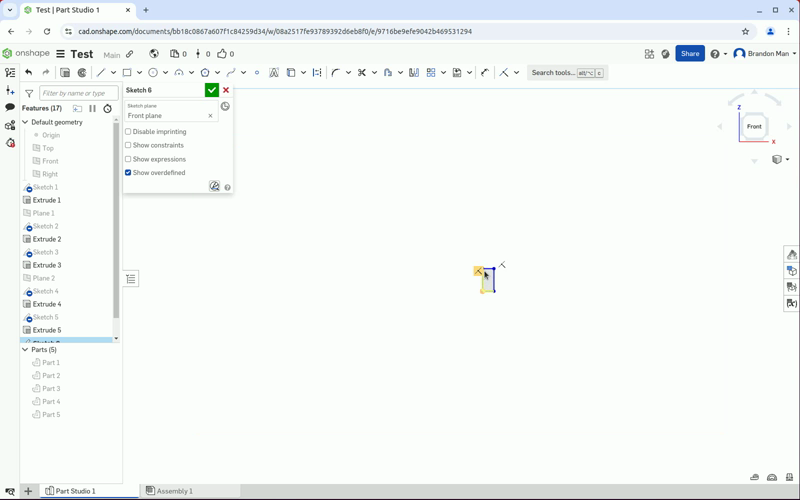
scroll(6)
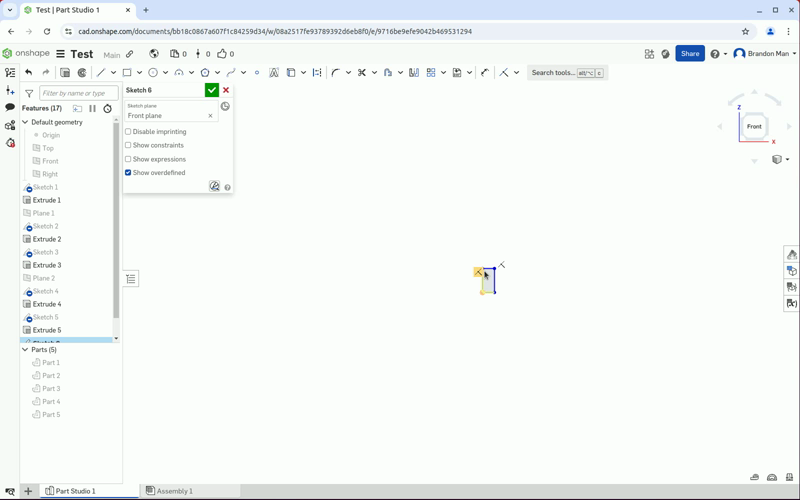
scroll(6)
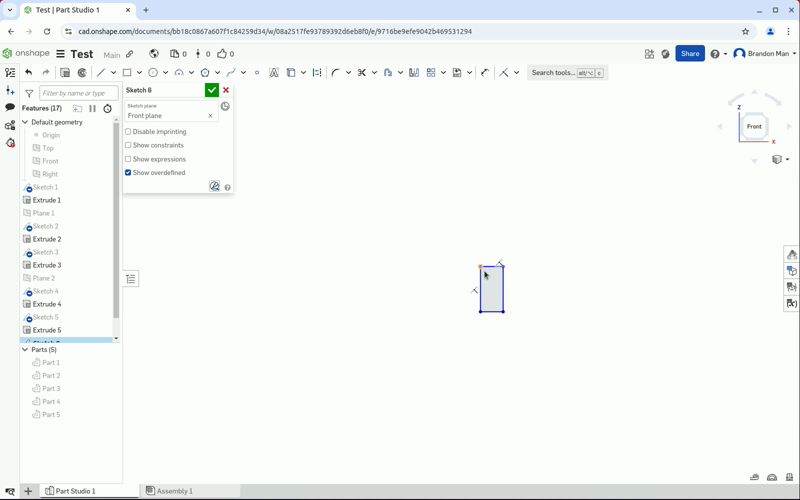
scroll(6)
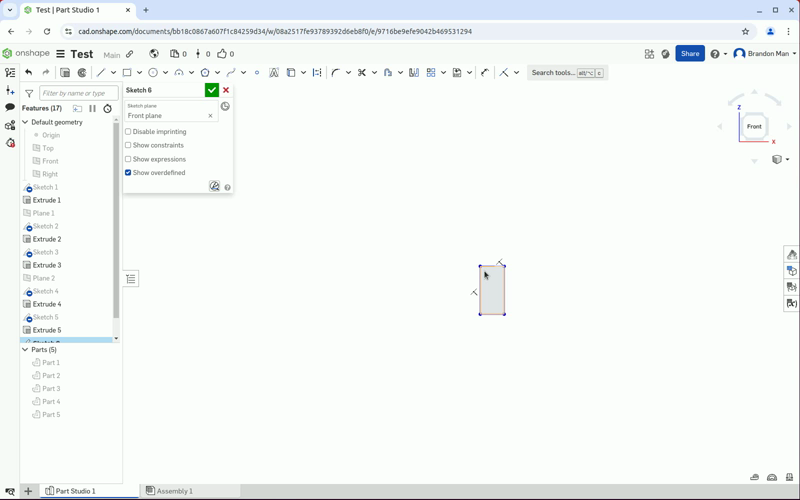
scroll(6)
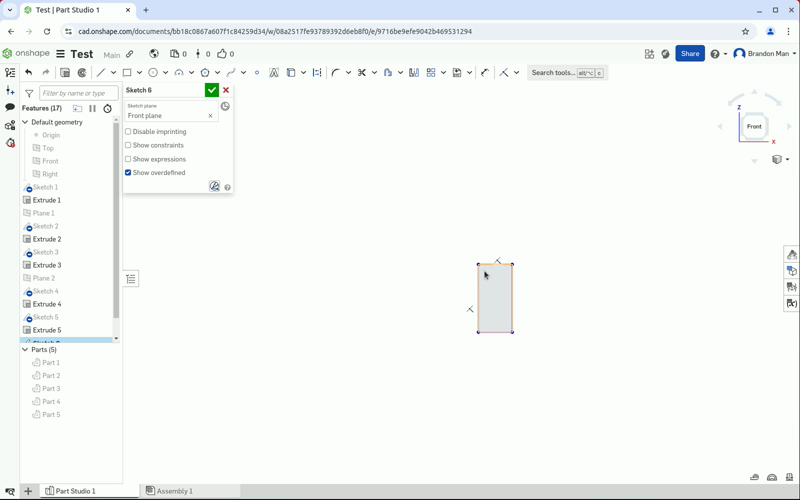
scroll(6)
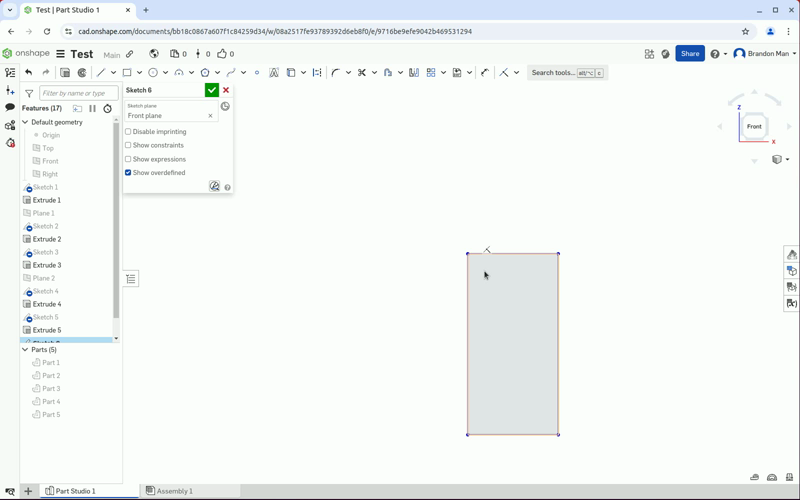
click(484, 270)
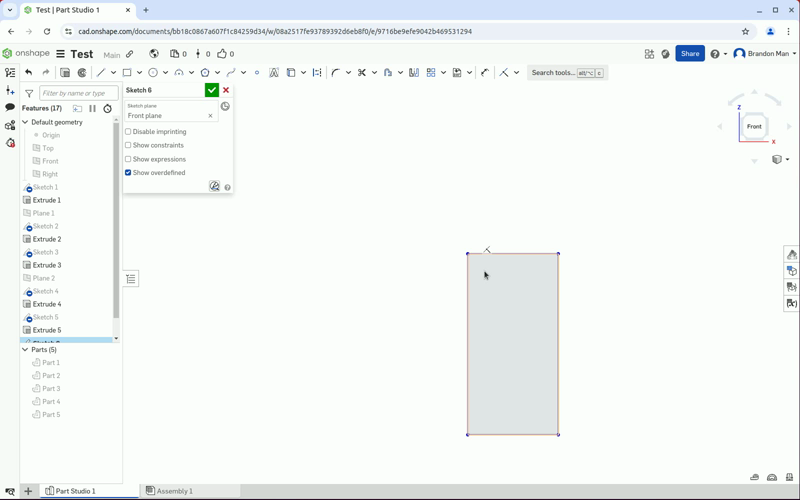
scroll(-6)
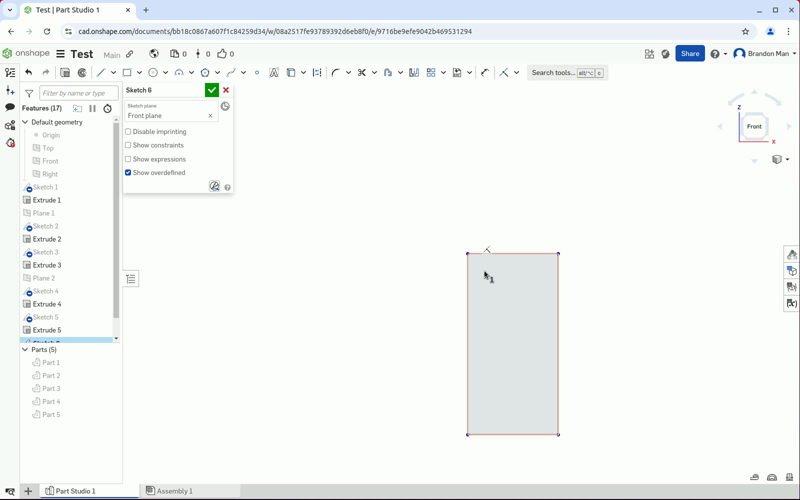
scroll(-6)
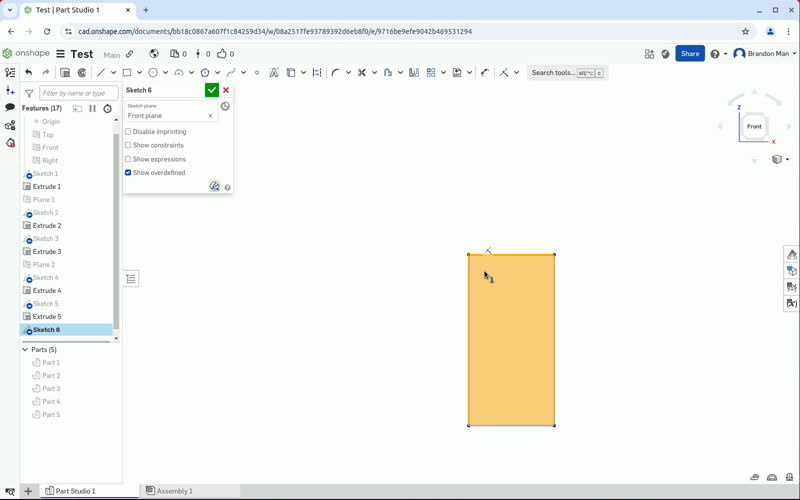
scroll(-6)
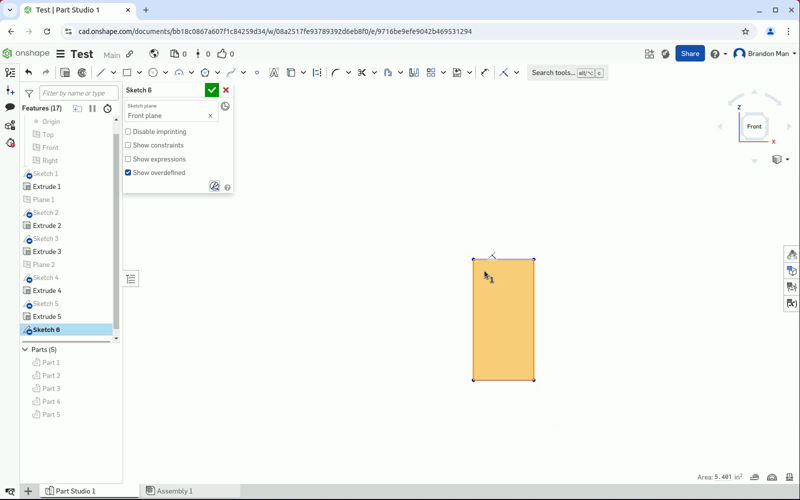
scroll(-6)
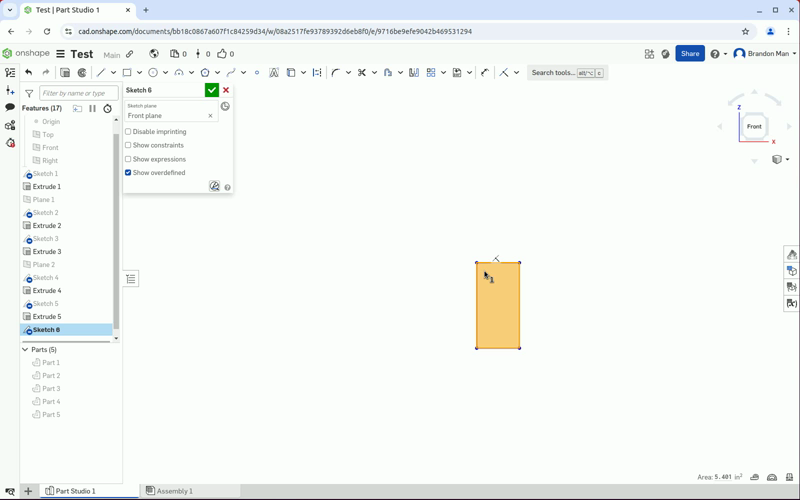
scroll(-6)
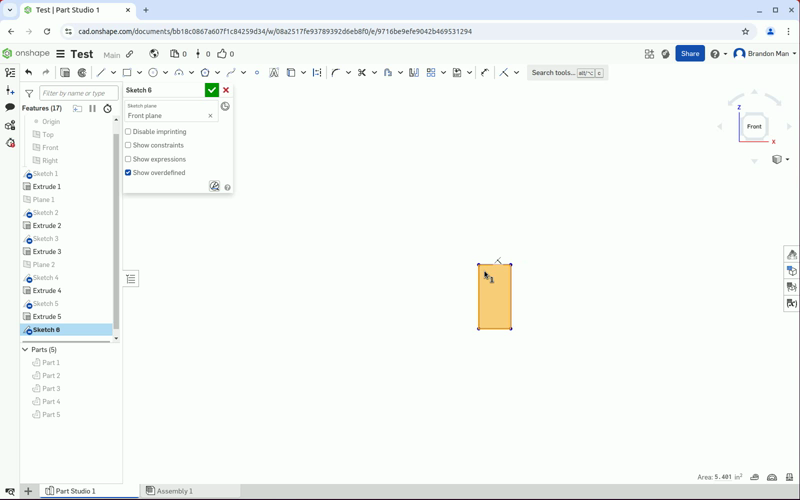
scroll(-6)
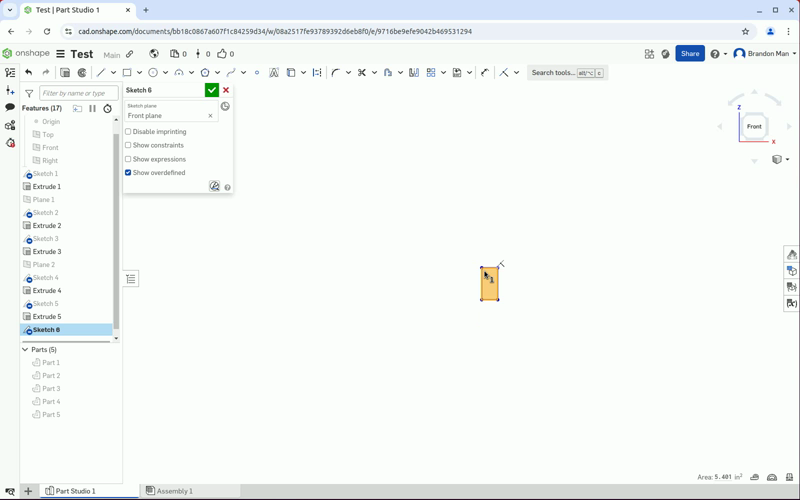
scroll(-6)
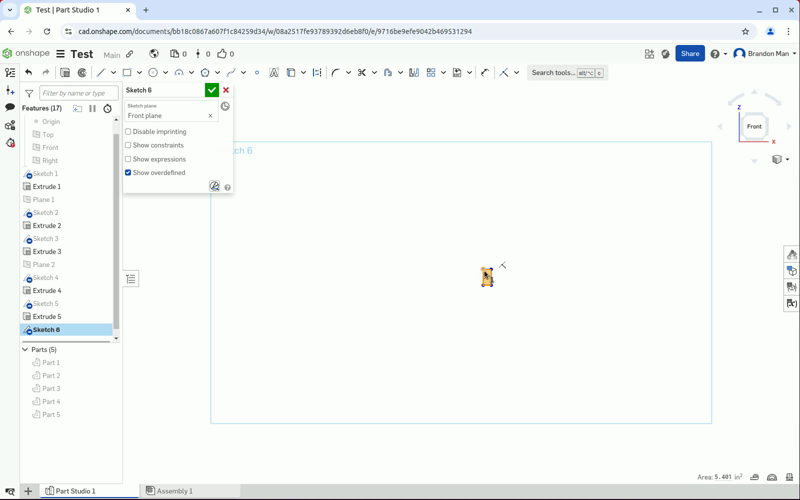
mouse_move(73, 352)
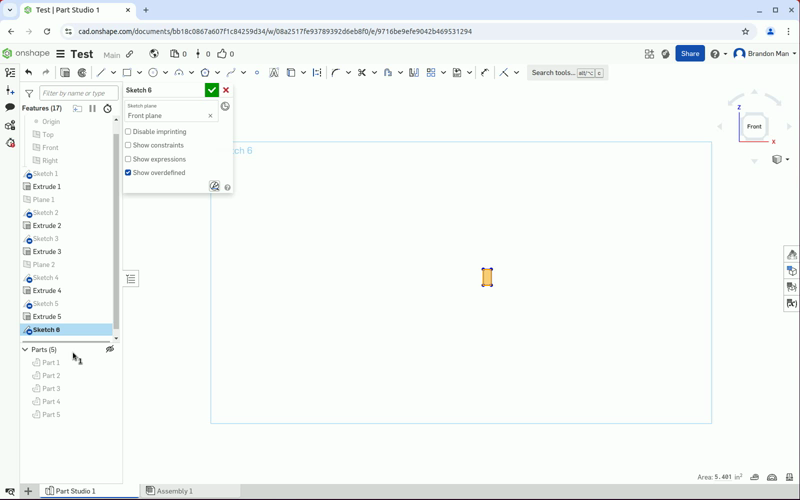
key(shift+y)
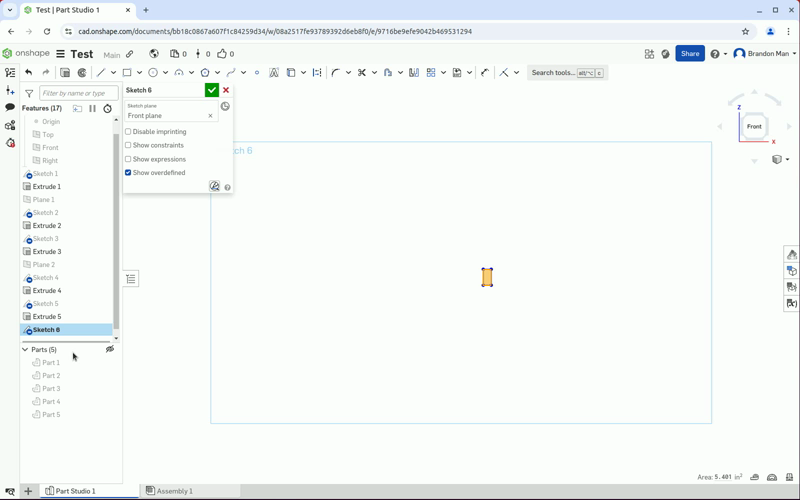
key(shift+e)
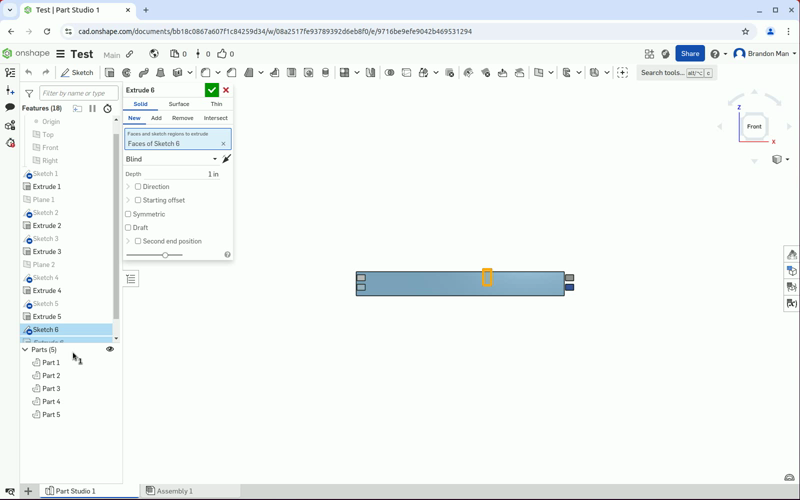
mouse_move(143, 106)
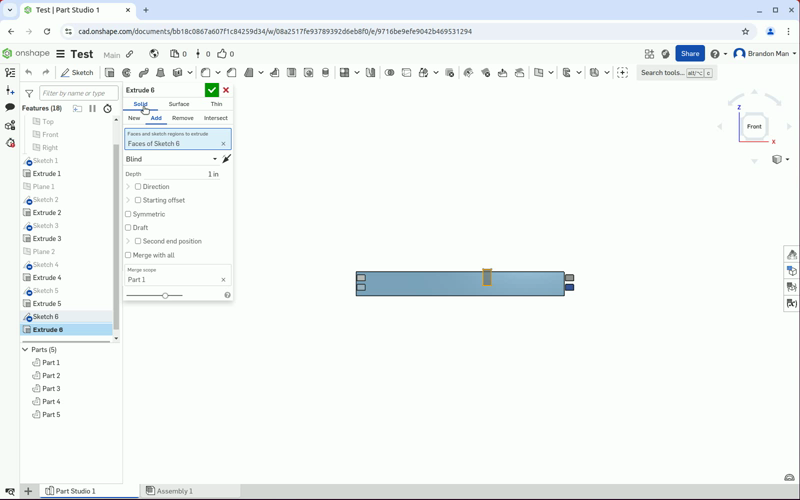
click(143, 106)
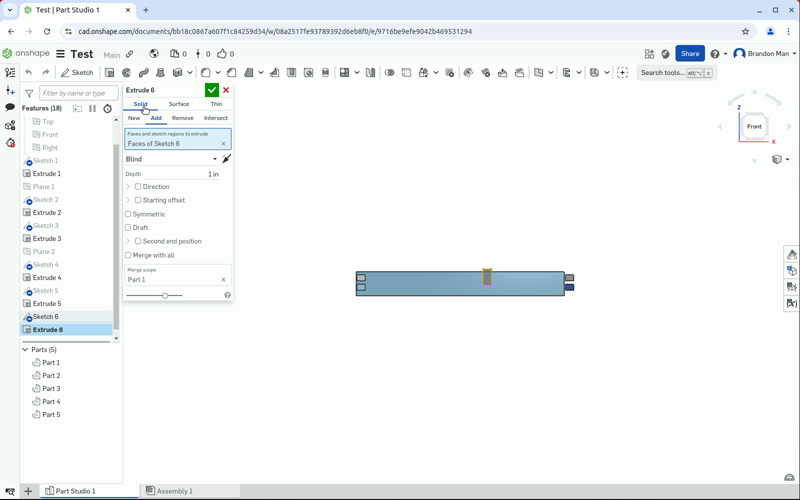
mouse_move(186, 120)
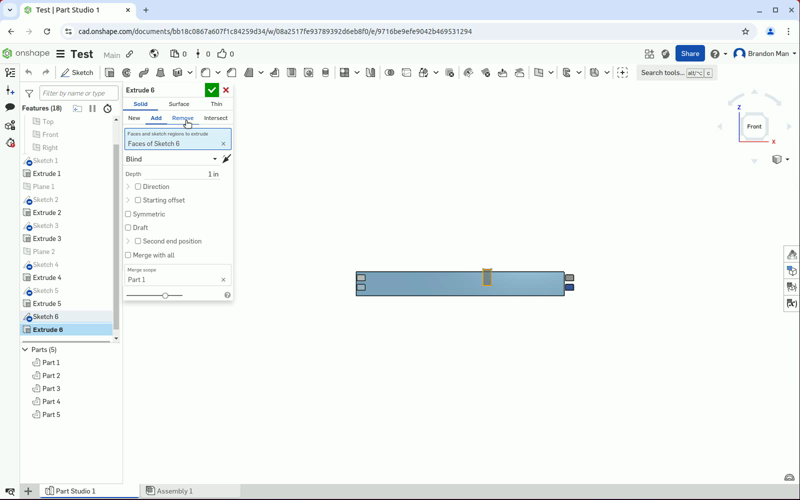
click(186, 120)
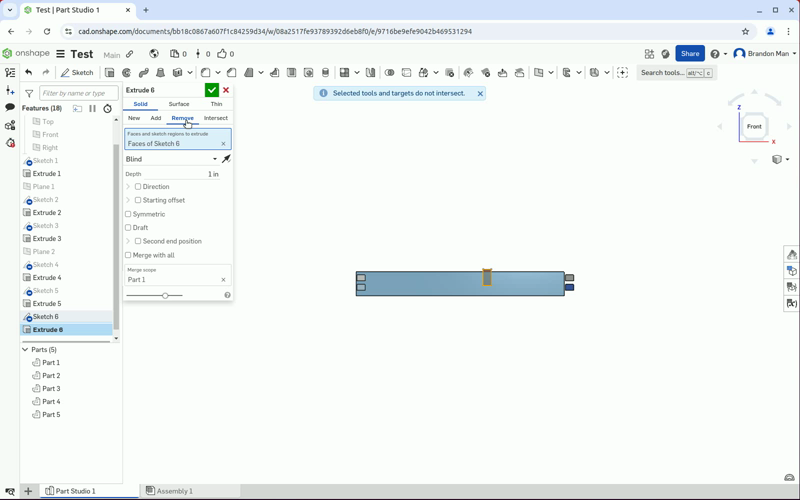
key(tab, 4)
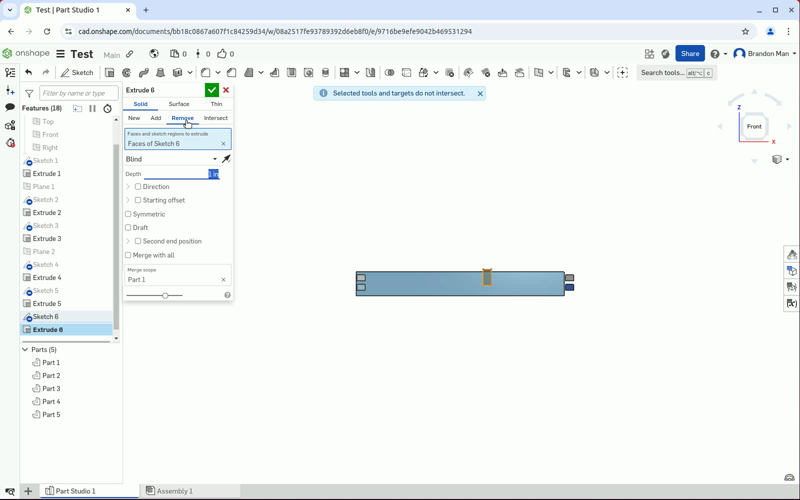
text(-0.722)
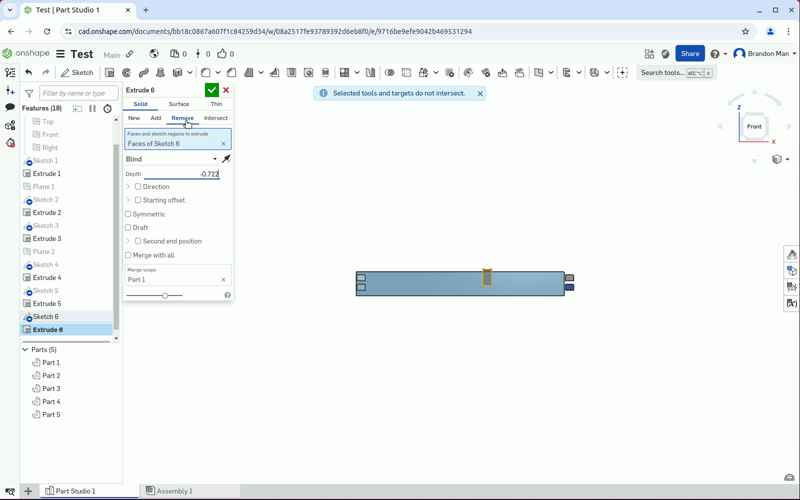
key(tab, 6)
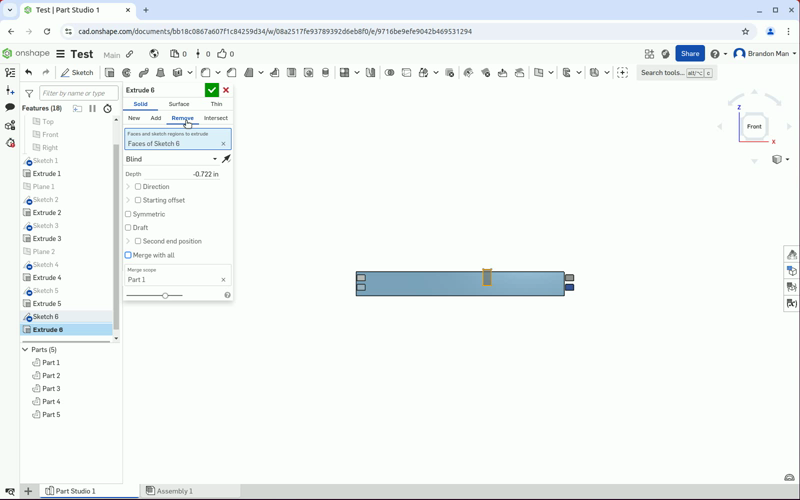
key(space)
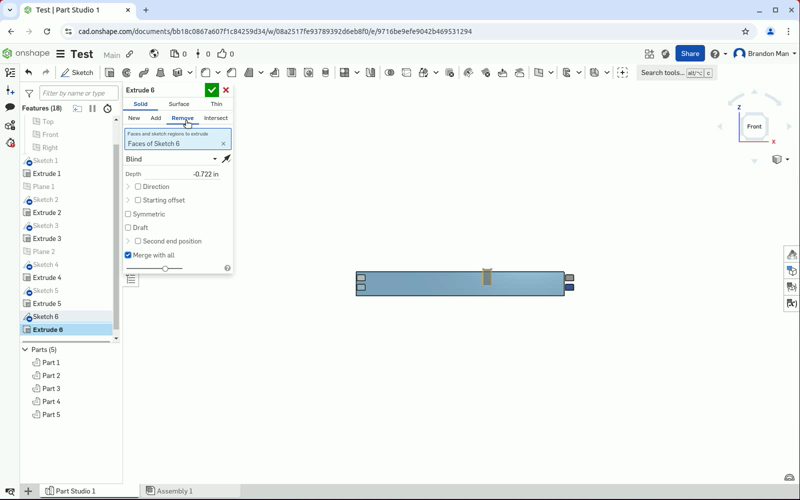
key(enter)
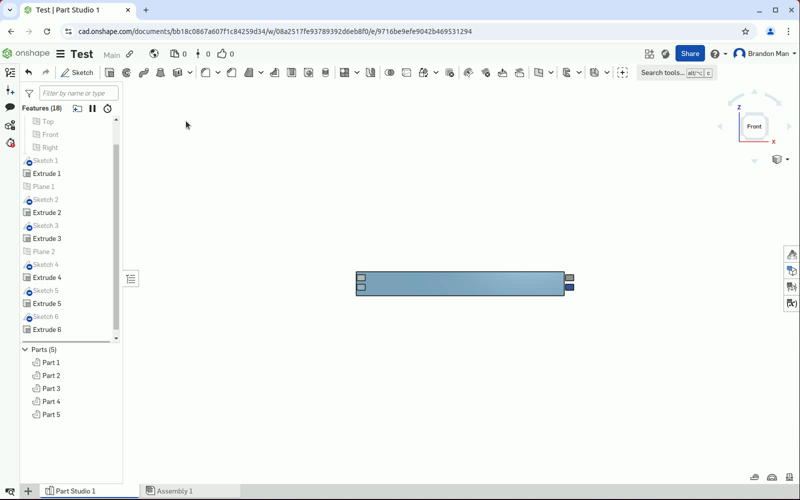
key(shift+h)
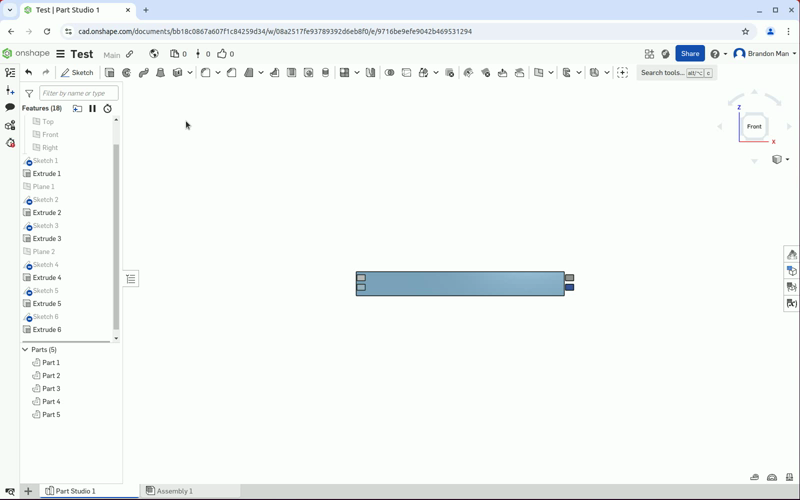
key(shift+h)
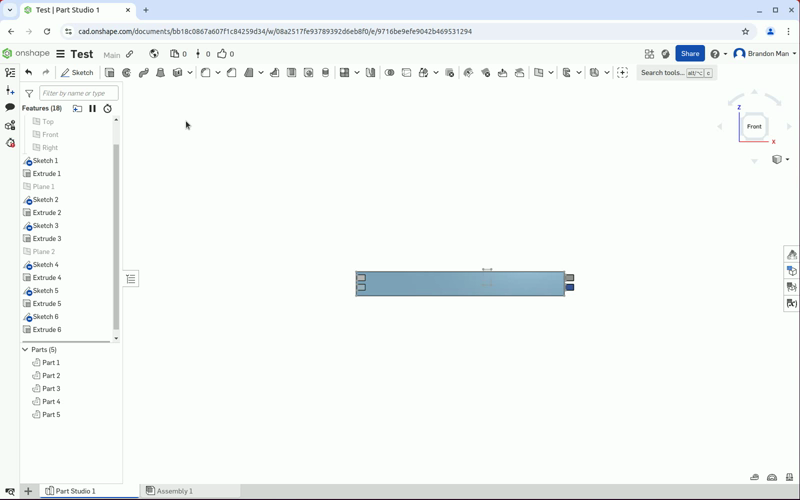
key(shift+7)
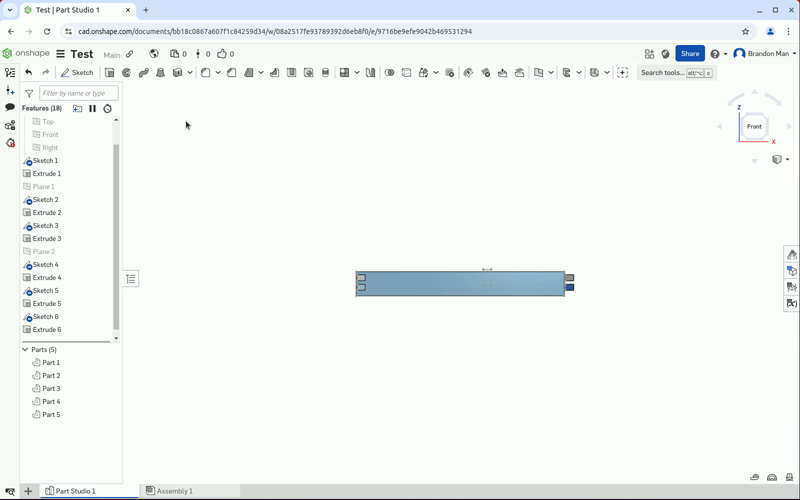
key(left, 2)
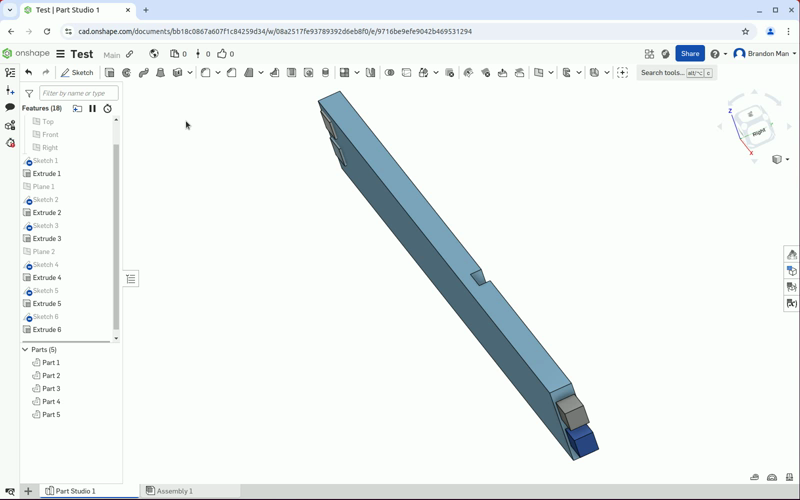
key(down, 2)
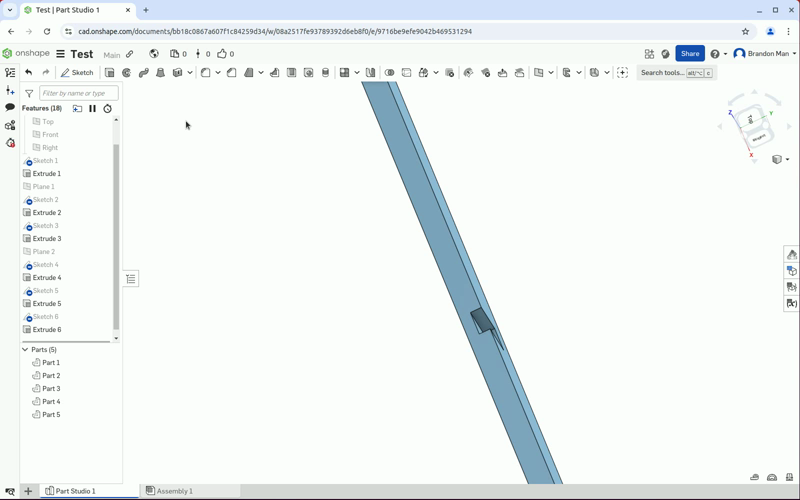
key(up, 2)
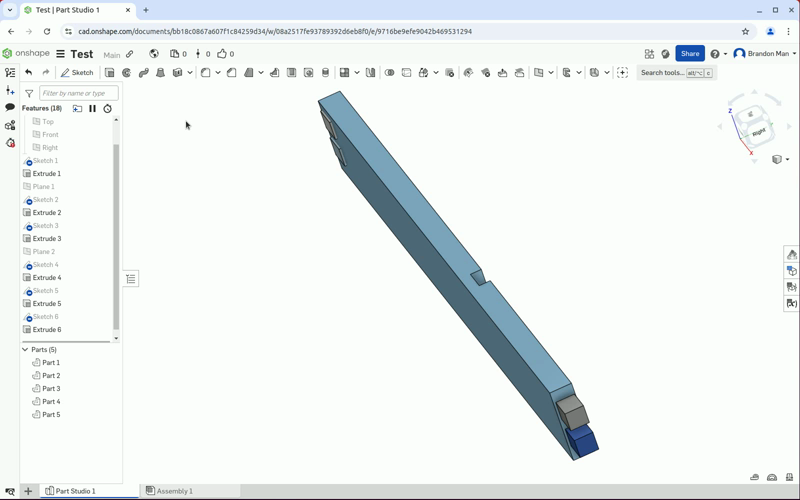
key(right, 2)
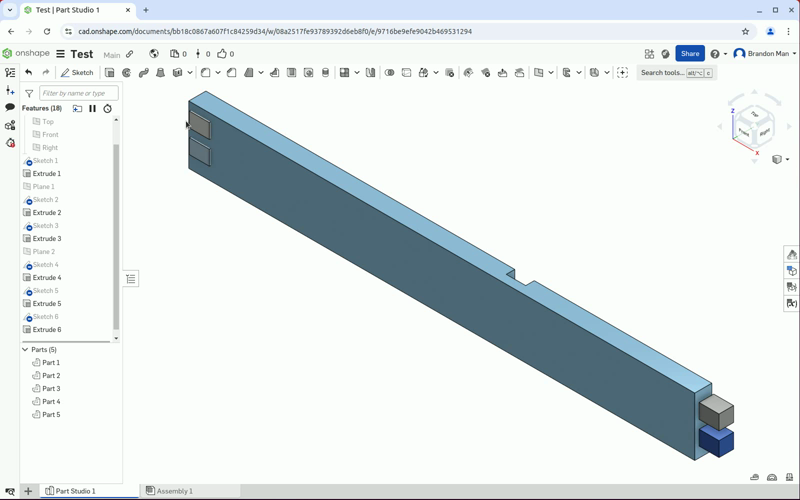
mouse_move(69, 163)
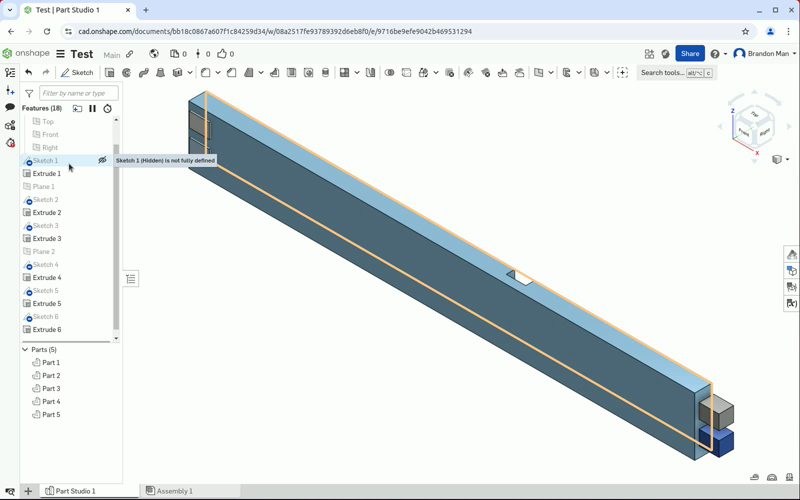
click(69, 163)